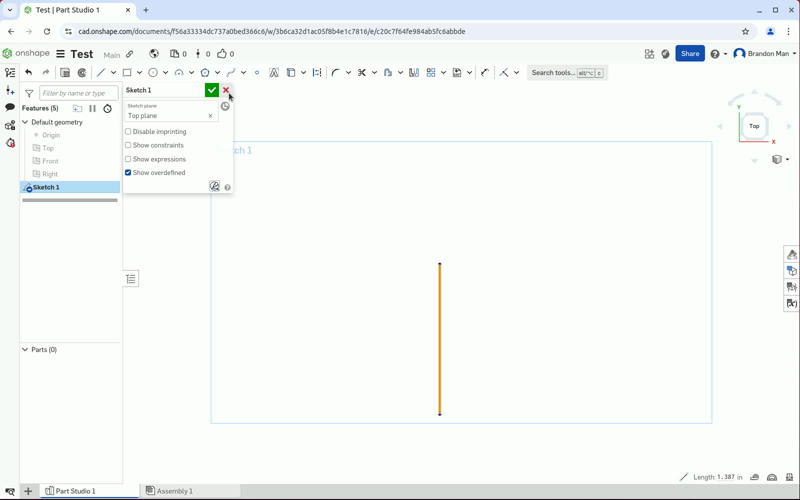
key(shift+h)
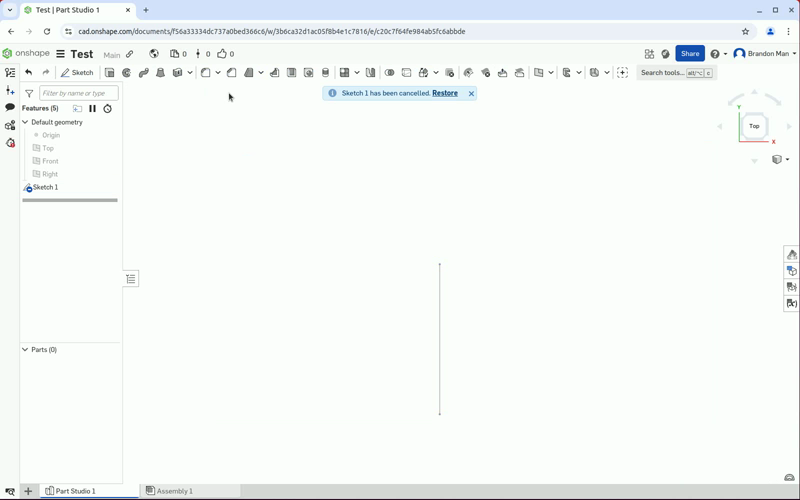
key(shift+s)
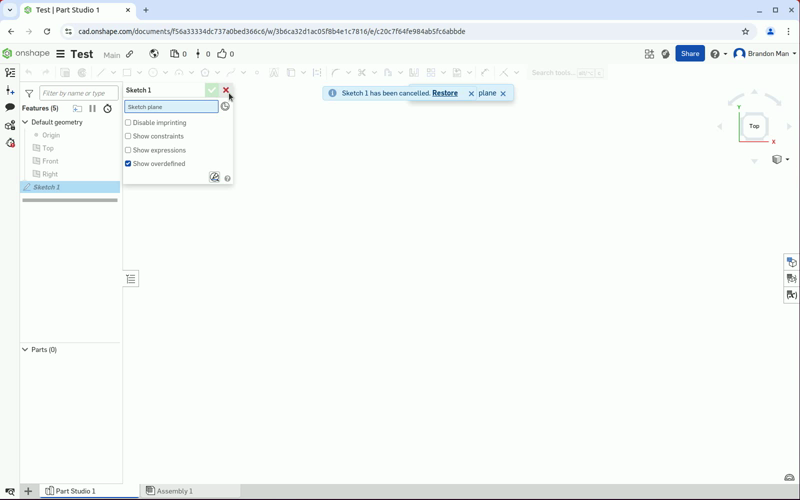
mouse_move(73, 150)
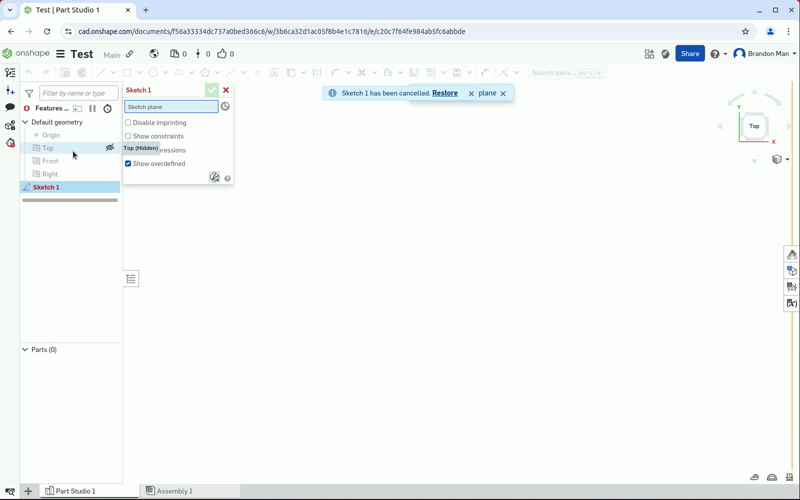
click(73, 150)
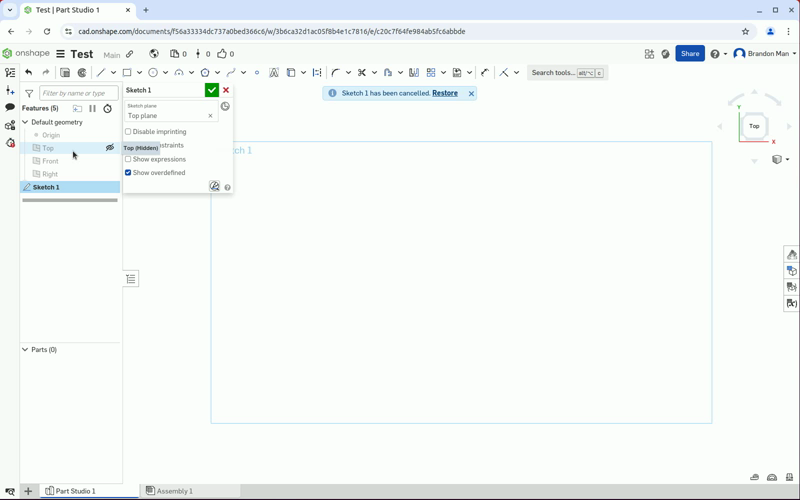
mouse_move(73, 352)
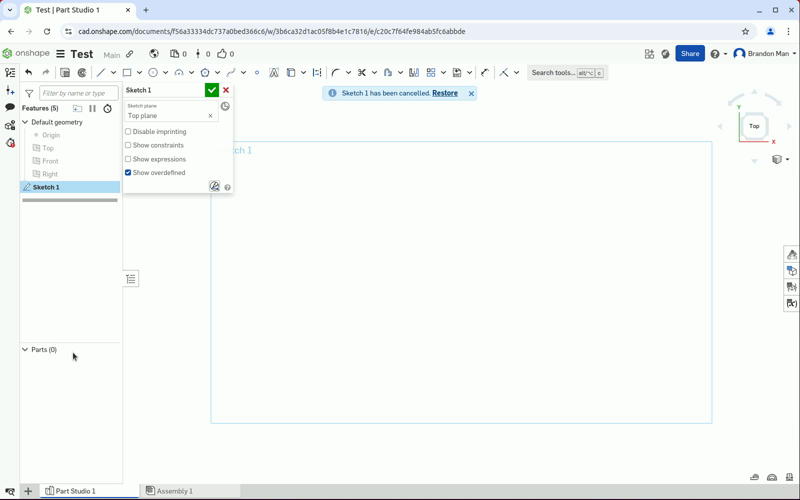
key(y)
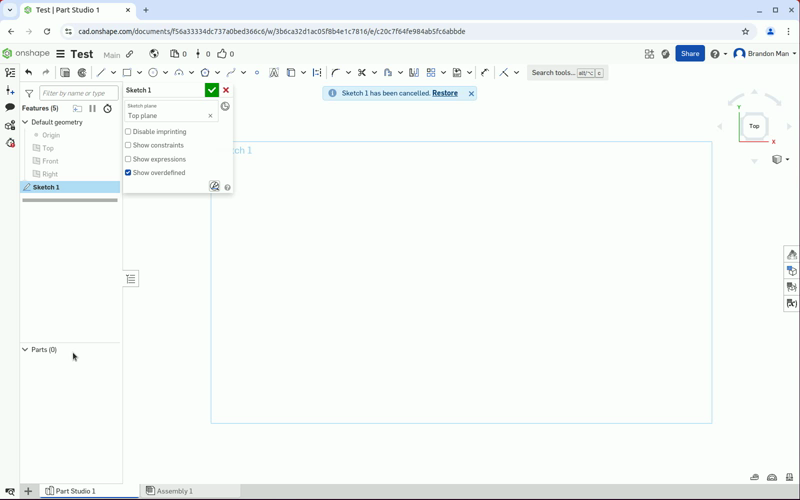
key(l)
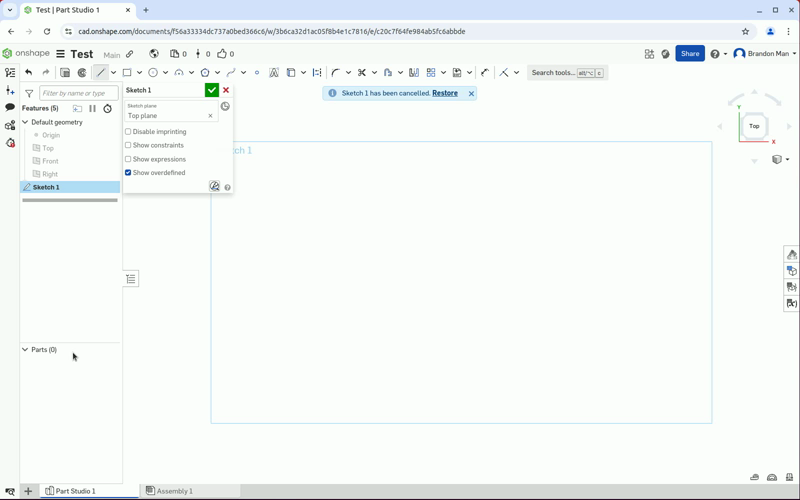
key_down(shift)
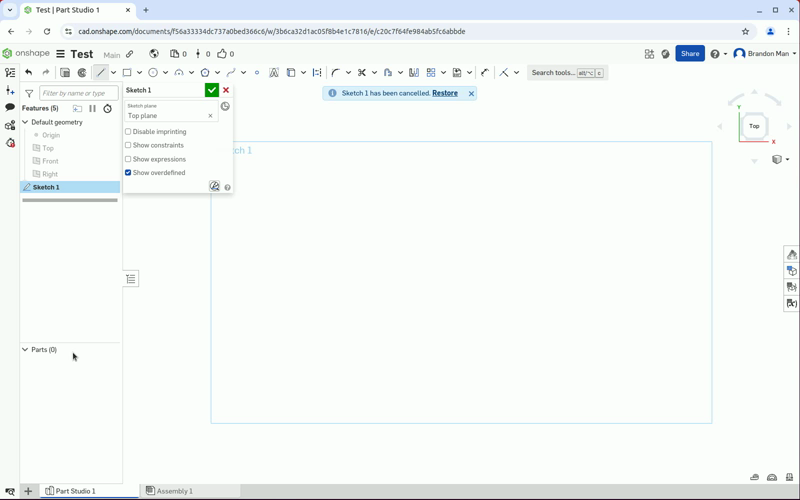
mouse_move(351, 335)
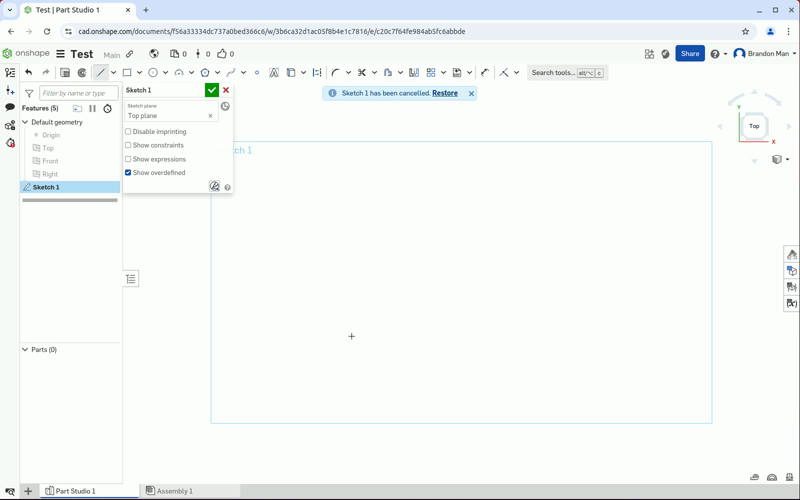
click(351, 335)
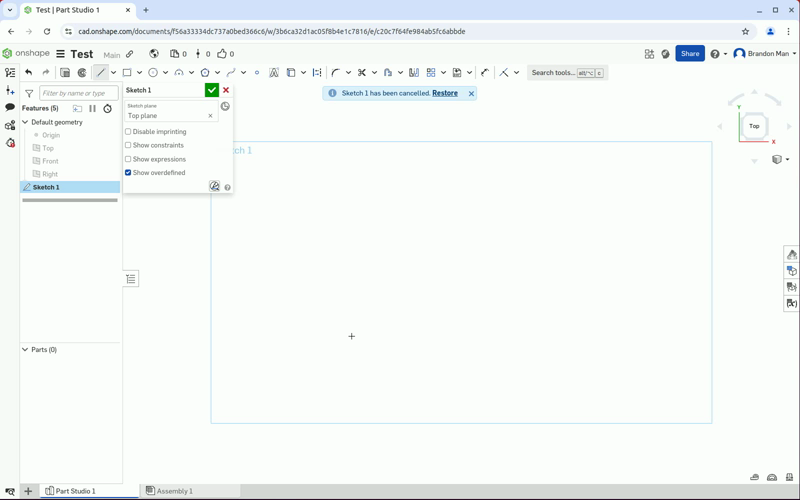
key_up(shift)
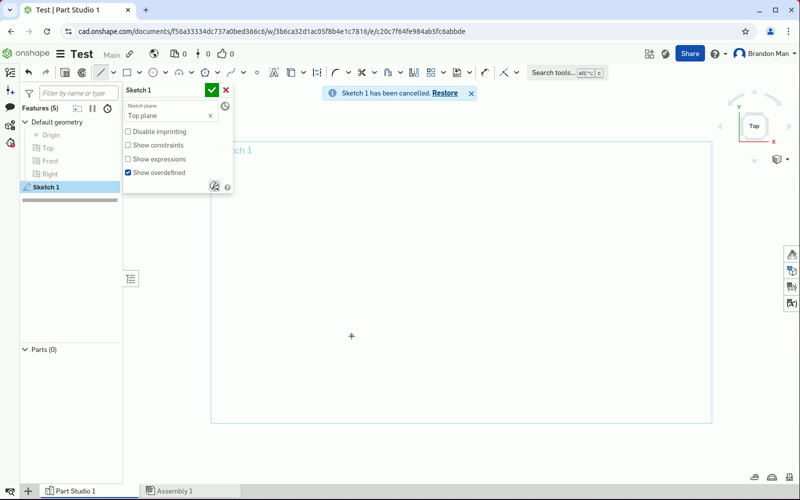
key_down(shift)
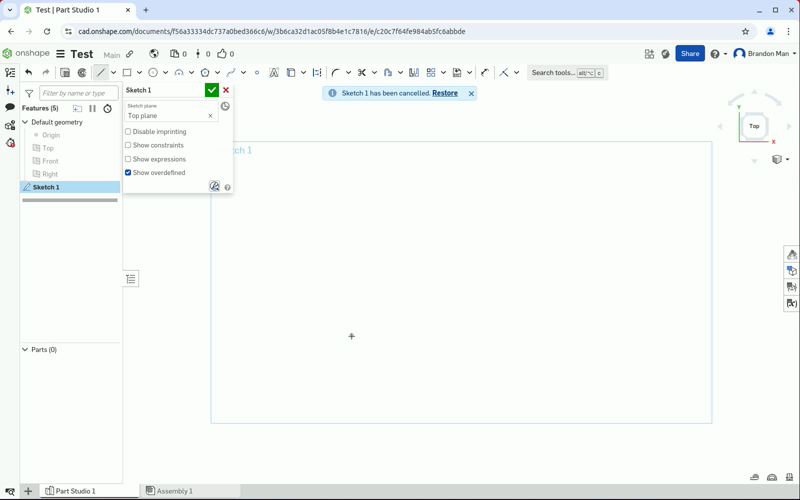
mouse_move(569, 335)
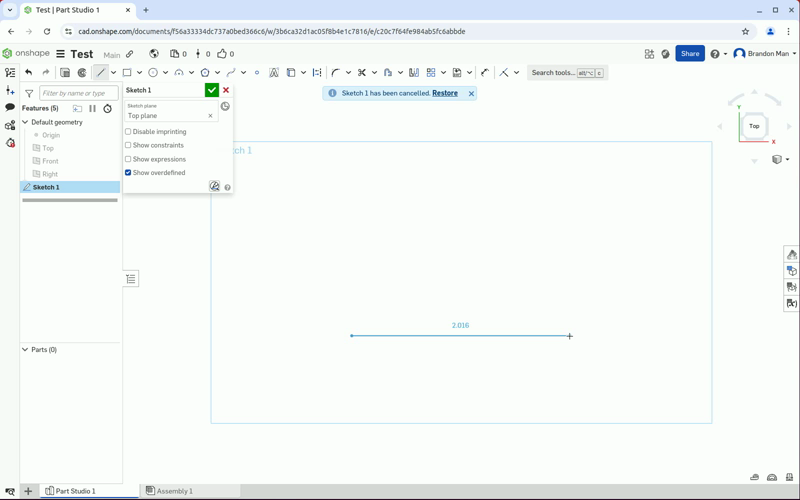
click(569, 335)
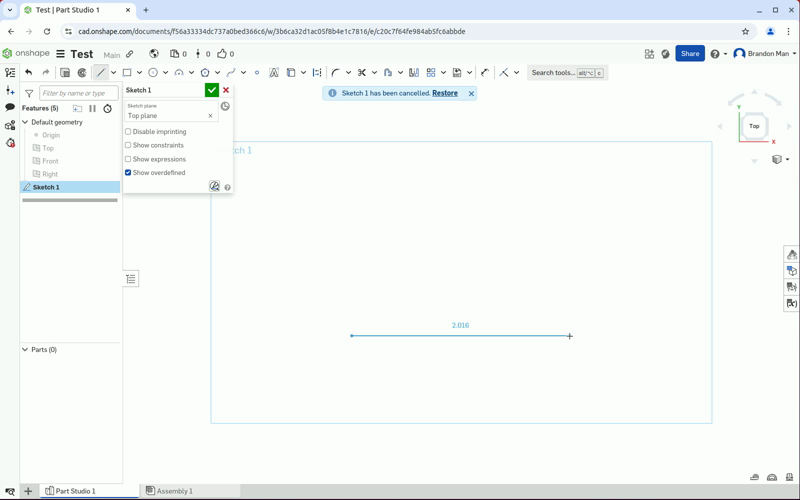
key_up(shift)
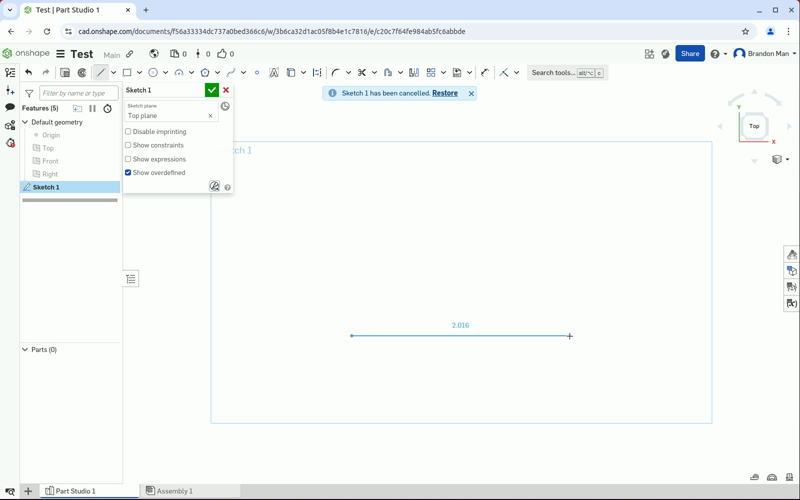
key_down(shift)
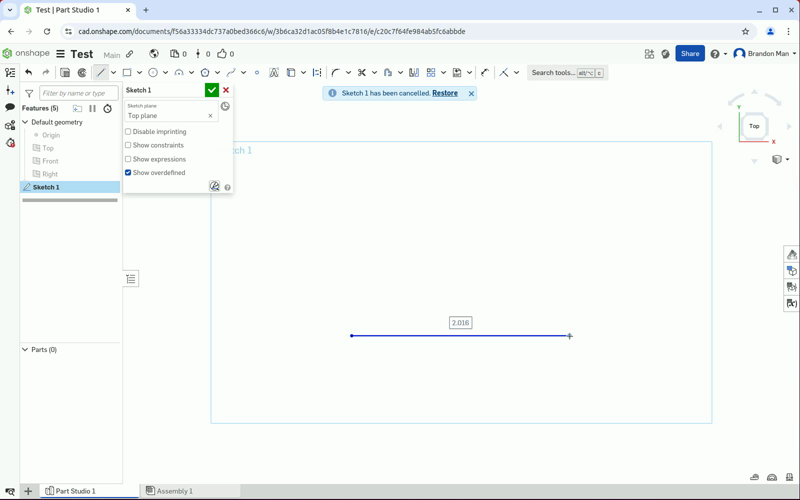
mouse_move(569, 230)
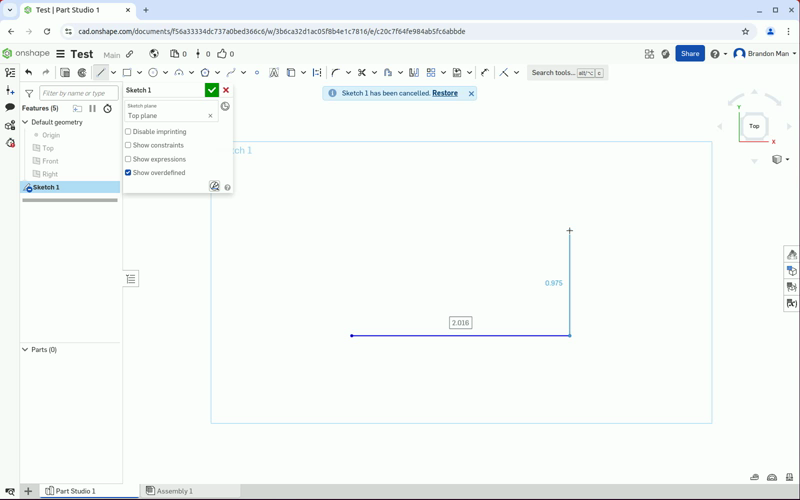
click(569, 230)
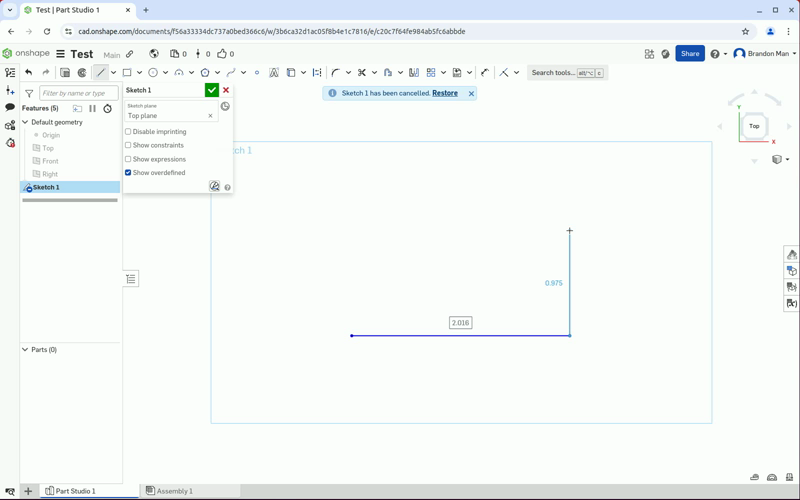
key_up(shift)
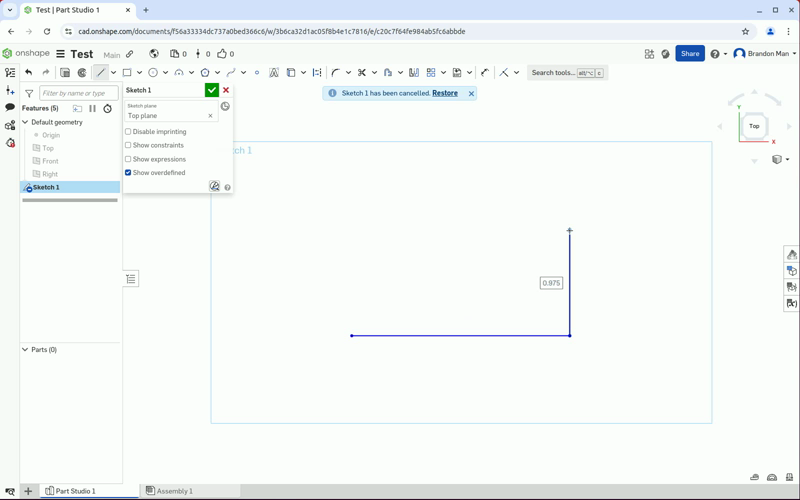
key_down(shift)
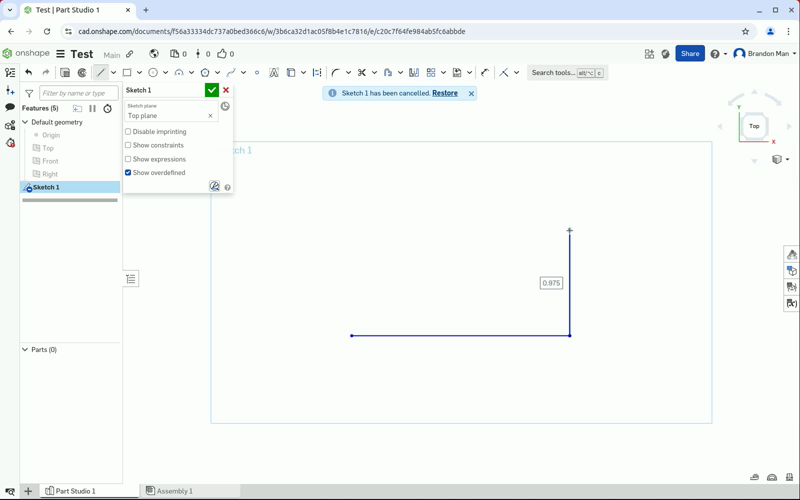
mouse_move(351, 230)
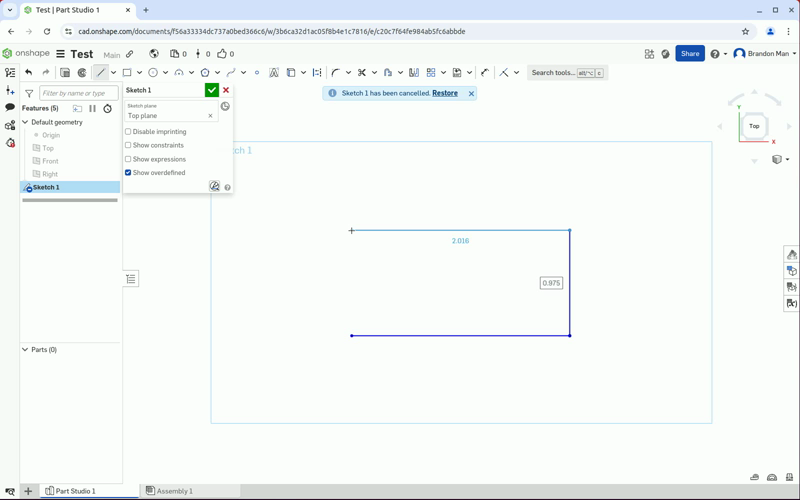
click(351, 230)
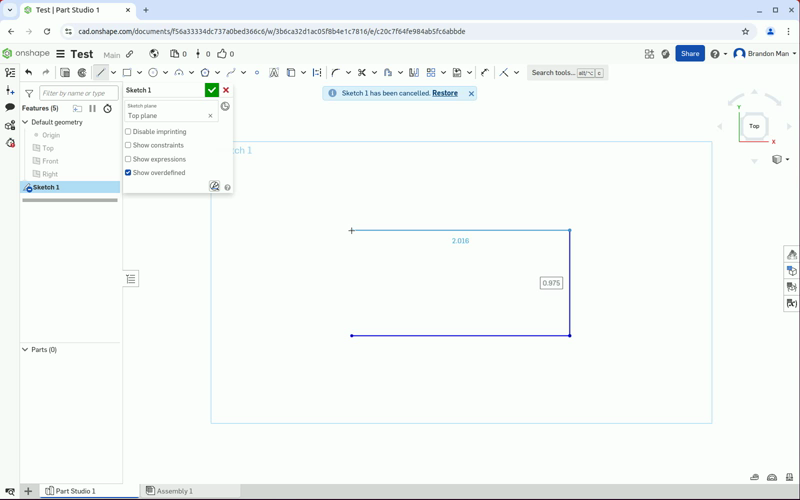
key_up(shift)
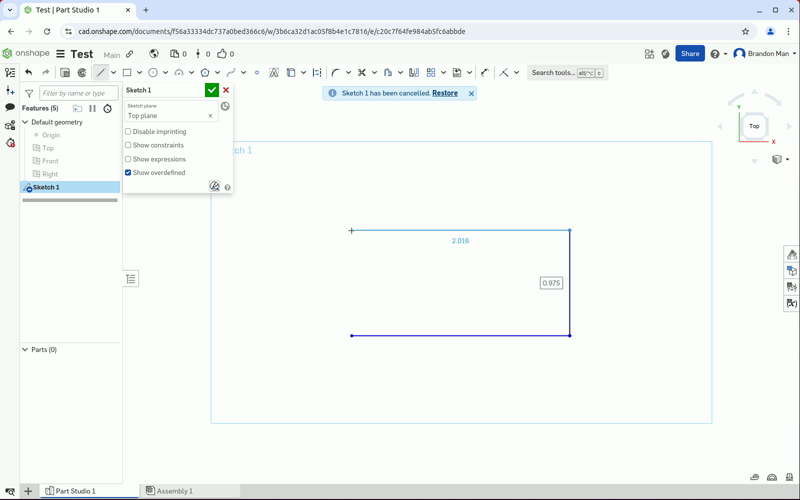
key_down(shift)
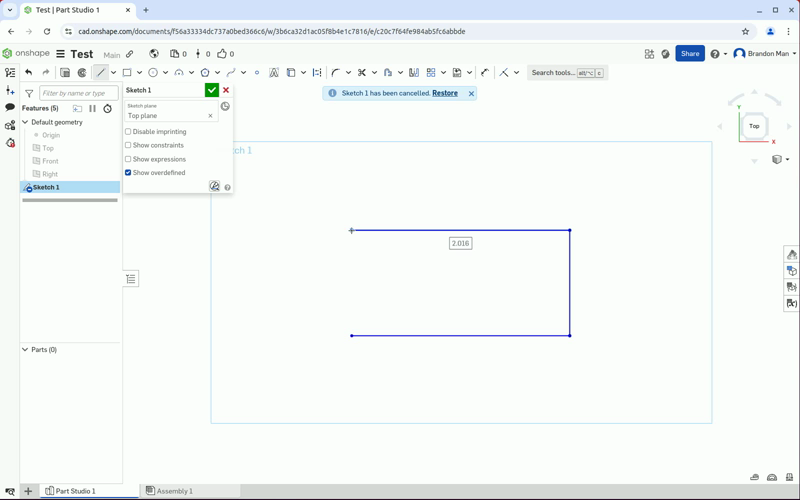
mouse_move(351, 335)
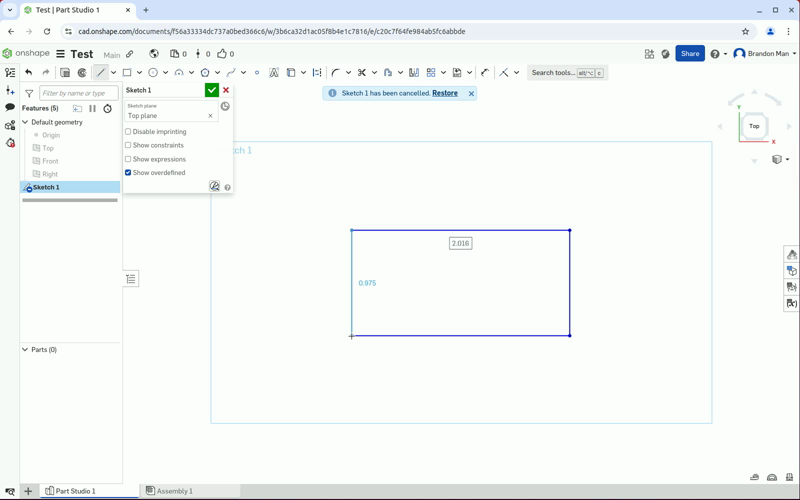
key_up(shift)
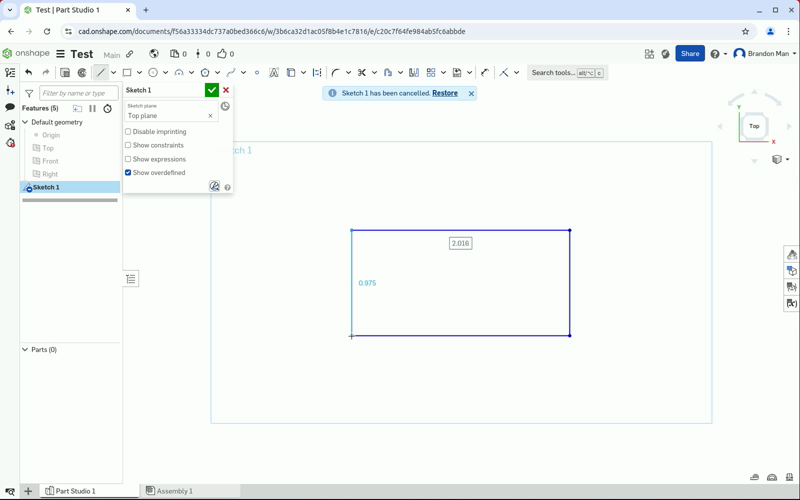
click(351, 335)
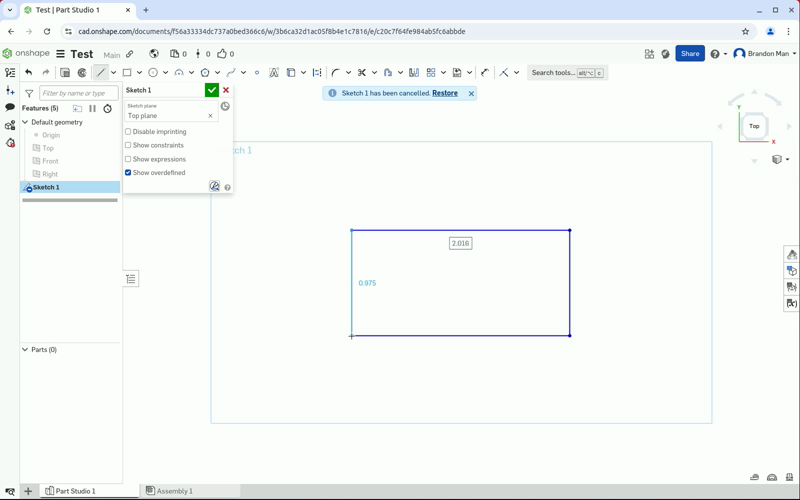
key(esc)
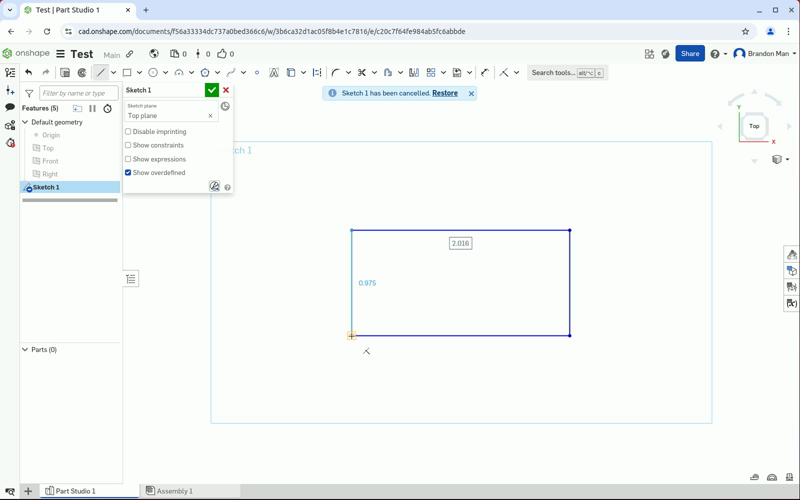
mouse_move(446, 270)
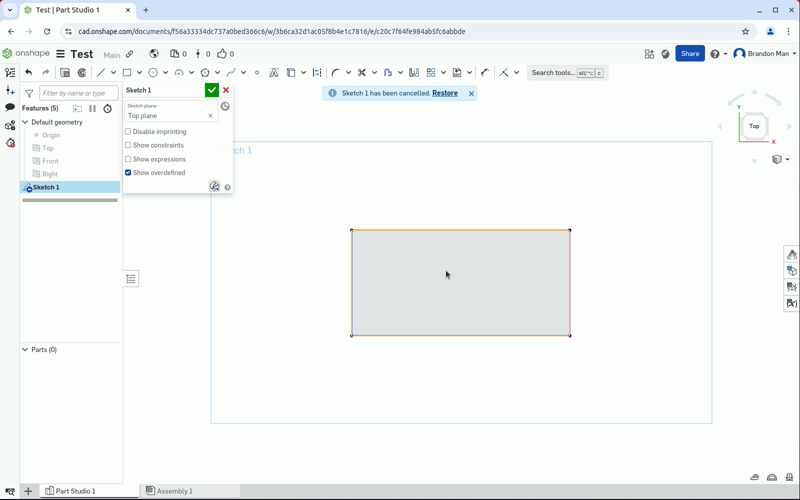
click(446, 270)
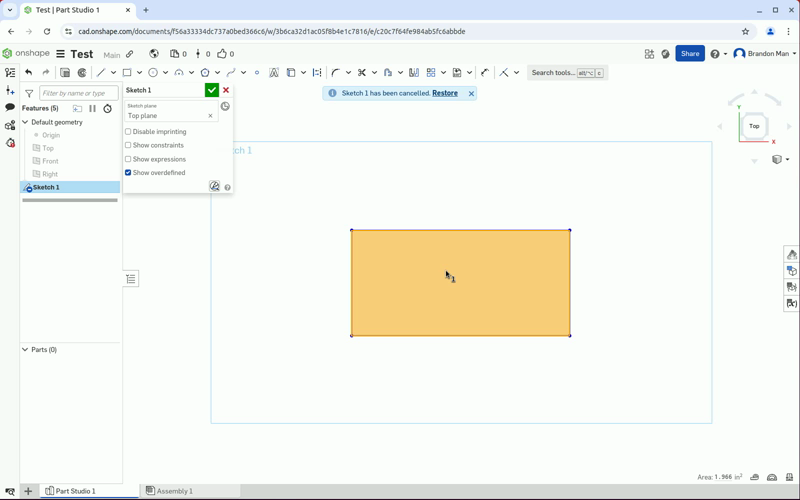
mouse_move(73, 352)
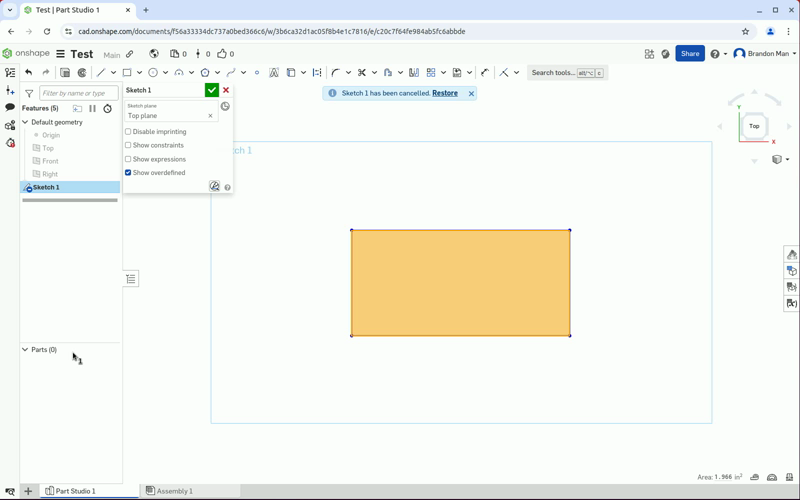
key(shift+y)
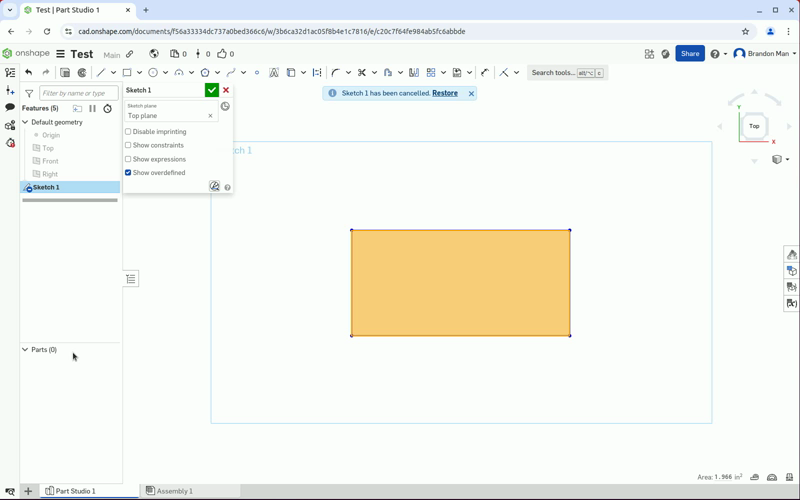
key(shift+e)
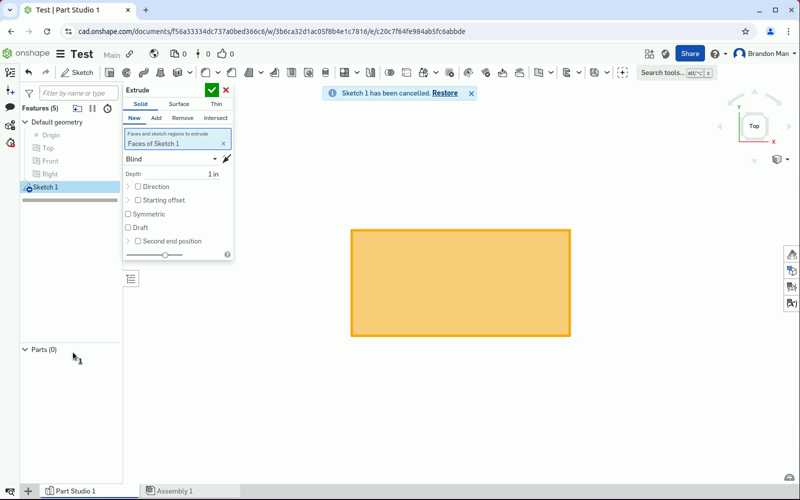
mouse_move(143, 106)
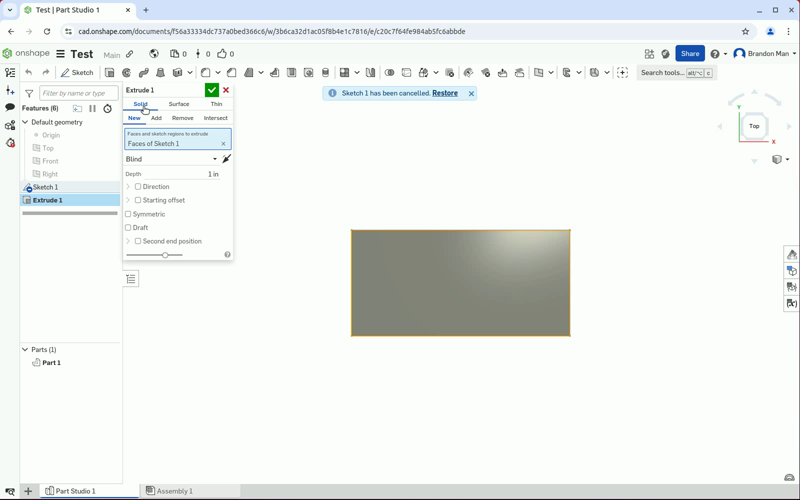
click(143, 106)
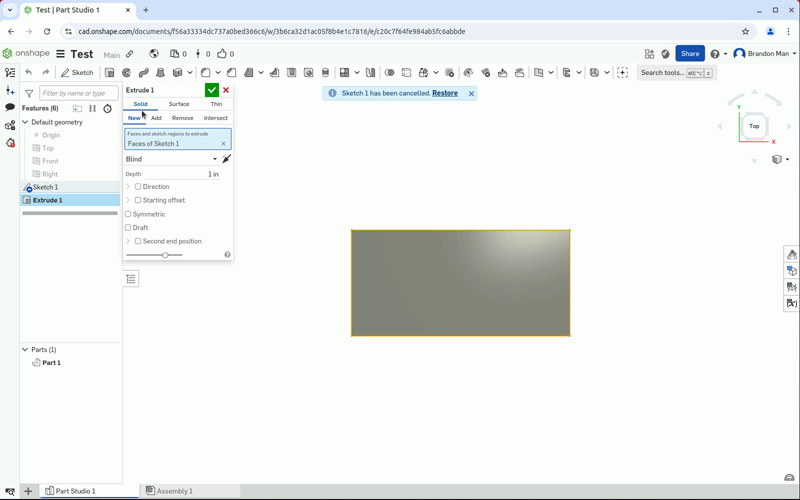
mouse_move(137, 120)
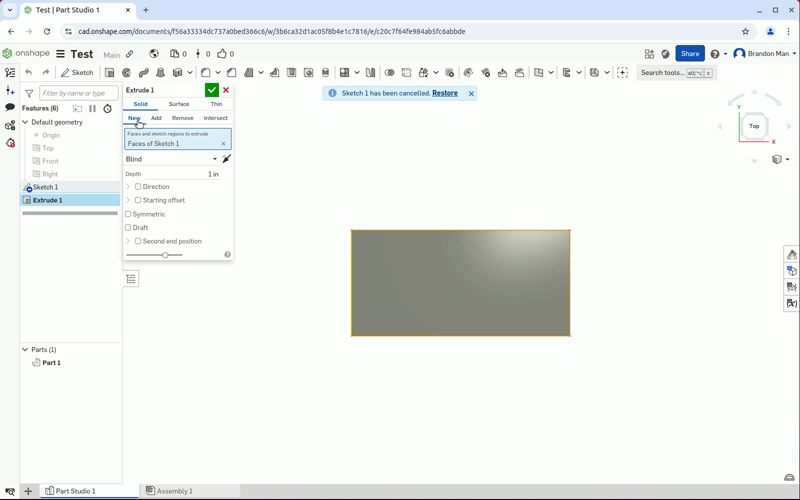
click(137, 120)
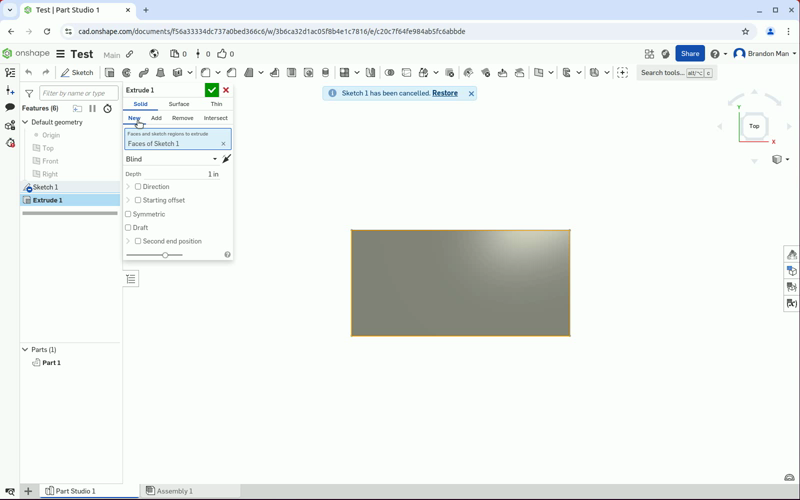
key(tab, 4)
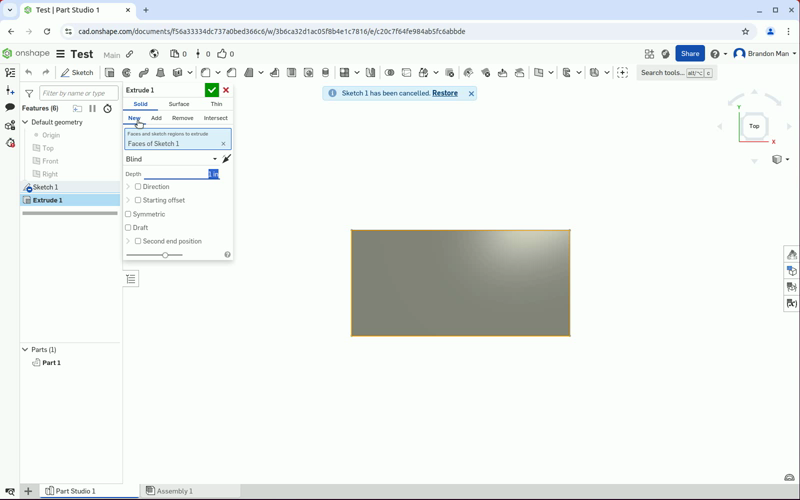
text(0.206)
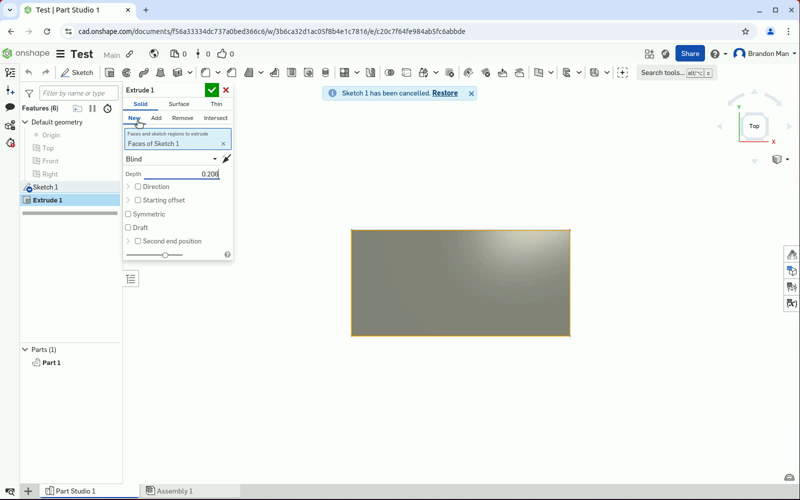
key(enter)
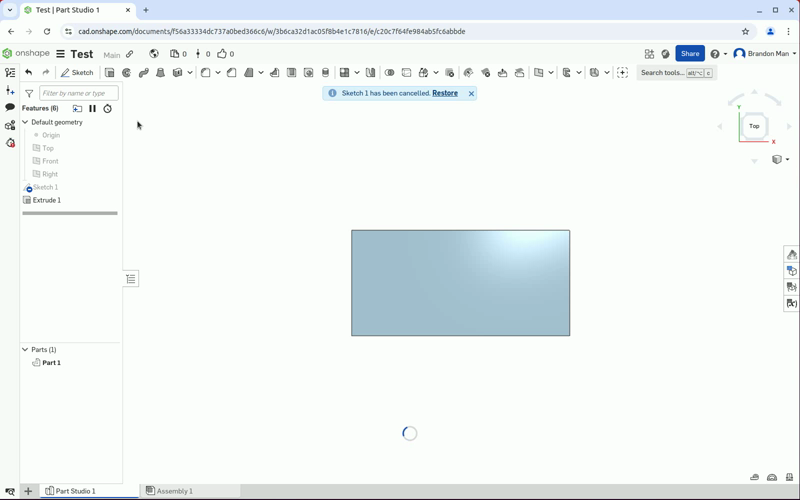
key(shift+h)
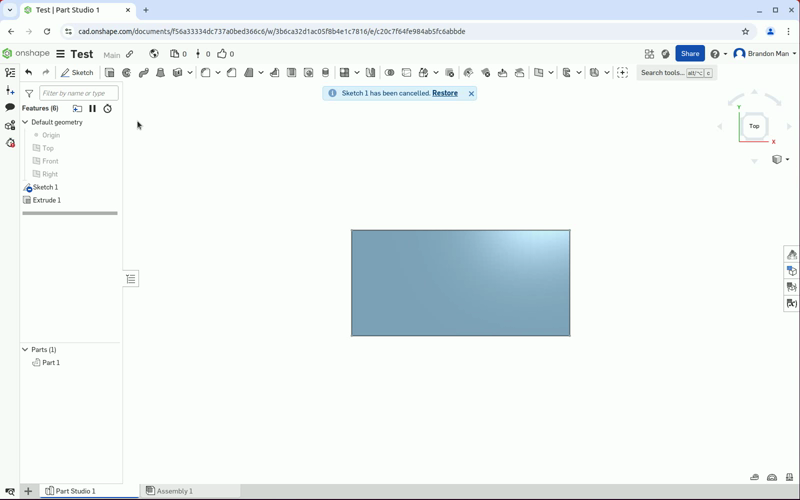
key(shift+h)
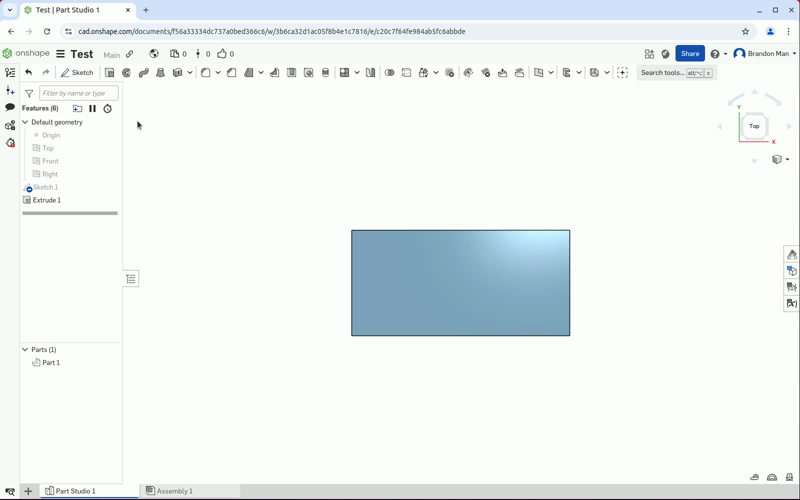
mouse_move(73, 189)
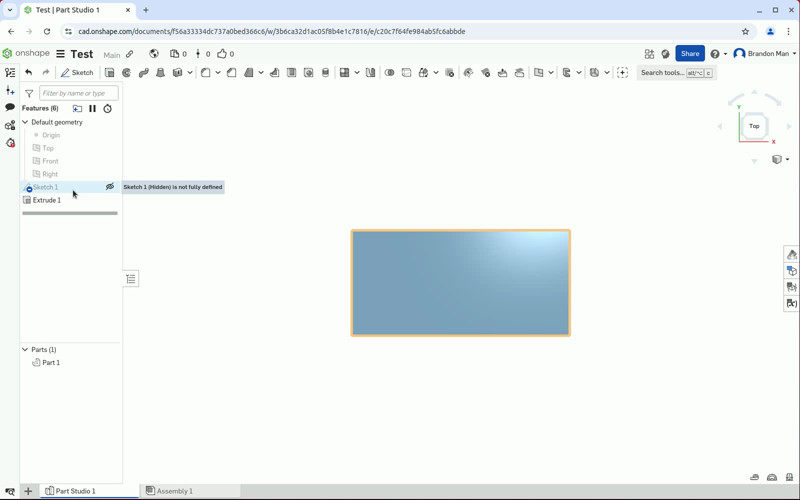
click(73, 189)
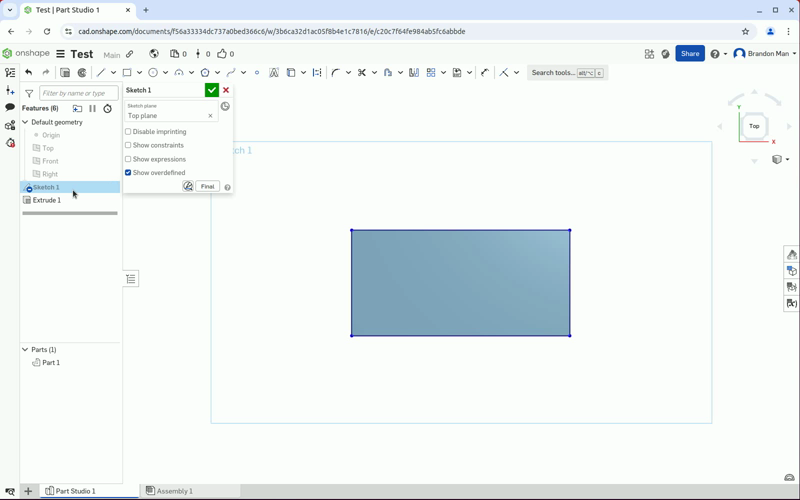
mouse_move(229, 92)
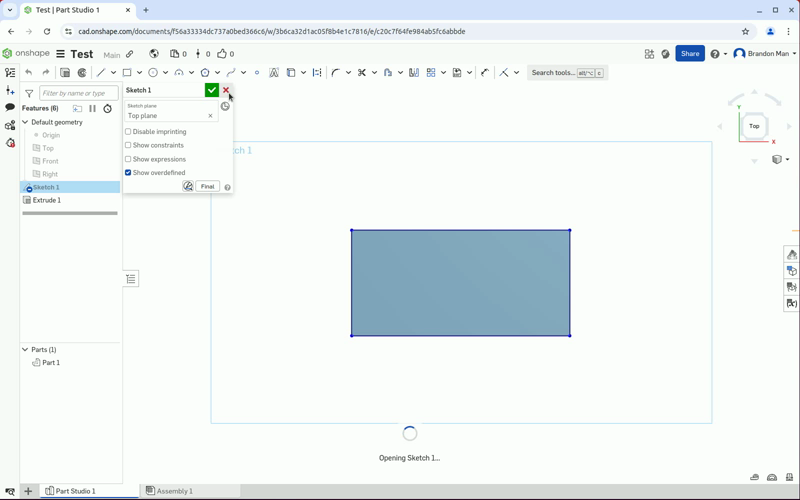
click(229, 92)
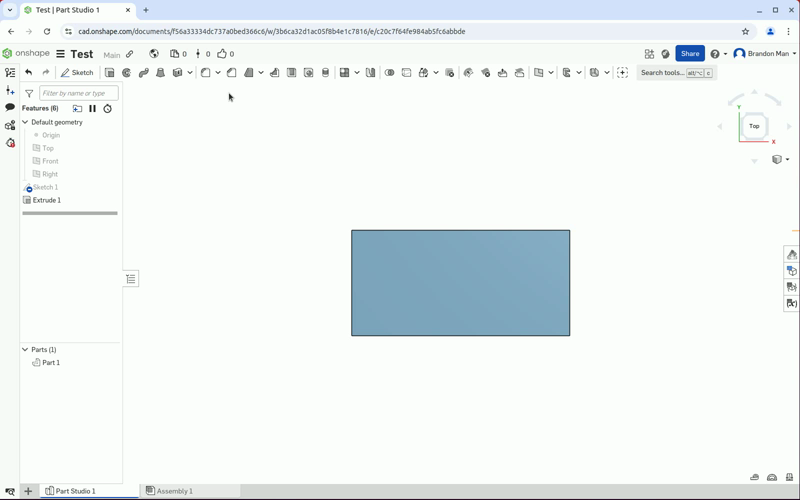
mouse_move(73, 352)
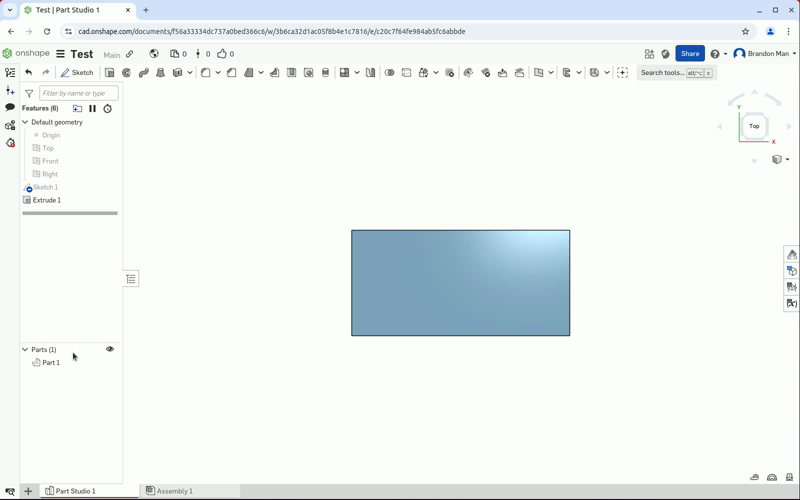
key(y)
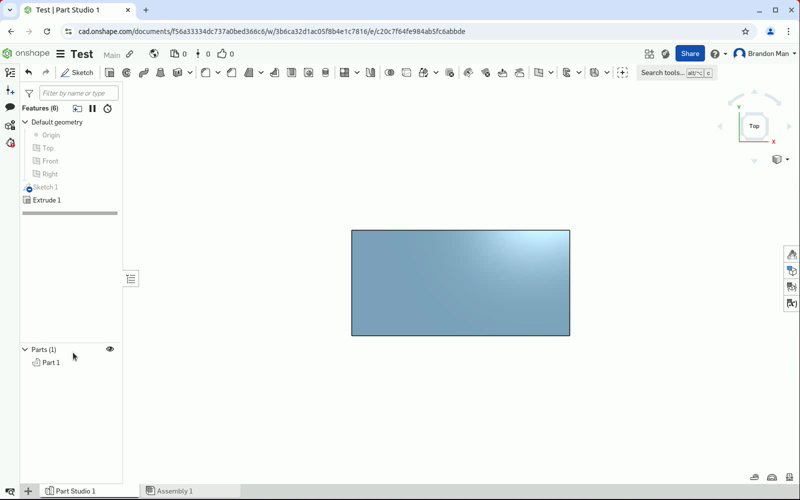
key(shift+p)
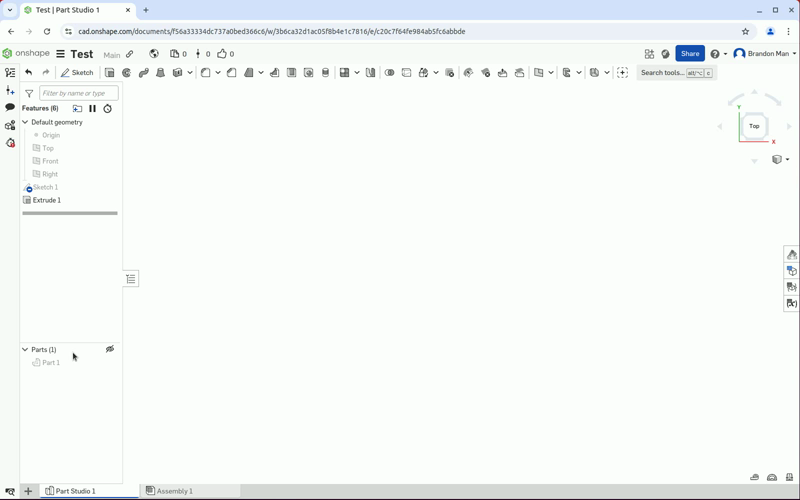
key(space)
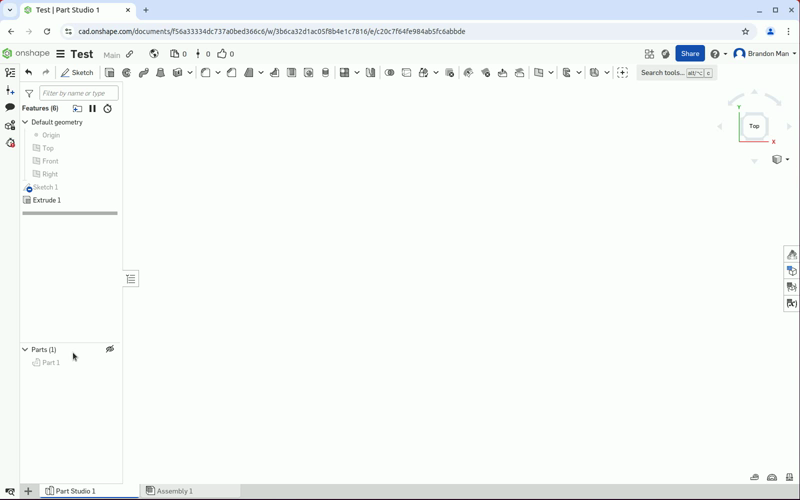
key_down(shift)
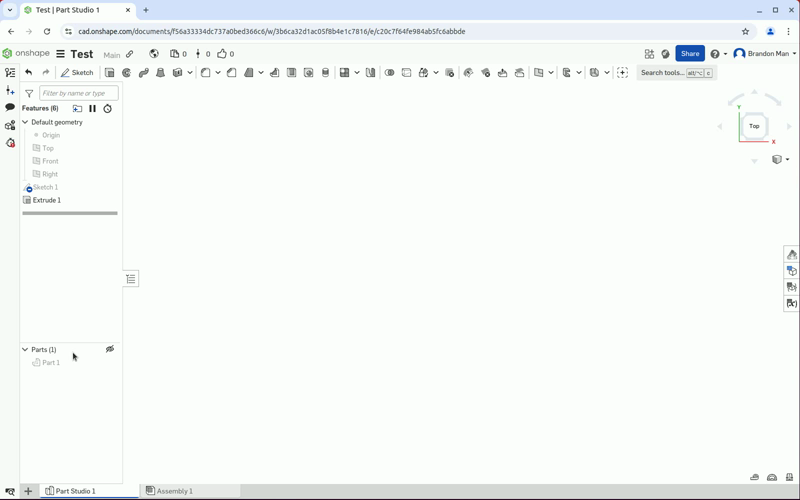
key(up)
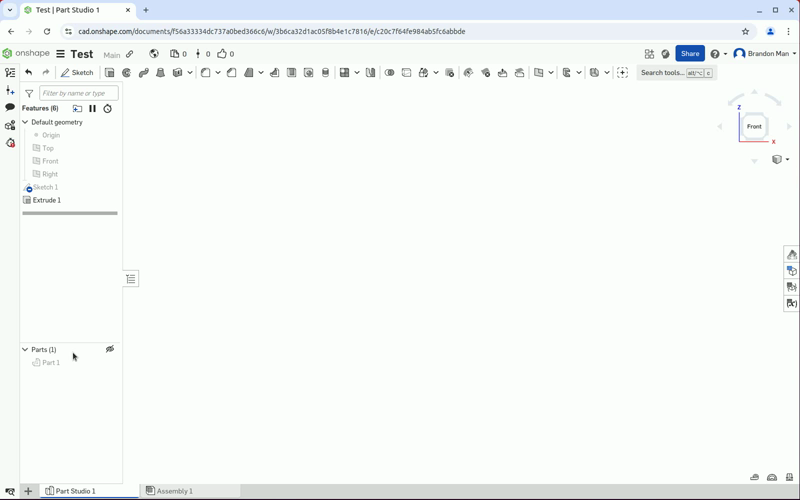
key_up(shift)
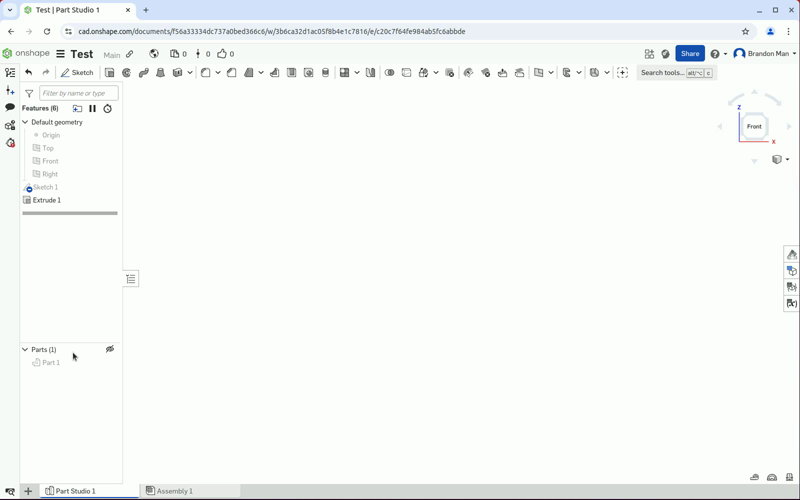
key(space)
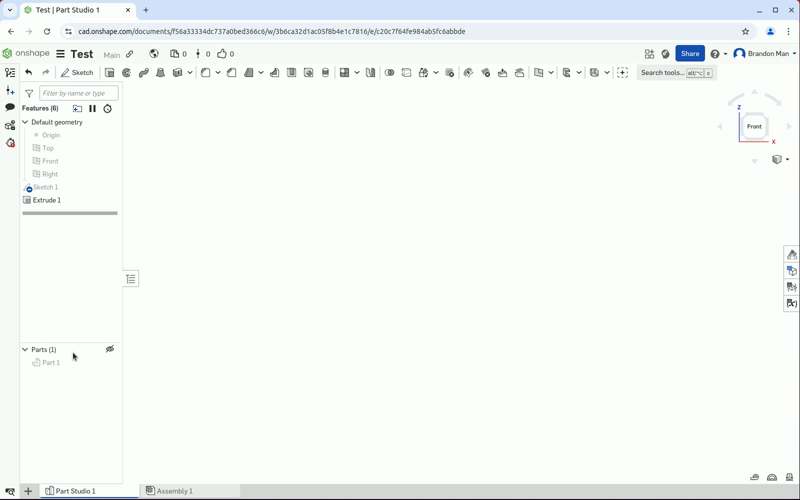
key_down(shift)
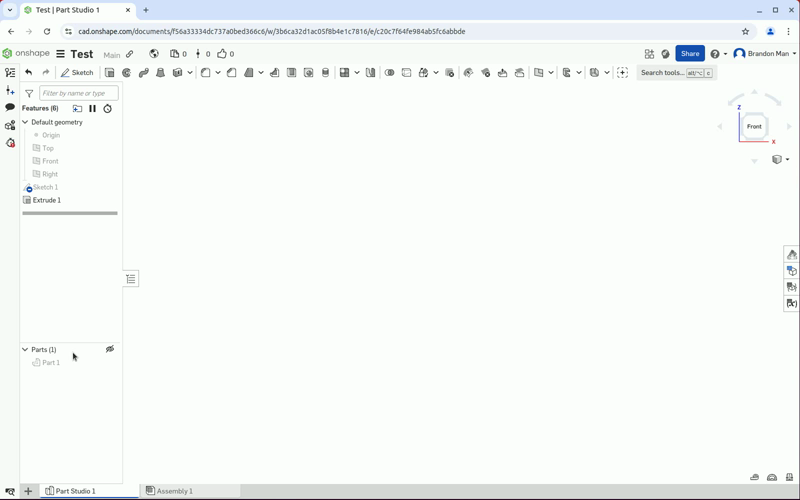
key(left)
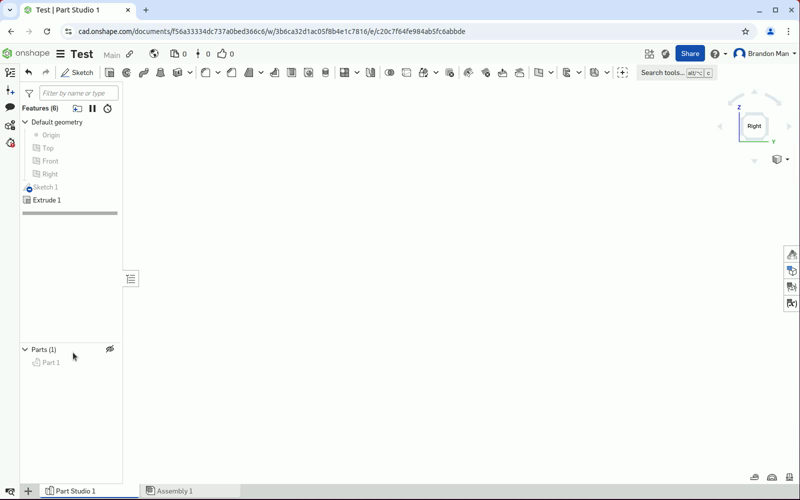
key_up(shift)
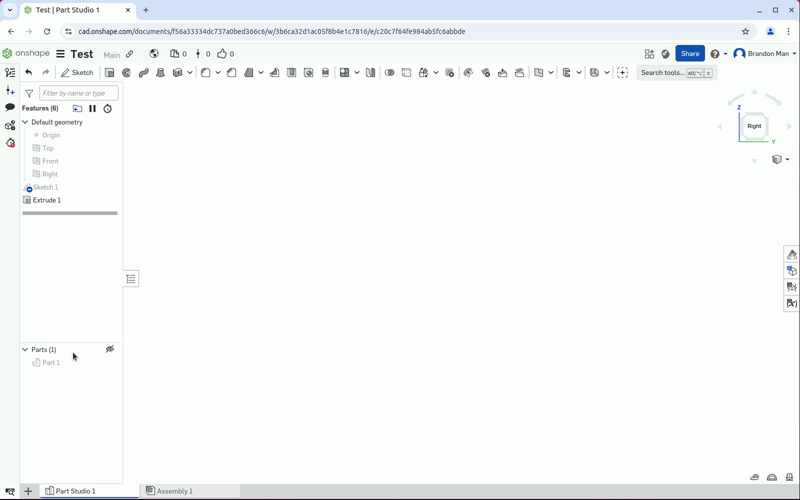
mouse_move(73, 352)
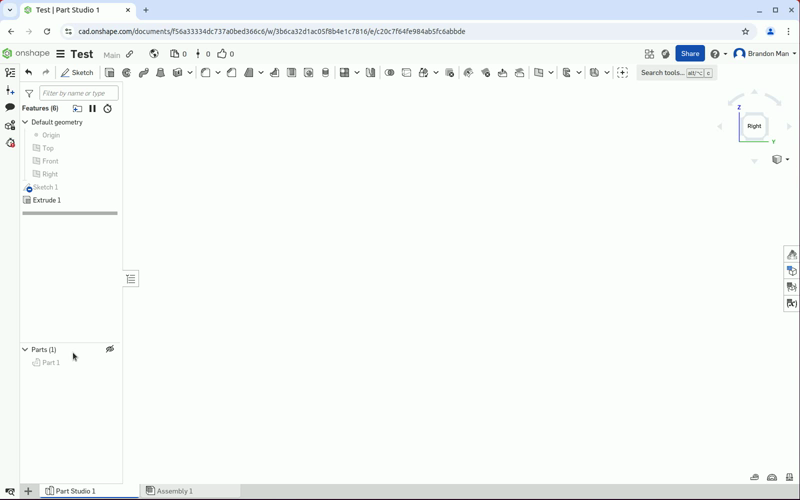
key(shift+y)
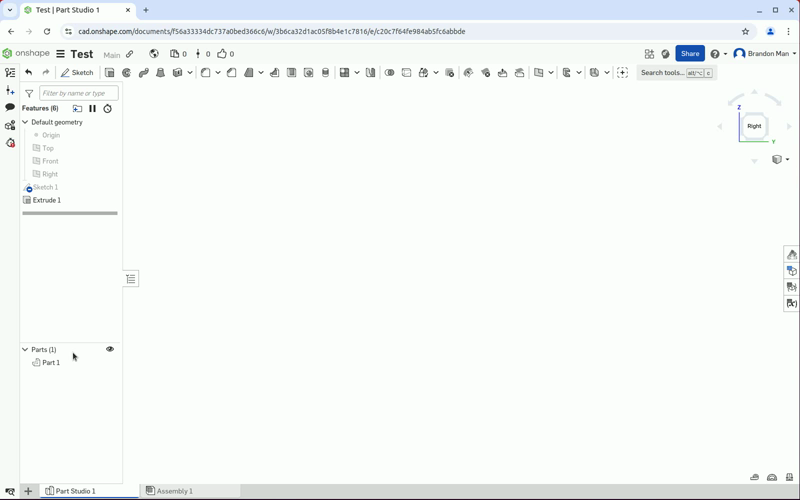
mouse_move(541, 75)
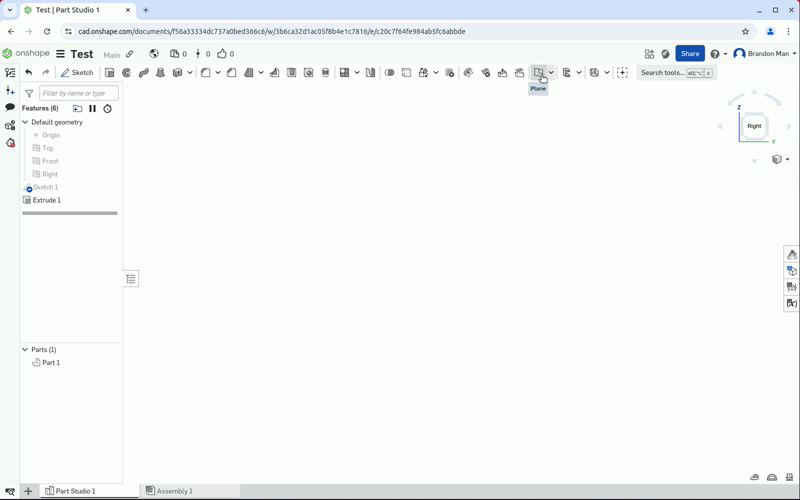
click(541, 75)
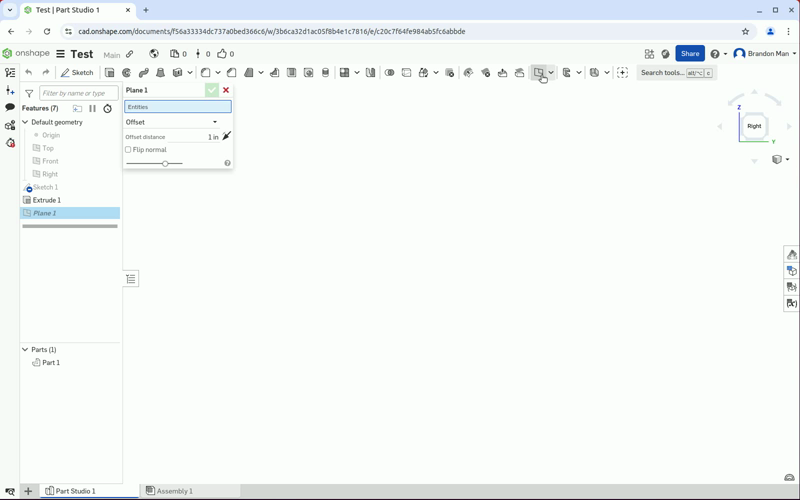
mouse_move(73, 176)
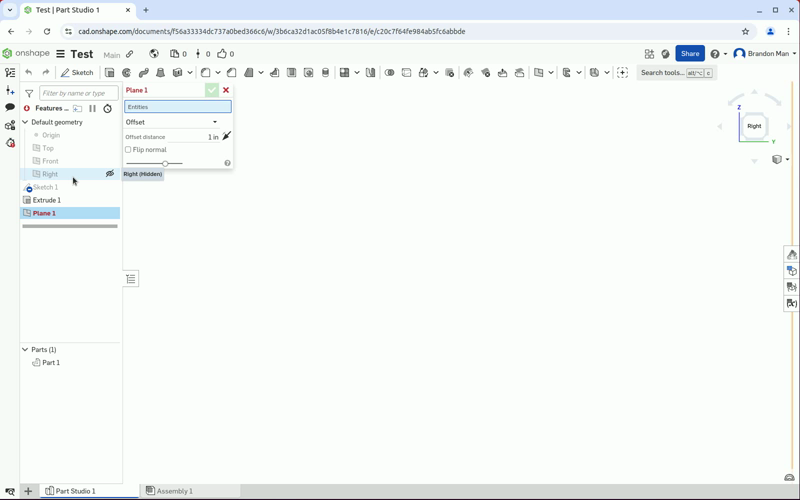
click(73, 176)
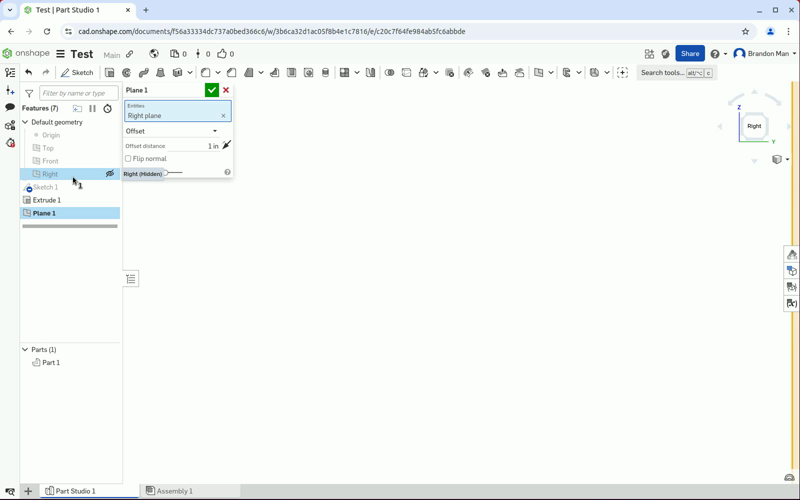
key(tab, 2)
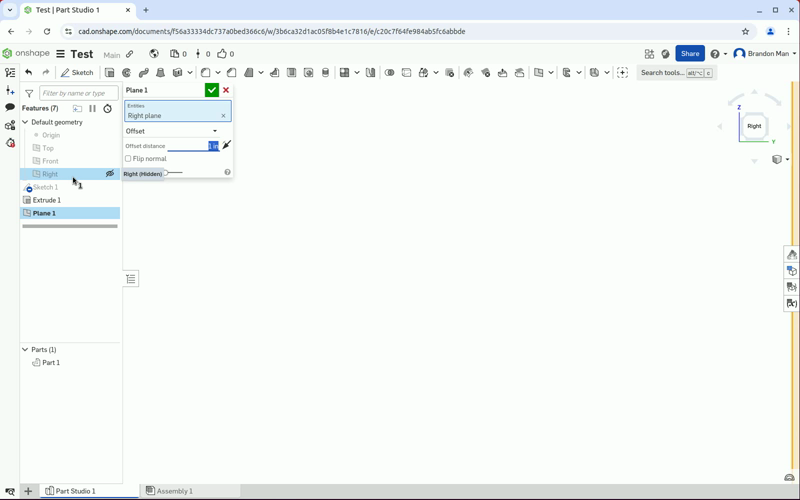
text(1.008)
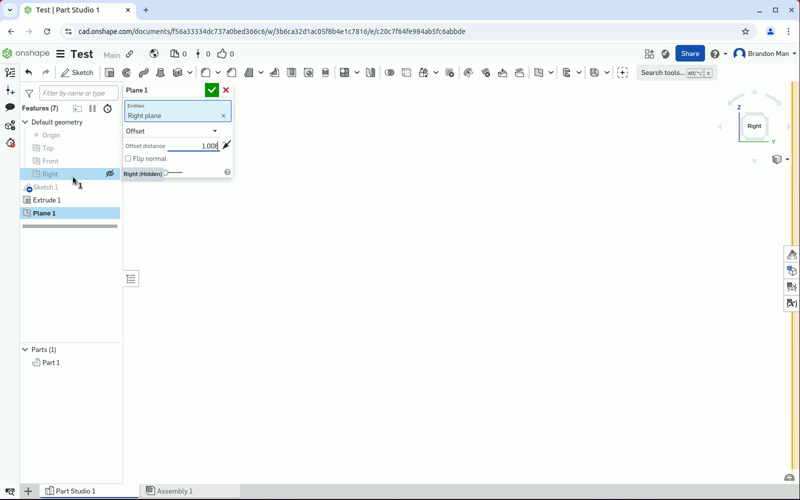
key(enter, 2)
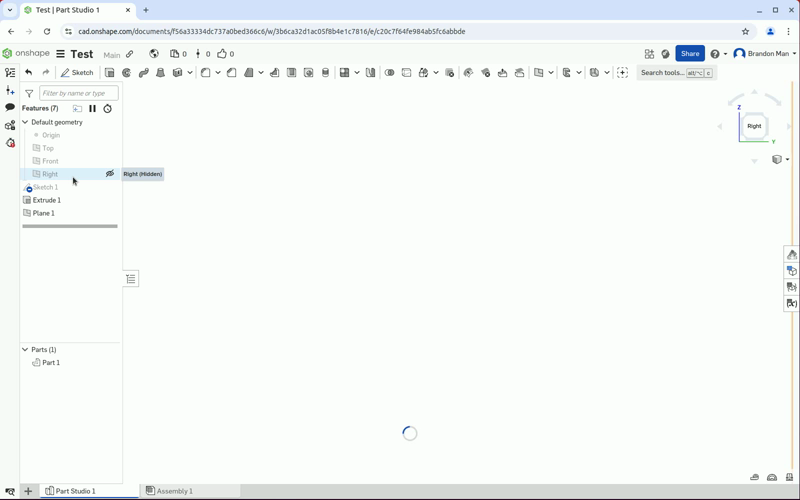
key(shift+s)
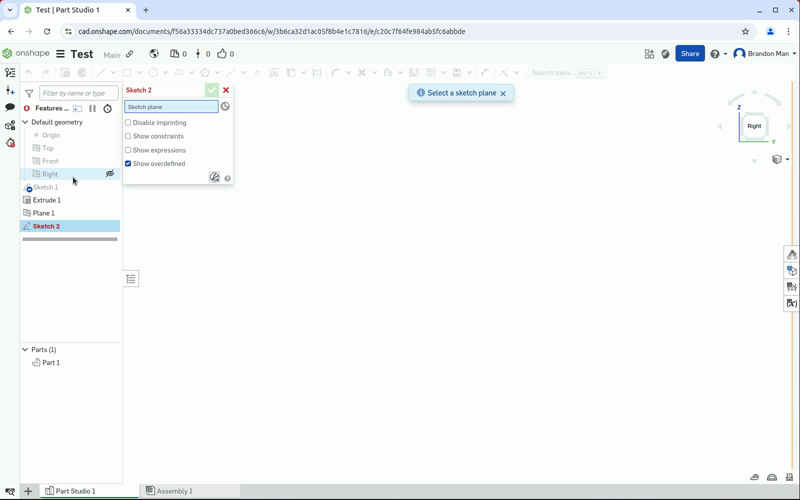
mouse_move(73, 215)
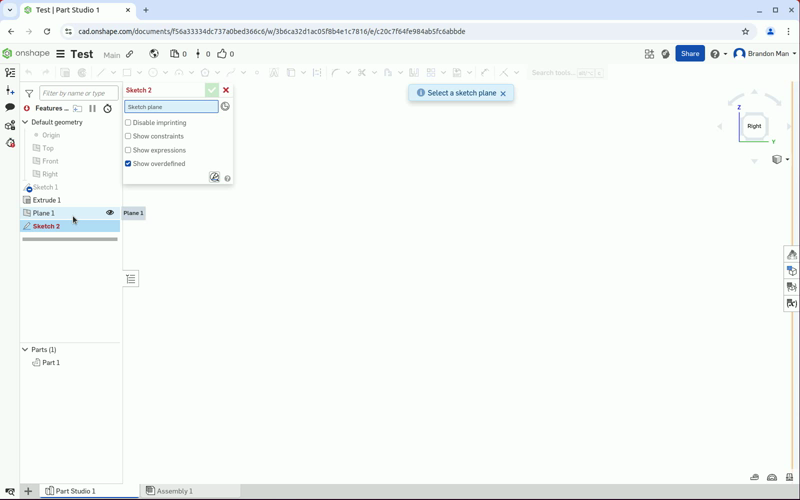
click(73, 215)
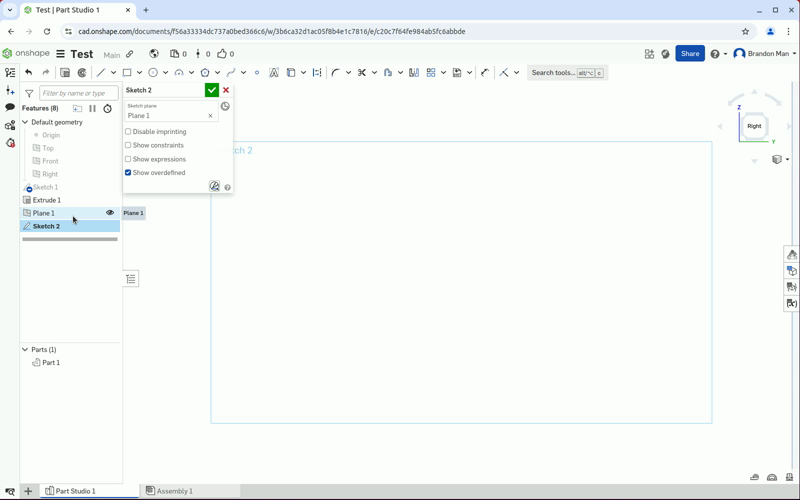
mouse_move(73, 352)
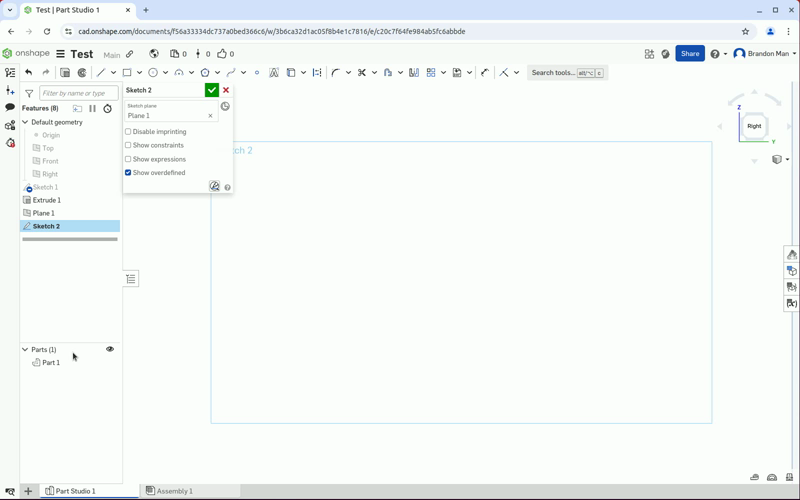
key(y)
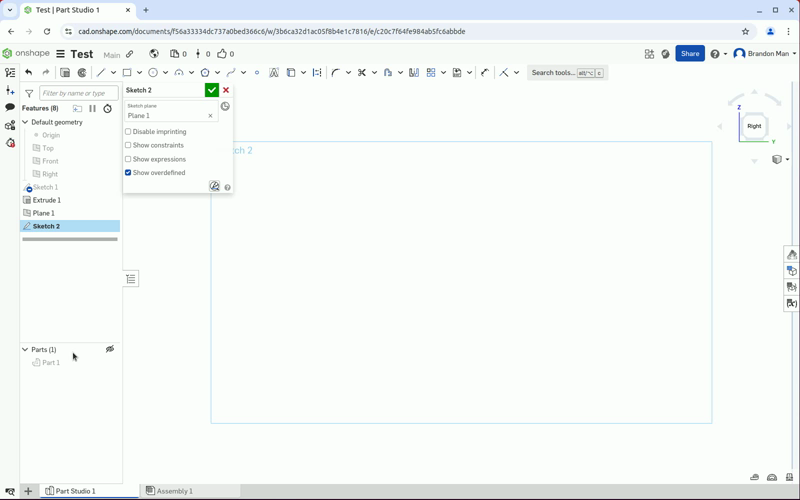
key(l)
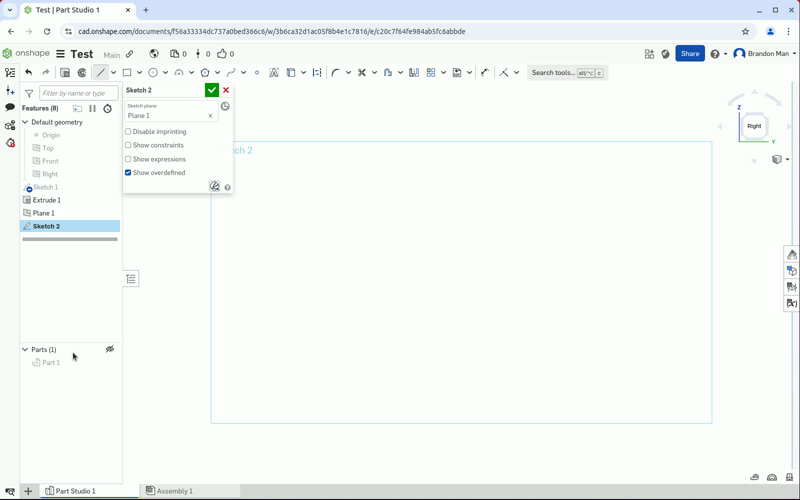
key_down(shift)
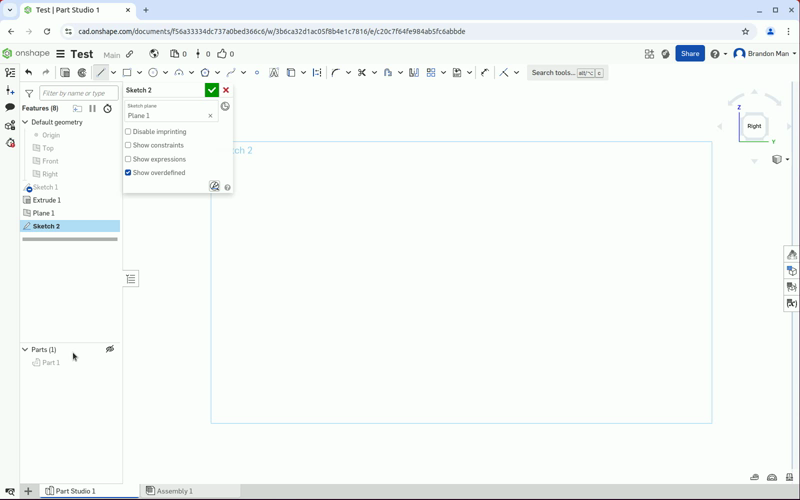
mouse_move(407, 282)
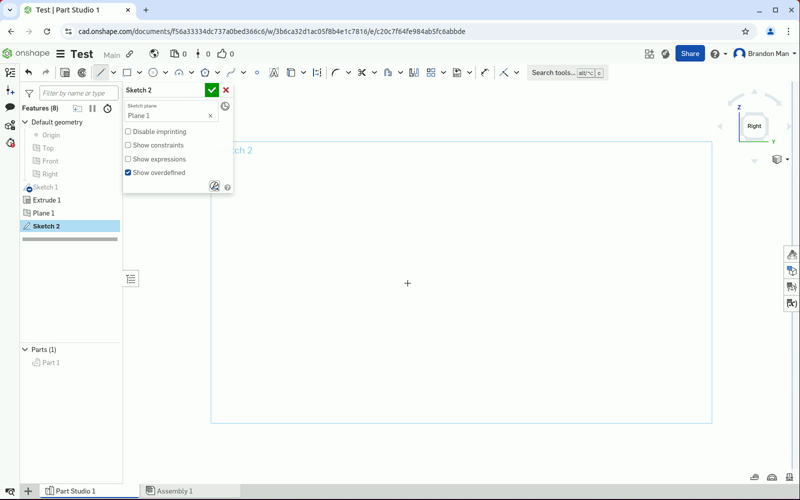
click(407, 282)
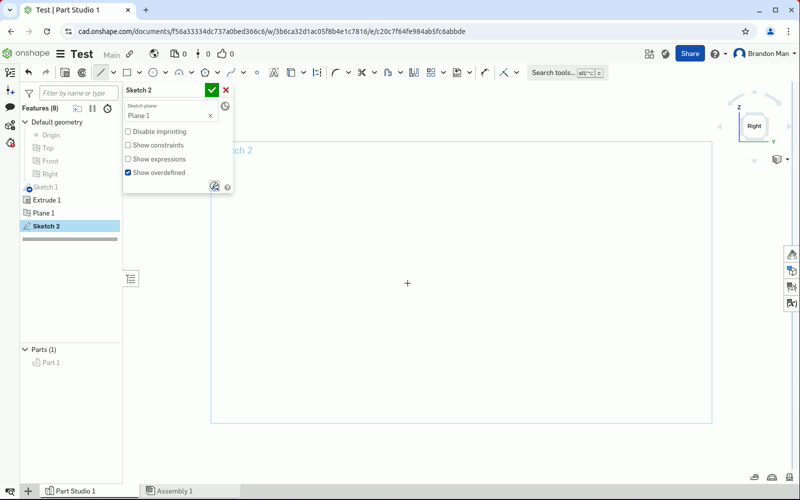
key_up(shift)
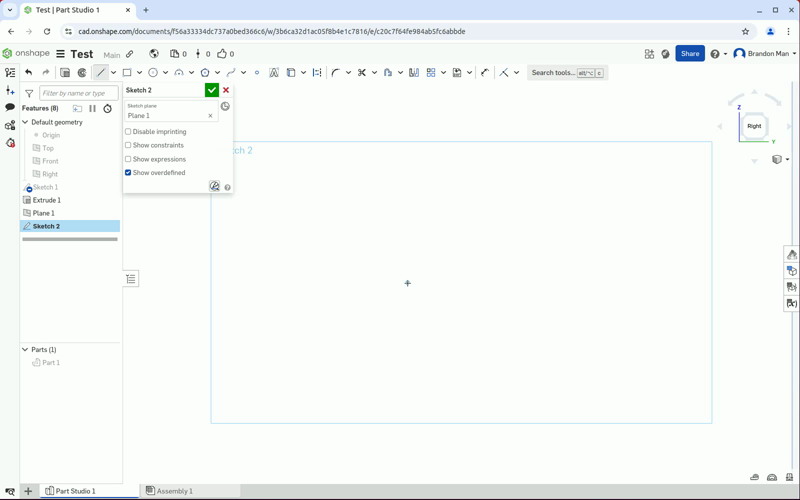
key_down(shift)
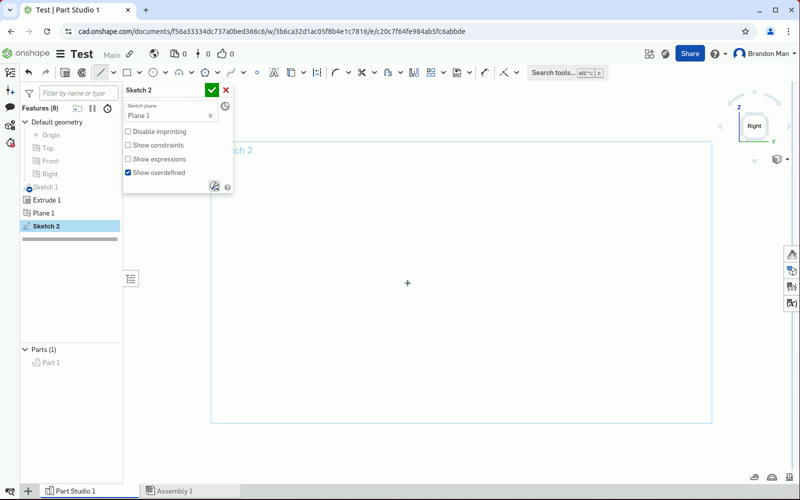
mouse_move(513, 282)
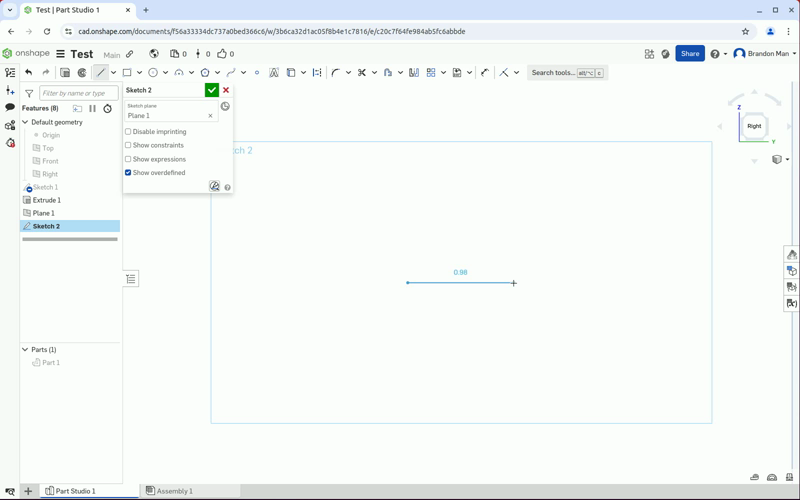
click(513, 282)
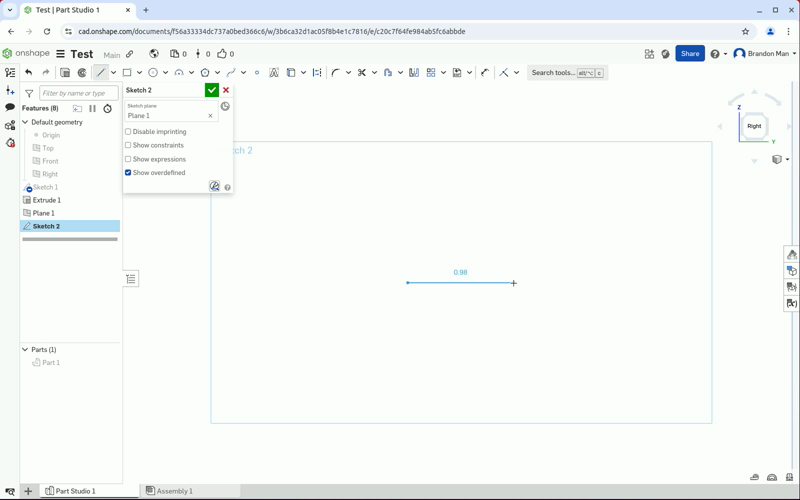
key_up(shift)
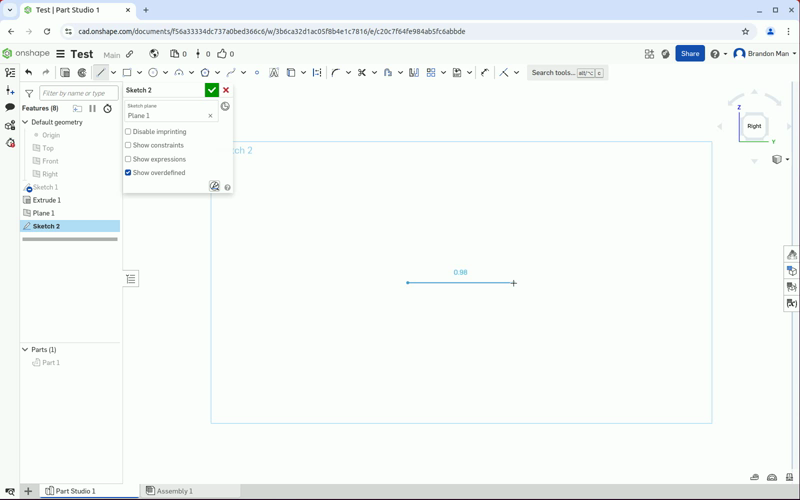
key_down(shift)
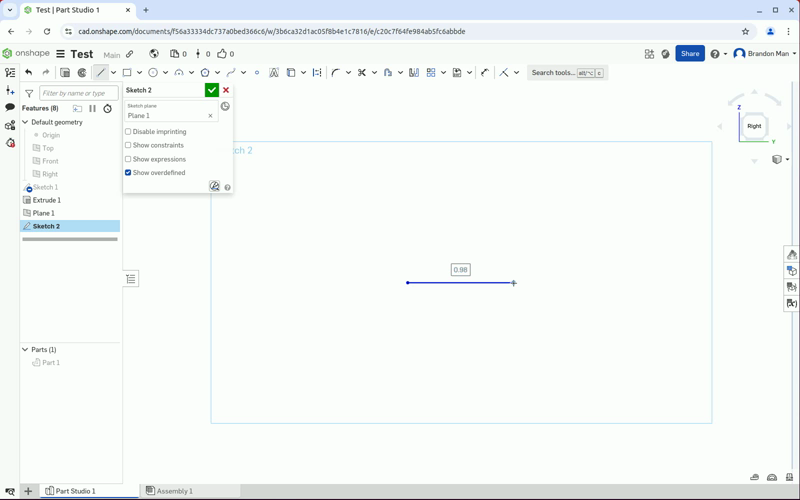
mouse_move(543, 282)
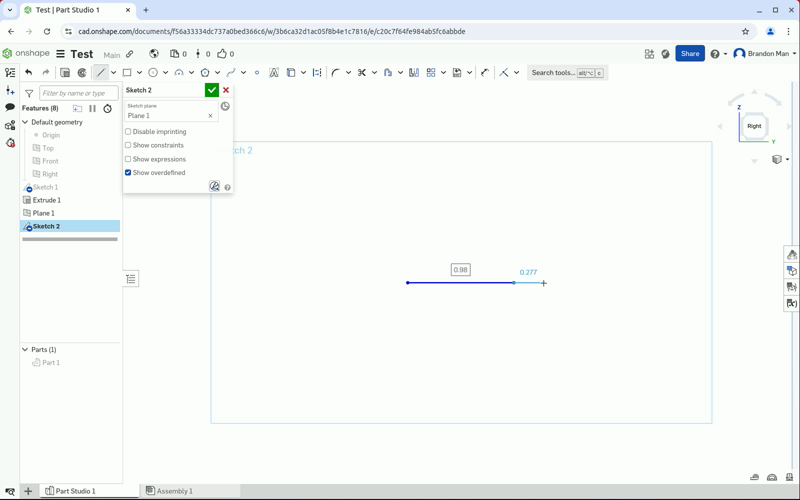
mouse_move(513, 260)
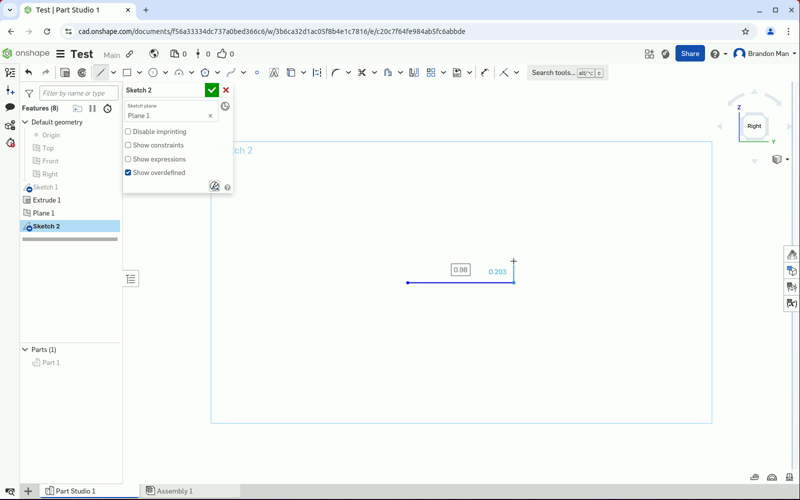
click(513, 260)
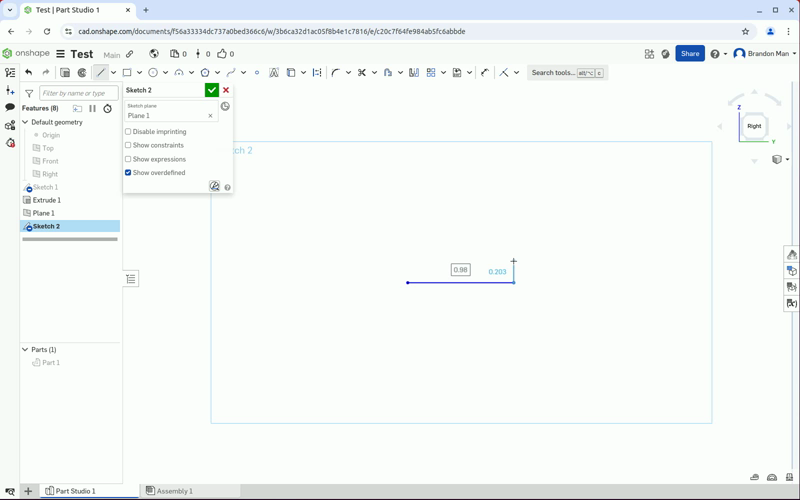
key_up(shift)
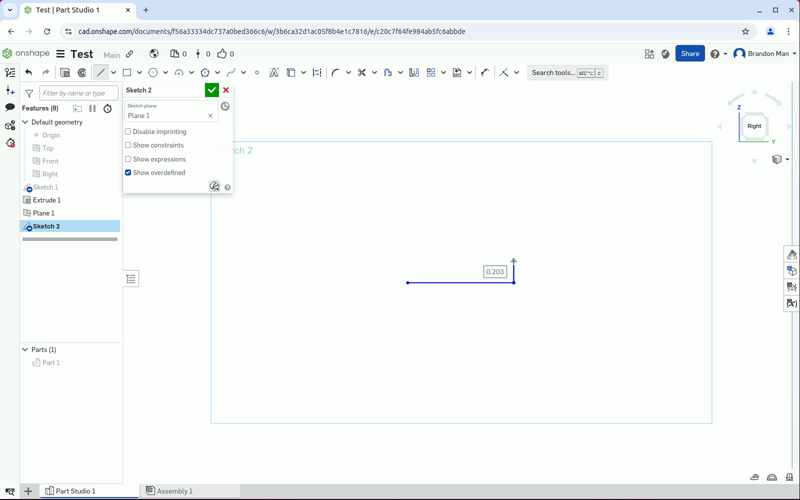
key_down(shift)
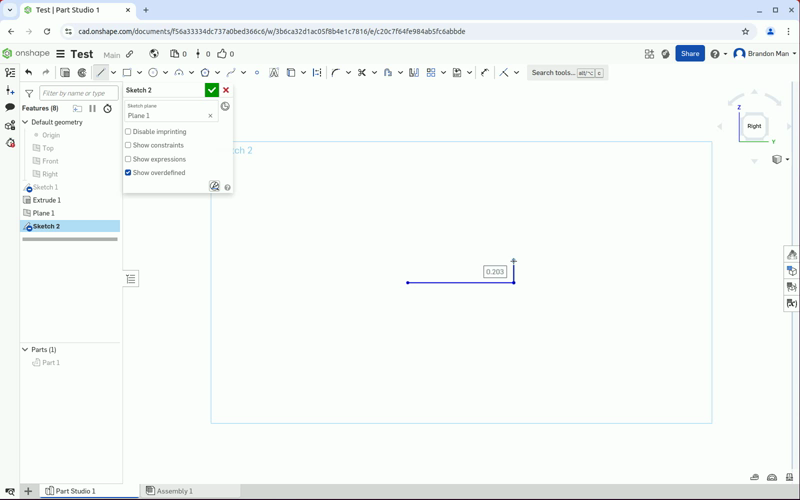
mouse_move(407, 260)
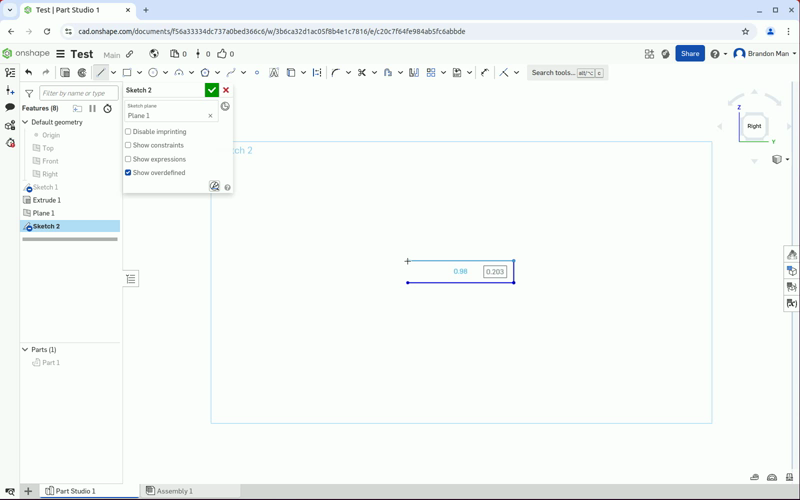
click(407, 260)
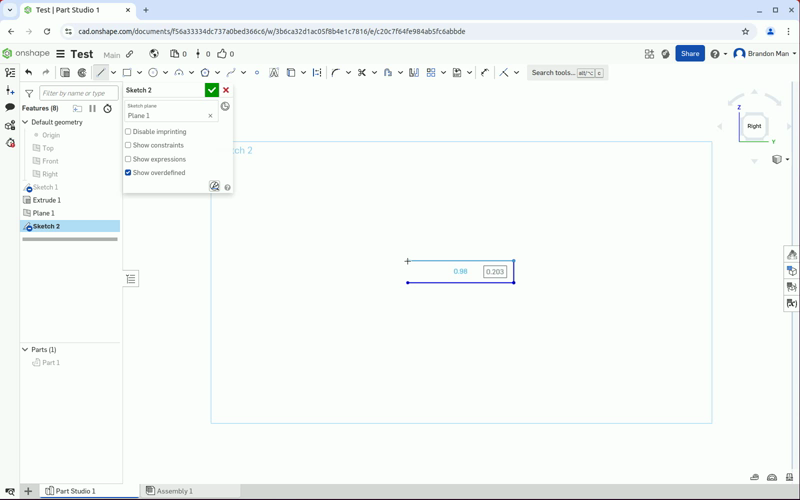
key_up(shift)
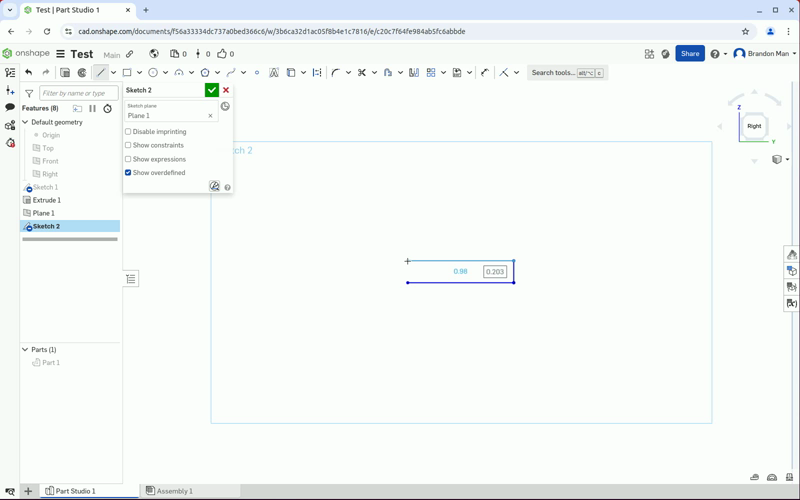
mouse_move(437, 260)
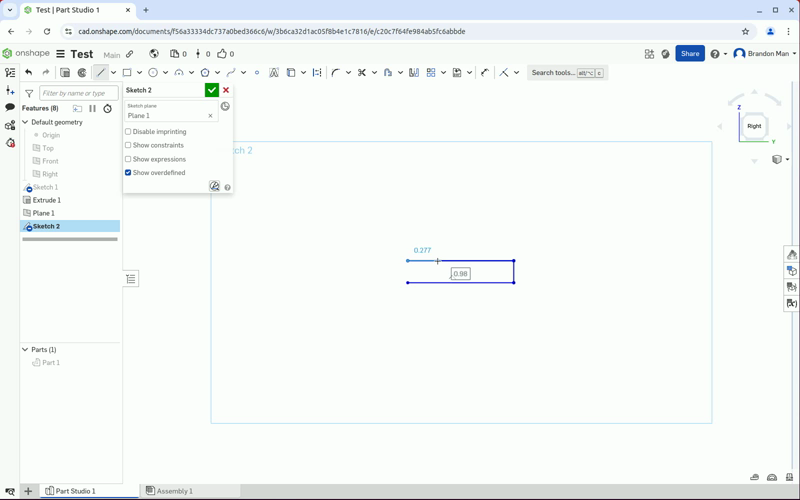
key_down(shift)
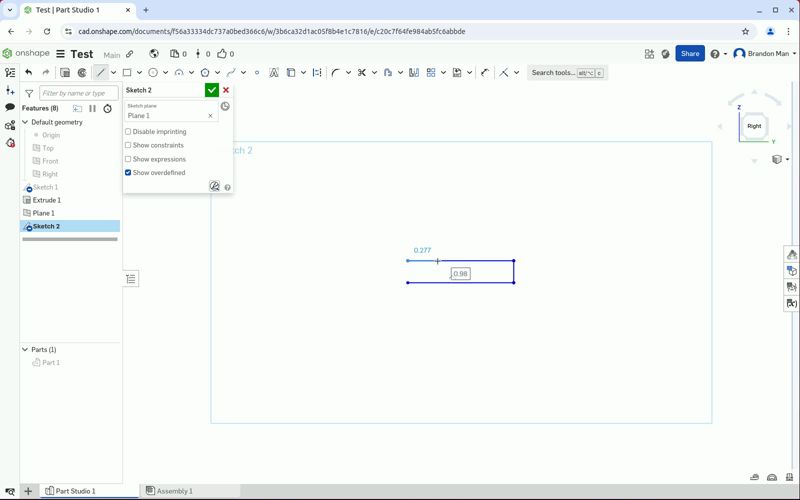
mouse_move(407, 282)
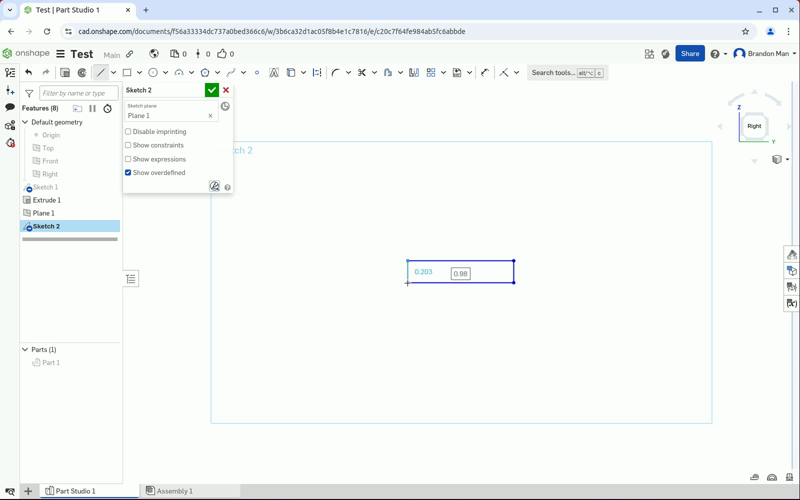
key_up(shift)
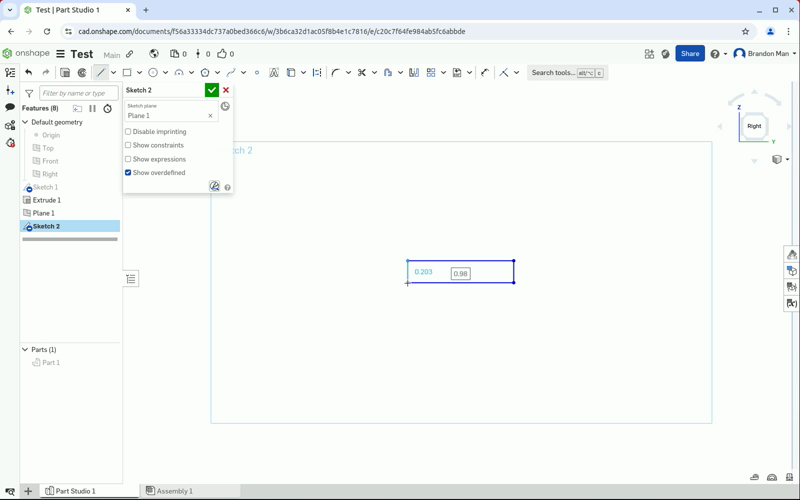
click(407, 282)
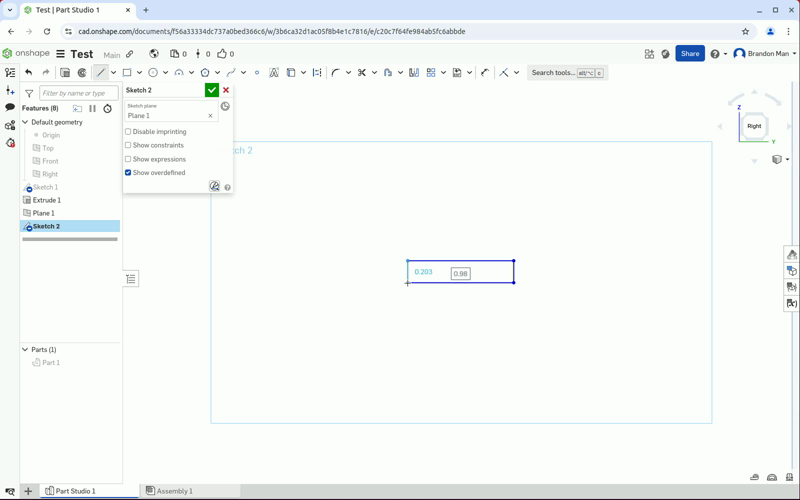
key(esc)
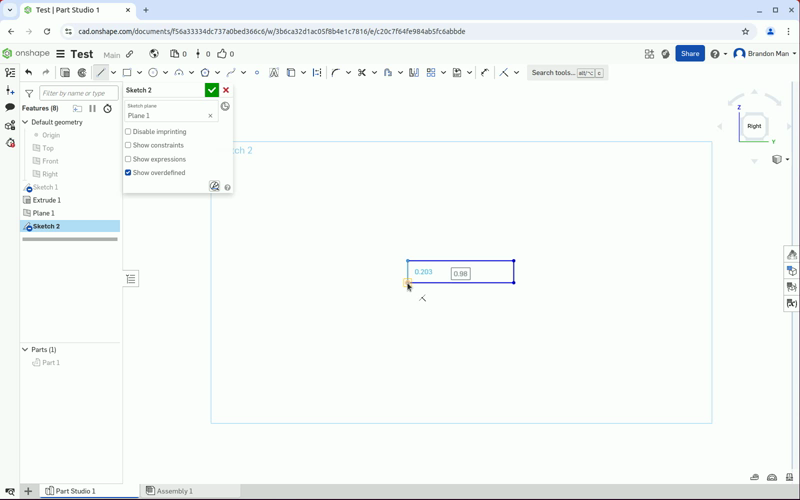
mouse_move(482, 265)
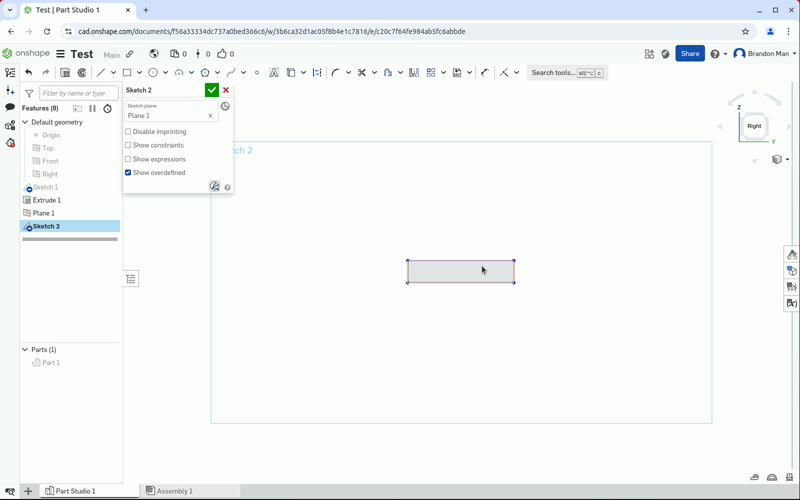
click(482, 265)
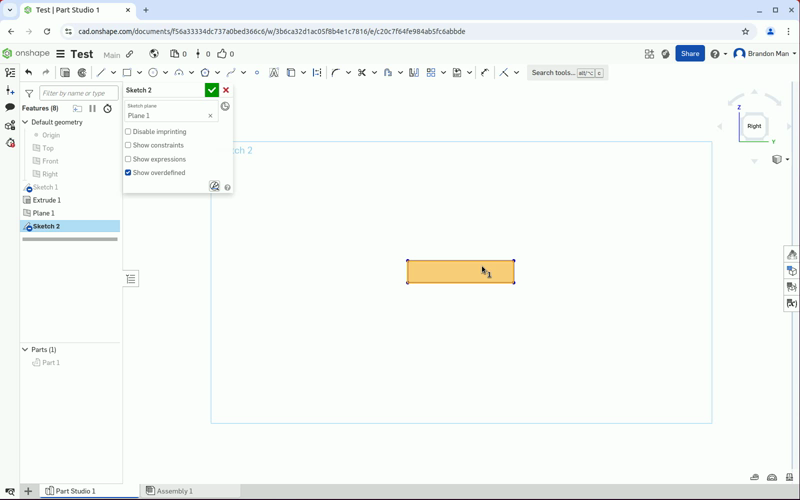
mouse_move(73, 352)
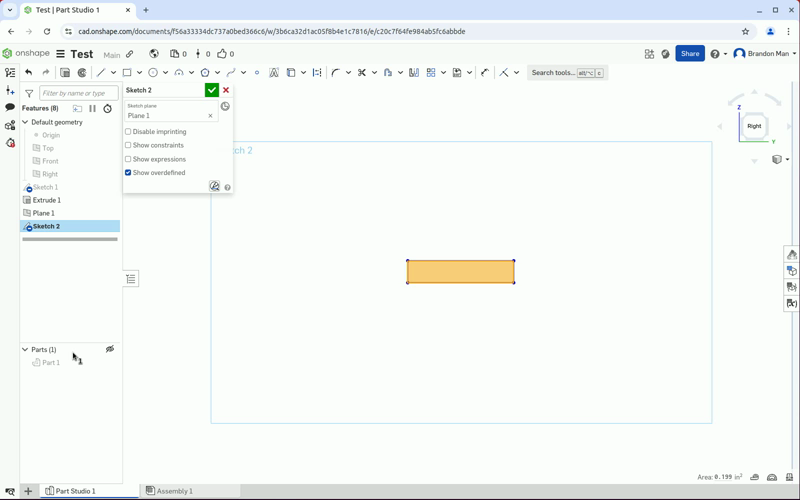
key(shift+y)
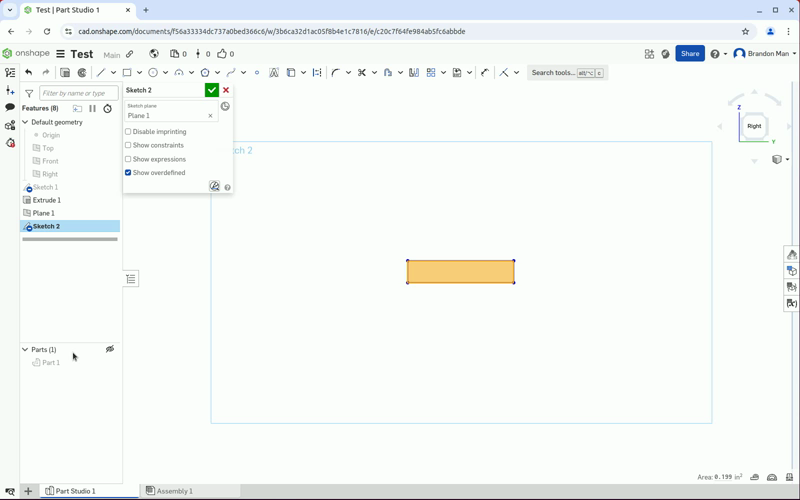
key(shift+e)
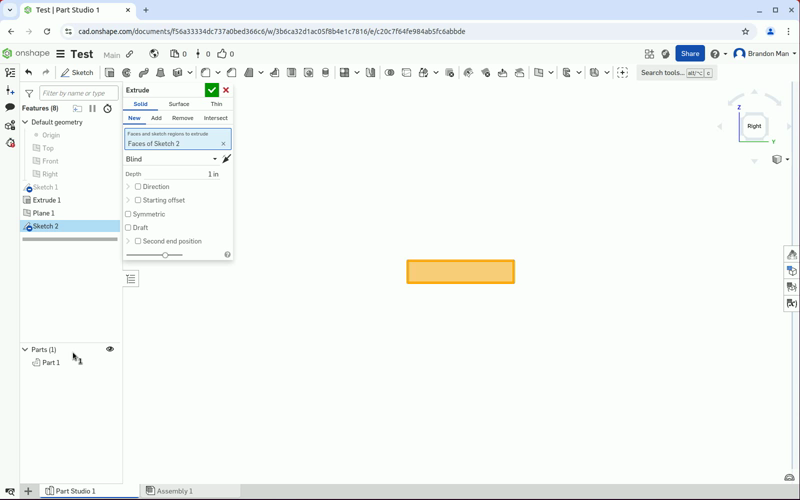
mouse_move(143, 106)
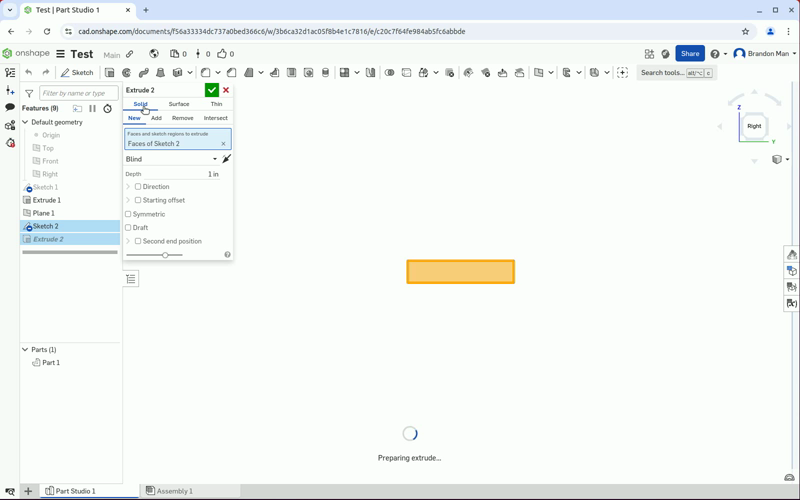
click(143, 106)
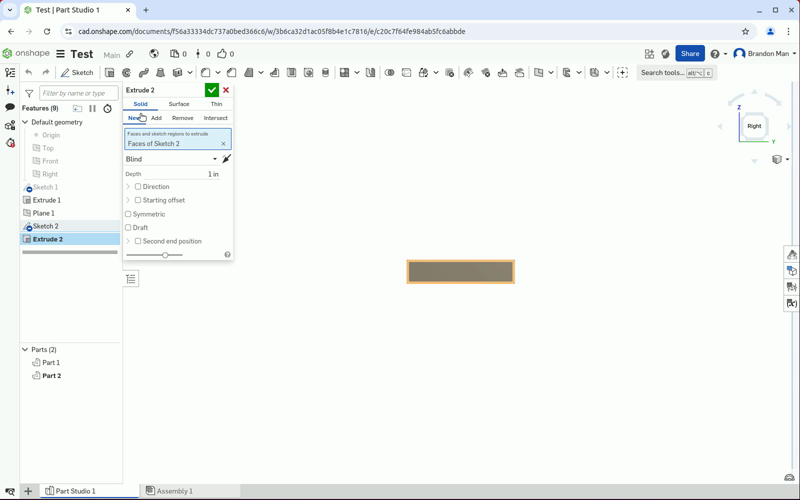
mouse_move(137, 120)
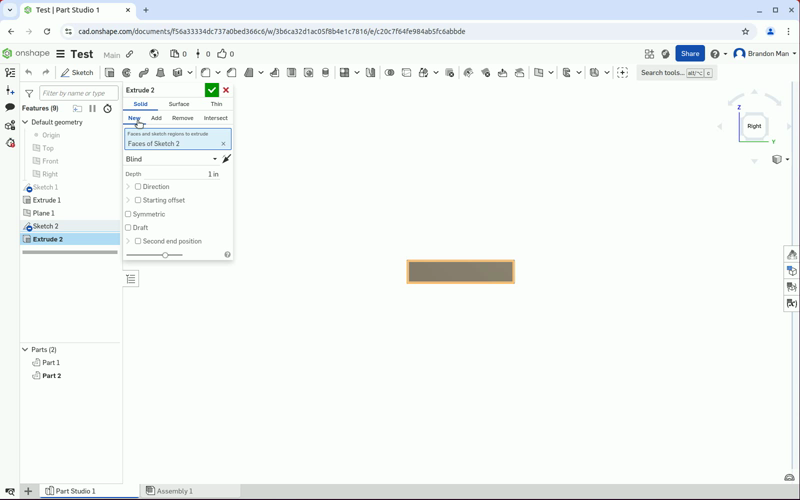
click(137, 120)
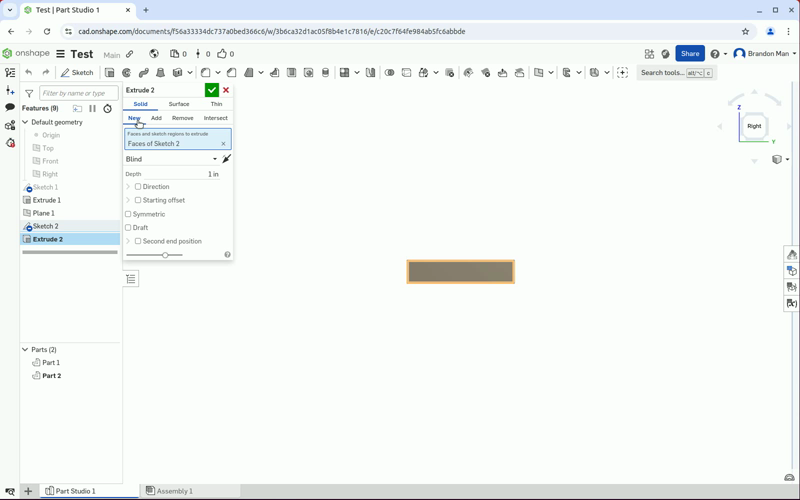
key(tab, 4)
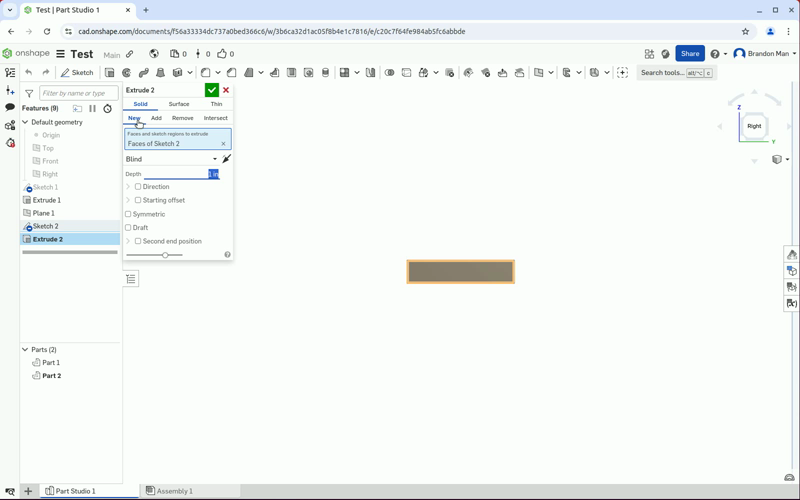
text(0.033)
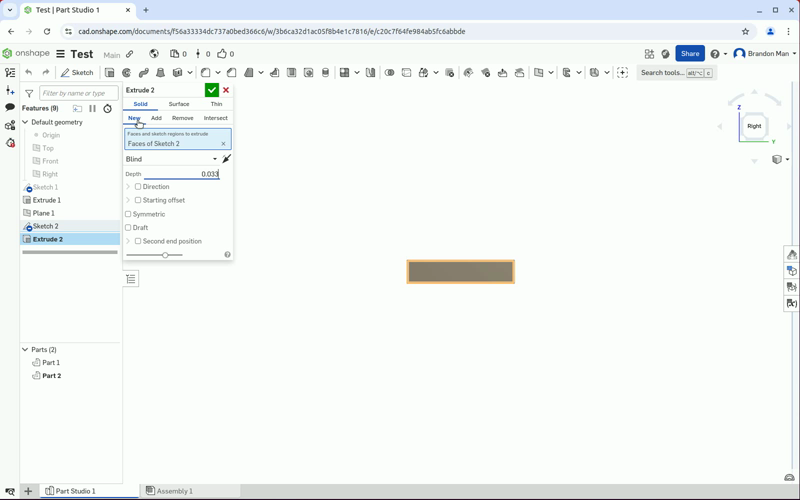
key(enter)
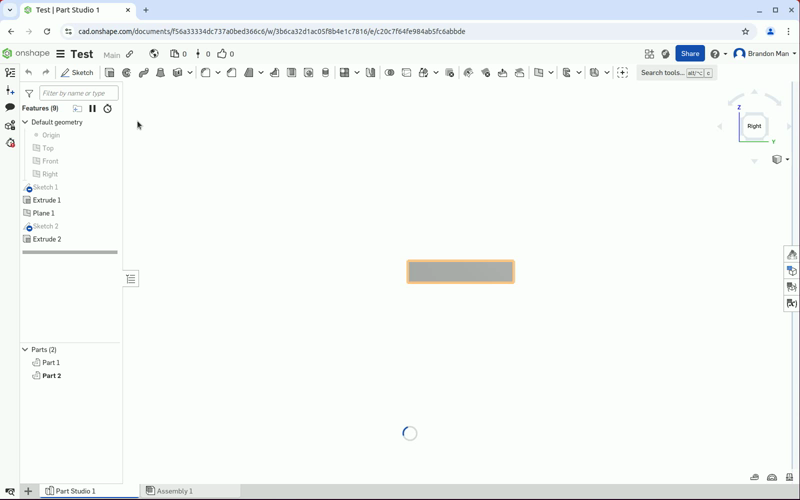
key(shift+h)
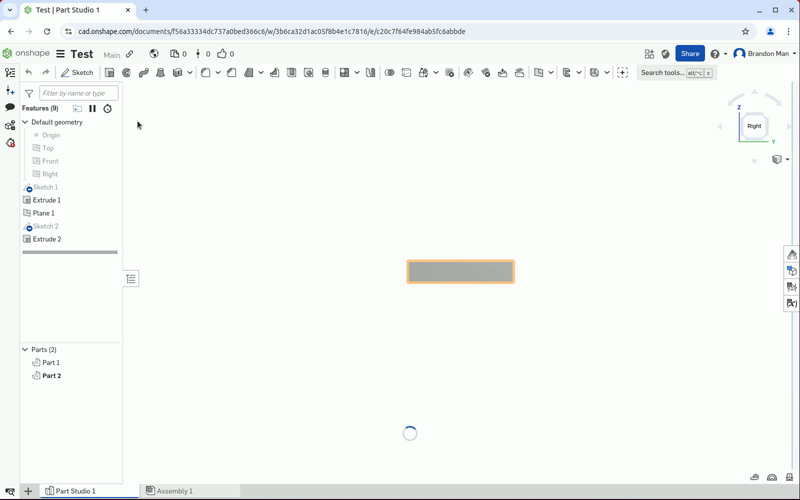
key(shift+h)
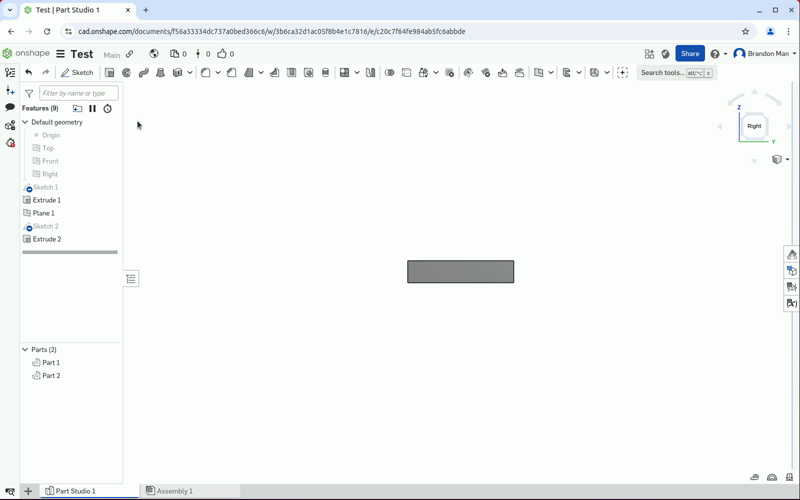
mouse_move(73, 189)
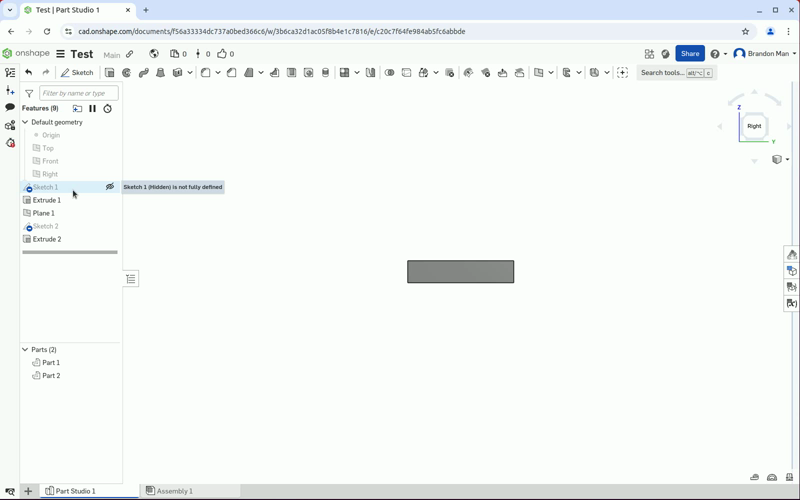
click(73, 189)
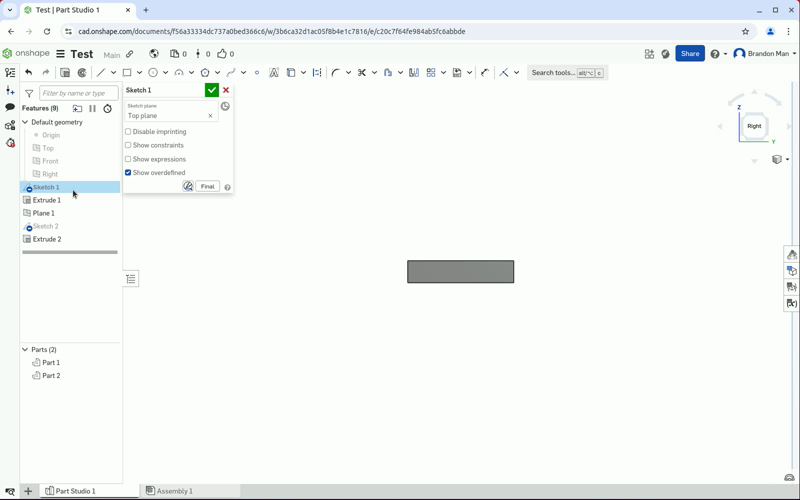
mouse_move(229, 92)
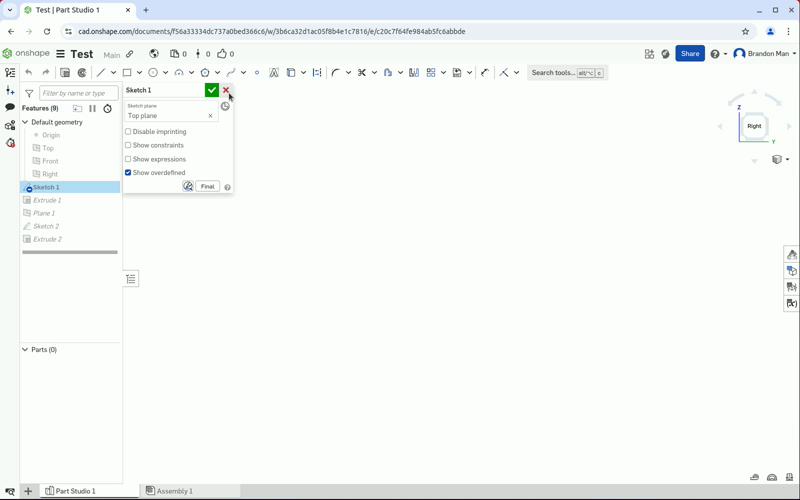
click(229, 92)
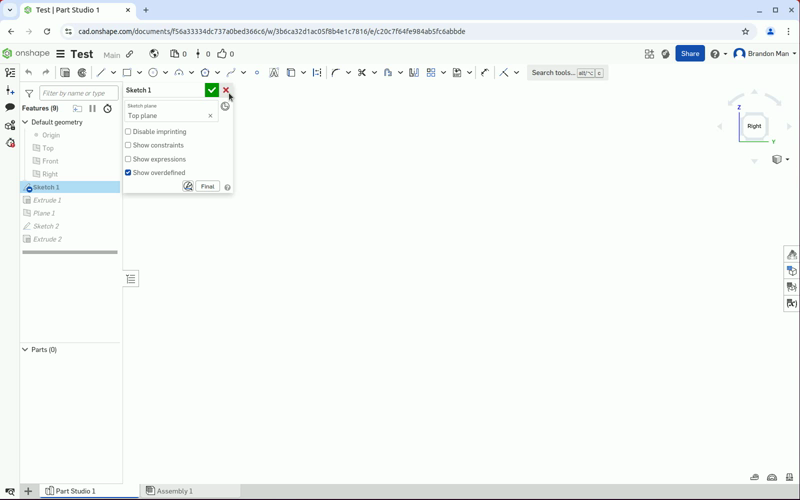
key(shift+s)
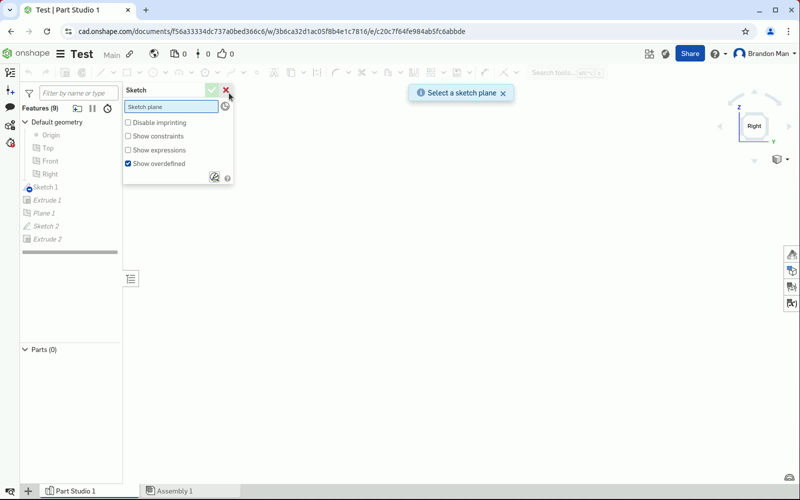
mouse_move(73, 215)
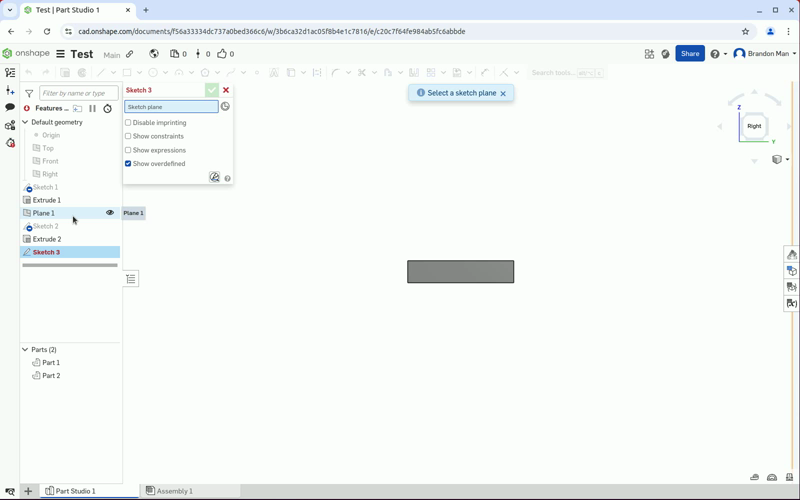
click(73, 215)
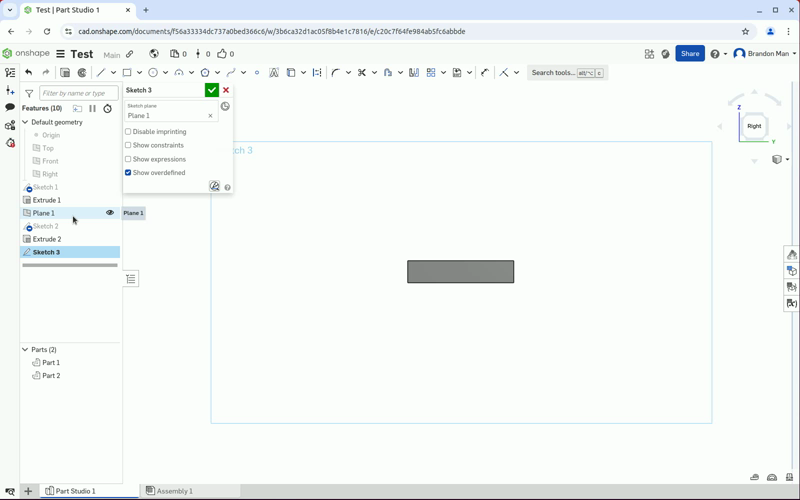
mouse_move(73, 352)
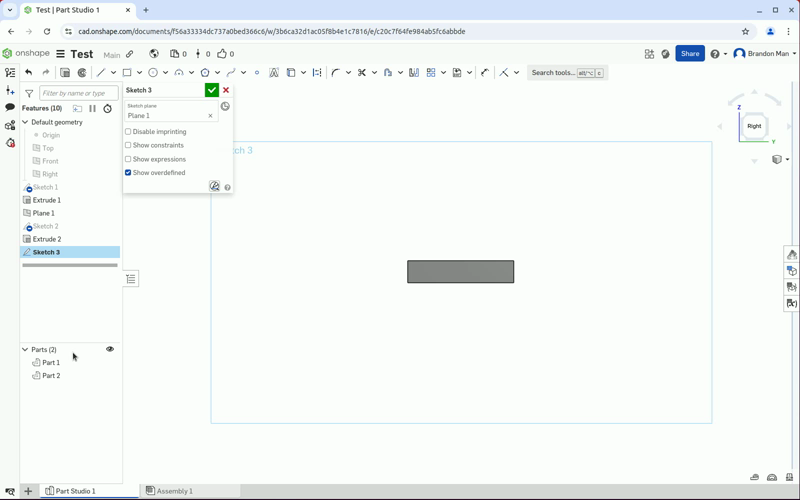
key(y)
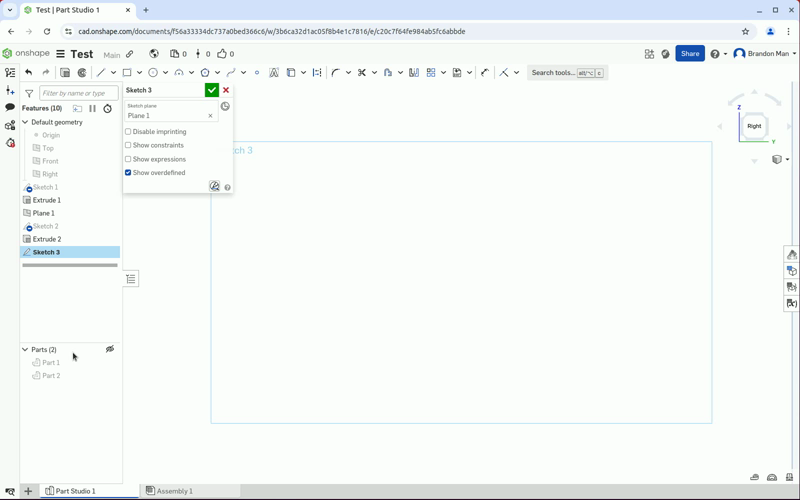
key(l)
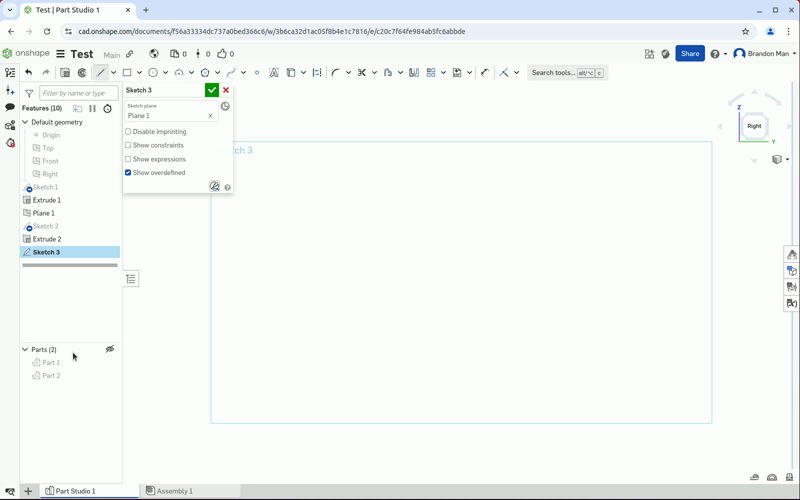
key_down(shift)
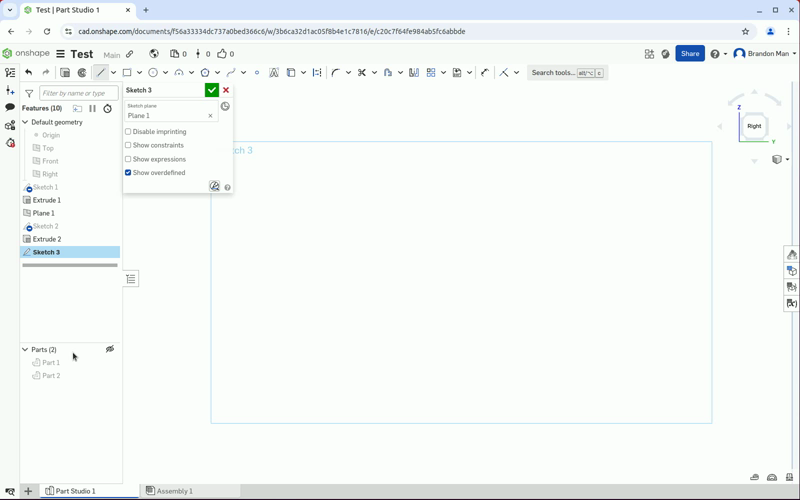
mouse_move(407, 260)
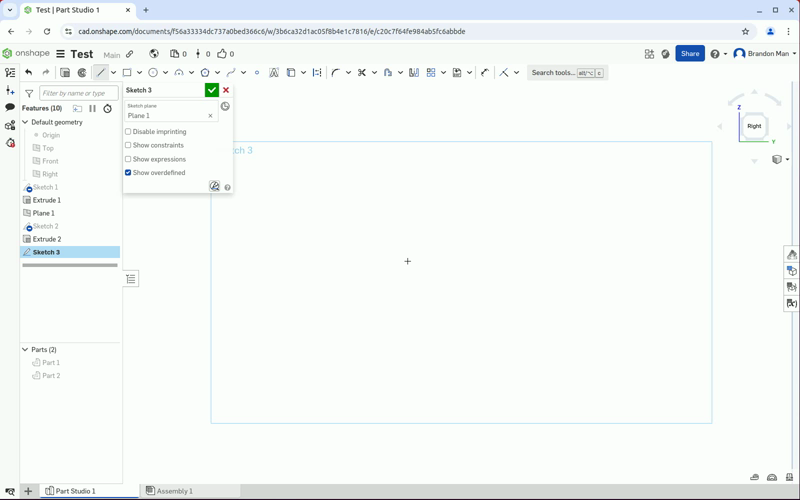
click(407, 260)
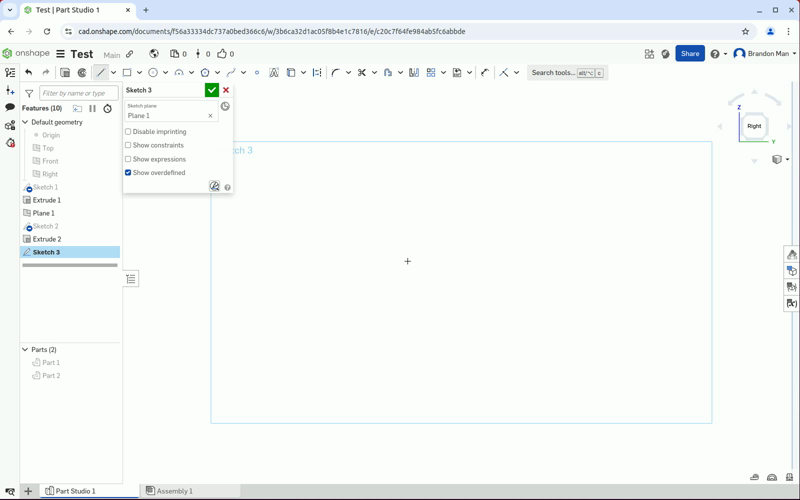
key_up(shift)
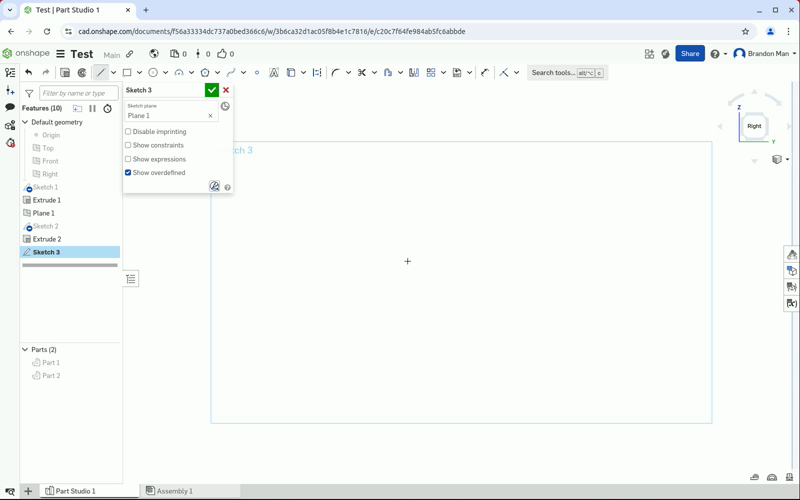
key_down(shift)
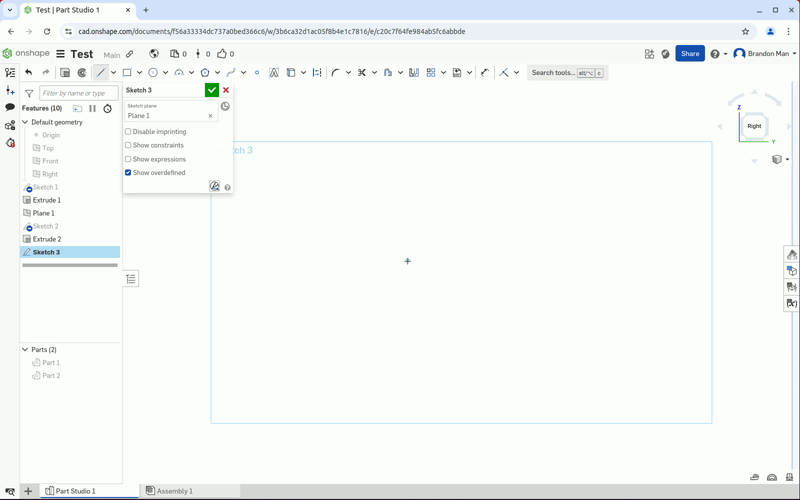
mouse_move(513, 260)
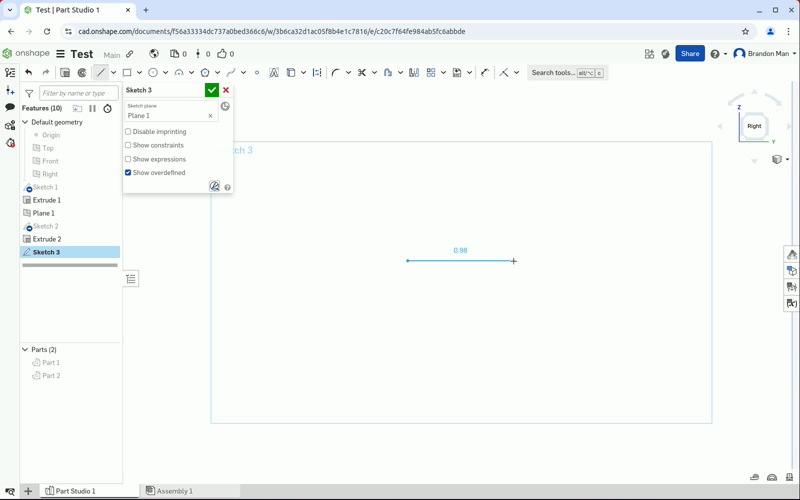
click(513, 260)
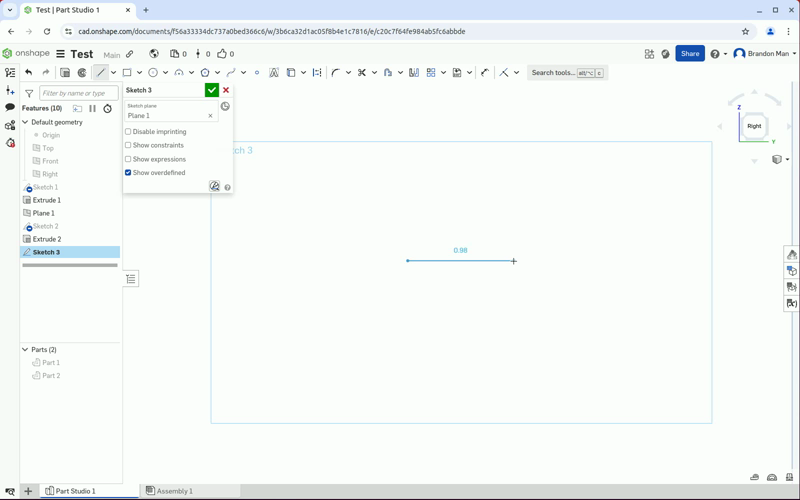
key_up(shift)
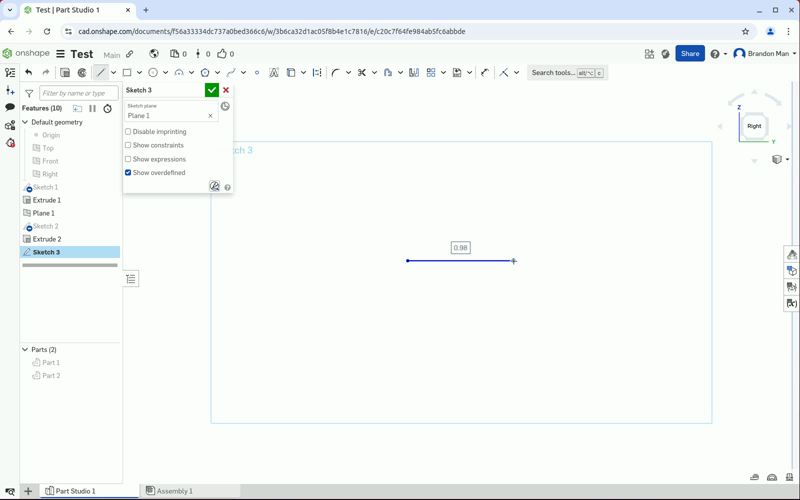
key_down(shift)
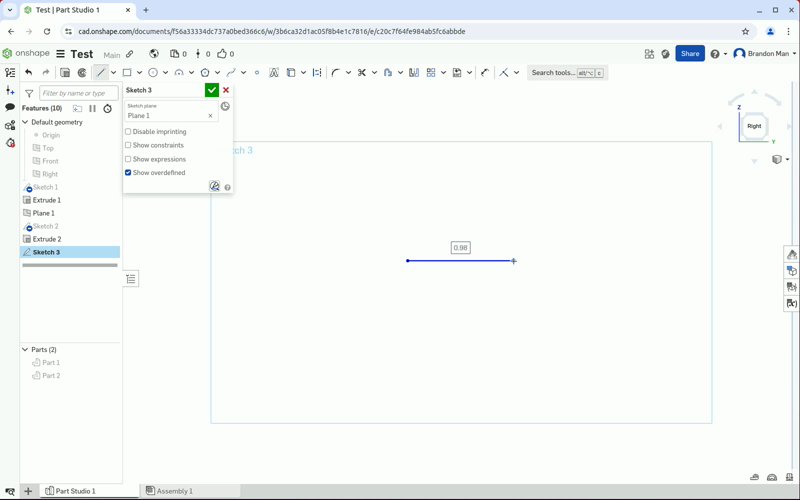
mouse_move(543, 260)
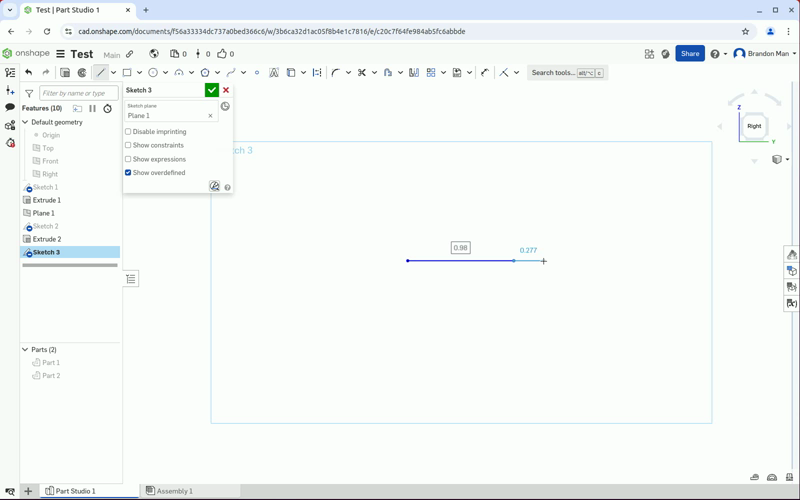
mouse_move(513, 257)
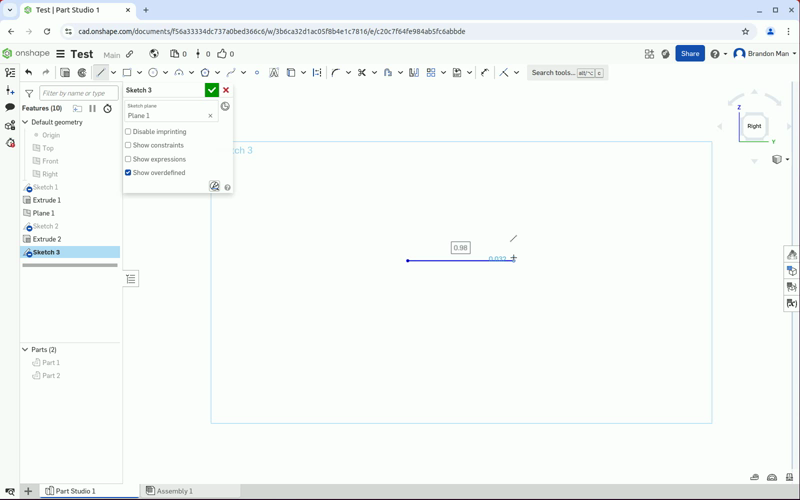
scroll(6)
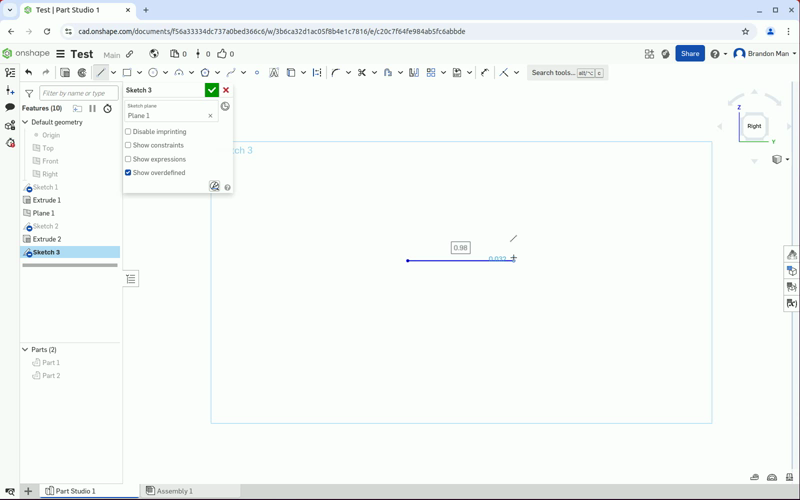
scroll(6)
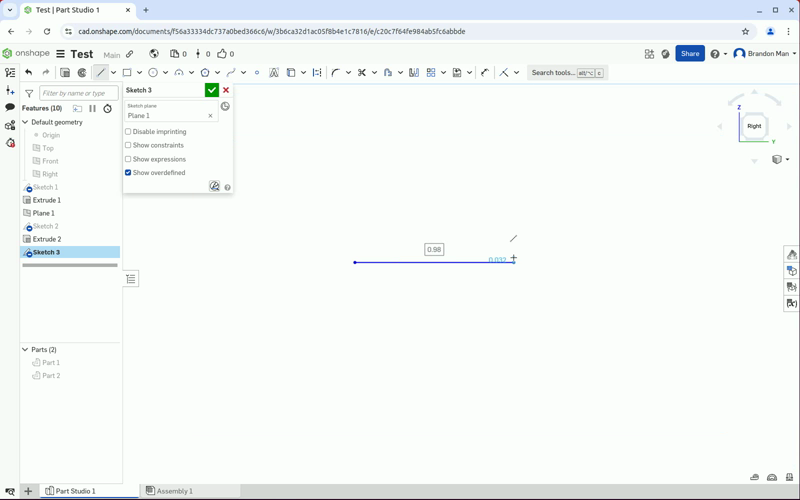
scroll(6)
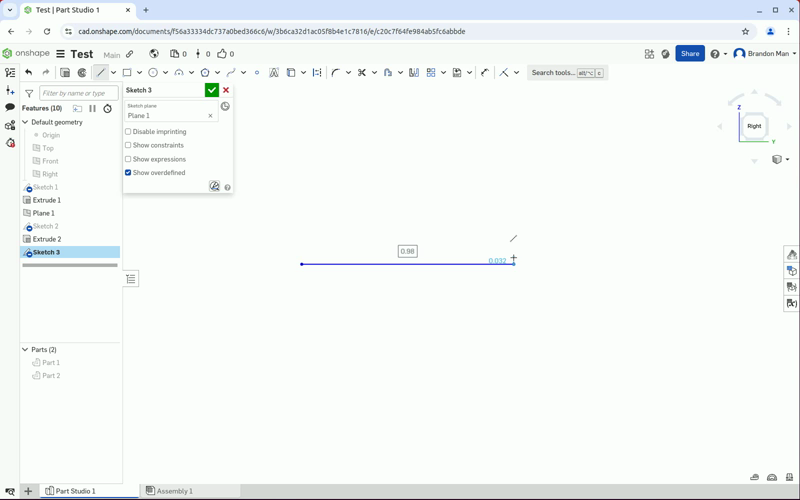
scroll(6)
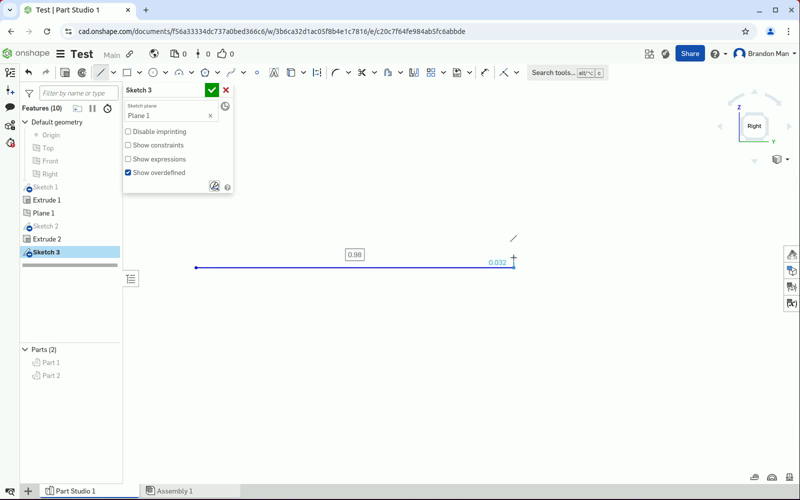
scroll(6)
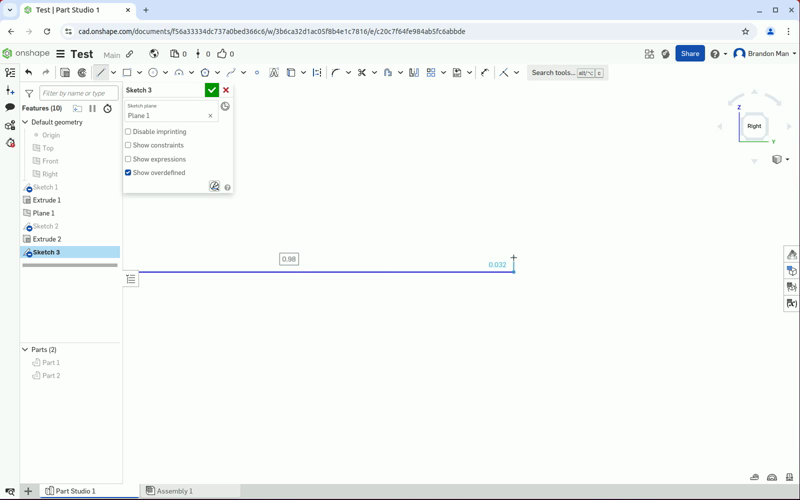
scroll(6)
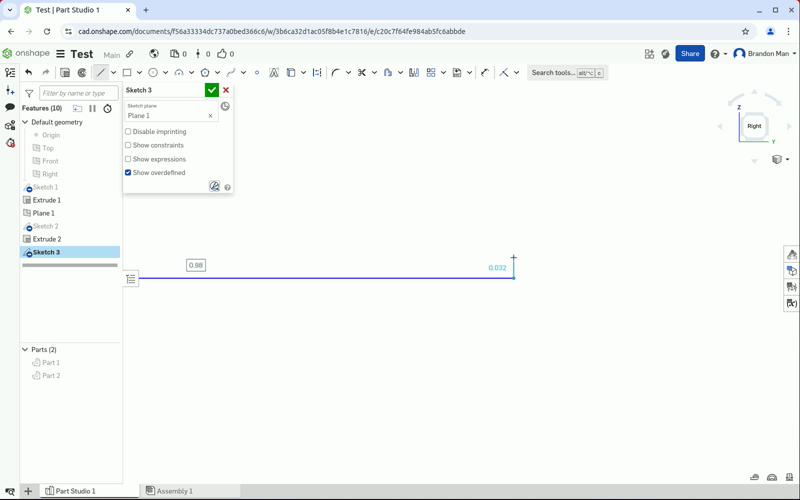
scroll(6)
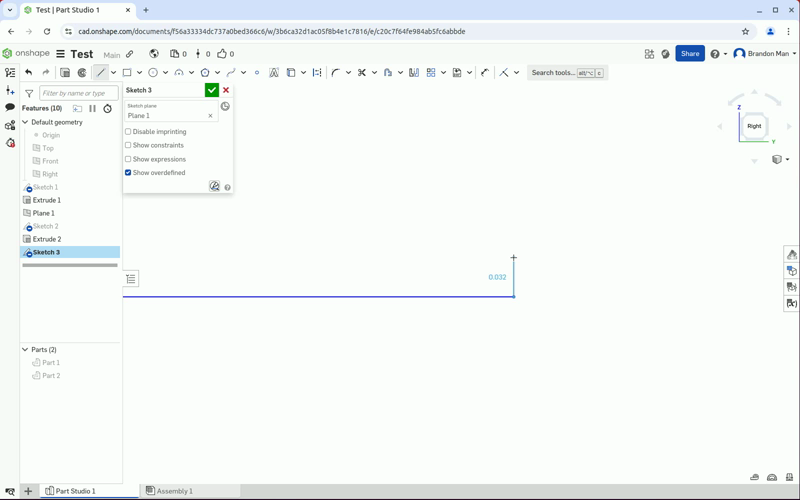
click(513, 257)
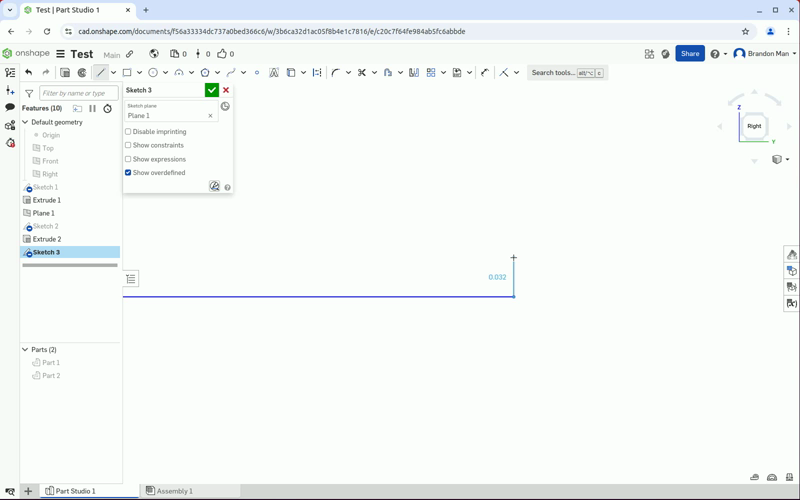
scroll(-6)
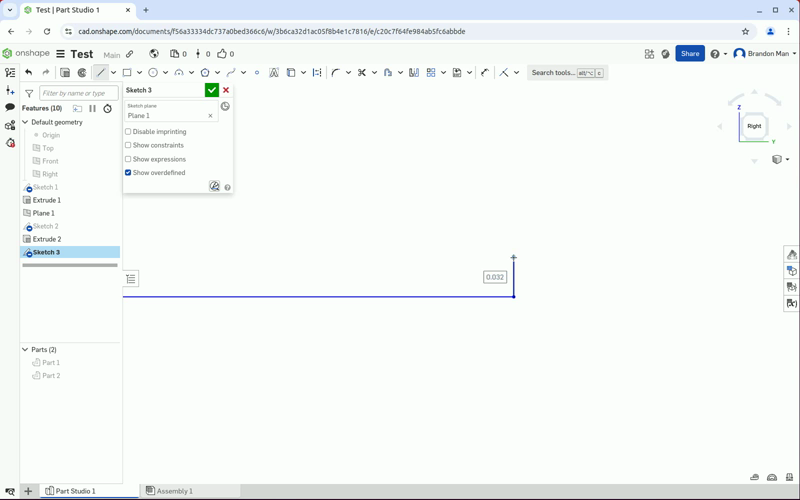
scroll(-6)
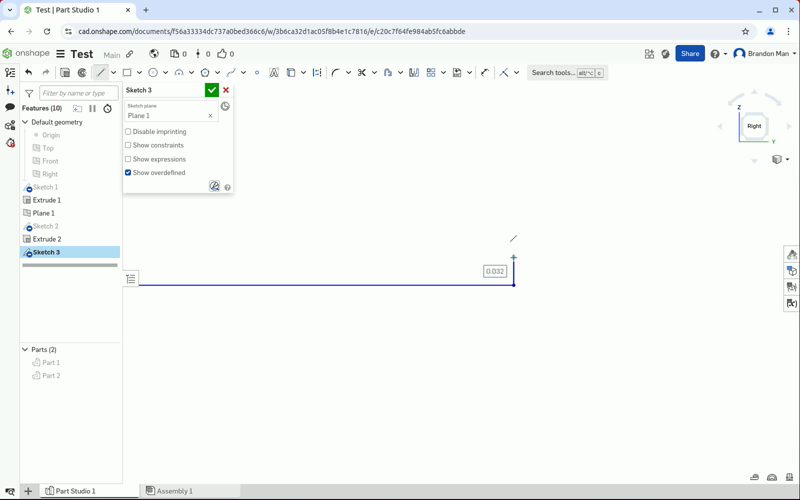
scroll(-6)
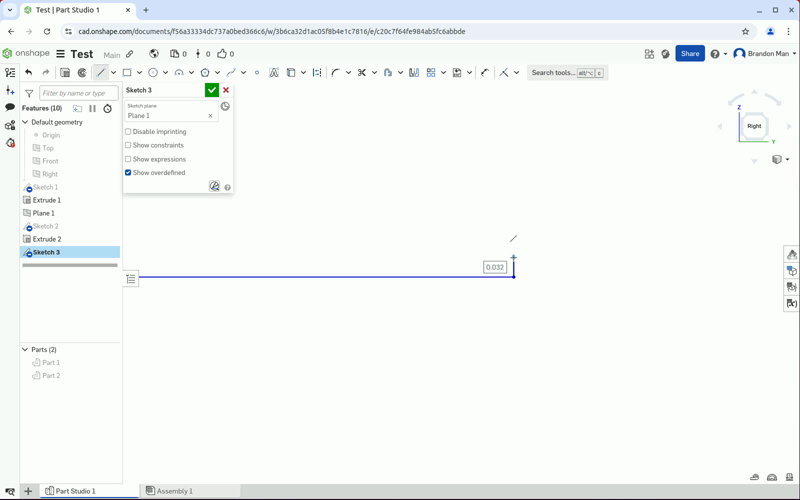
scroll(-6)
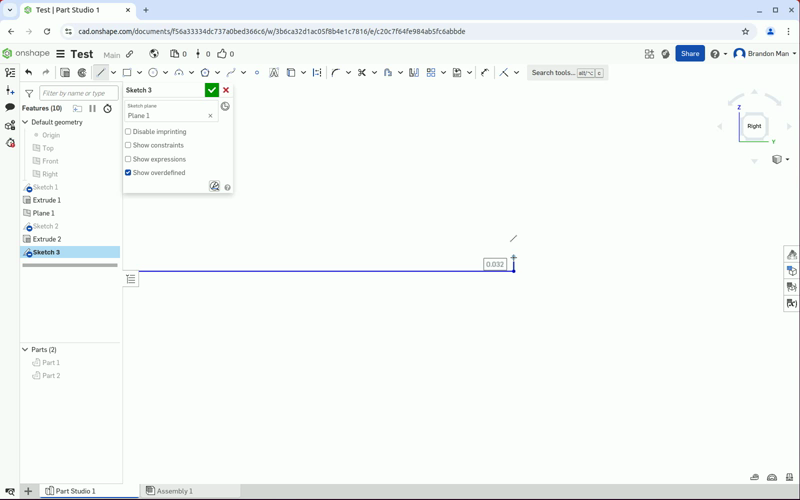
scroll(-6)
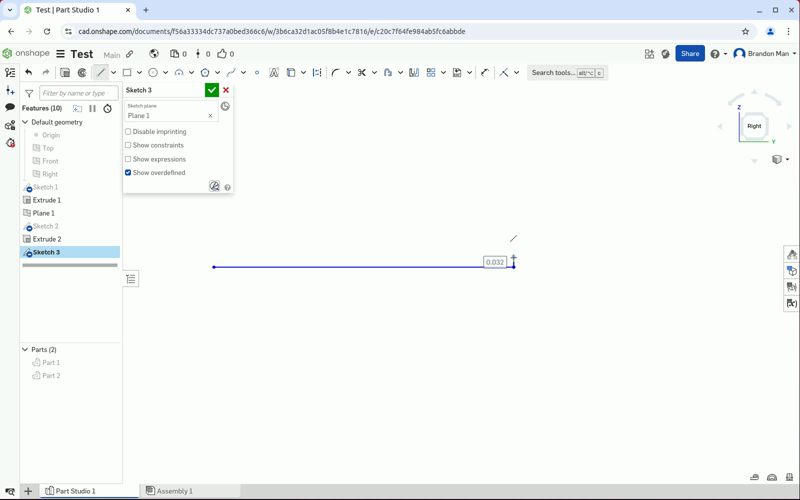
scroll(-6)
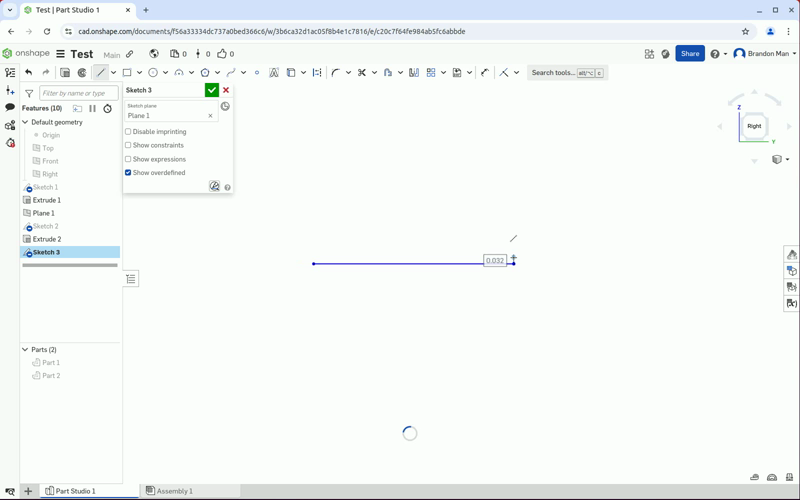
scroll(-6)
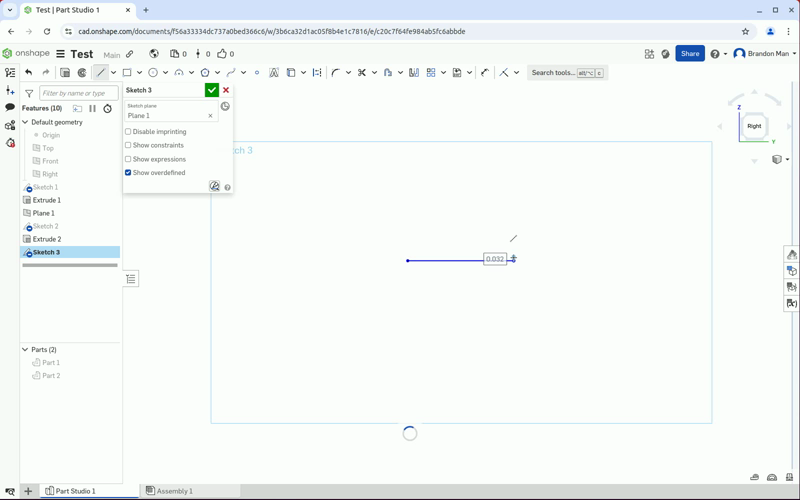
key_up(shift)
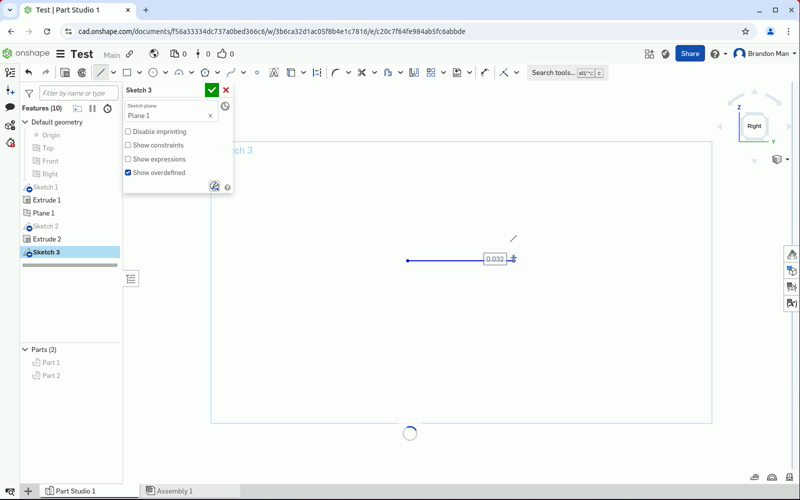
key_down(shift)
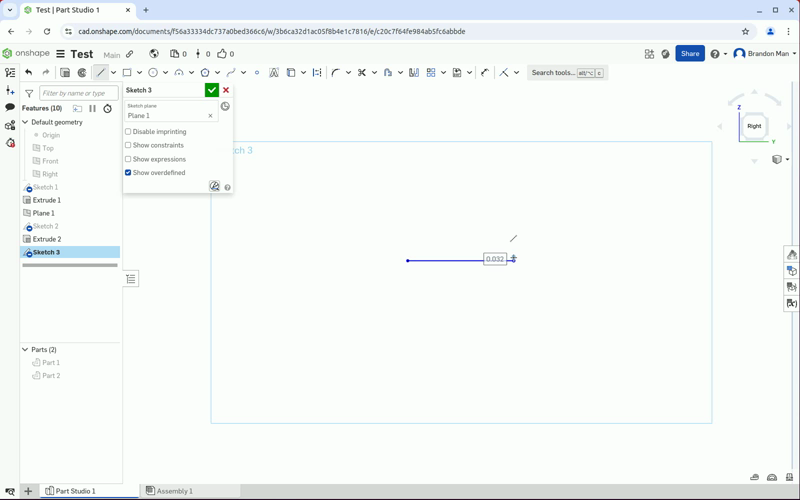
mouse_move(407, 257)
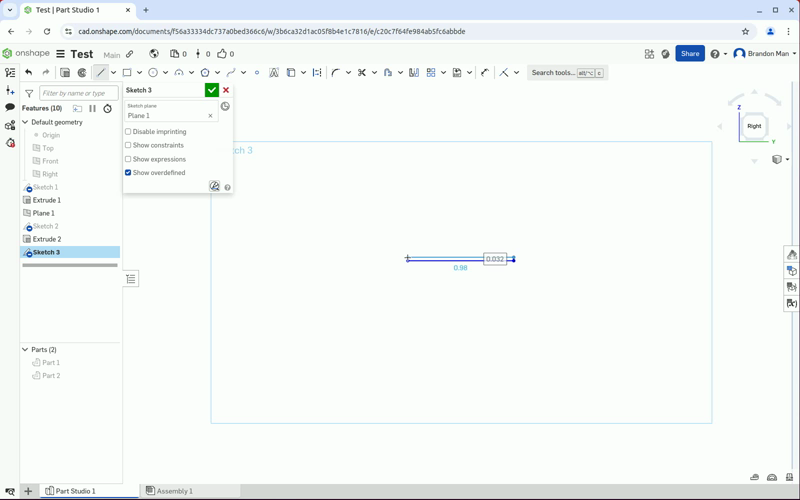
scroll(6)
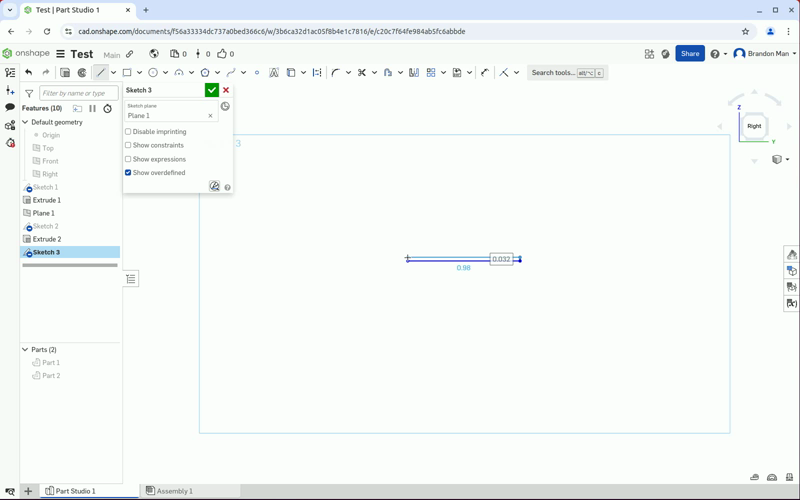
scroll(6)
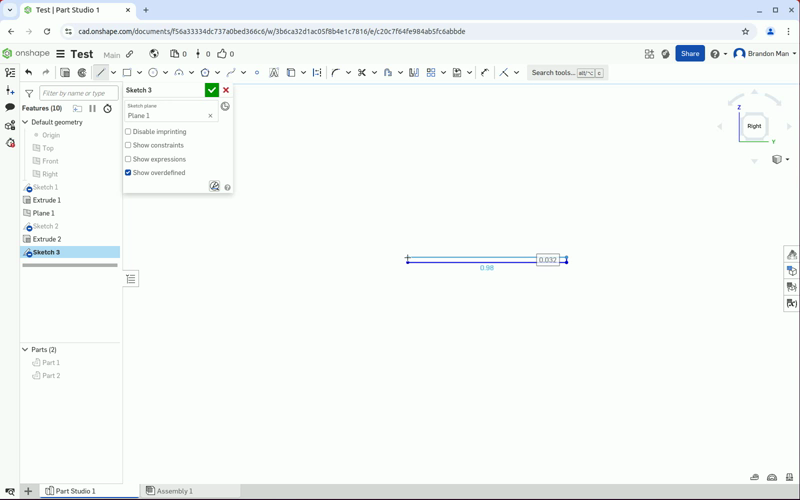
scroll(6)
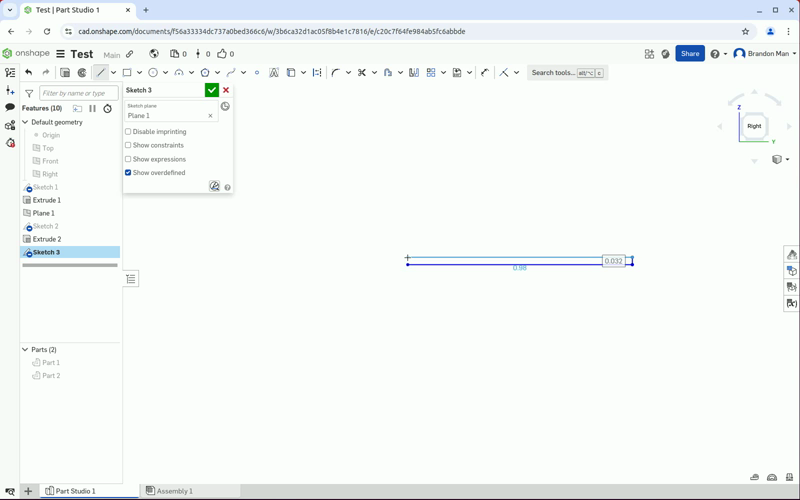
scroll(6)
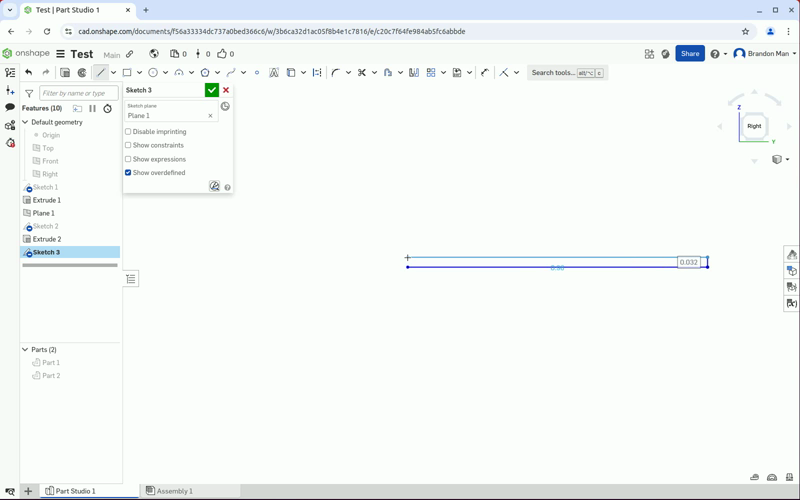
scroll(6)
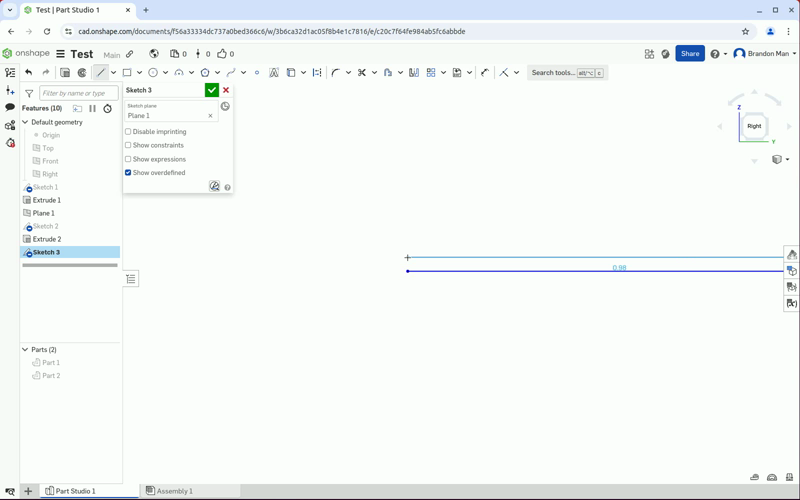
scroll(6)
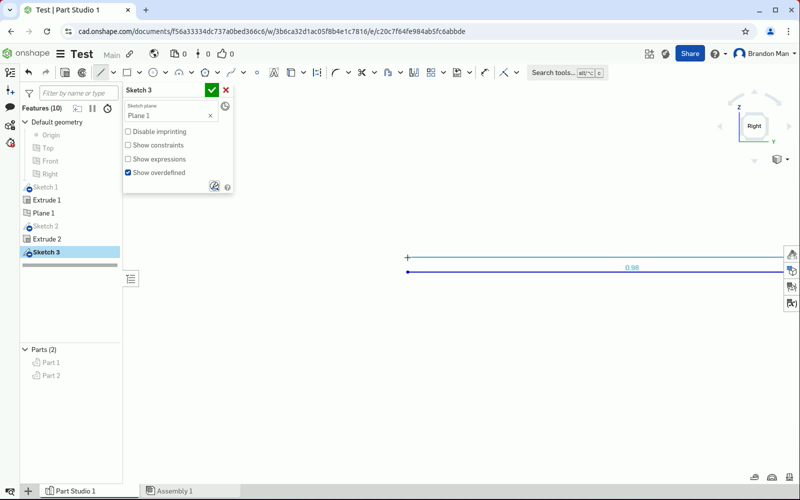
scroll(6)
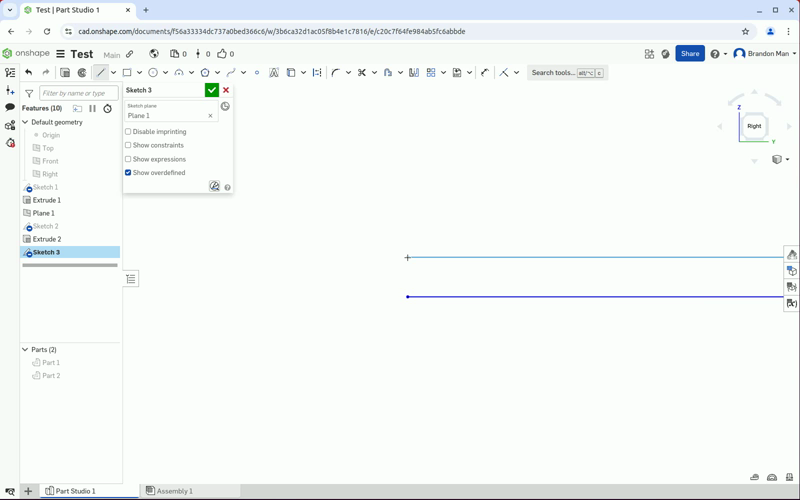
click(407, 257)
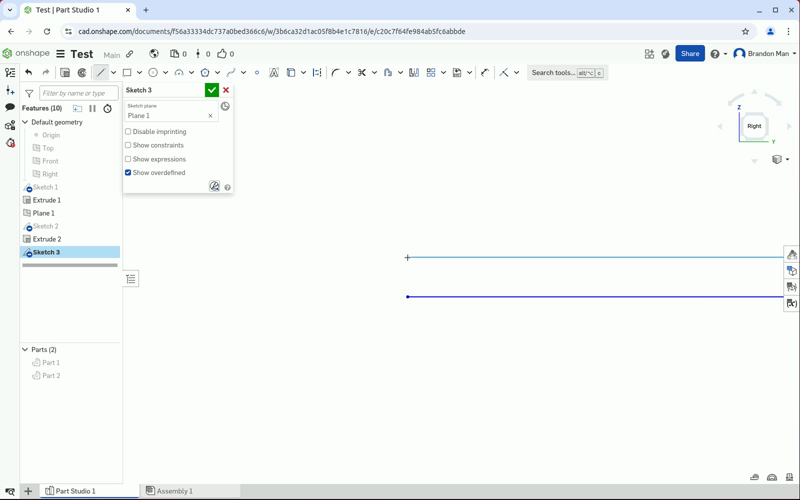
scroll(-6)
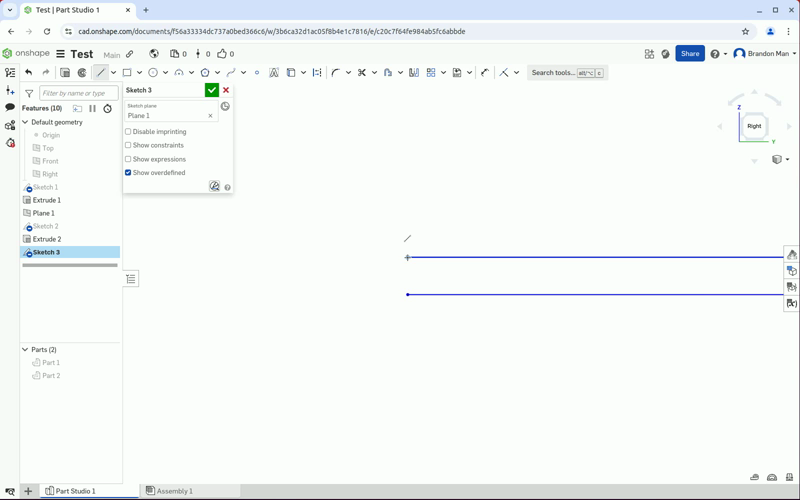
scroll(-6)
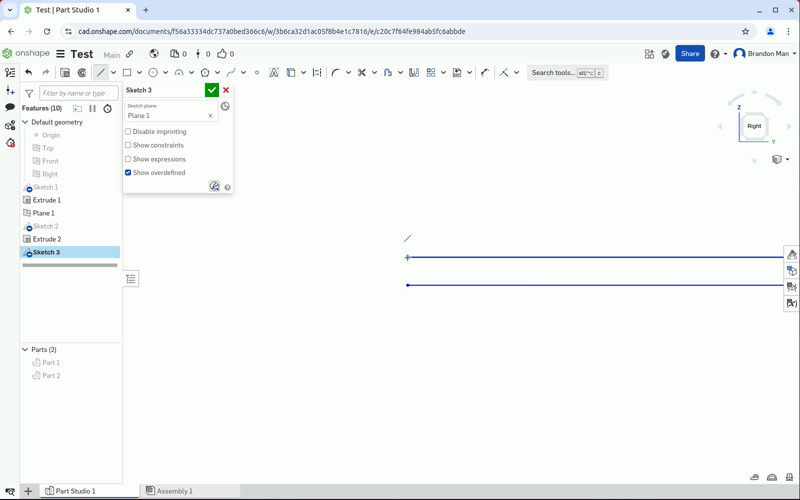
scroll(-6)
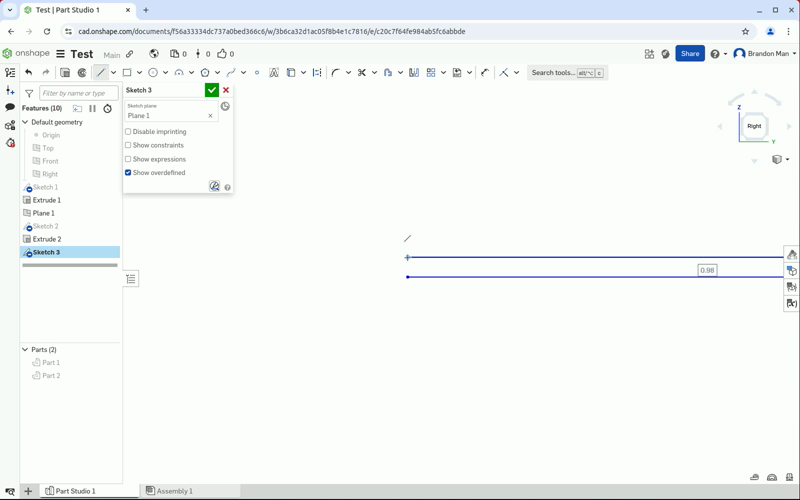
scroll(-6)
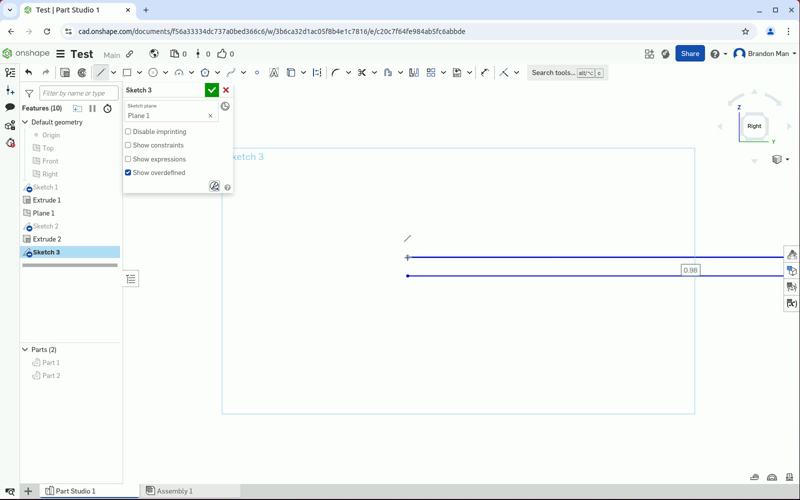
scroll(-6)
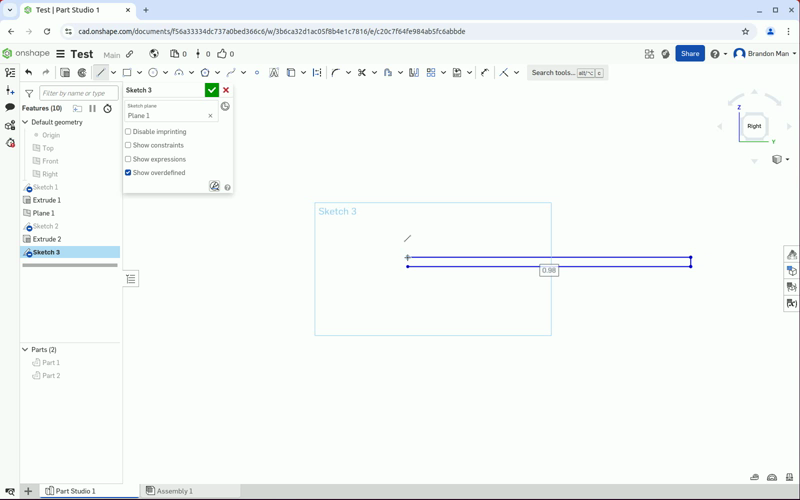
scroll(-6)
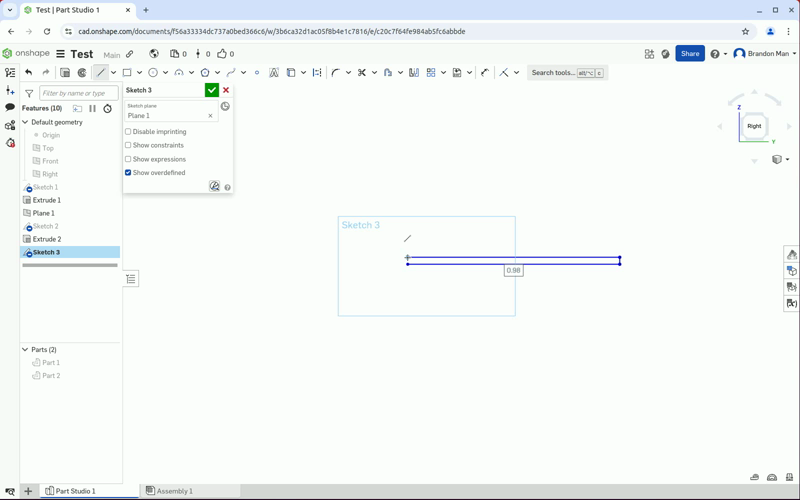
scroll(-6)
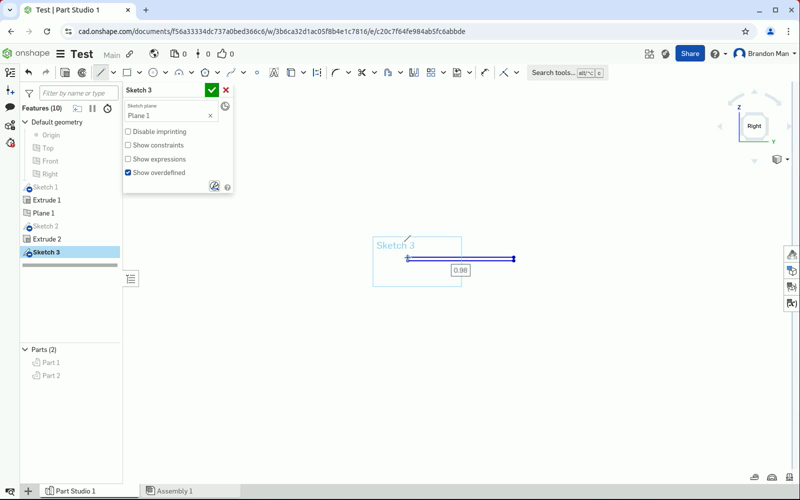
key_up(shift)
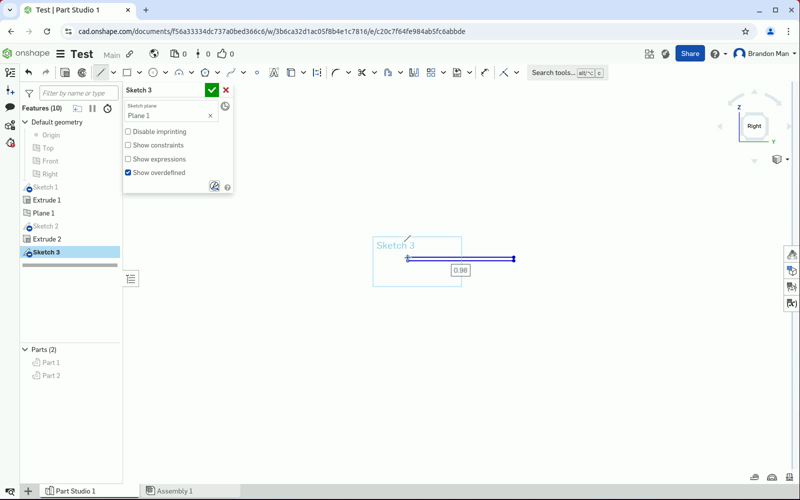
mouse_move(437, 257)
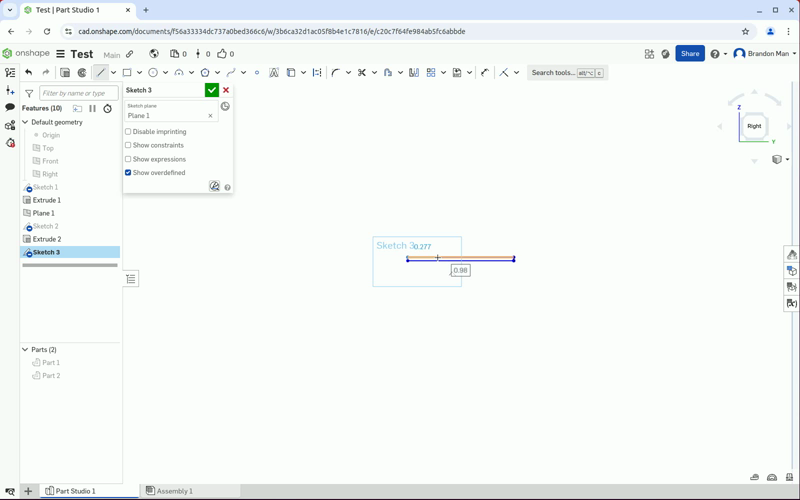
key_down(shift)
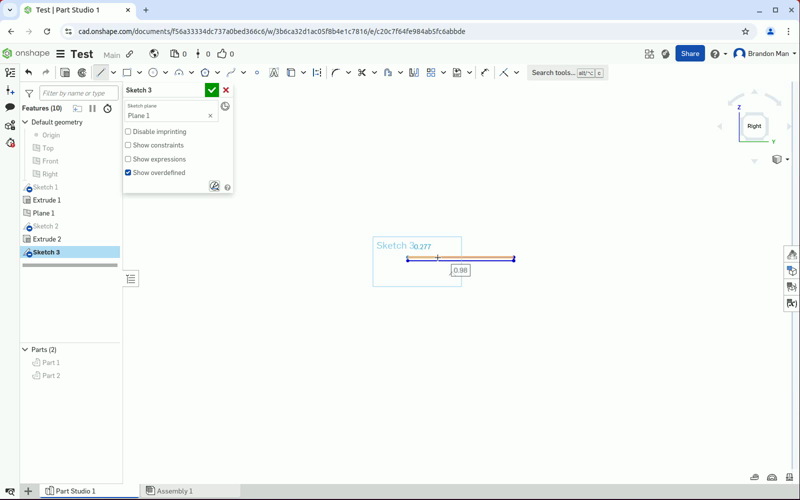
mouse_move(407, 260)
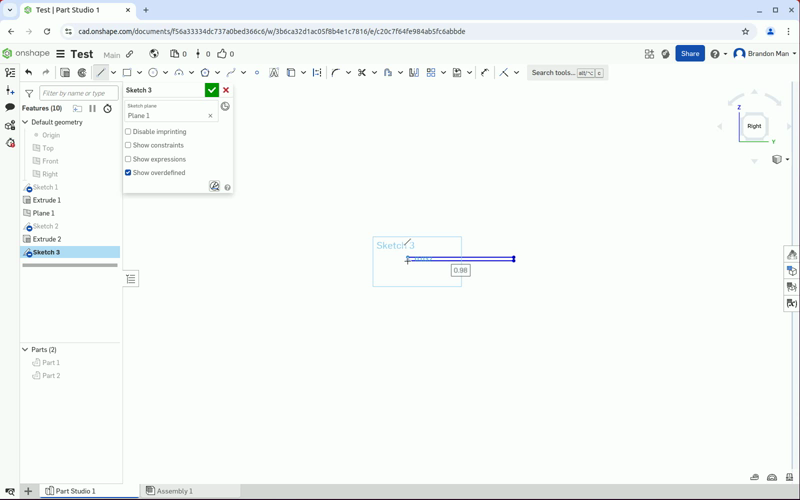
scroll(6)
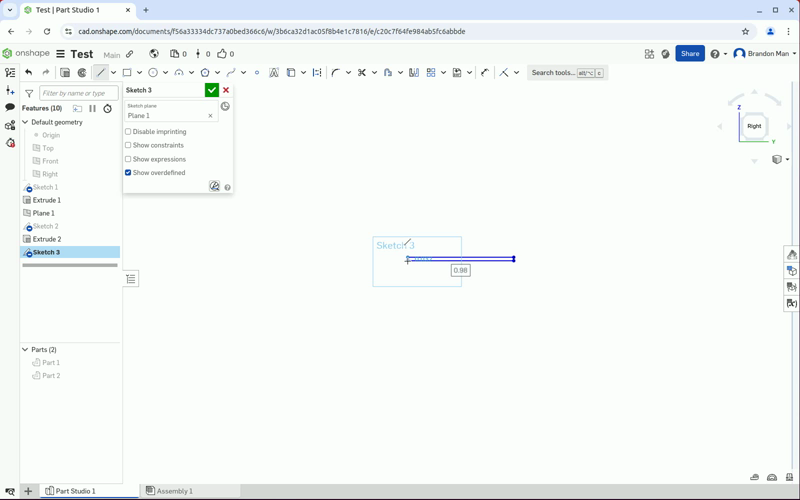
scroll(6)
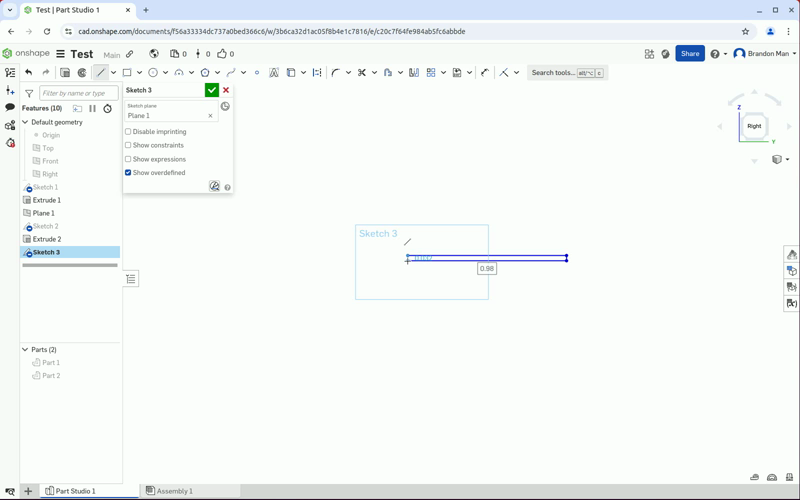
scroll(6)
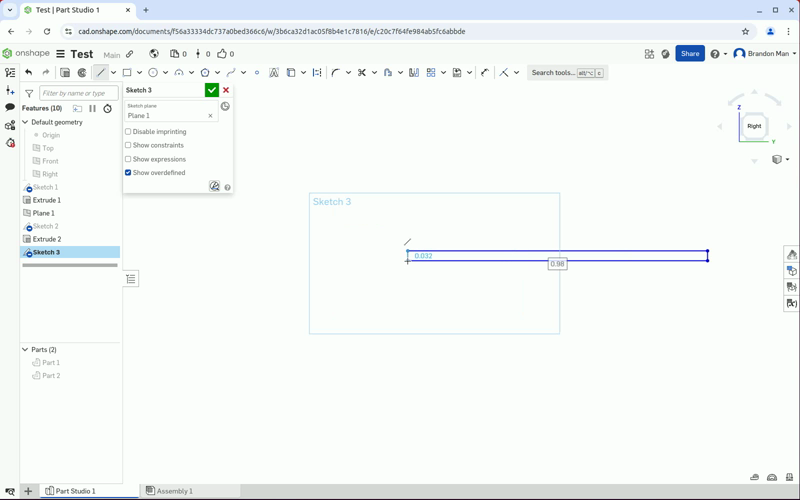
scroll(6)
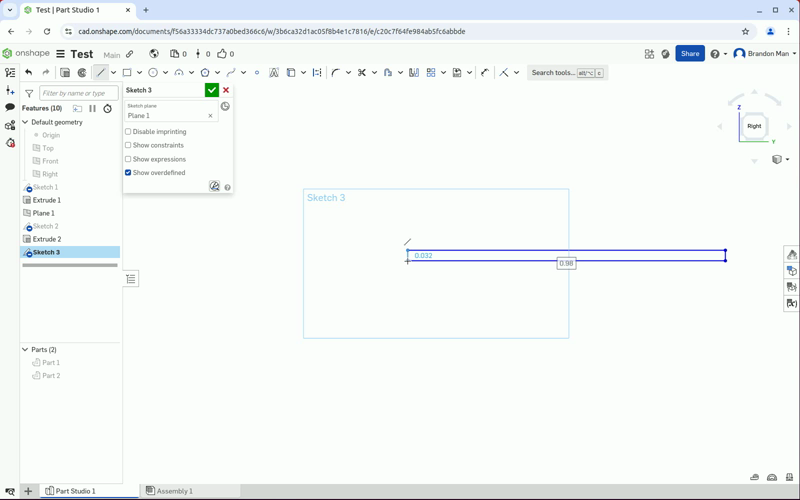
scroll(6)
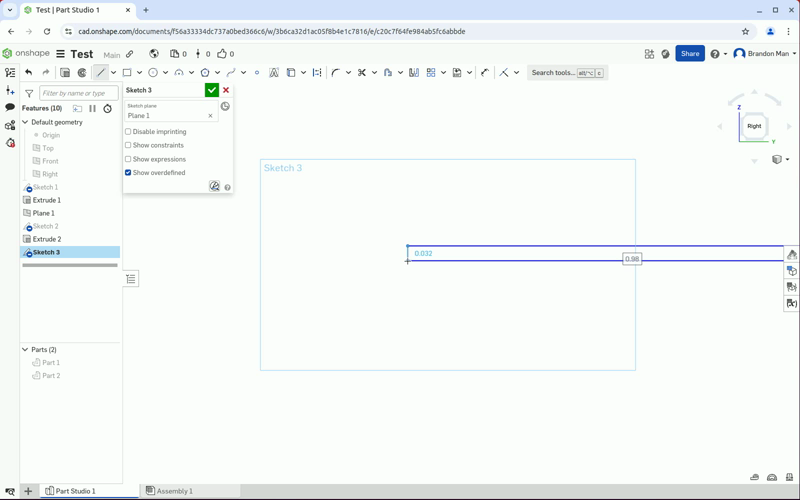
scroll(6)
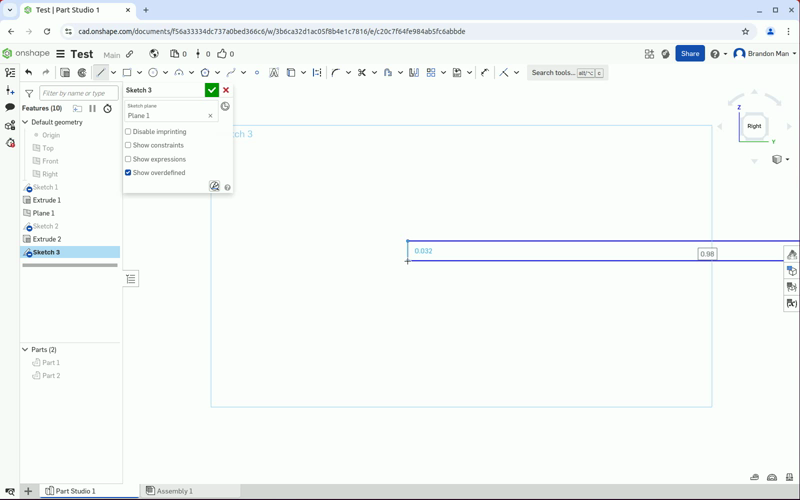
scroll(6)
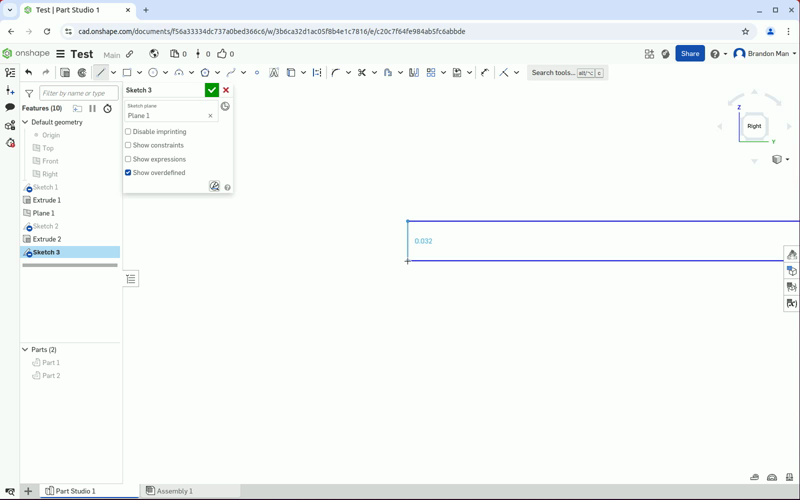
key_up(shift)
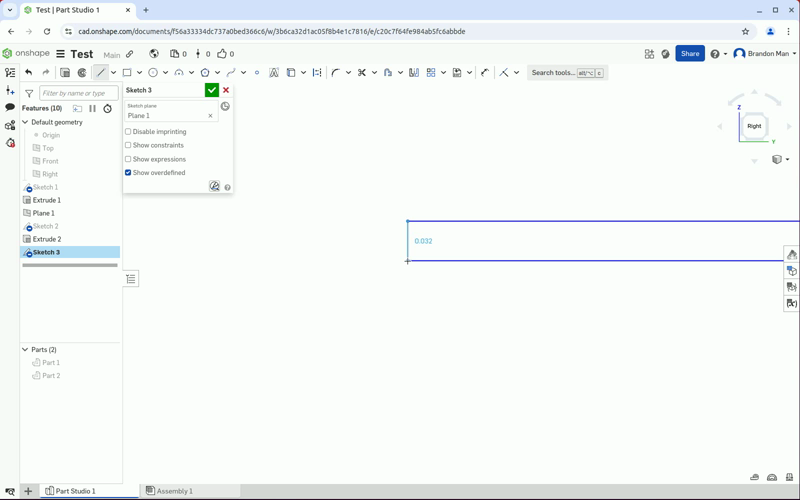
click(407, 260)
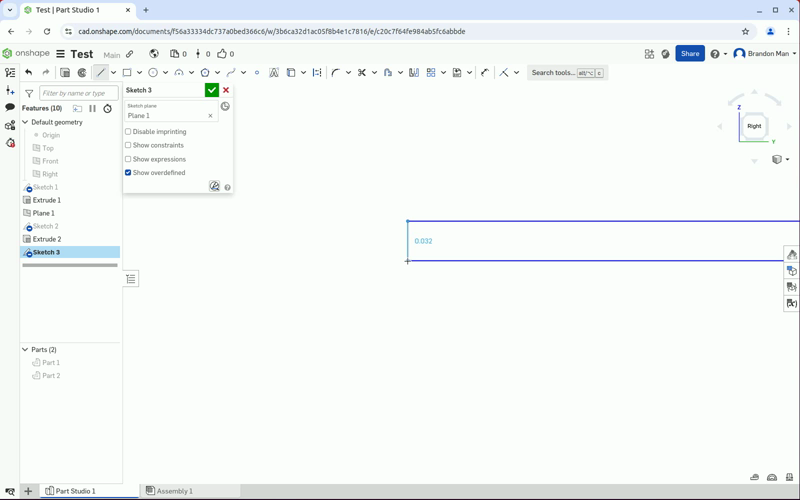
scroll(-6)
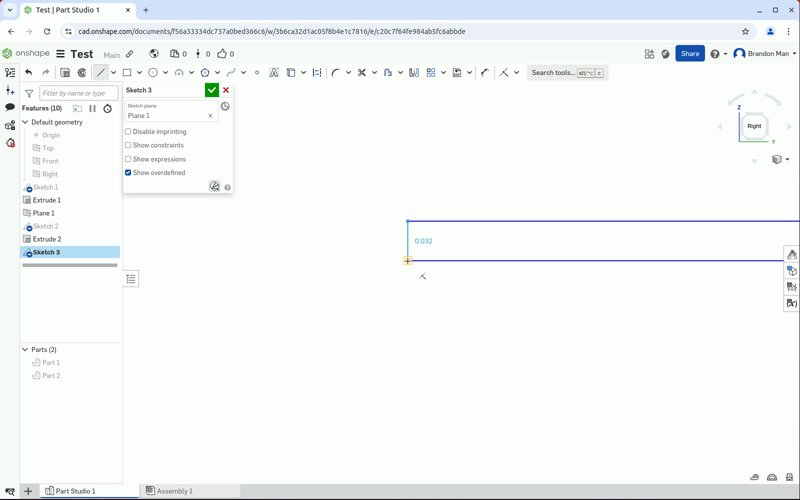
scroll(-6)
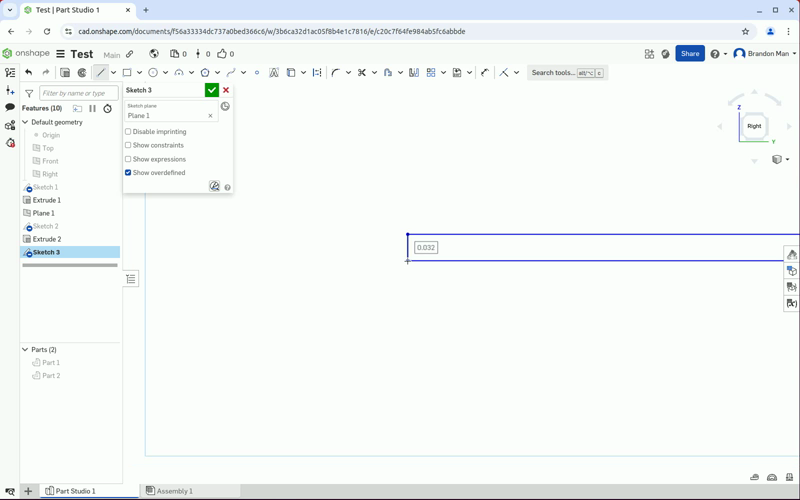
scroll(-6)
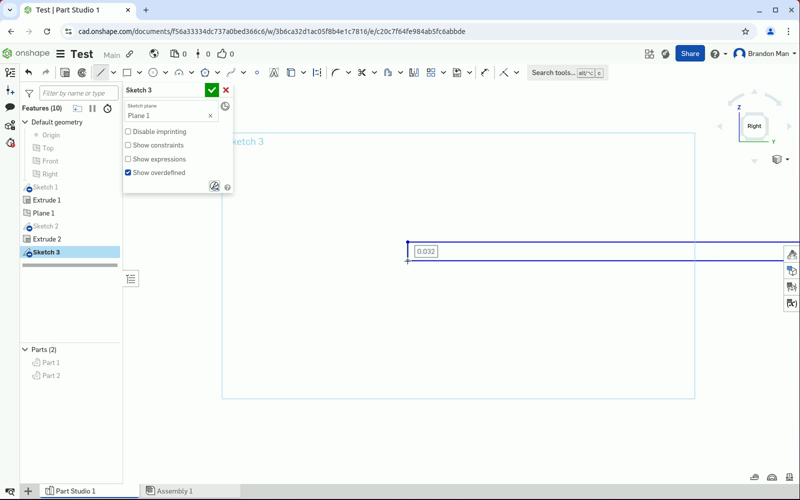
scroll(-6)
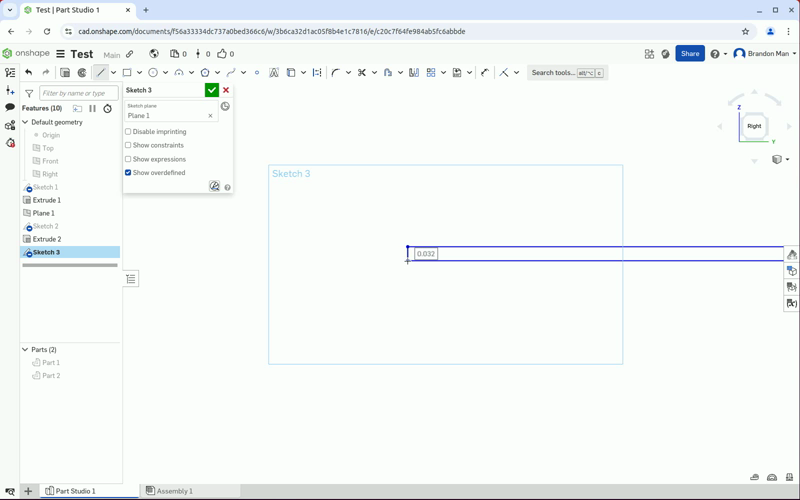
scroll(-6)
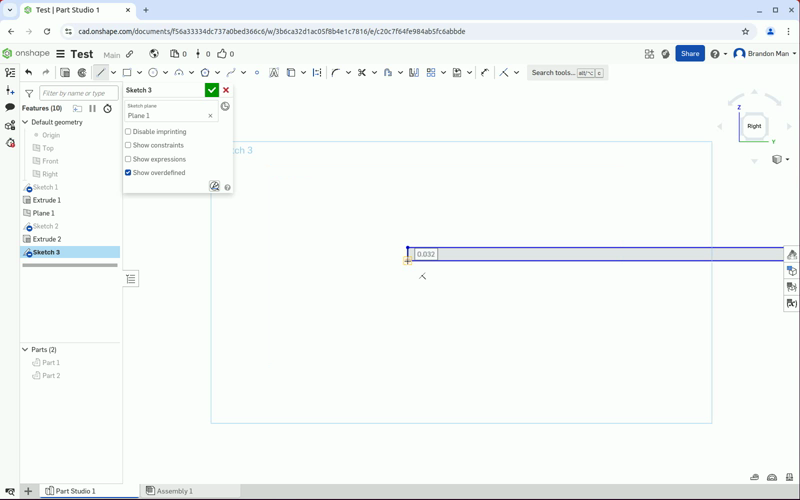
scroll(-6)
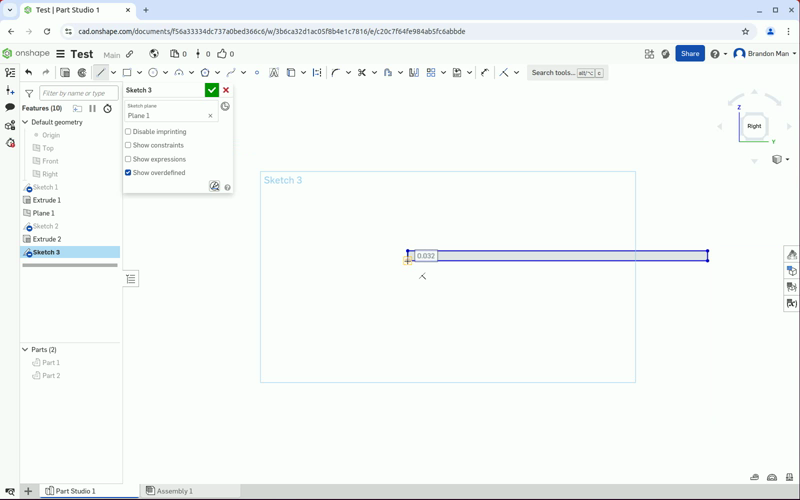
scroll(-6)
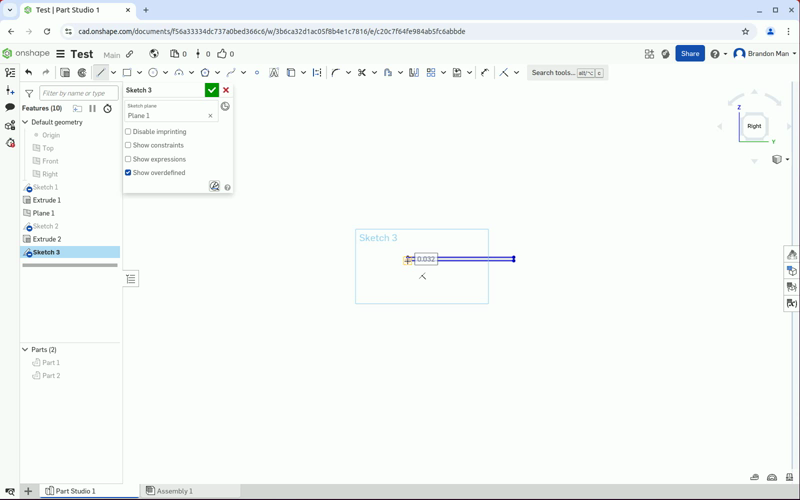
key(esc)
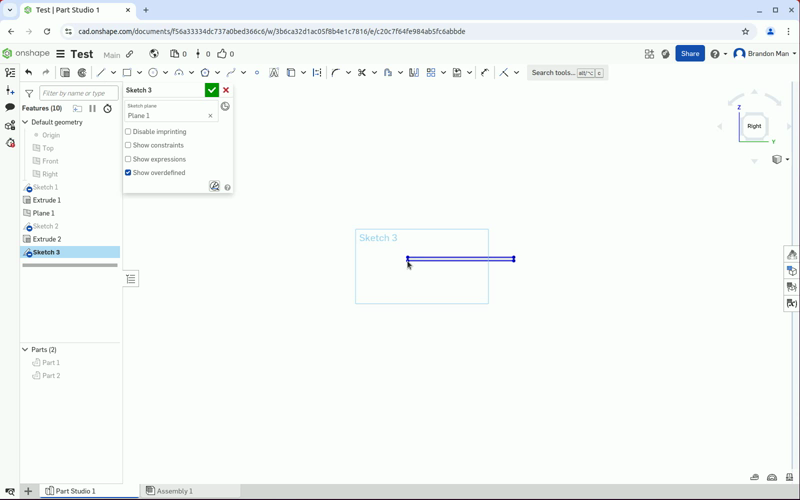
mouse_move(409, 258)
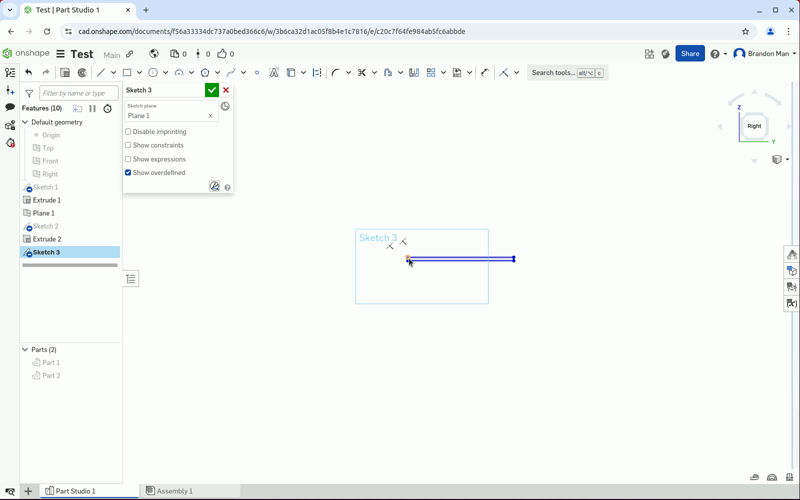
scroll(6)
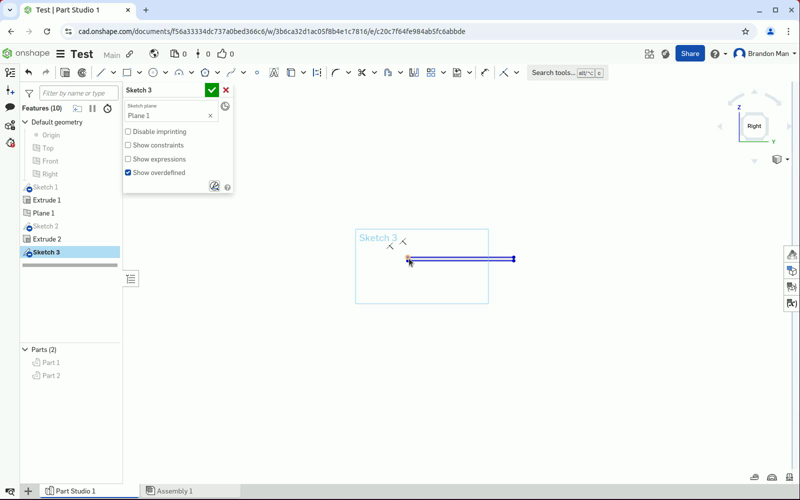
scroll(6)
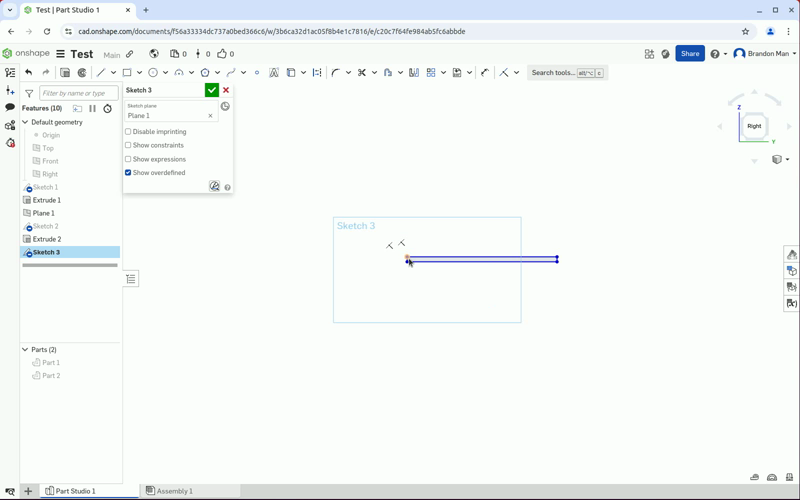
scroll(6)
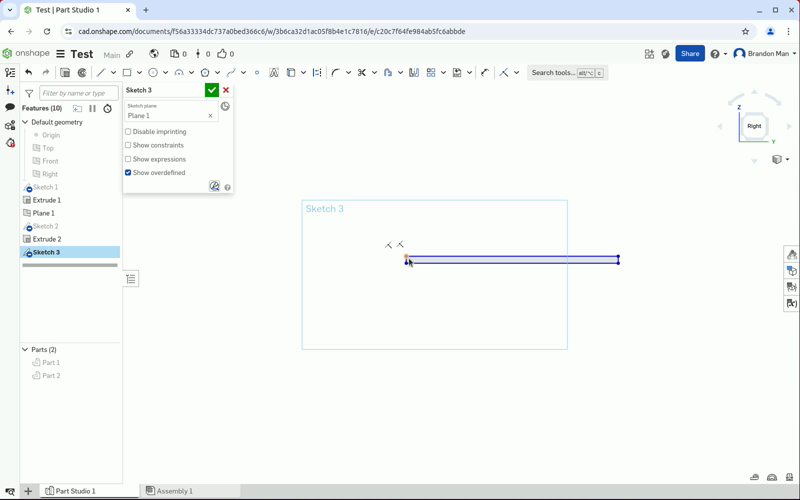
scroll(6)
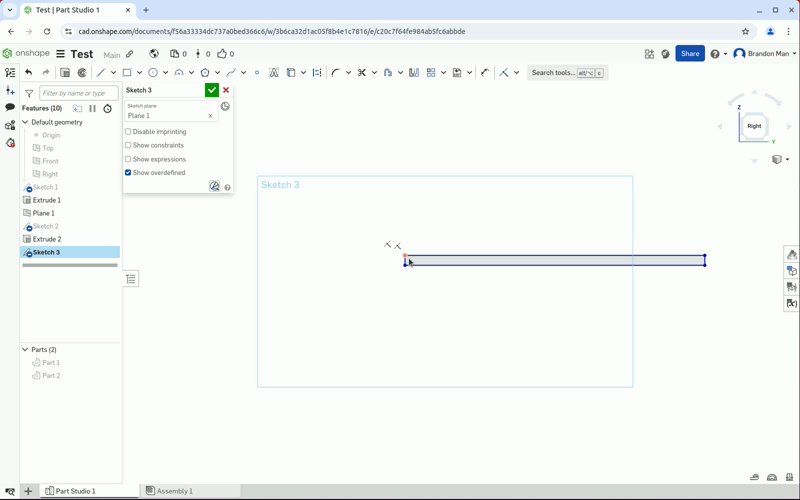
scroll(6)
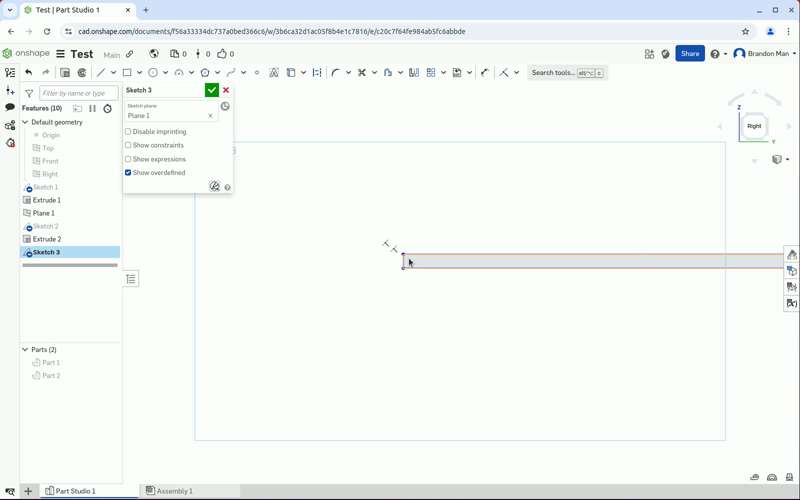
scroll(6)
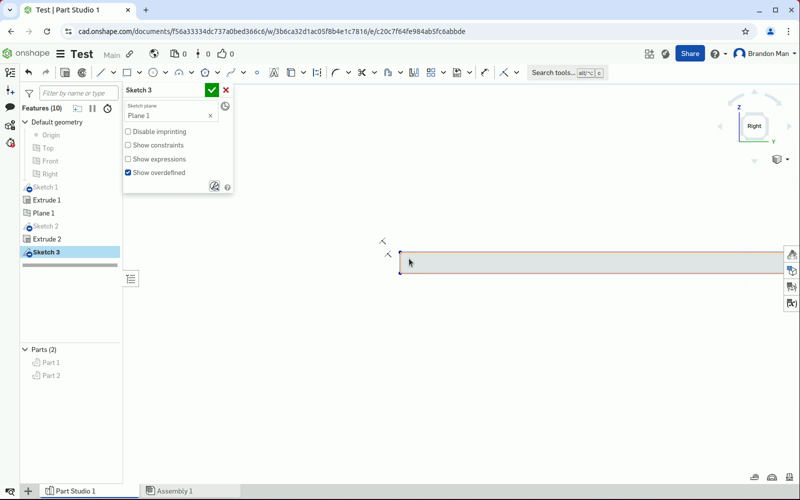
scroll(6)
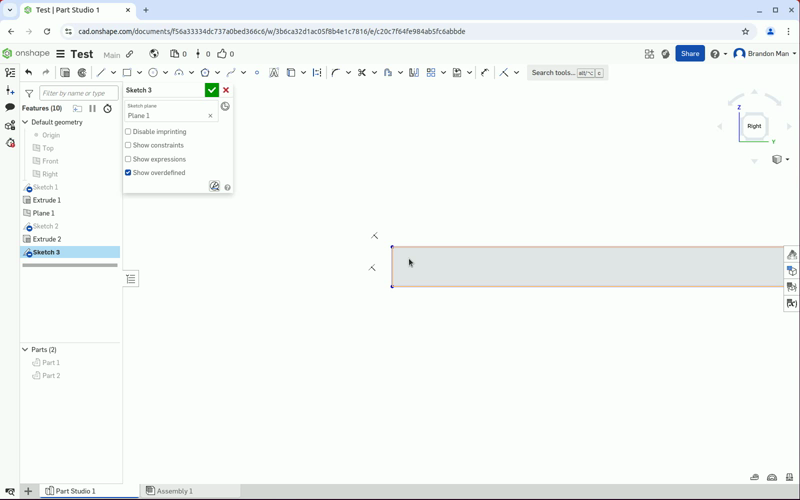
click(409, 258)
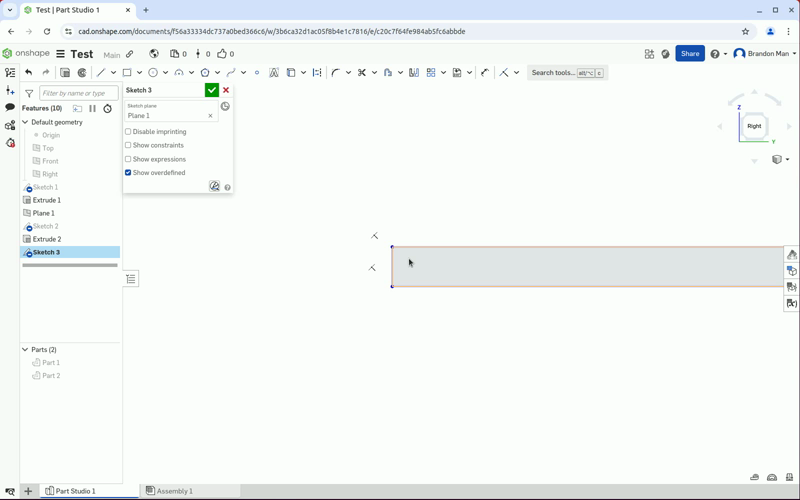
scroll(-6)
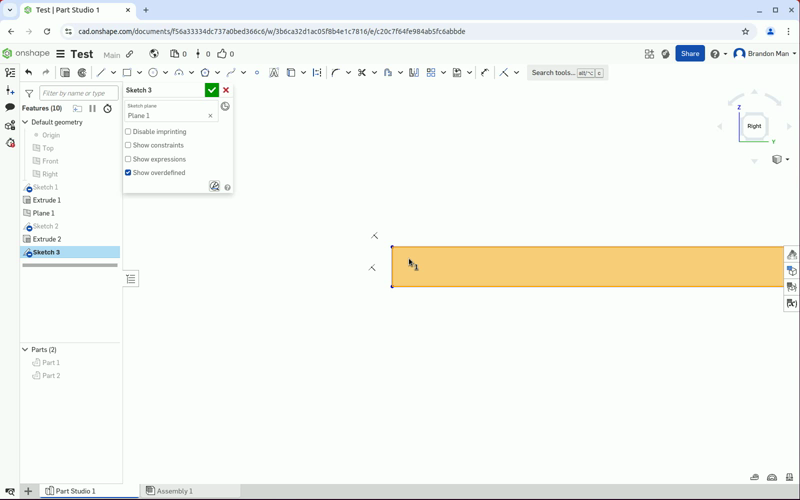
scroll(-6)
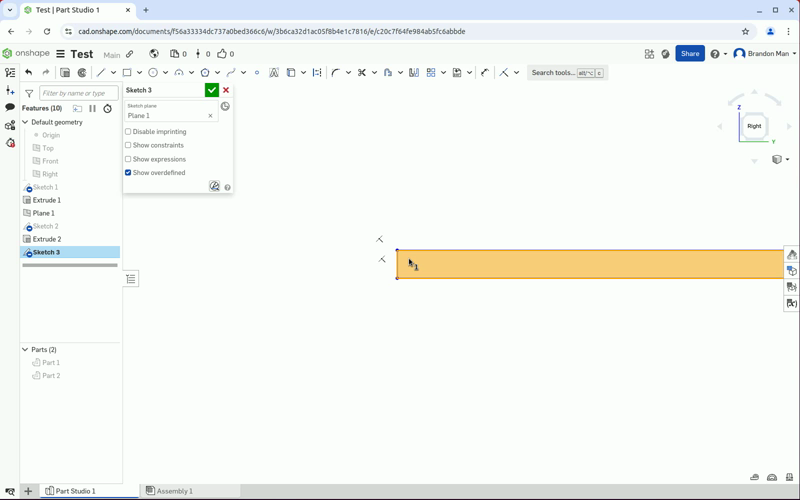
scroll(-6)
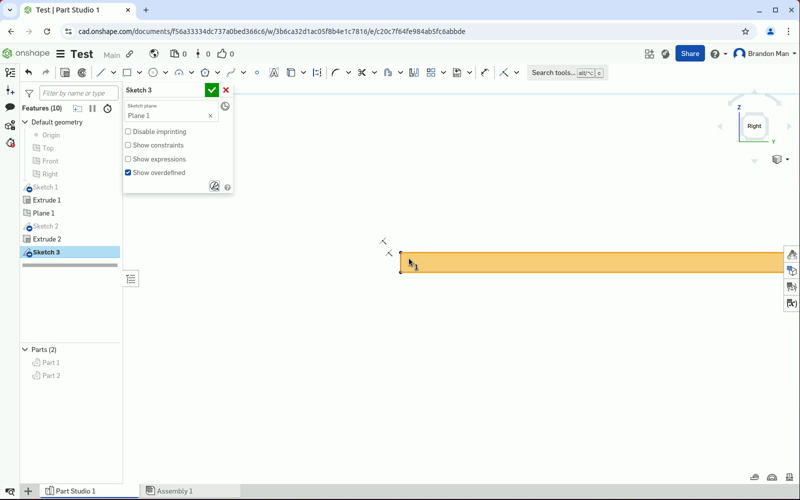
scroll(-6)
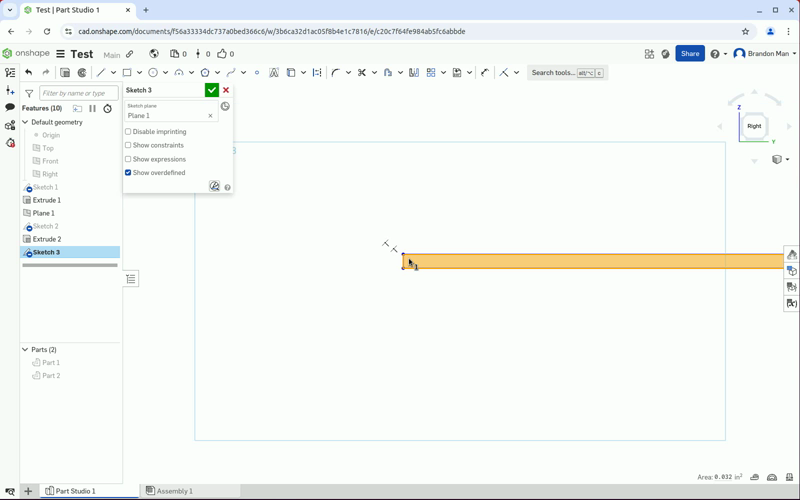
scroll(-6)
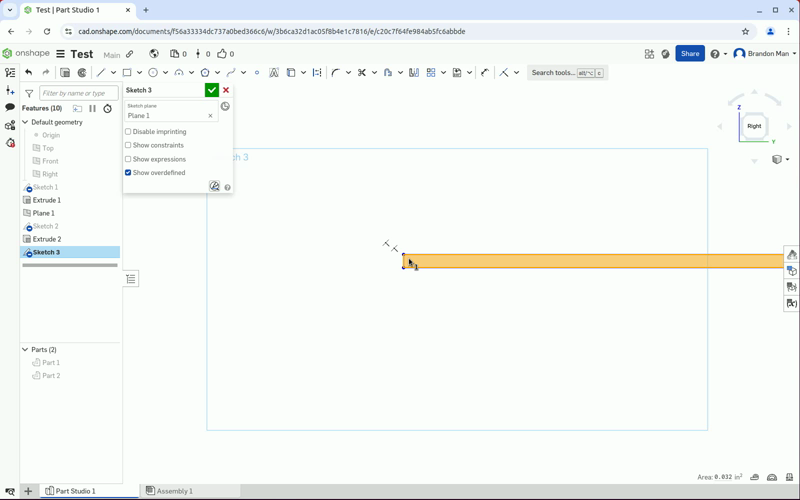
scroll(-6)
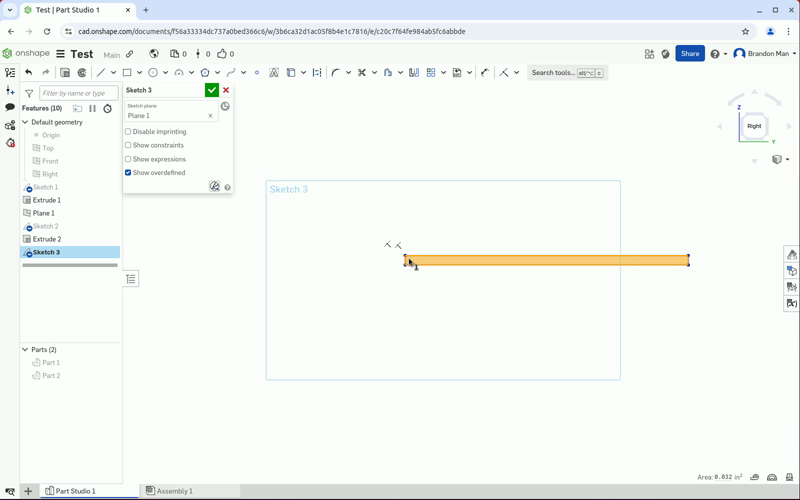
scroll(-6)
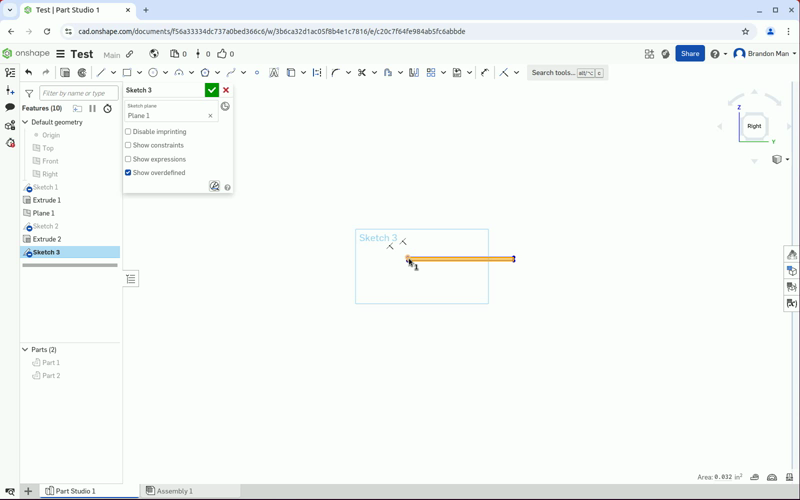
mouse_move(73, 352)
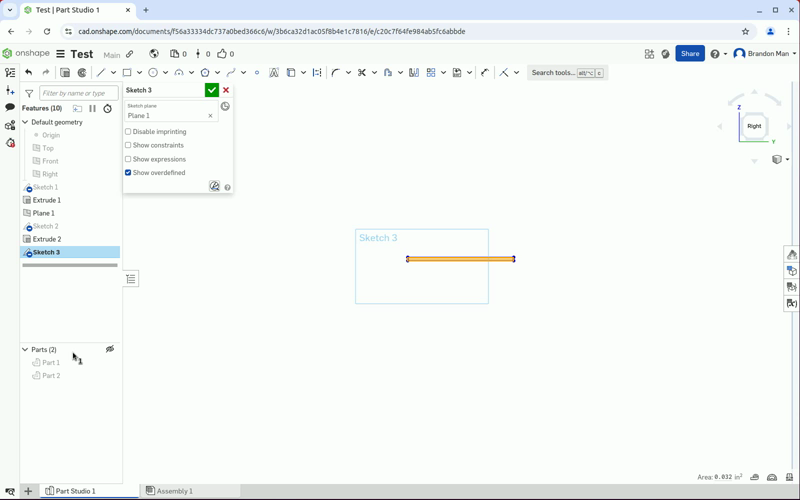
key(shift+y)
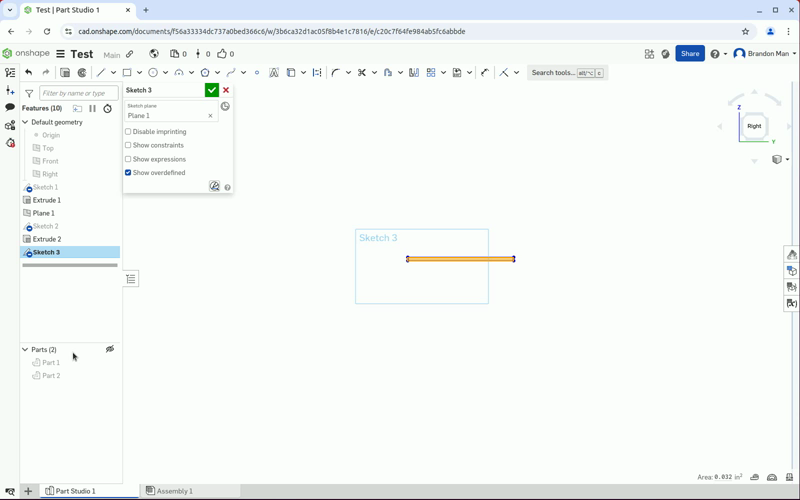
key(shift+e)
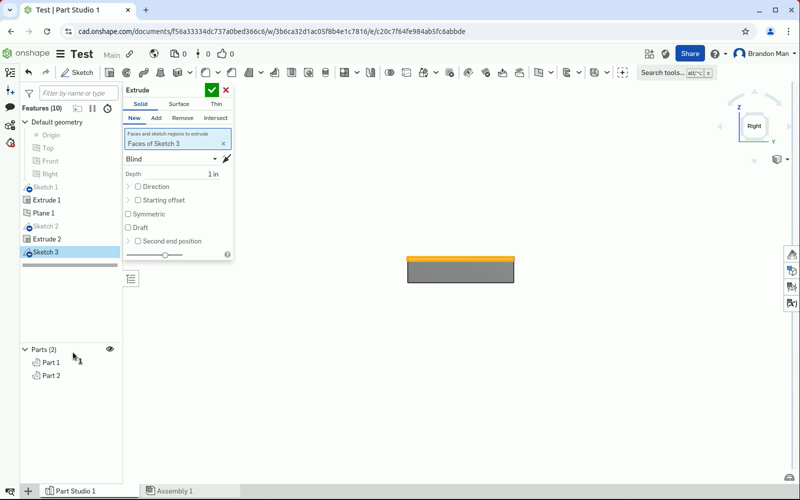
mouse_move(143, 106)
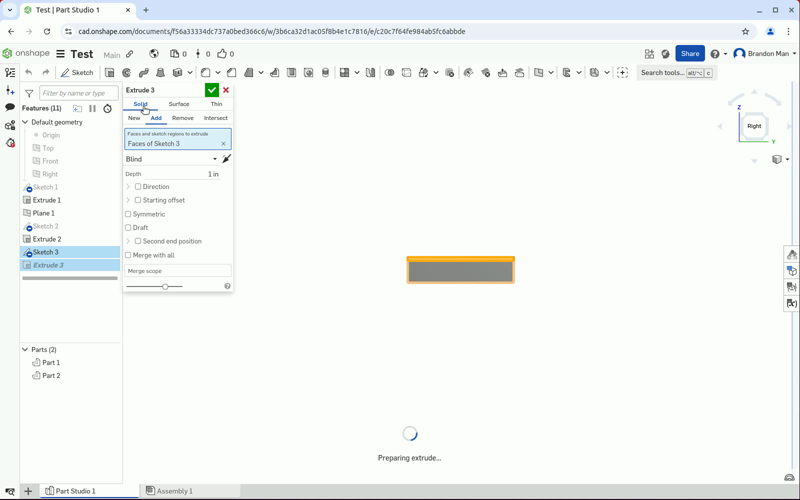
click(143, 106)
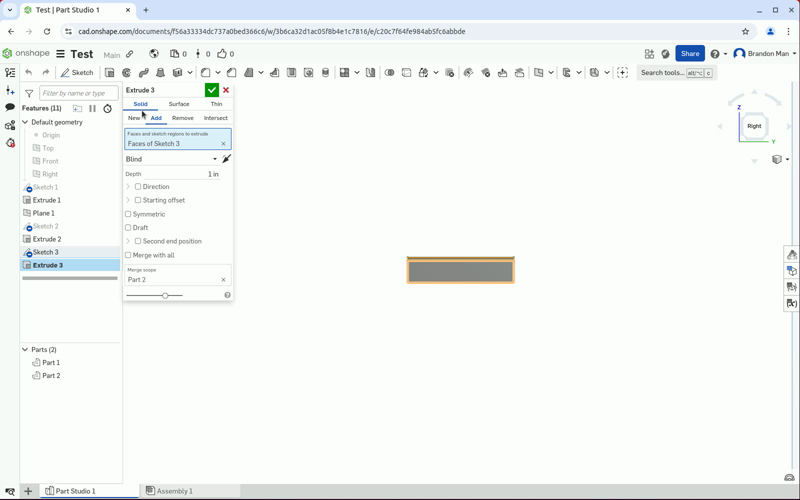
mouse_move(137, 120)
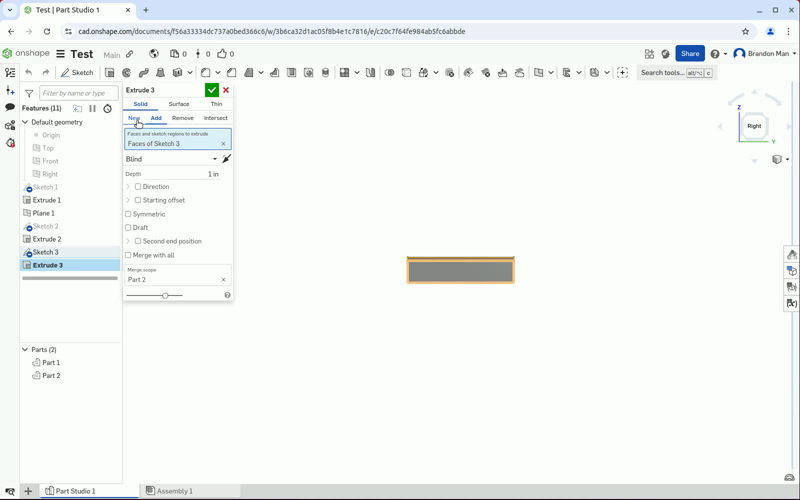
click(137, 120)
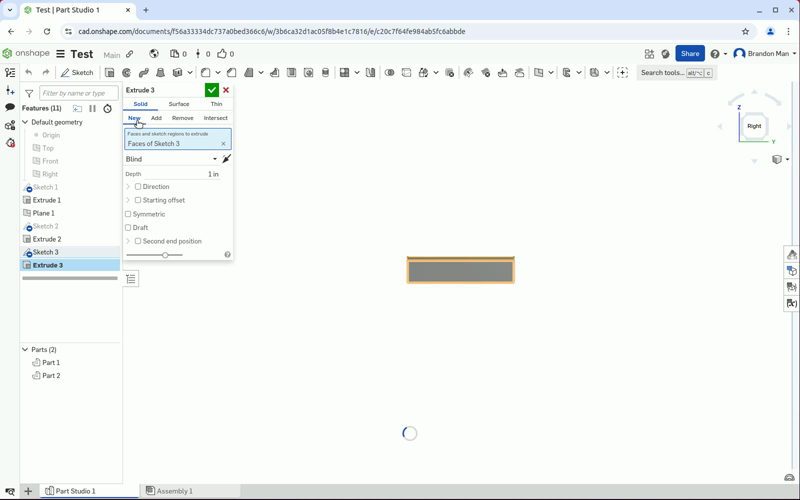
key(tab, 4)
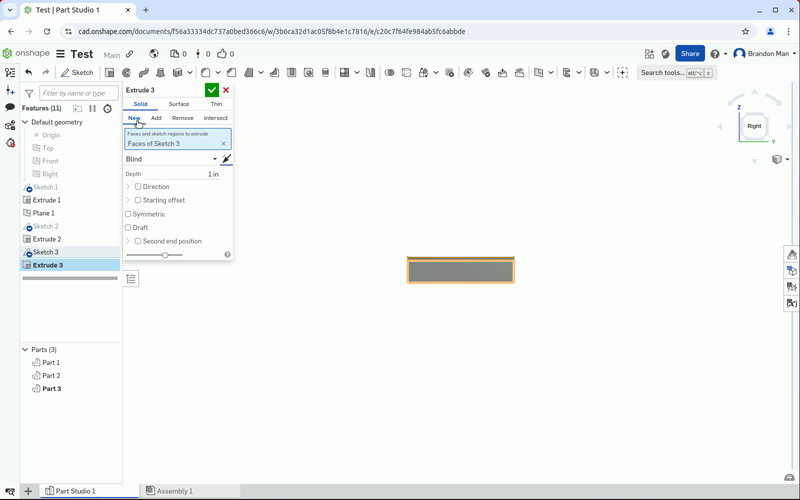
text(0.033)
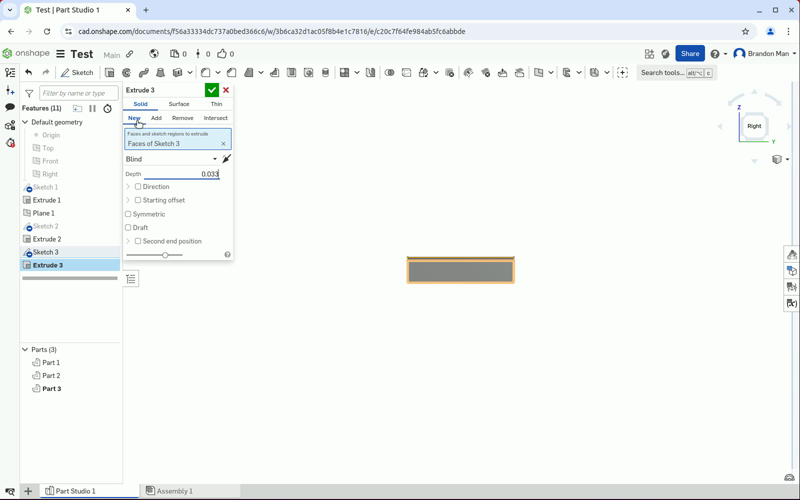
key(enter)
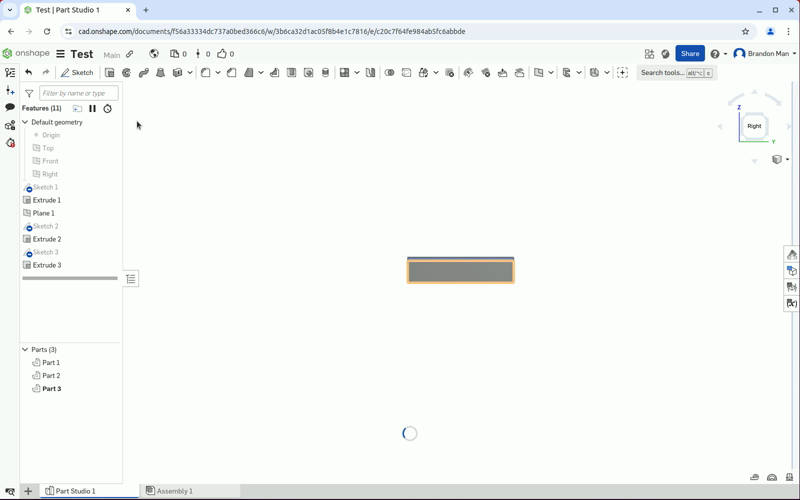
key(shift+h)
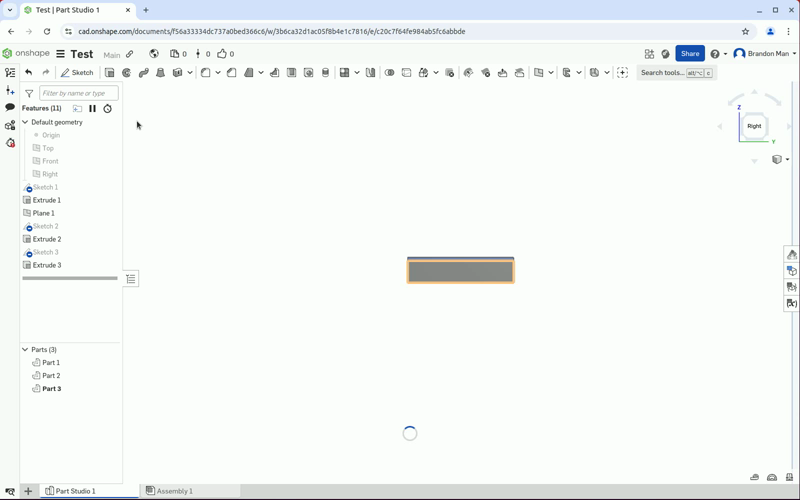
key(shift+h)
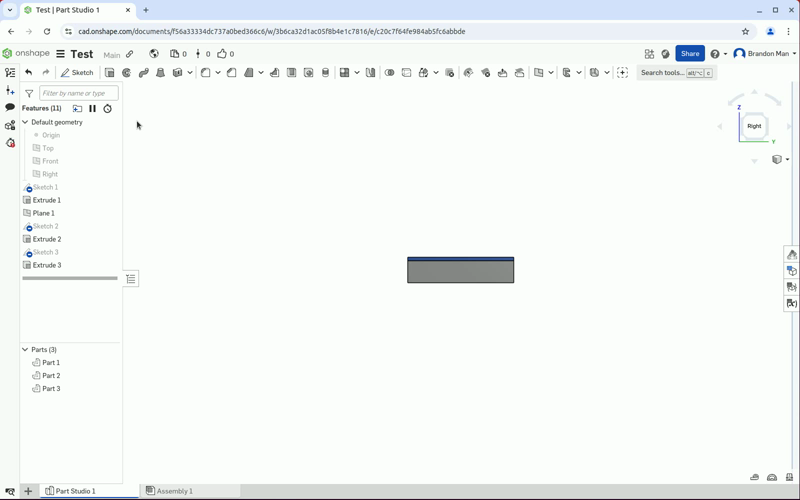
mouse_move(73, 189)
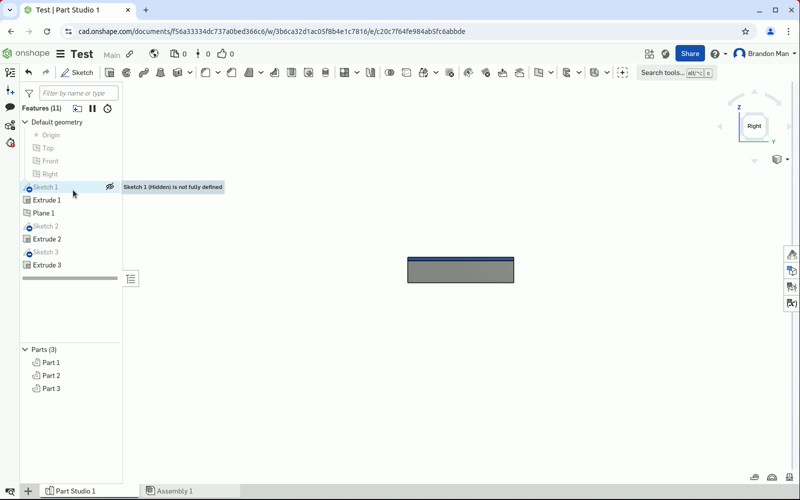
click(73, 189)
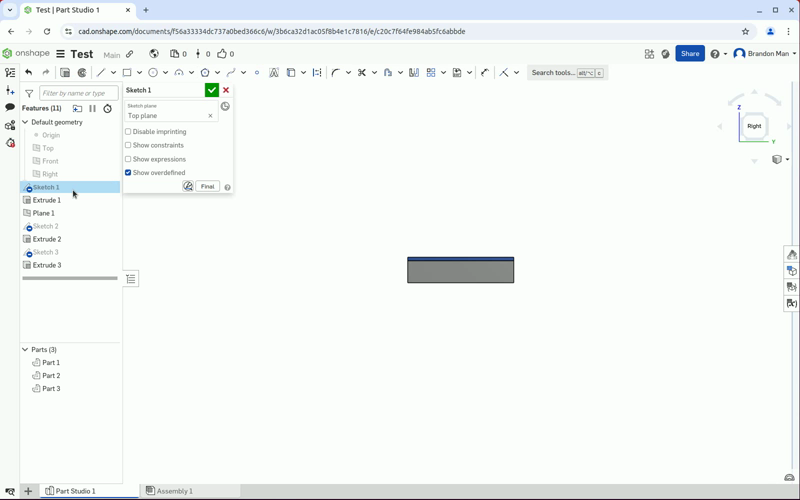
mouse_move(229, 92)
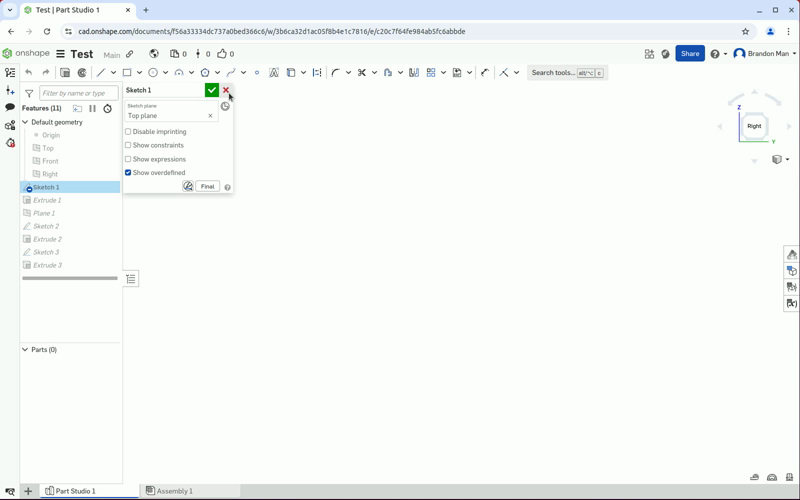
click(229, 92)
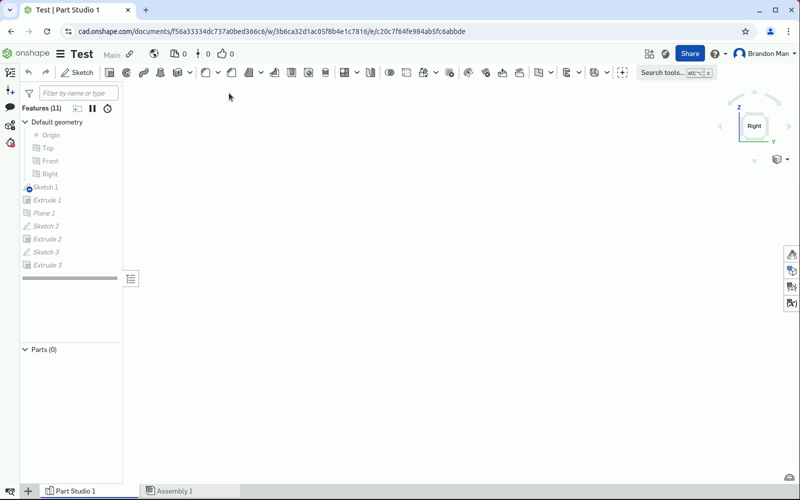
mouse_move(73, 352)
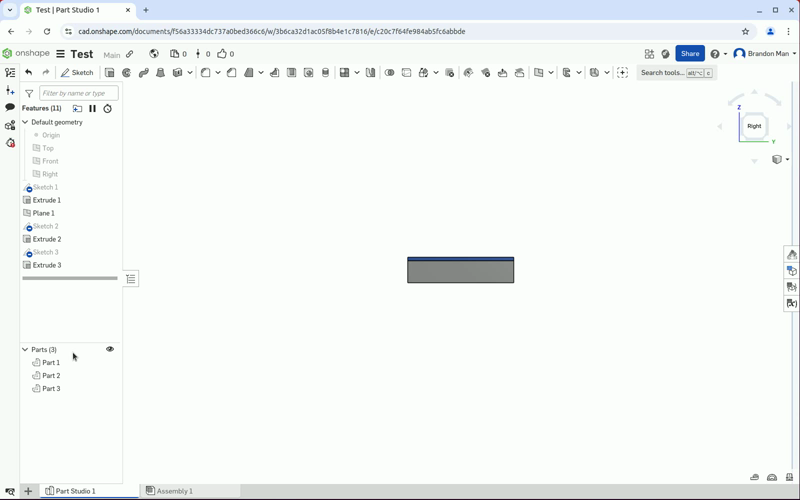
key(y)
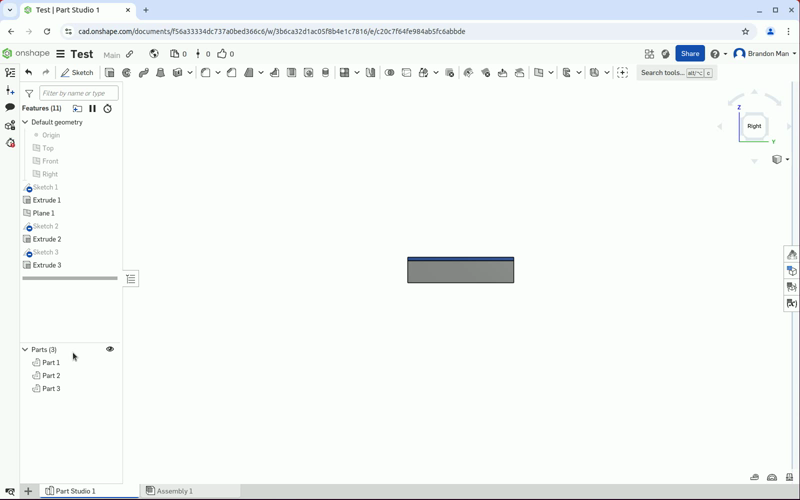
key(shift+p)
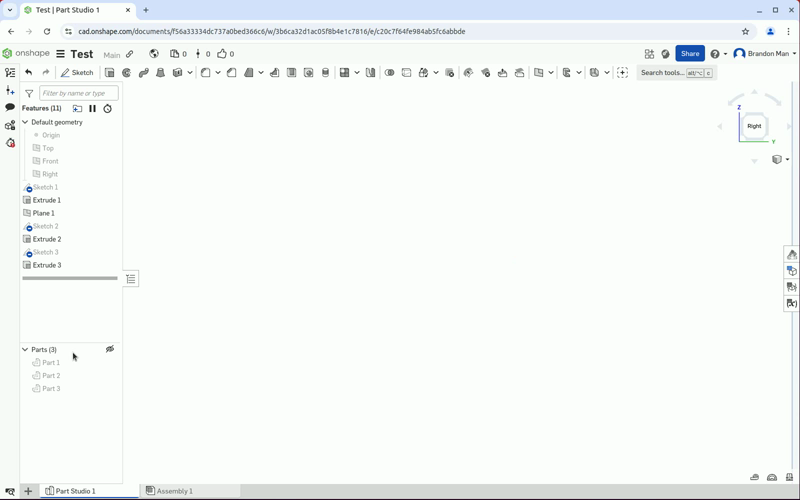
key(space)
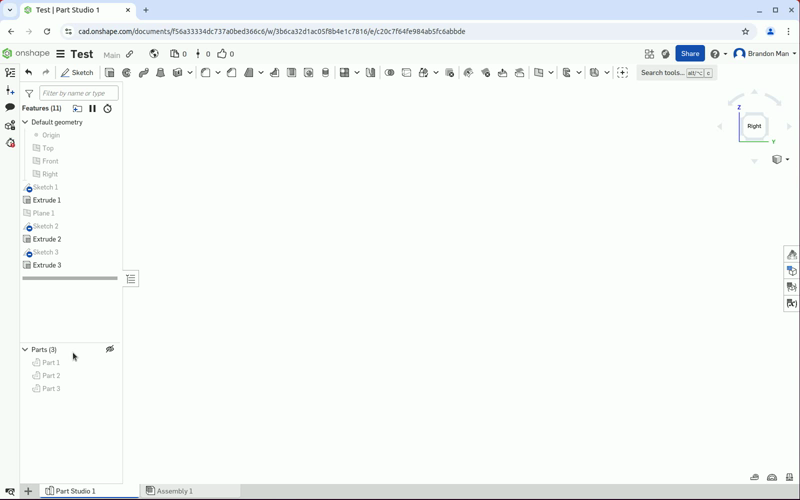
key_down(shift)
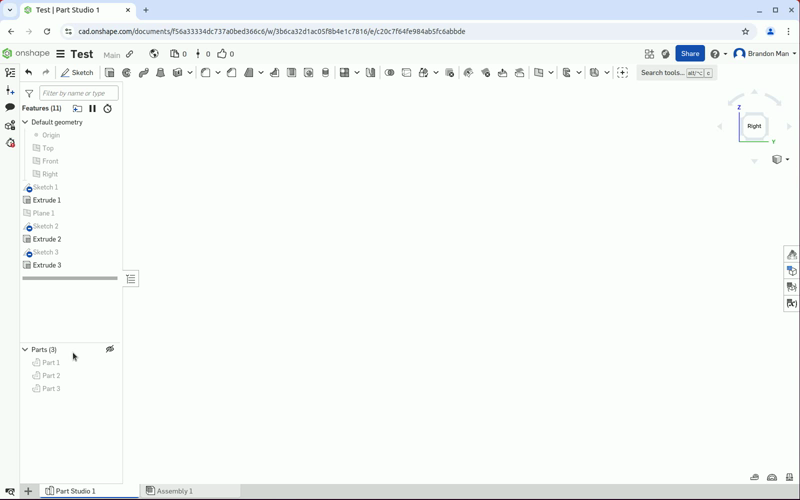
key(right)
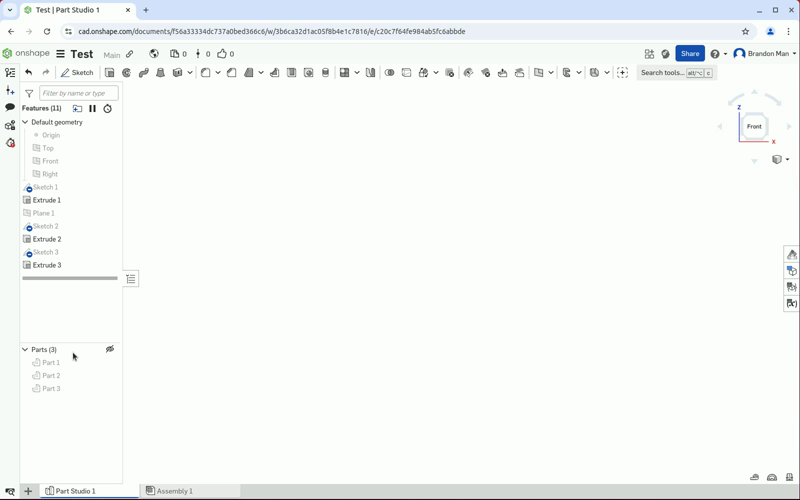
key_up(shift)
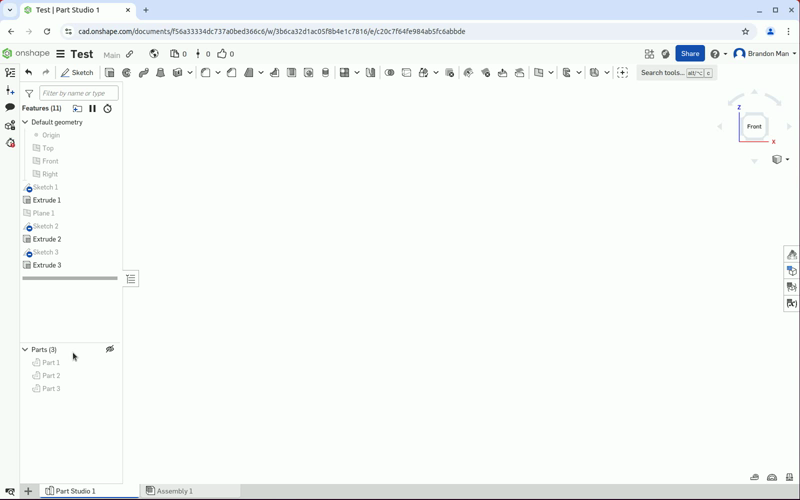
mouse_move(73, 352)
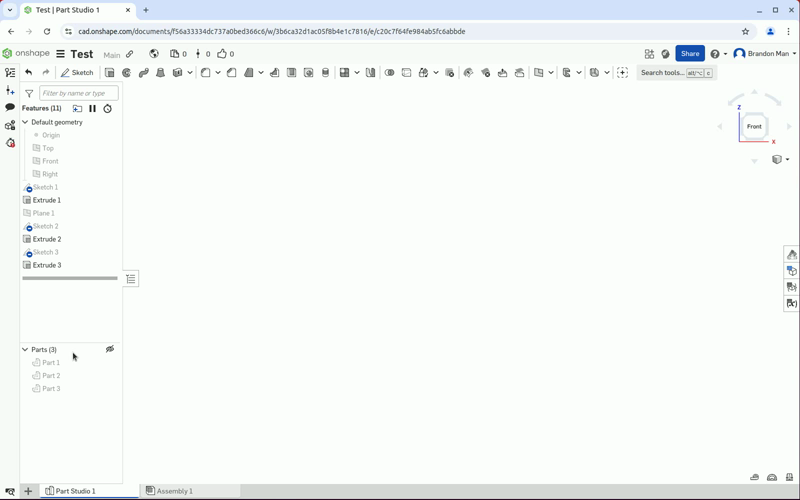
key(shift+y)
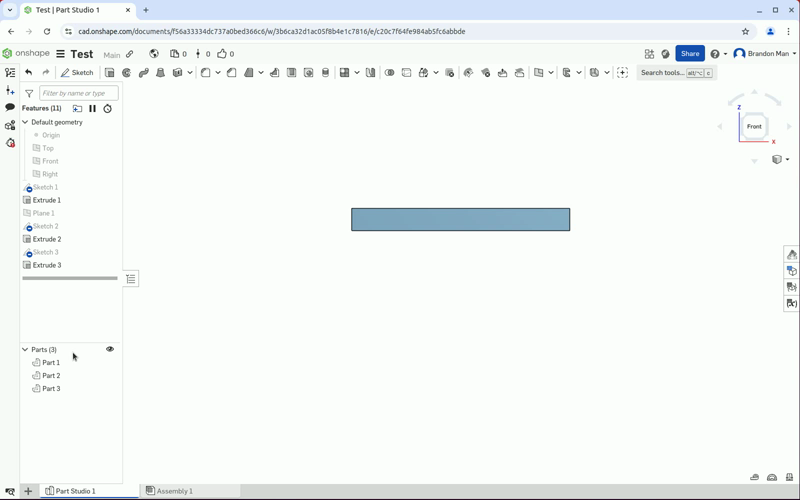
mouse_move(541, 75)
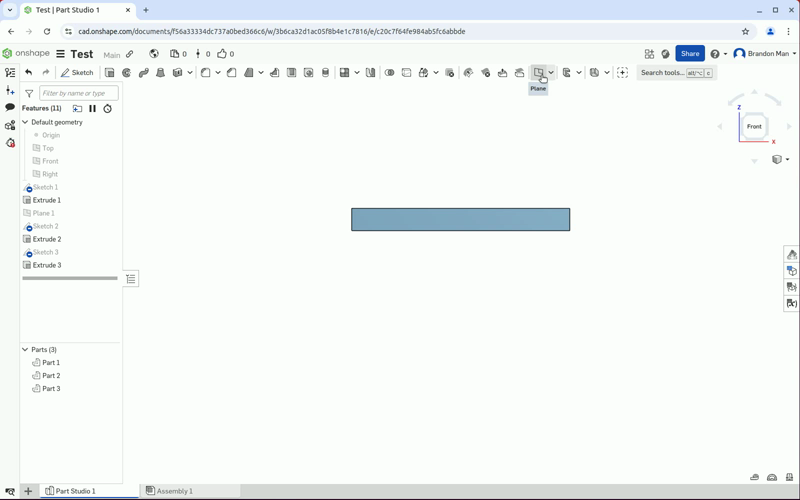
click(541, 75)
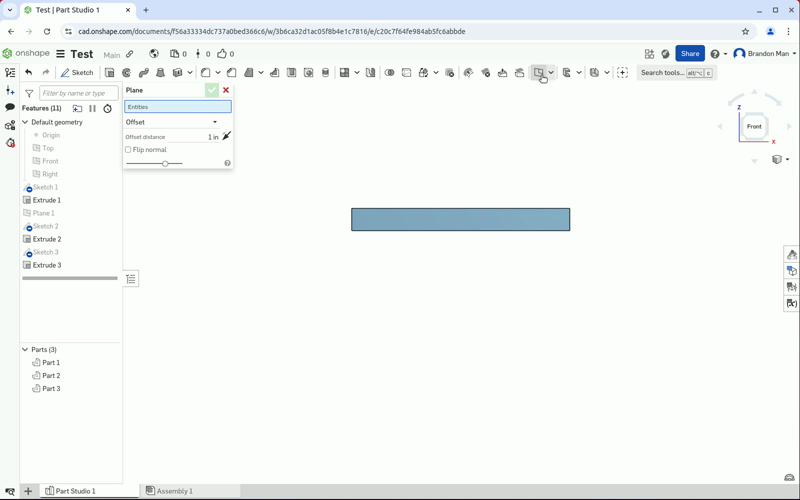
mouse_move(73, 163)
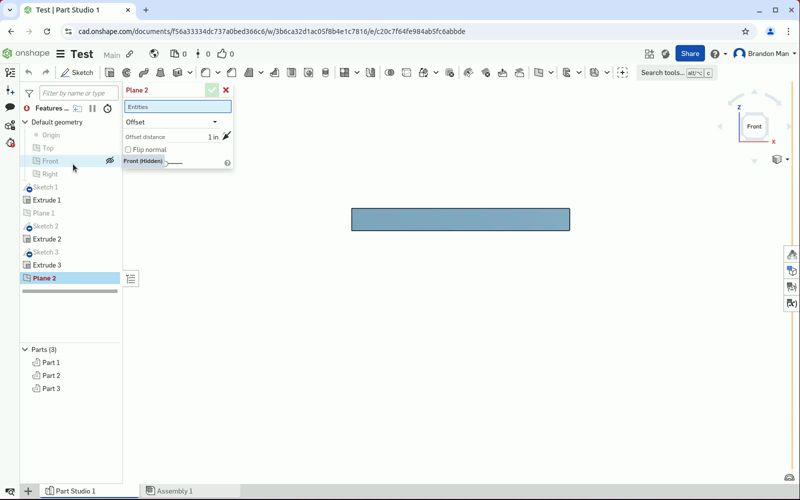
click(73, 163)
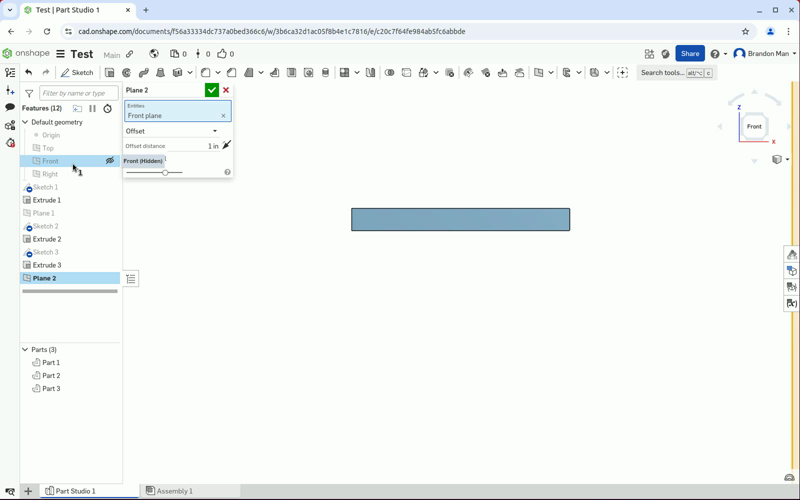
key(tab, 2)
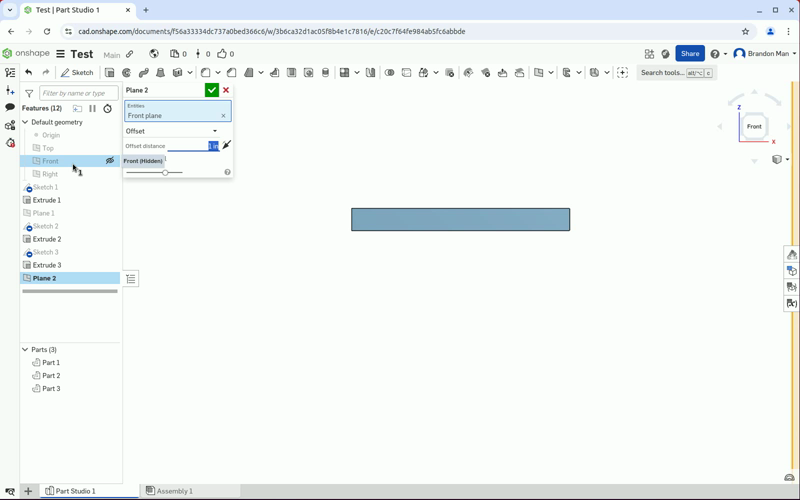
text(0.488)
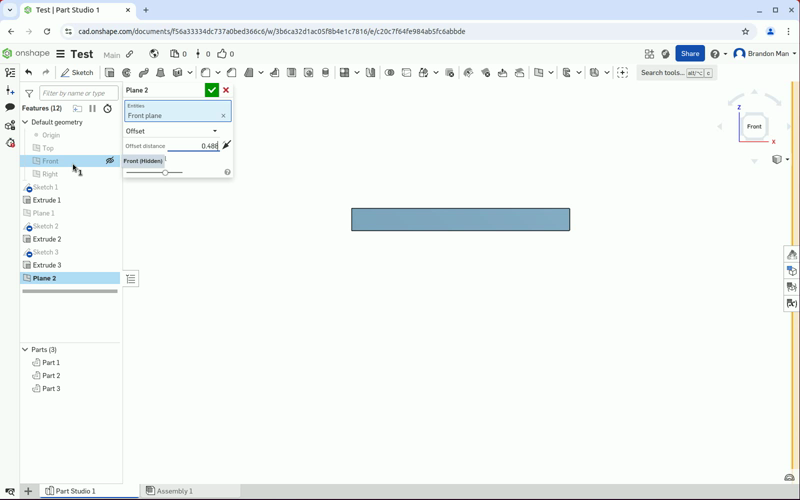
key(enter, 2)
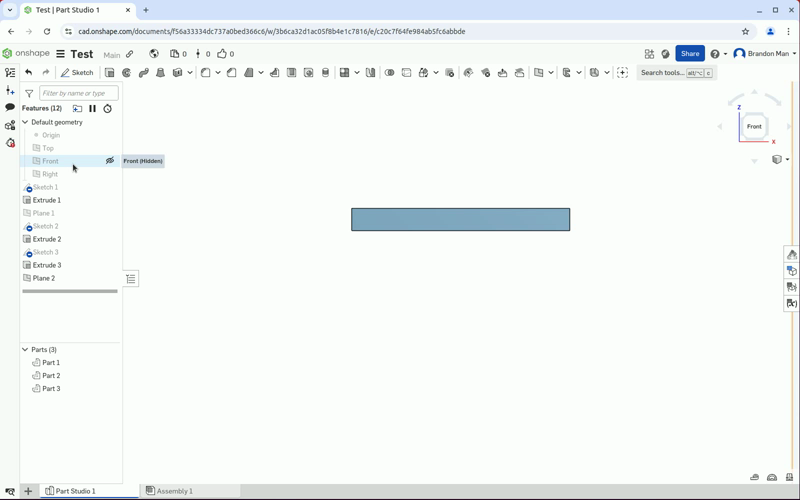
key(shift+s)
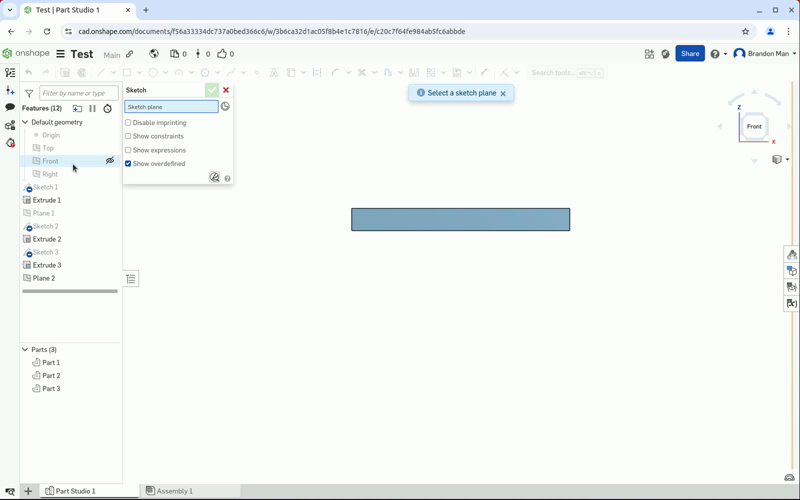
mouse_move(73, 280)
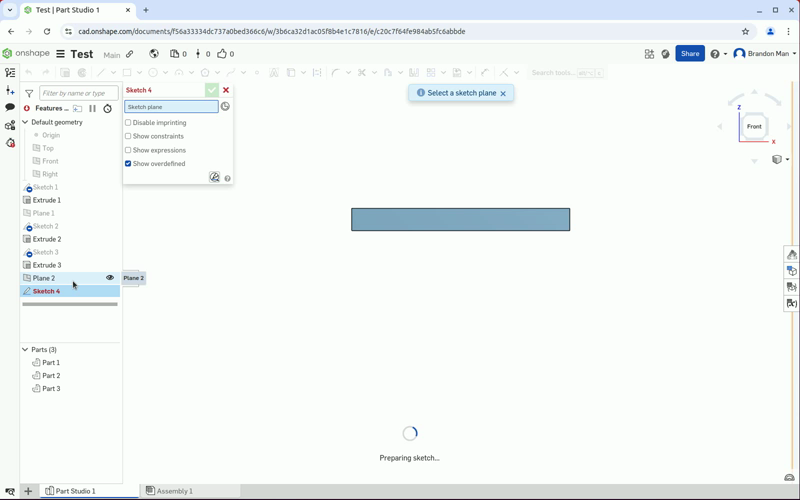
click(73, 280)
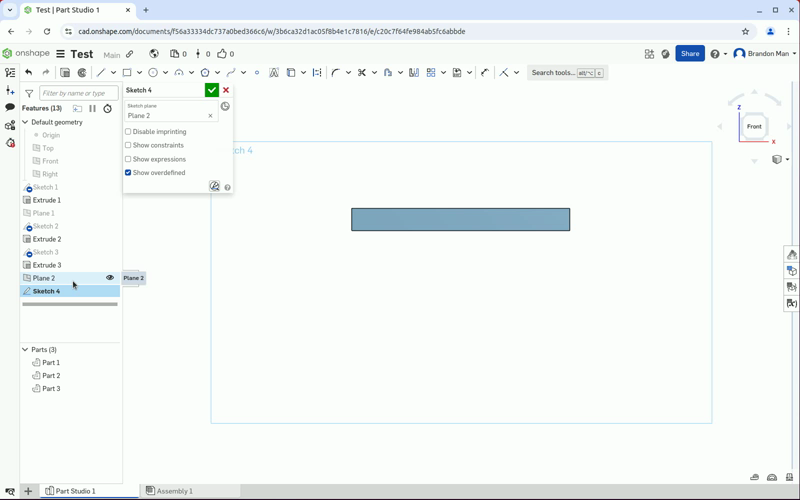
mouse_move(73, 352)
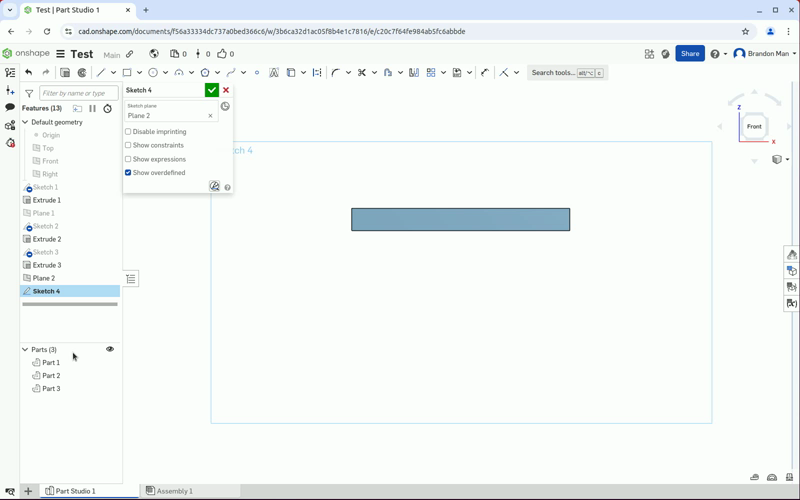
key(y)
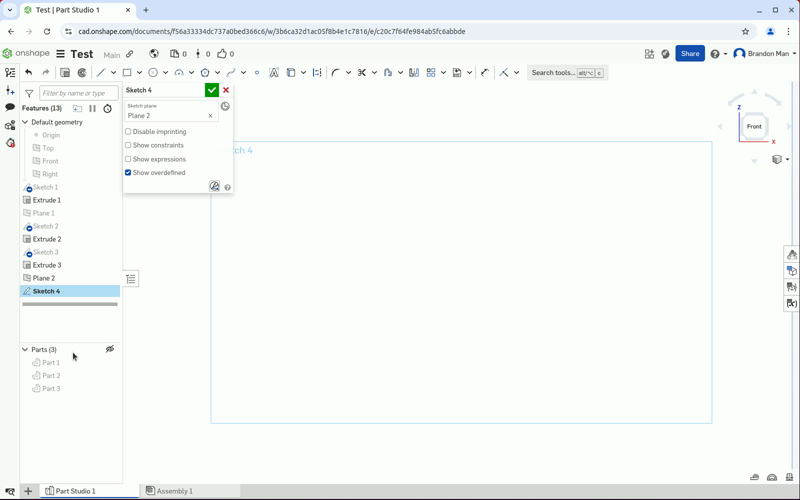
key(l)
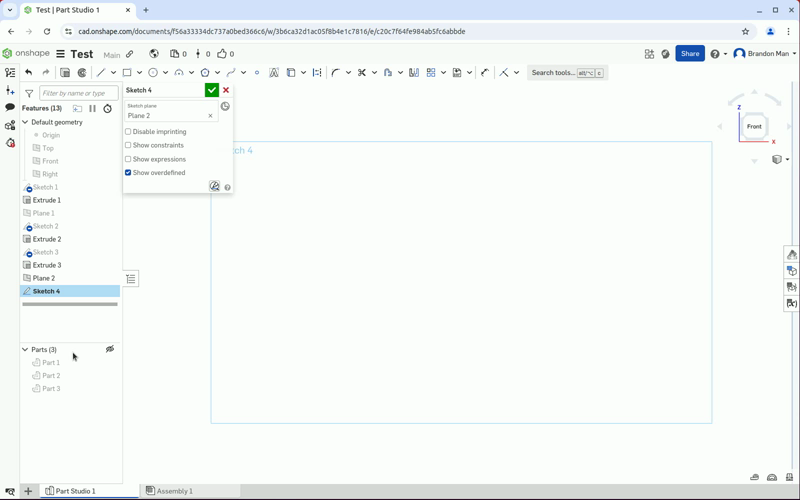
key_down(shift)
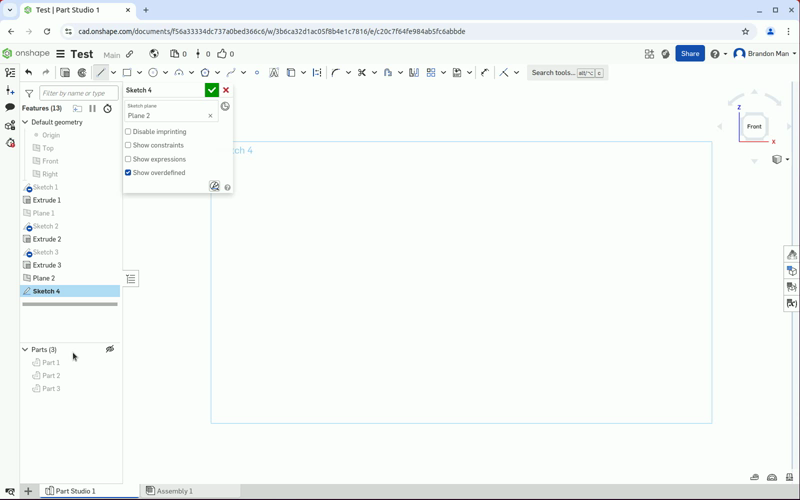
mouse_move(348, 282)
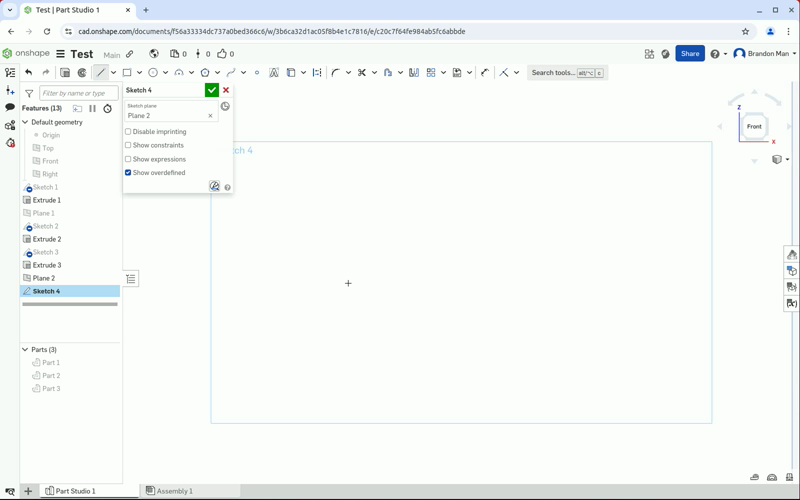
click(348, 282)
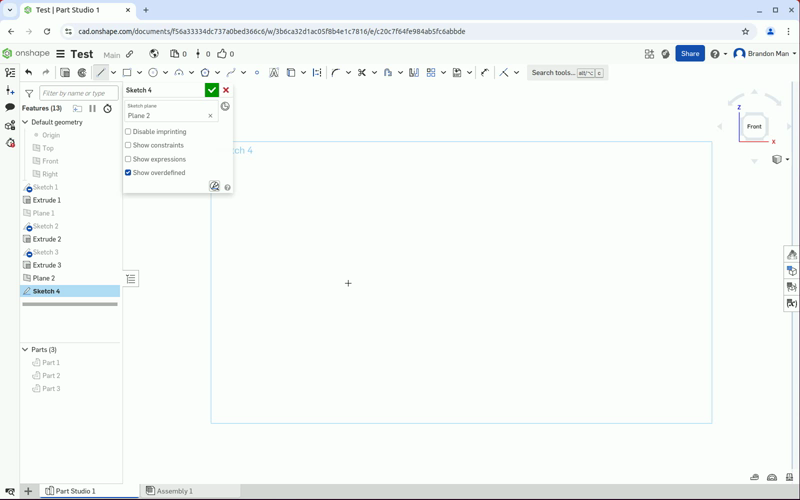
key_up(shift)
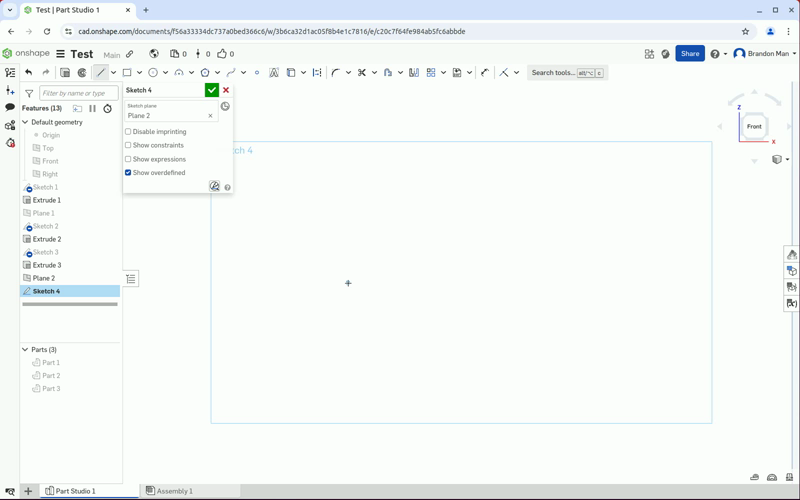
key_down(shift)
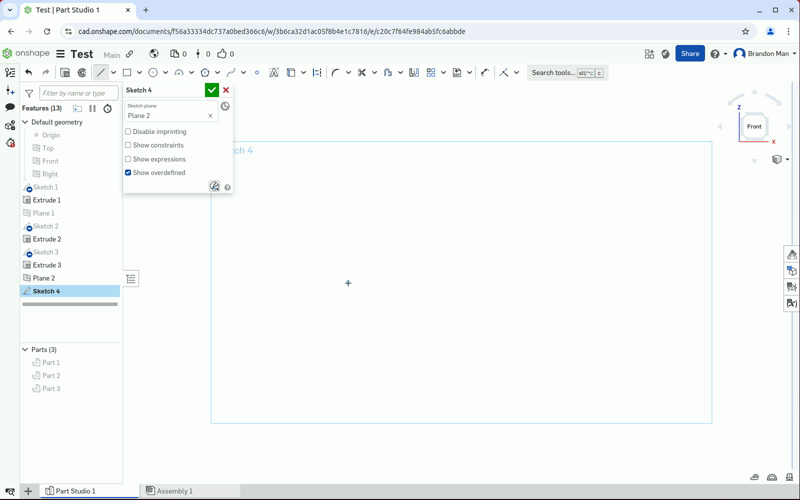
mouse_move(378, 282)
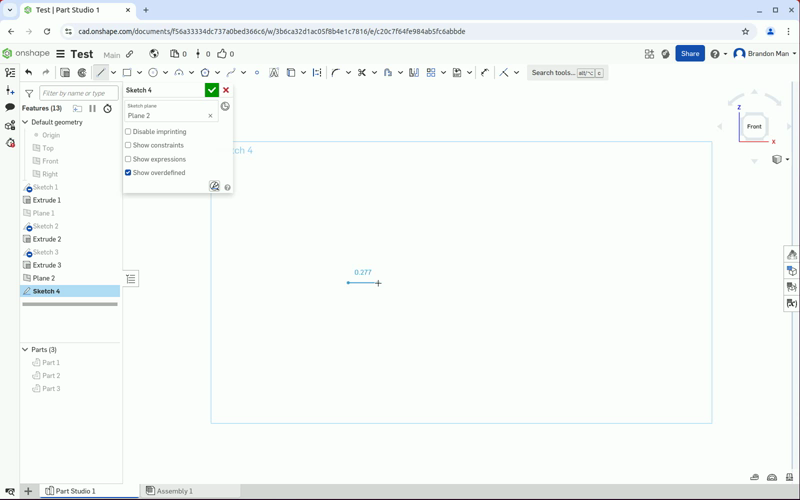
mouse_move(350, 282)
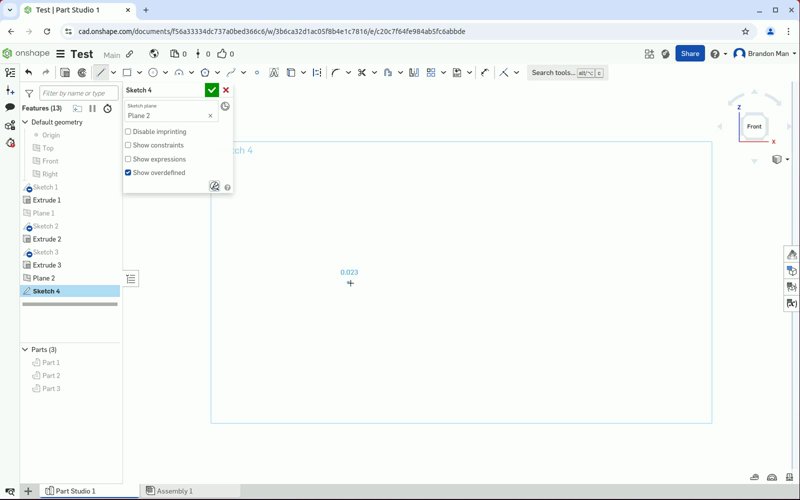
scroll(6)
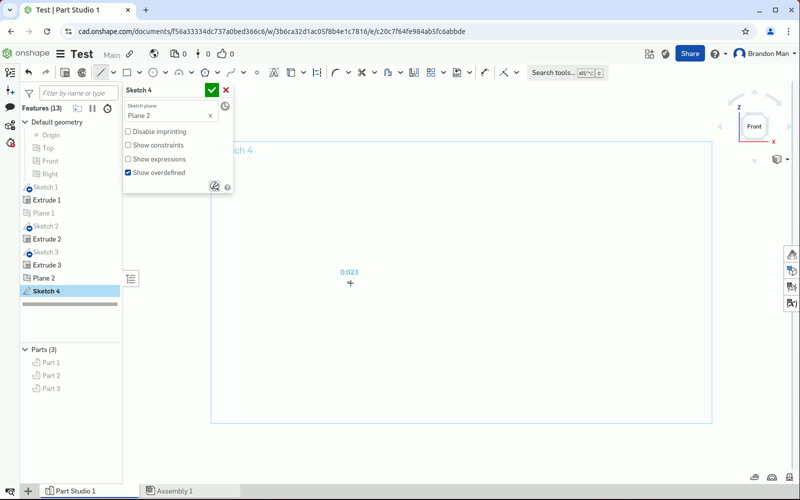
scroll(6)
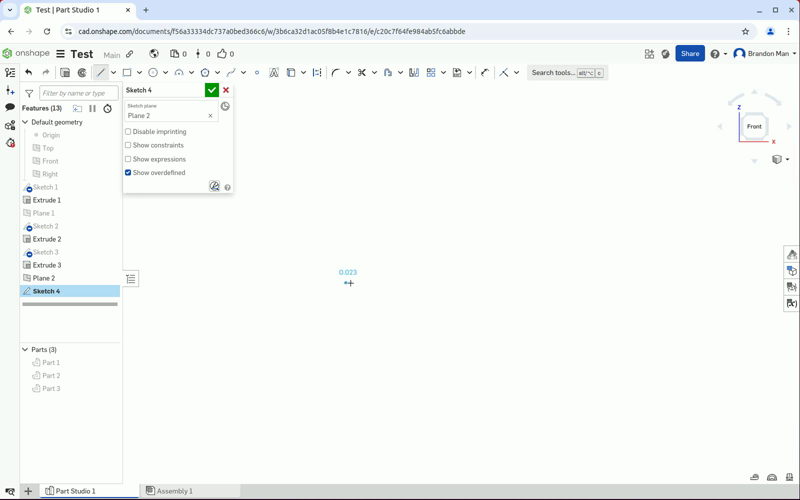
scroll(6)
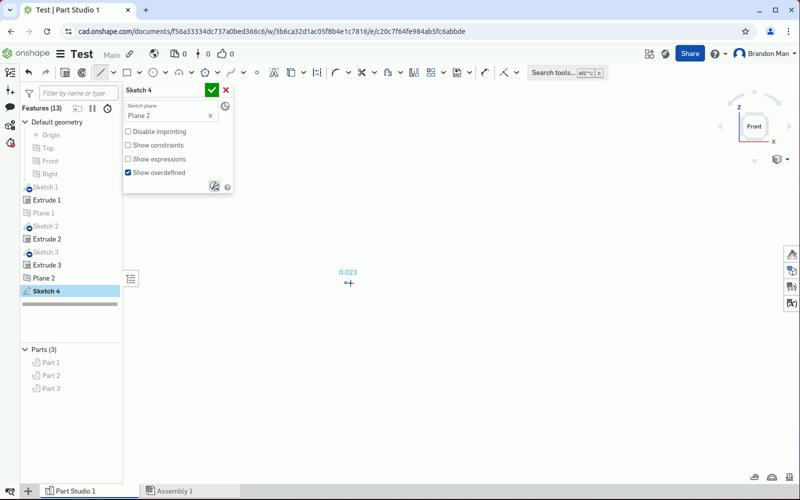
scroll(6)
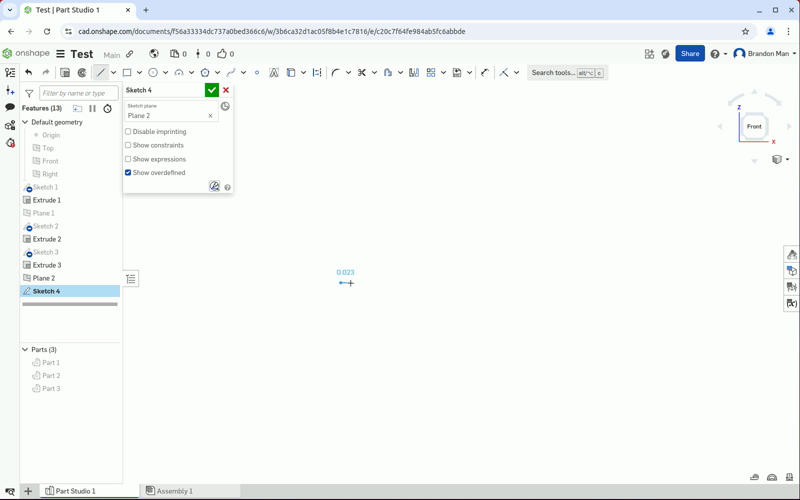
scroll(6)
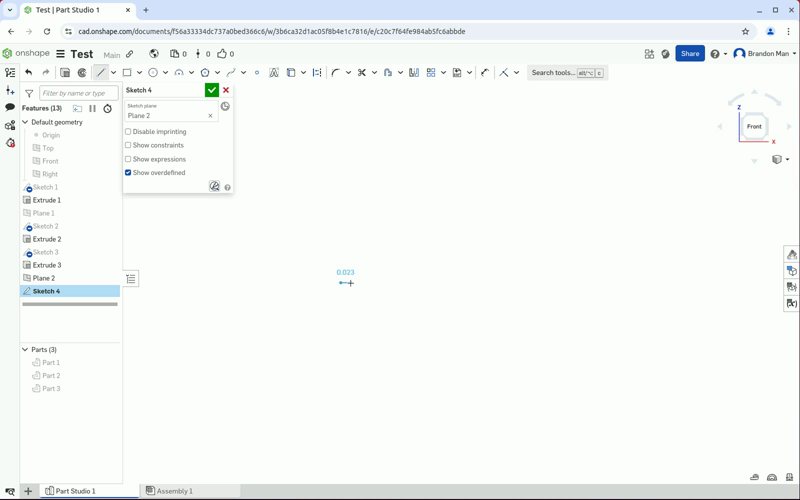
scroll(6)
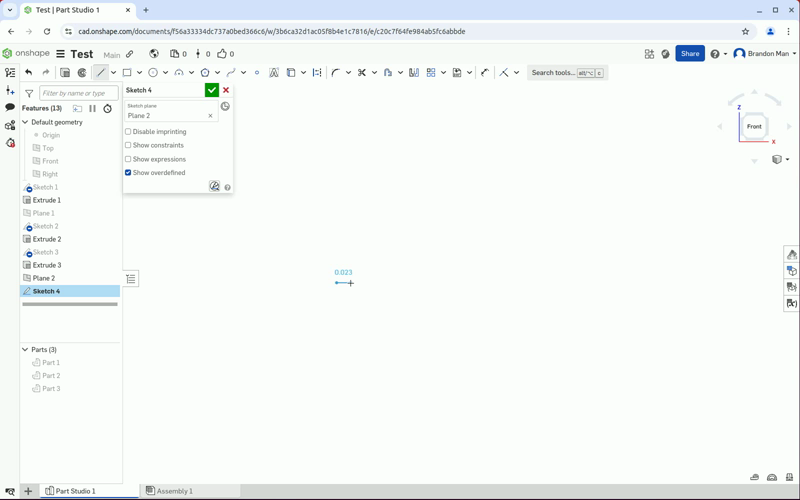
scroll(6)
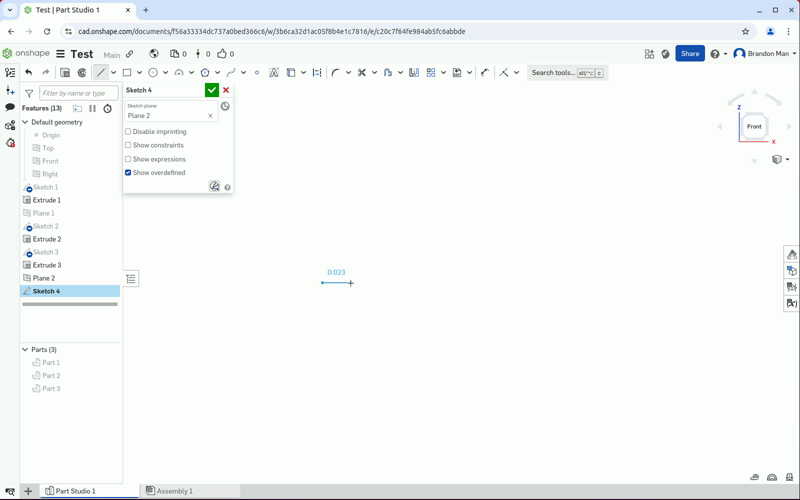
click(350, 282)
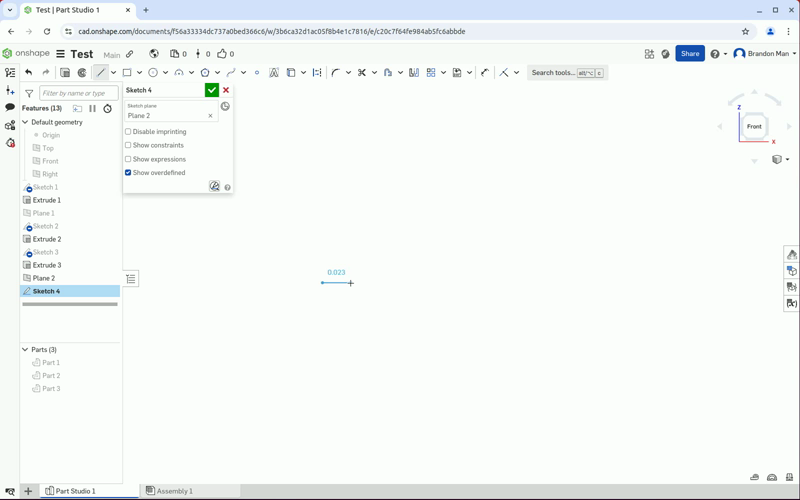
scroll(-6)
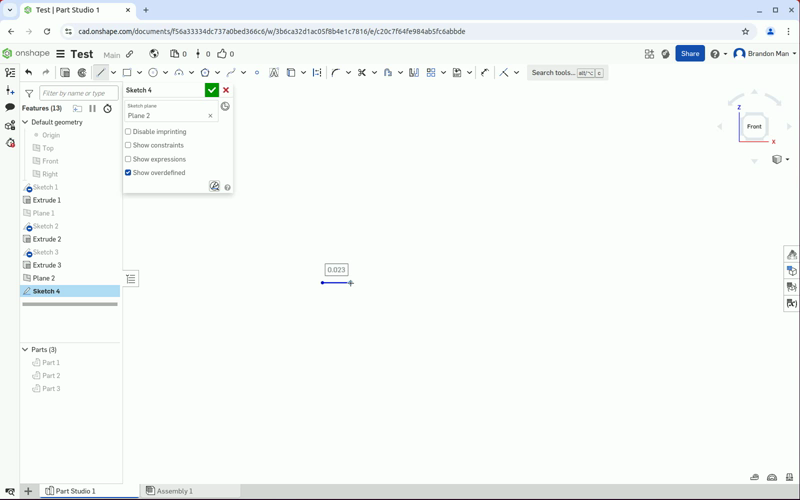
scroll(-6)
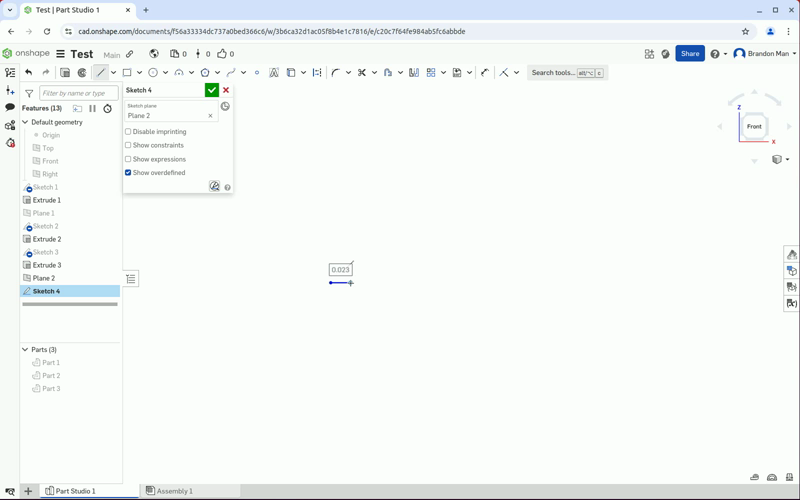
scroll(-6)
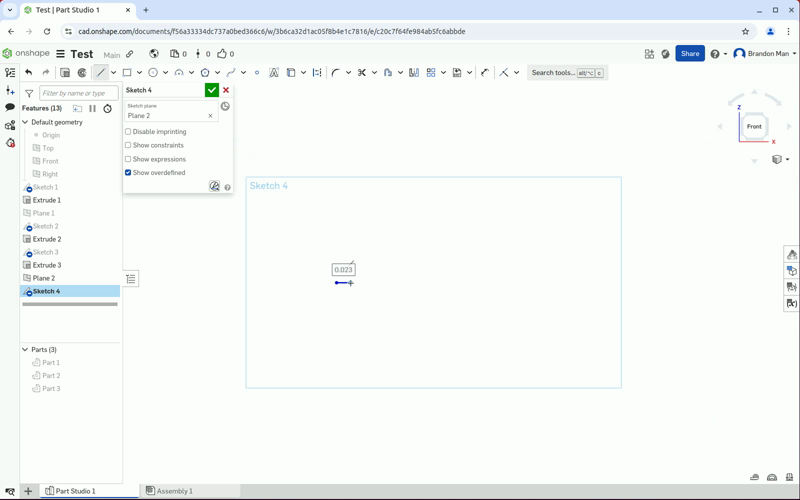
scroll(-6)
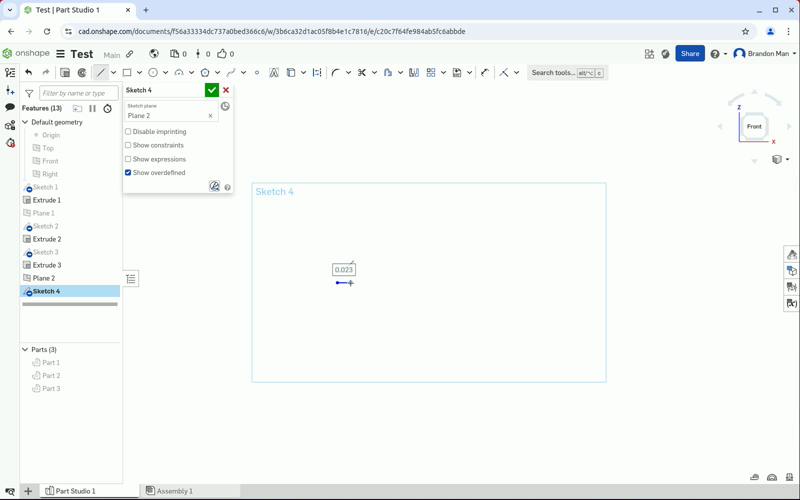
scroll(-6)
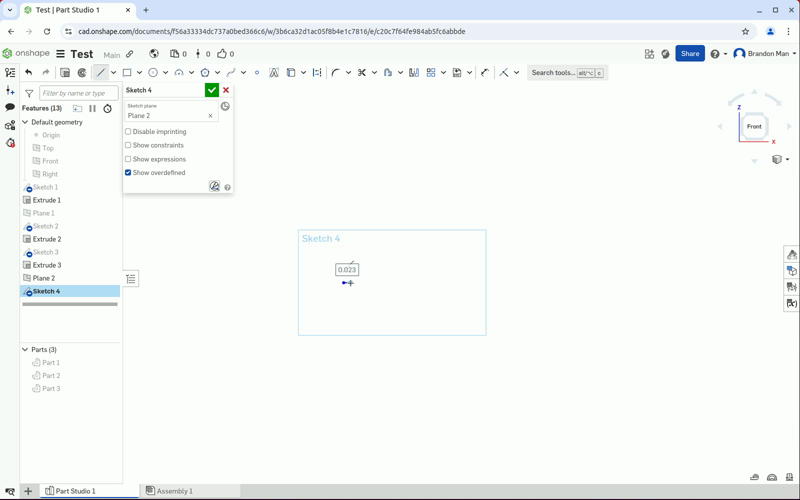
scroll(-6)
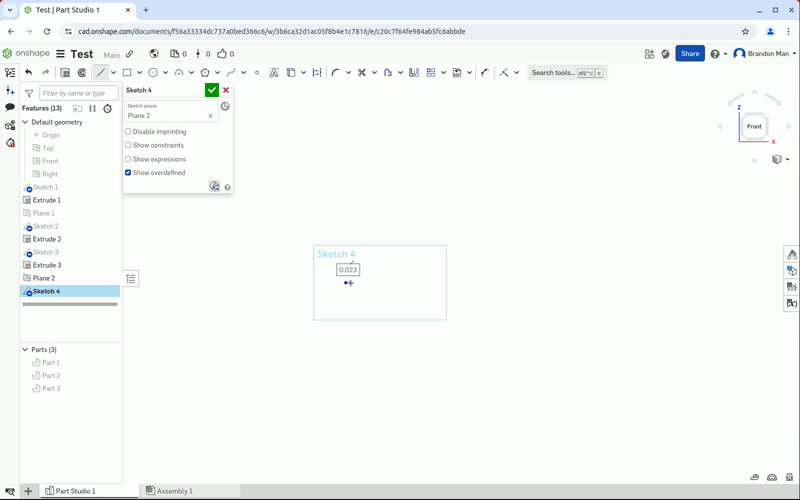
scroll(-6)
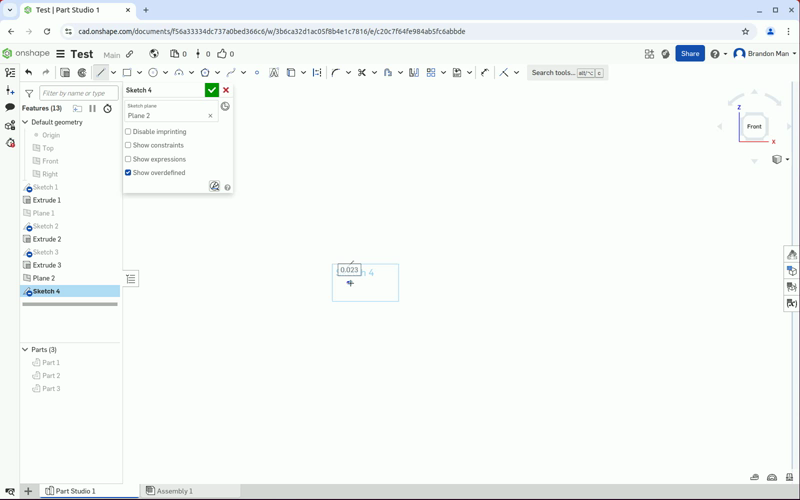
key_up(shift)
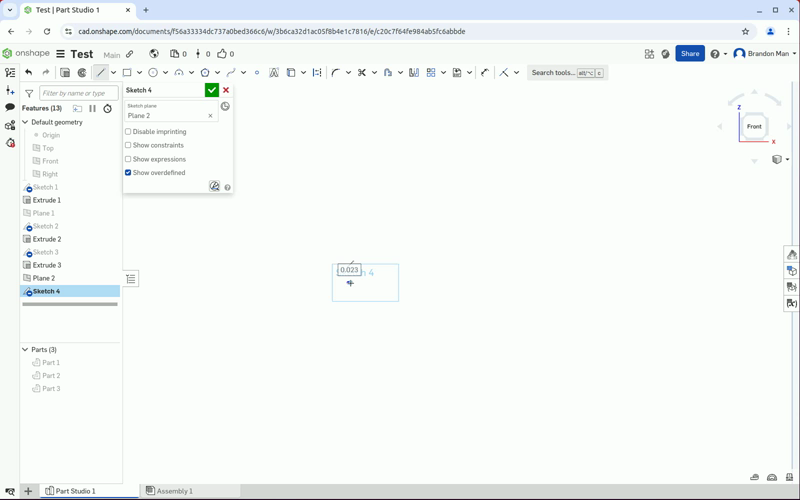
key_down(shift)
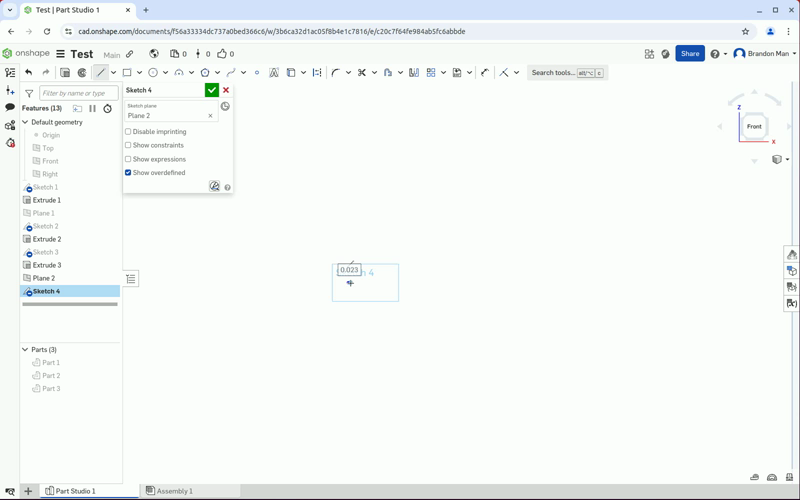
mouse_move(380, 282)
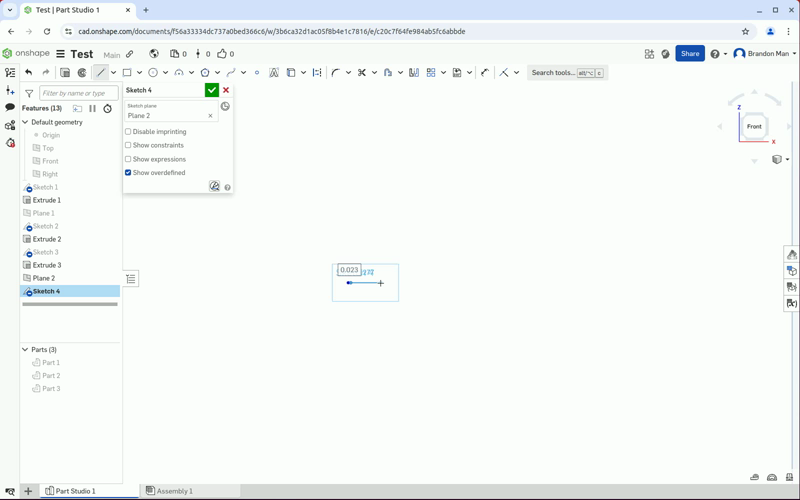
mouse_move(350, 259)
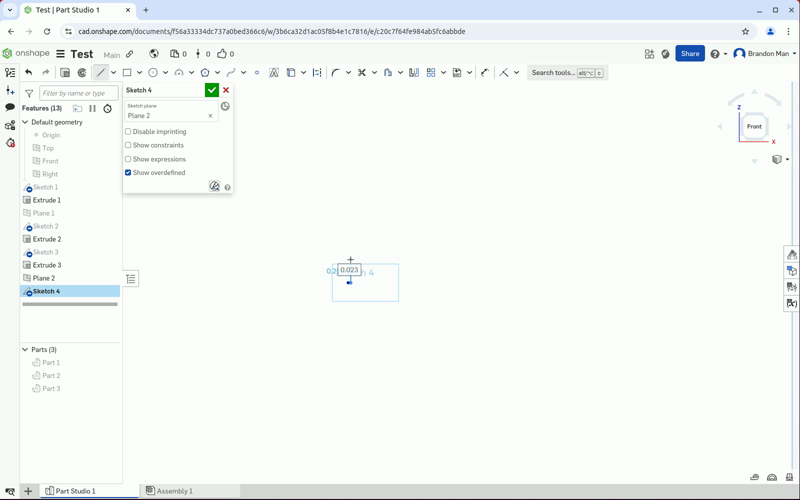
click(350, 259)
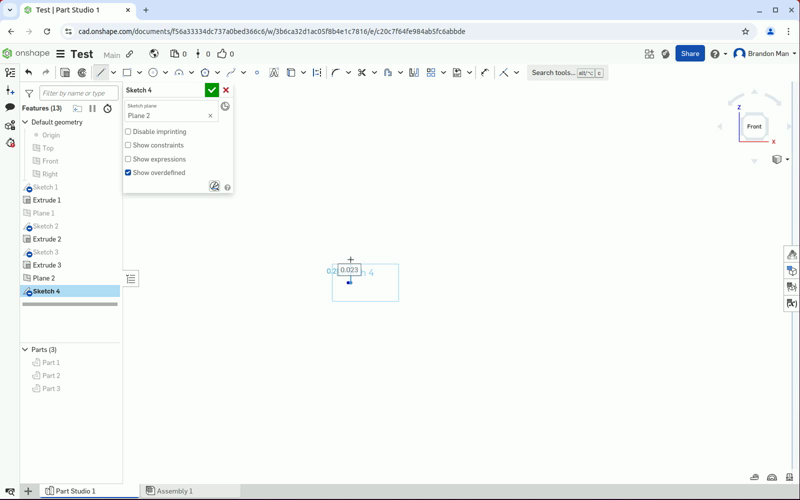
key_up(shift)
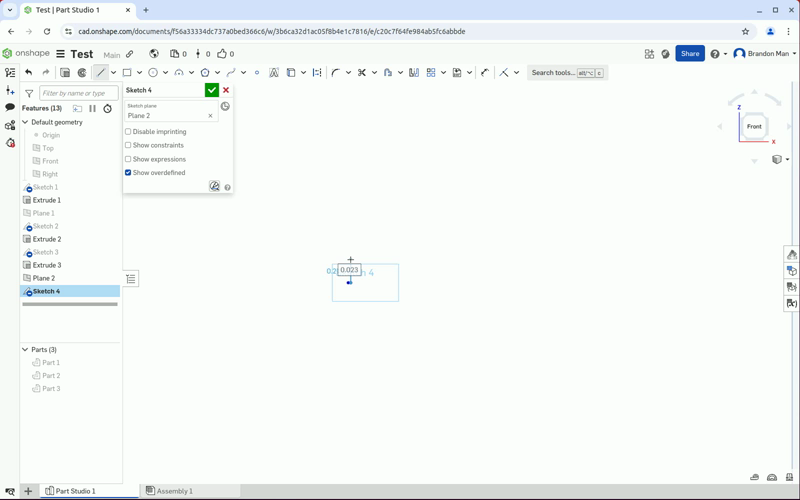
key_down(shift)
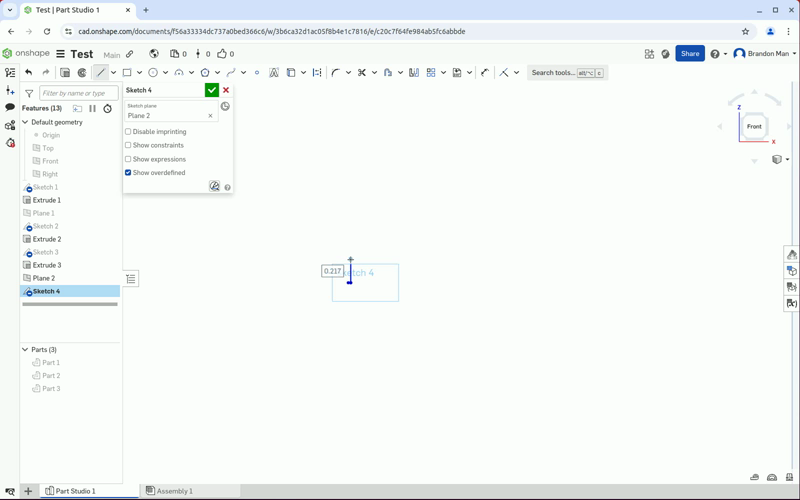
mouse_move(569, 259)
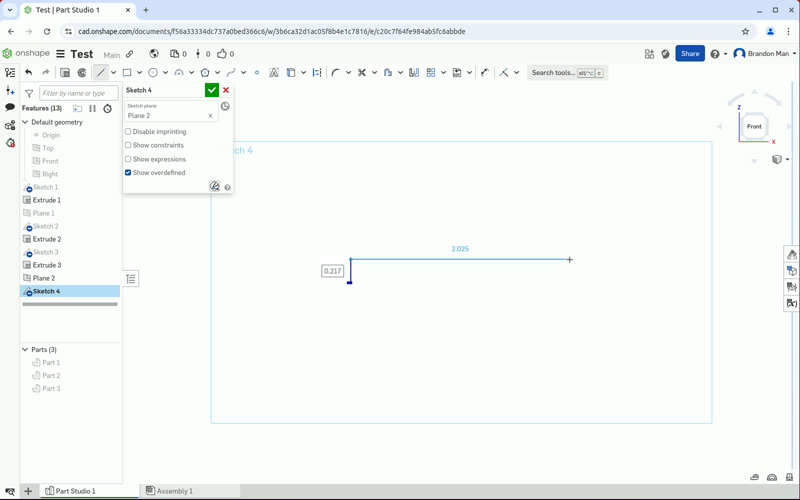
click(569, 259)
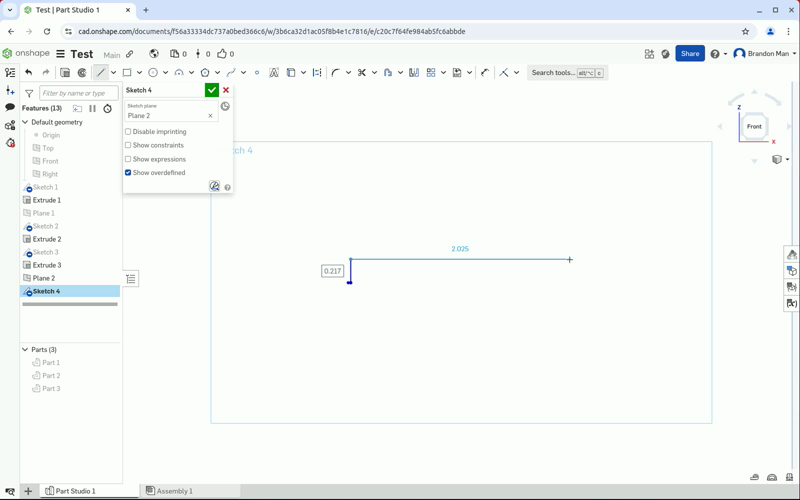
key_up(shift)
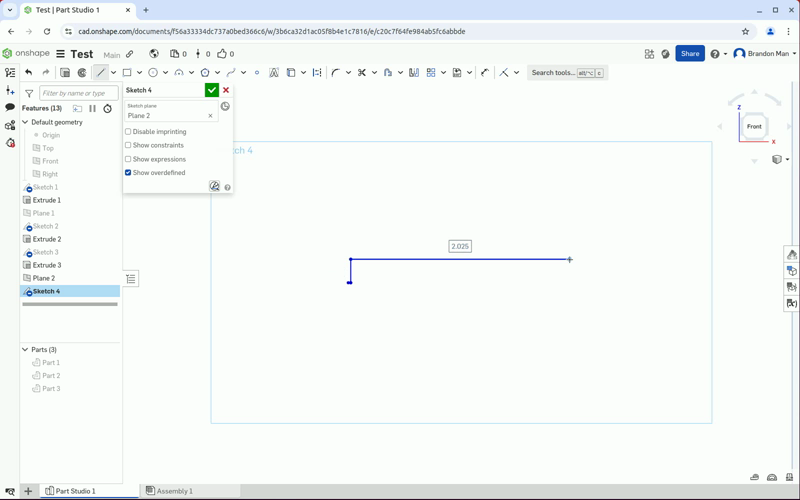
key_down(shift)
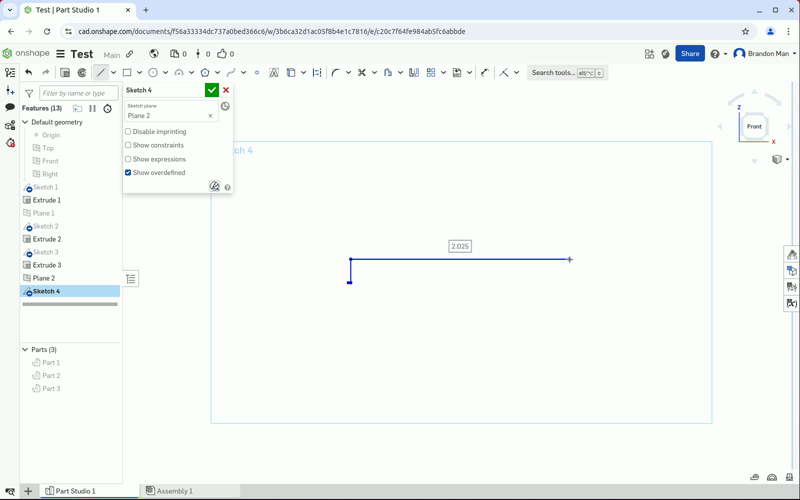
mouse_move(589, 259)
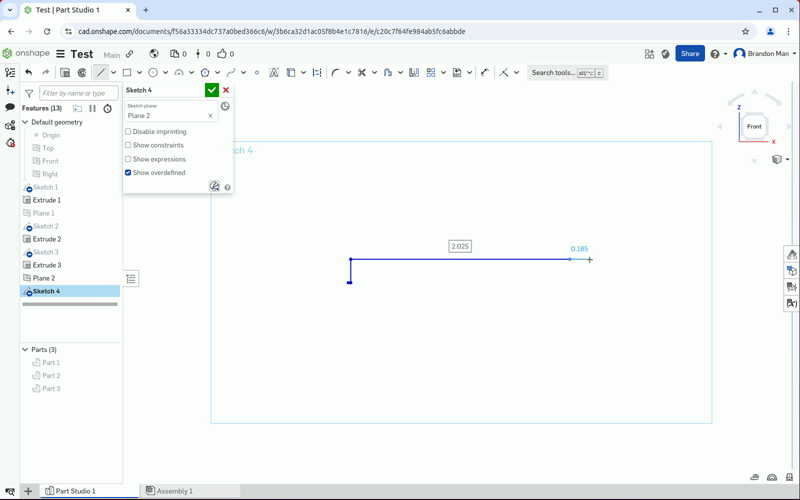
mouse_move(569, 282)
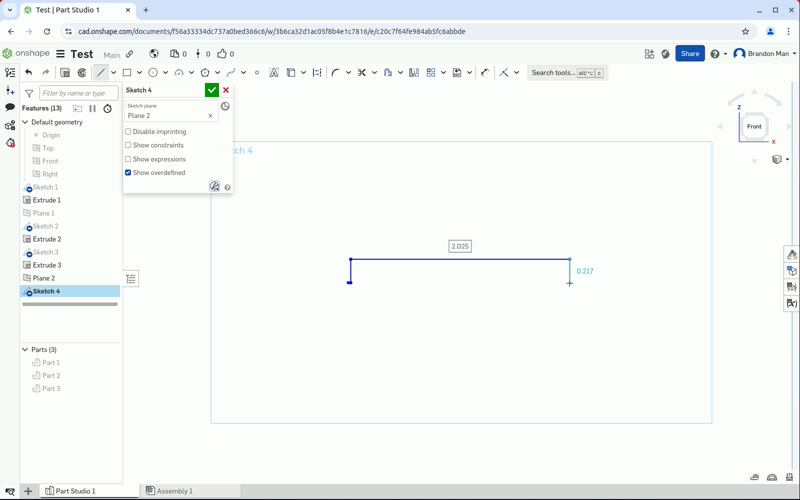
click(569, 282)
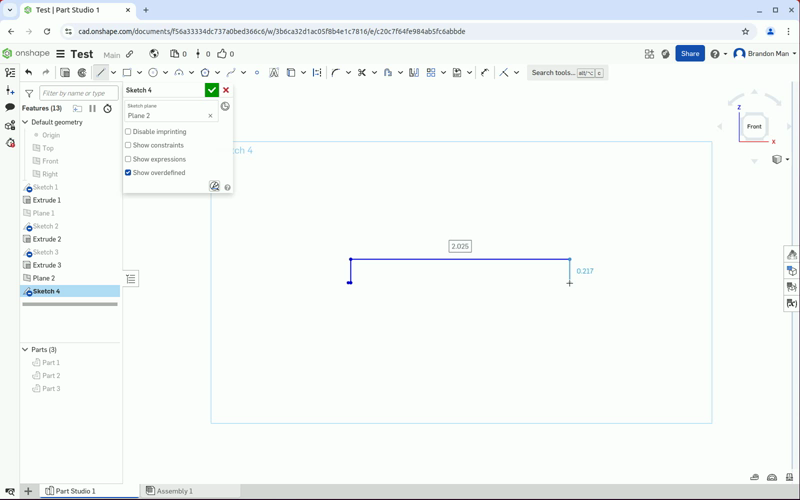
key_up(shift)
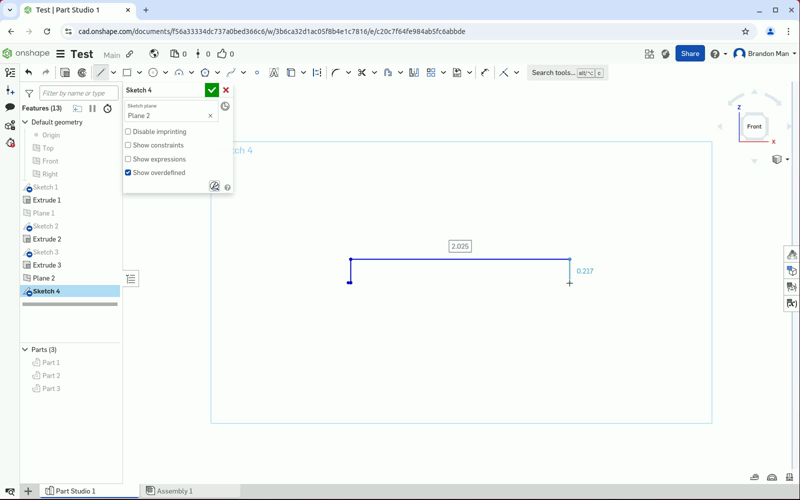
key_down(shift)
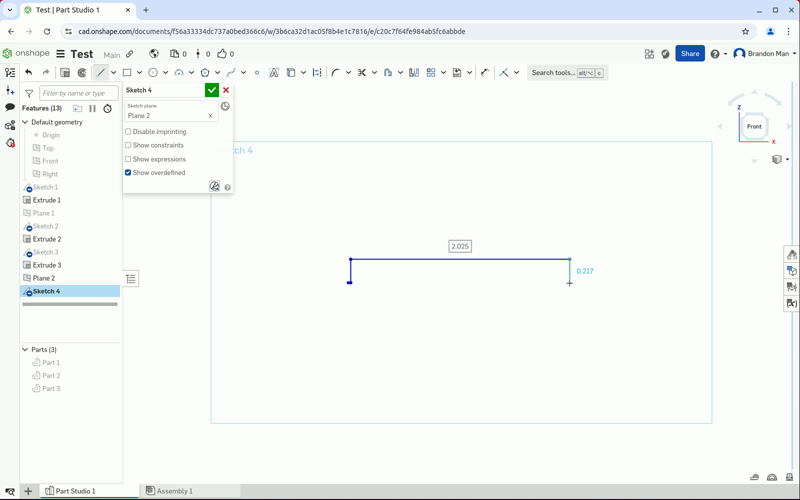
mouse_move(589, 282)
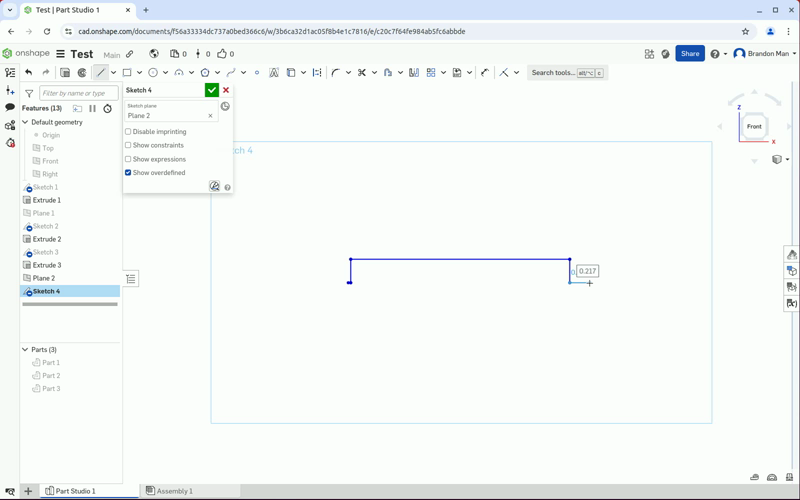
mouse_move(572, 282)
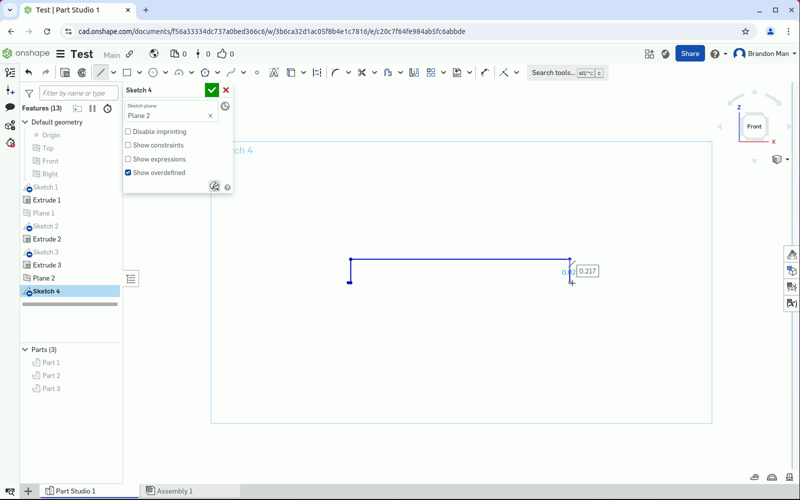
scroll(6)
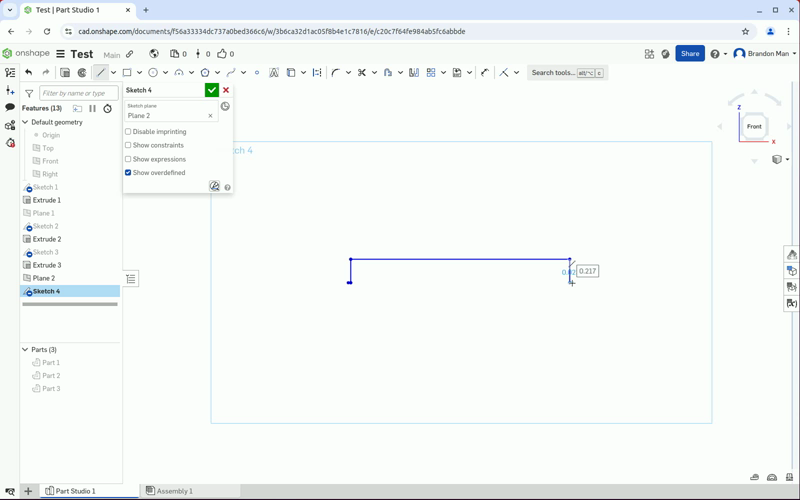
scroll(6)
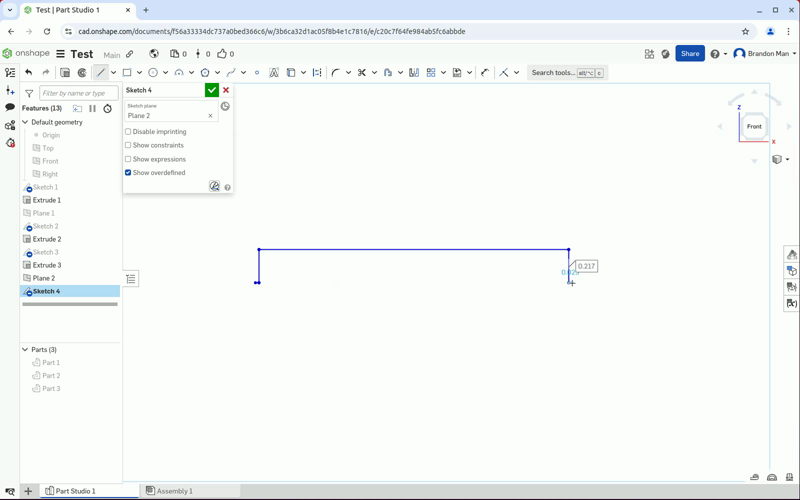
scroll(6)
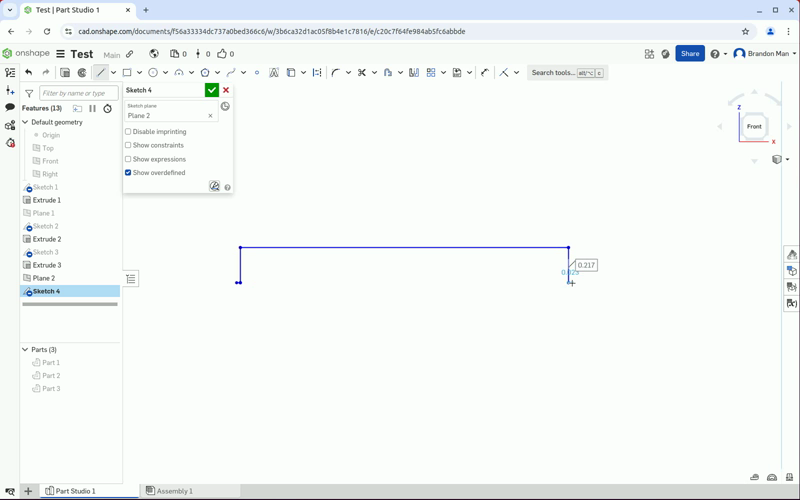
scroll(6)
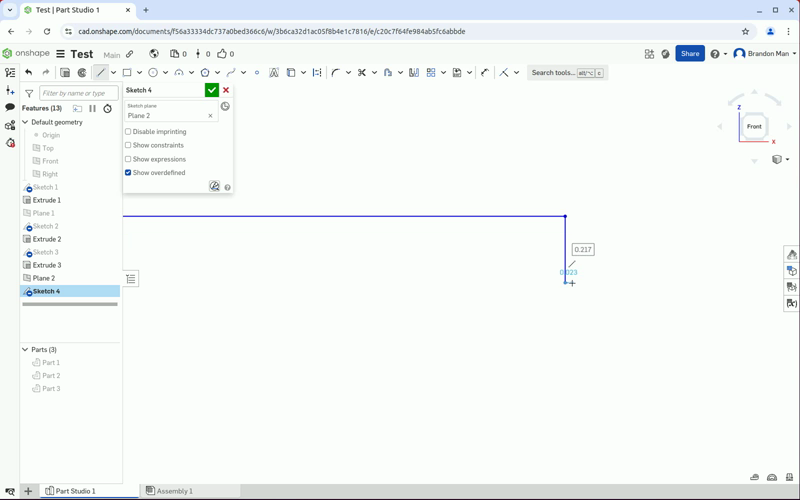
scroll(6)
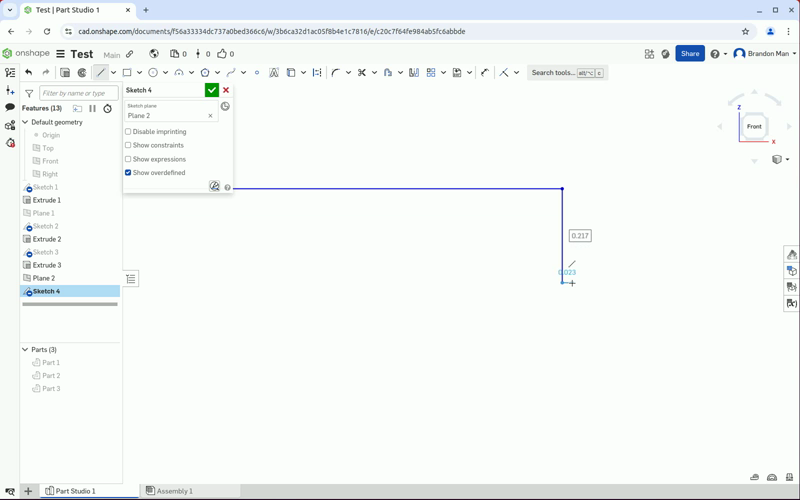
scroll(6)
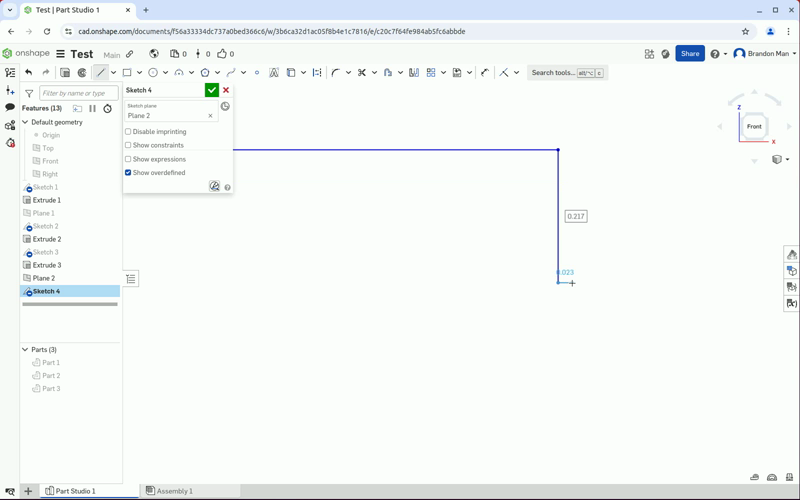
scroll(6)
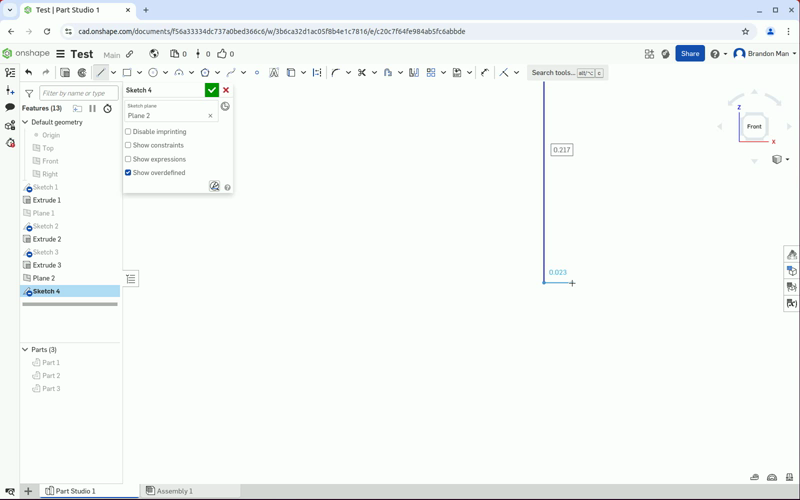
click(572, 282)
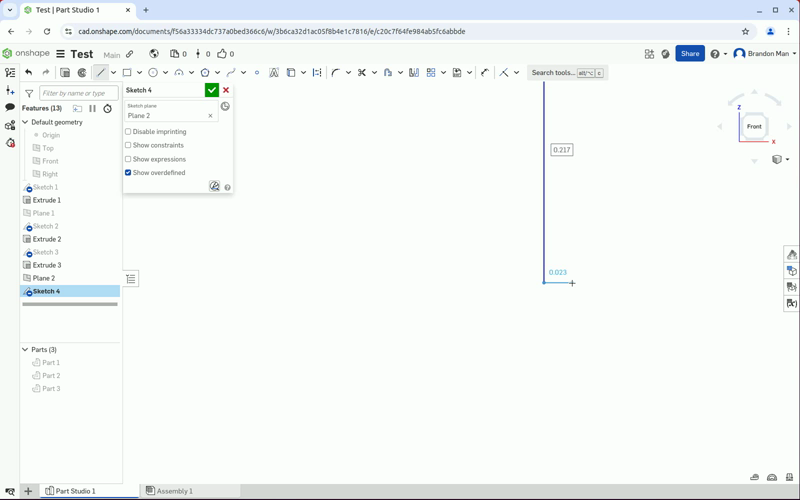
scroll(-6)
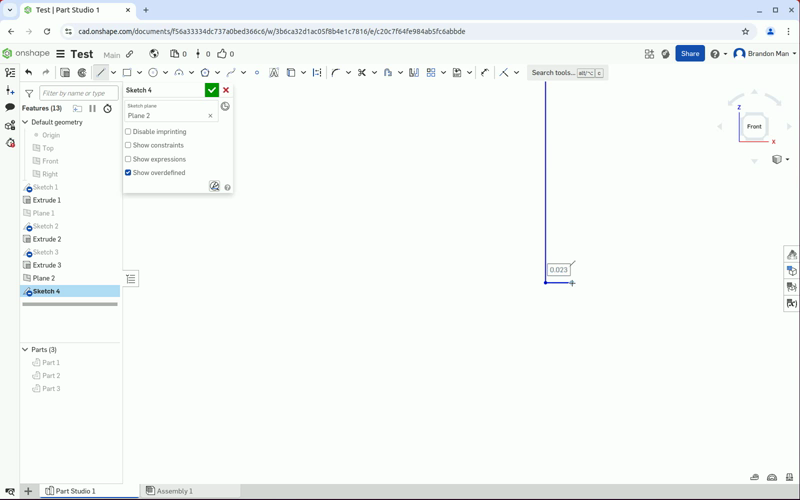
scroll(-6)
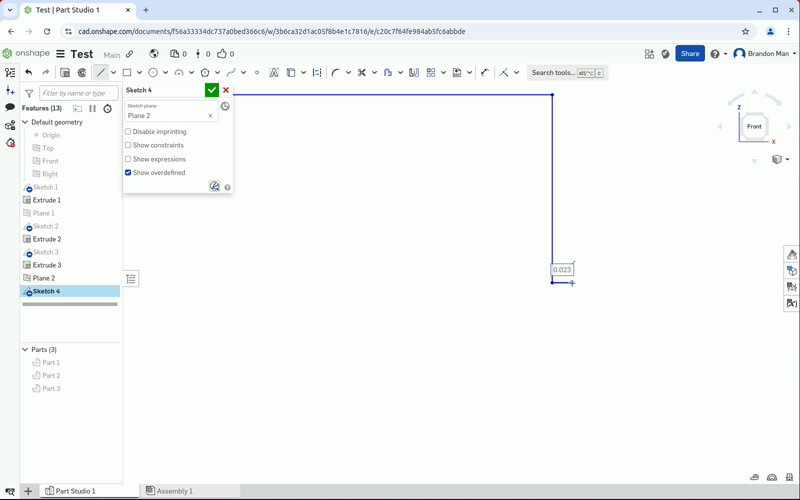
scroll(-6)
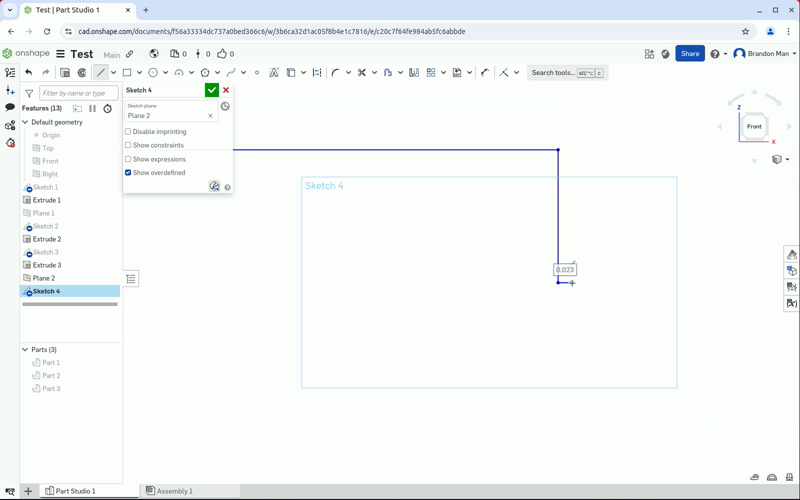
scroll(-6)
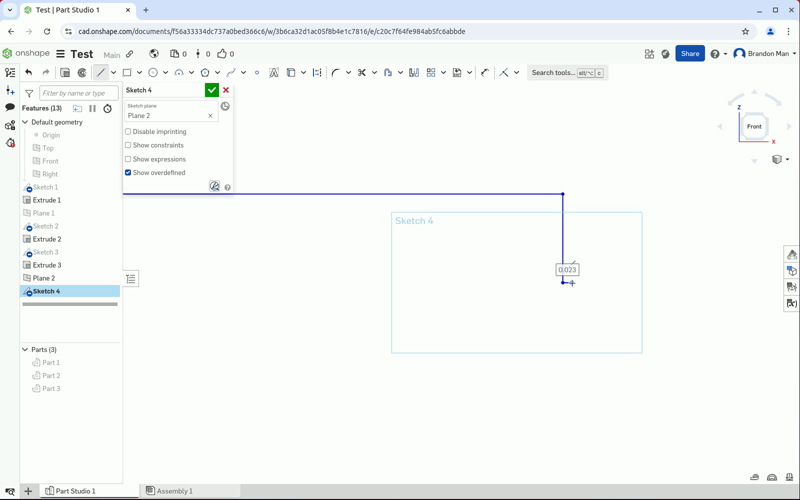
scroll(-6)
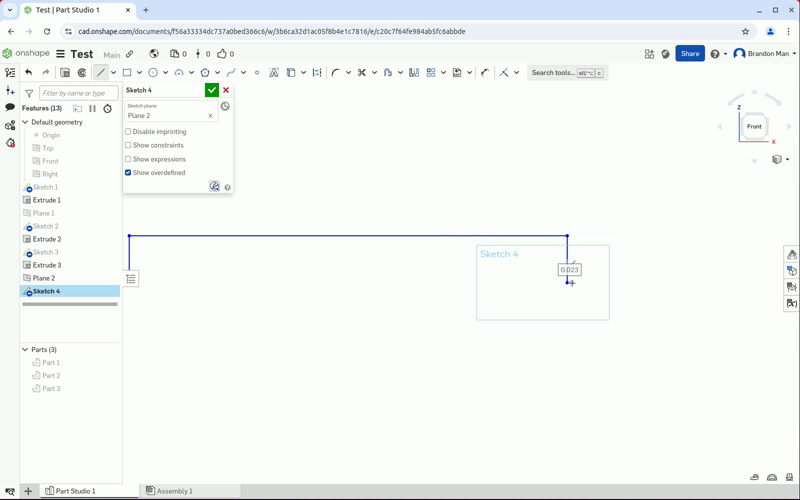
scroll(-6)
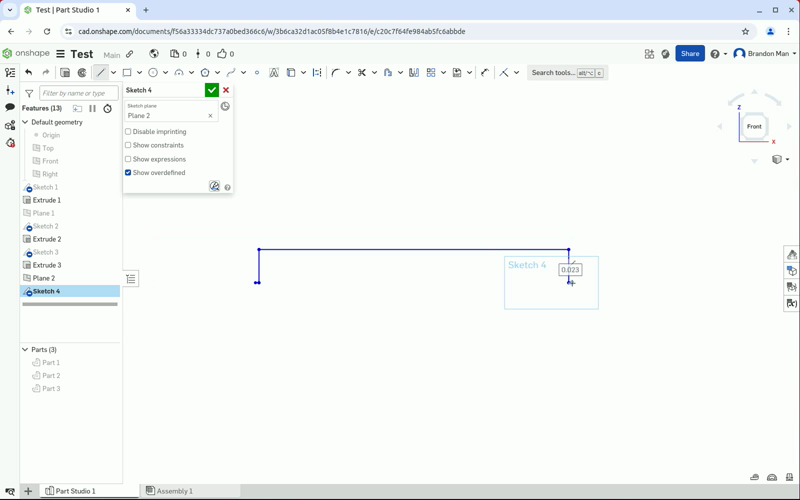
scroll(-6)
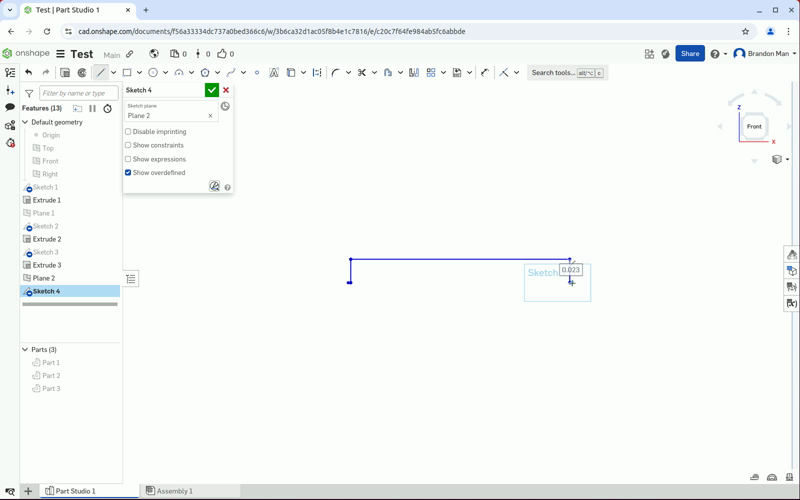
key_up(shift)
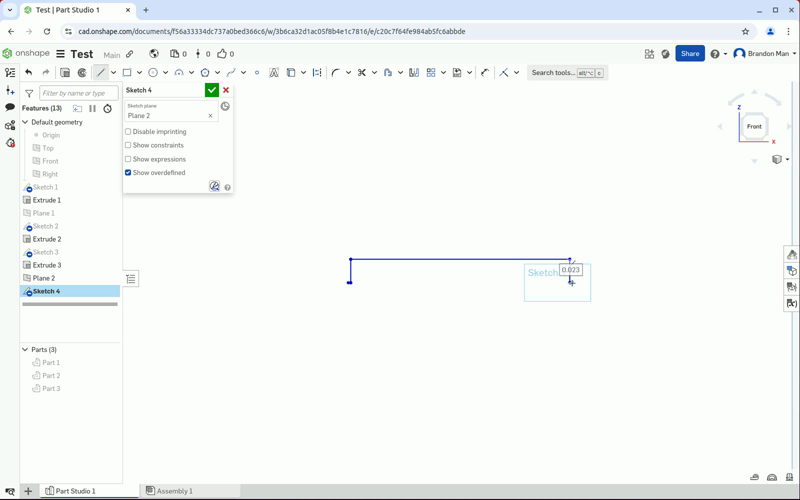
key_down(shift)
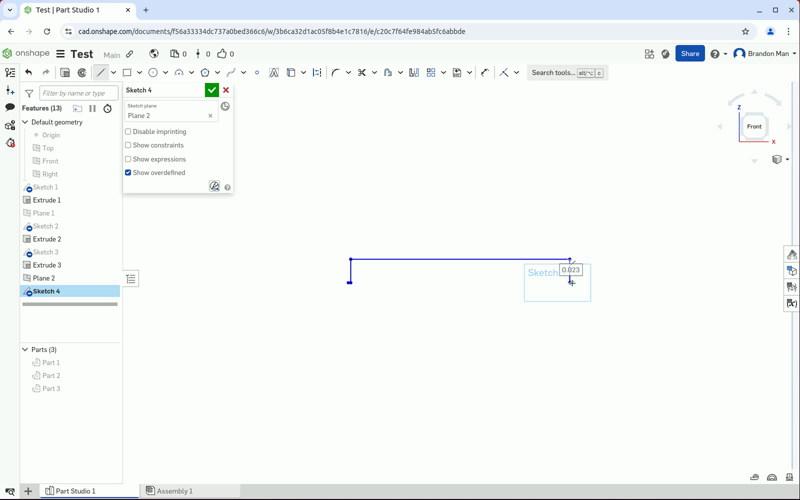
mouse_move(589, 282)
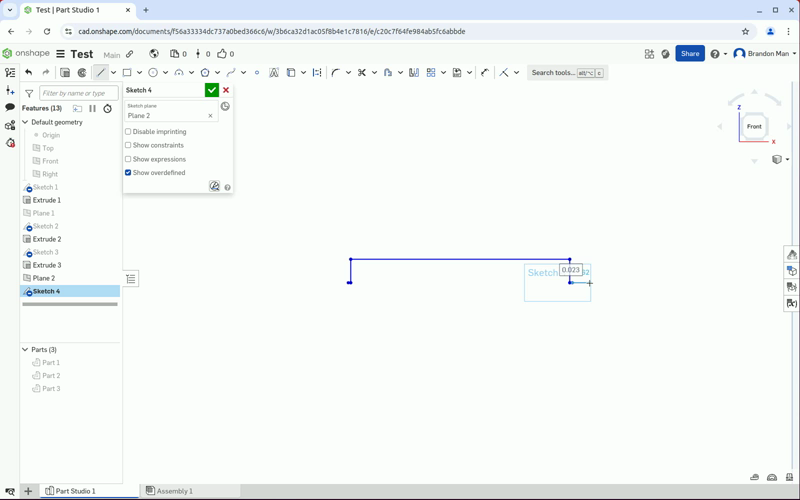
mouse_move(572, 257)
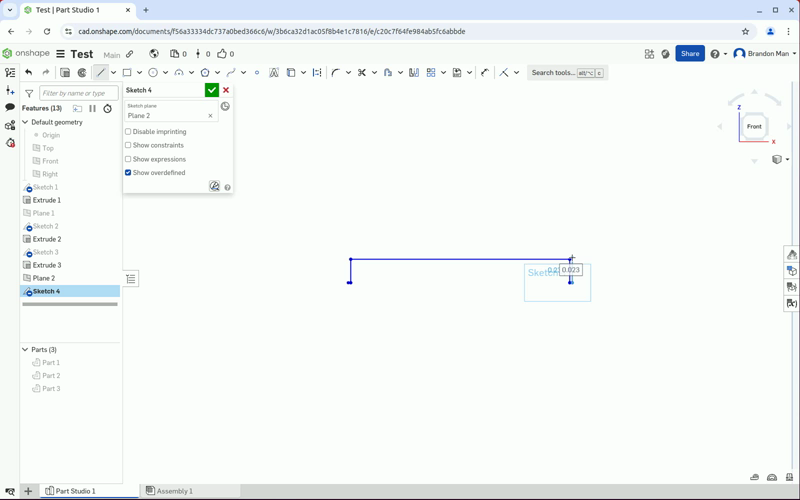
scroll(6)
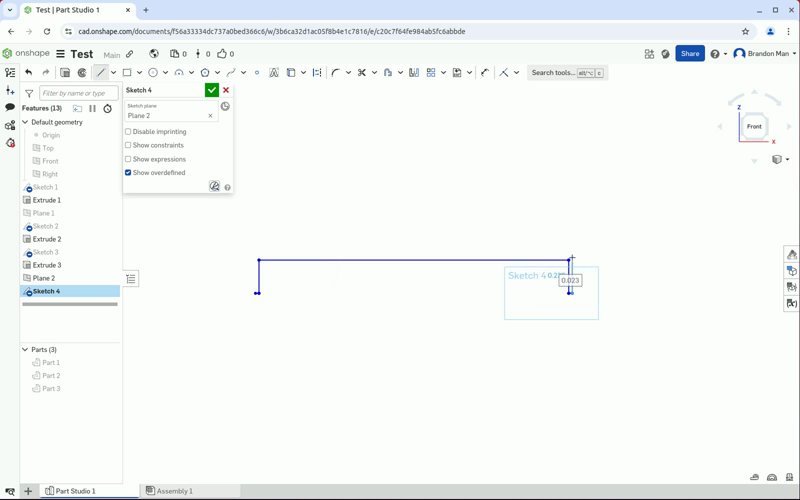
scroll(6)
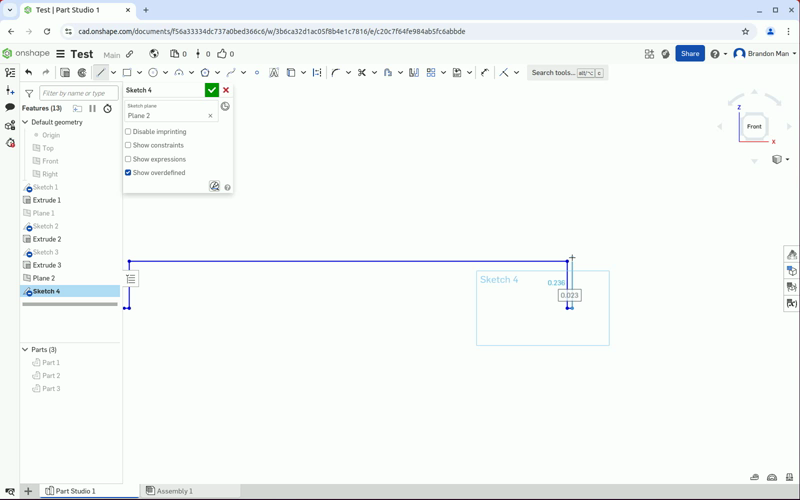
scroll(6)
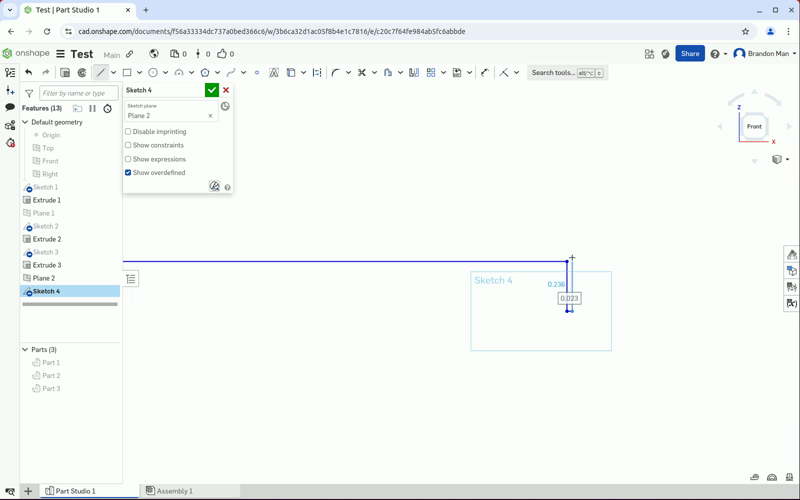
scroll(6)
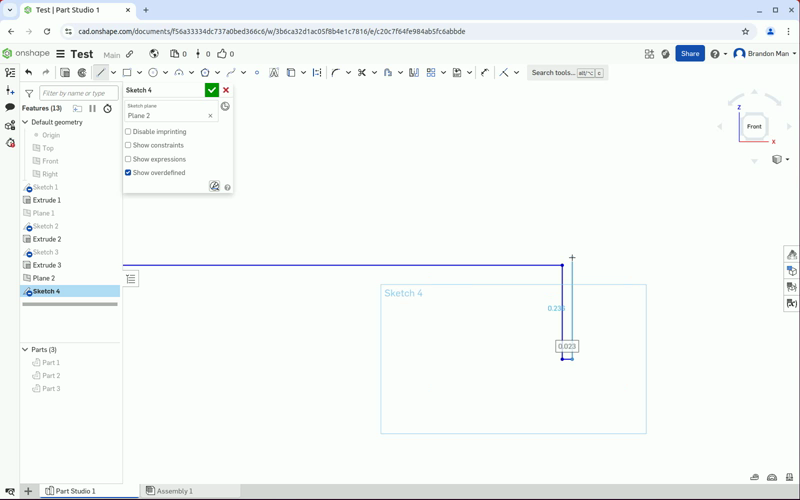
scroll(6)
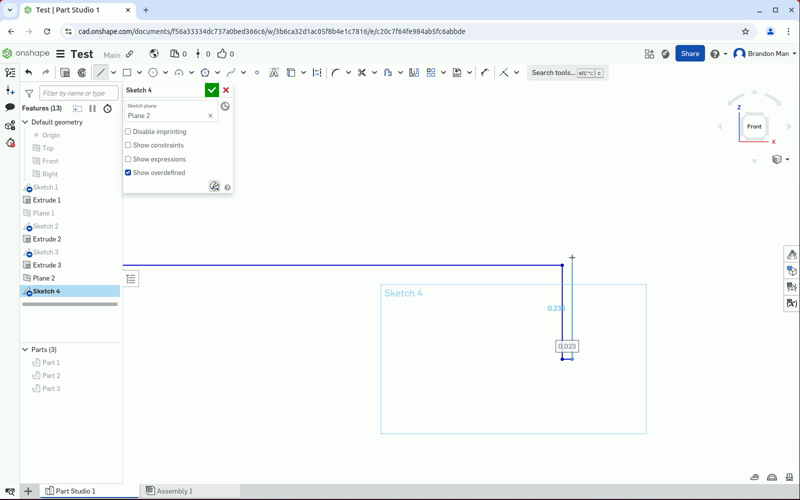
scroll(6)
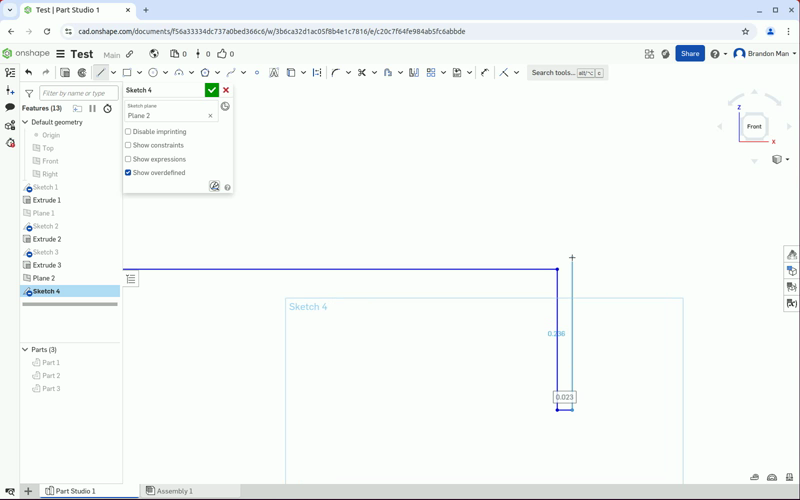
scroll(6)
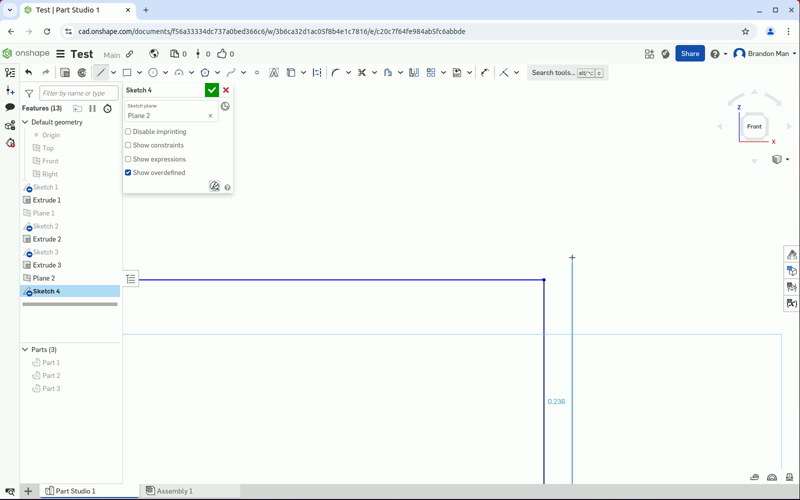
click(572, 257)
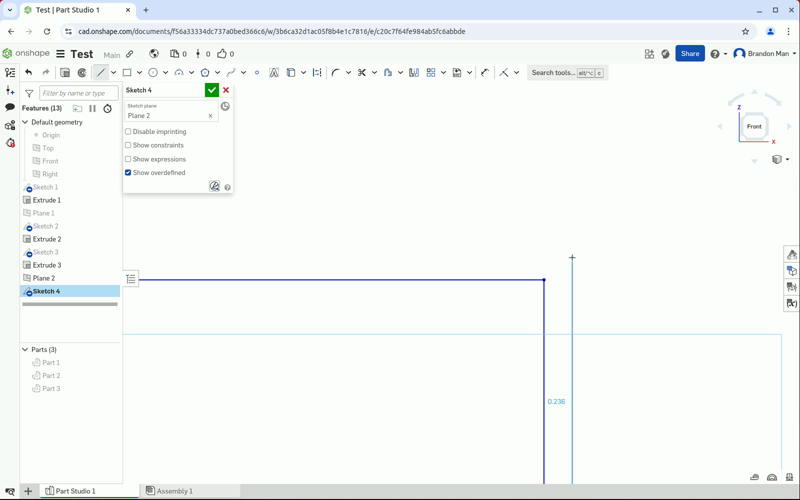
scroll(-6)
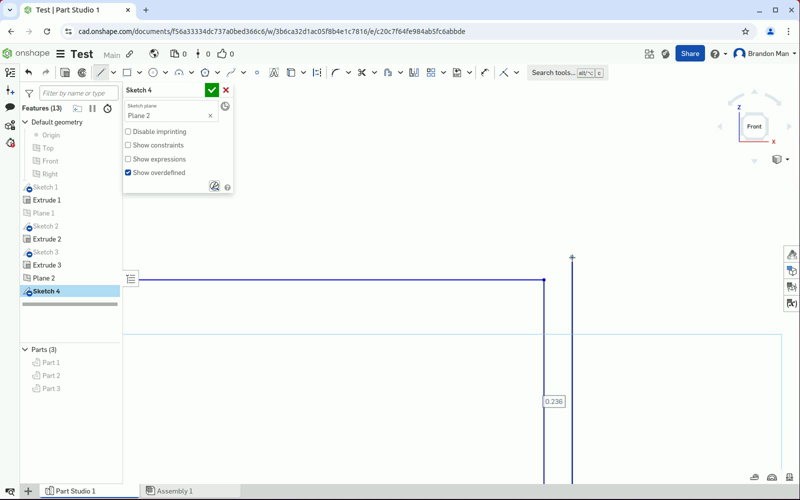
scroll(-6)
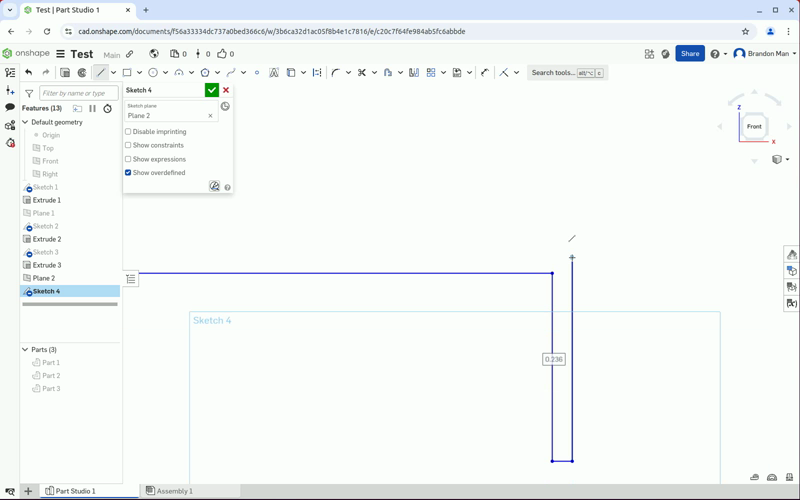
scroll(-6)
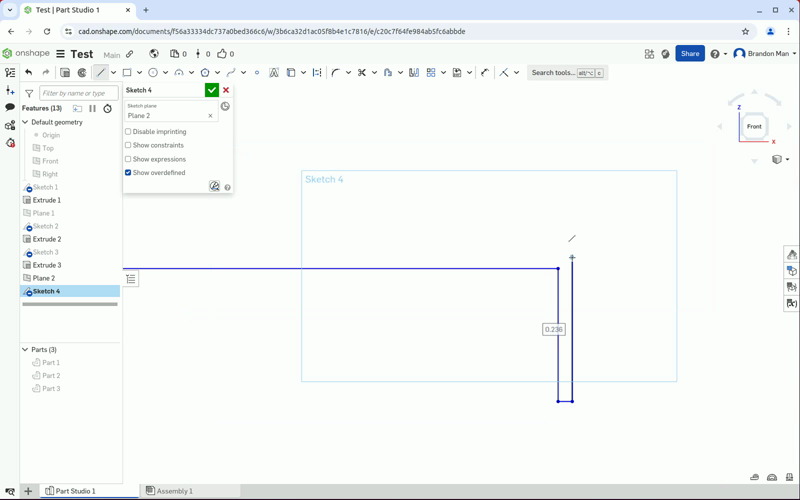
scroll(-6)
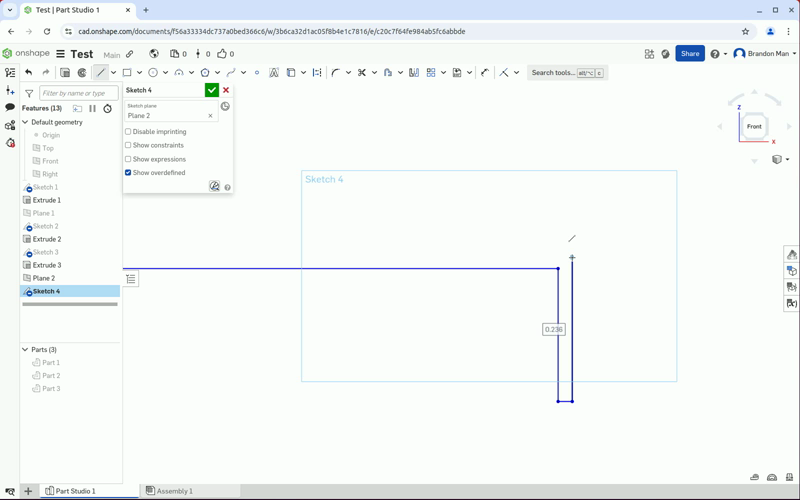
scroll(-6)
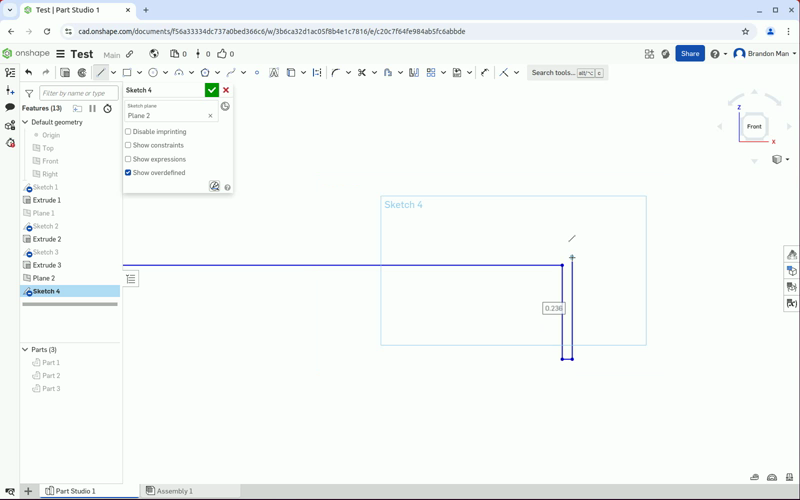
scroll(-6)
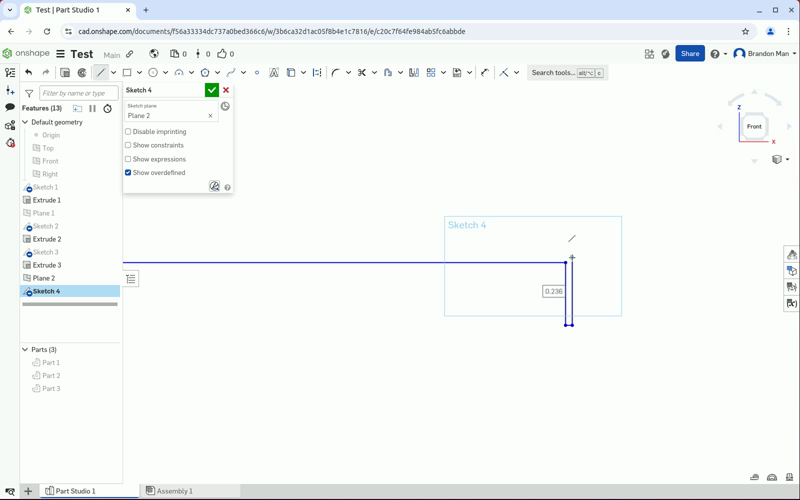
scroll(-6)
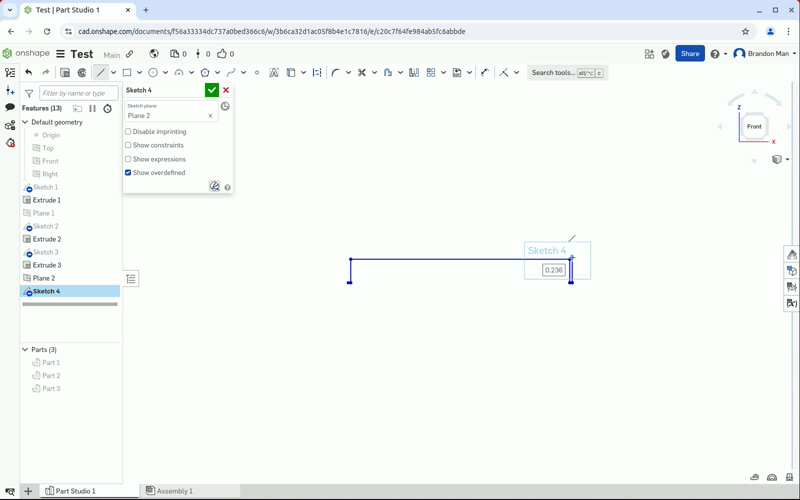
key_up(shift)
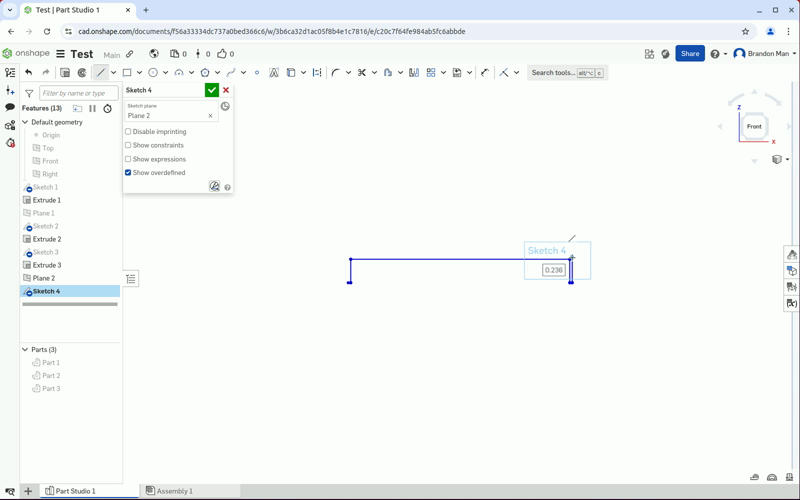
key_down(shift)
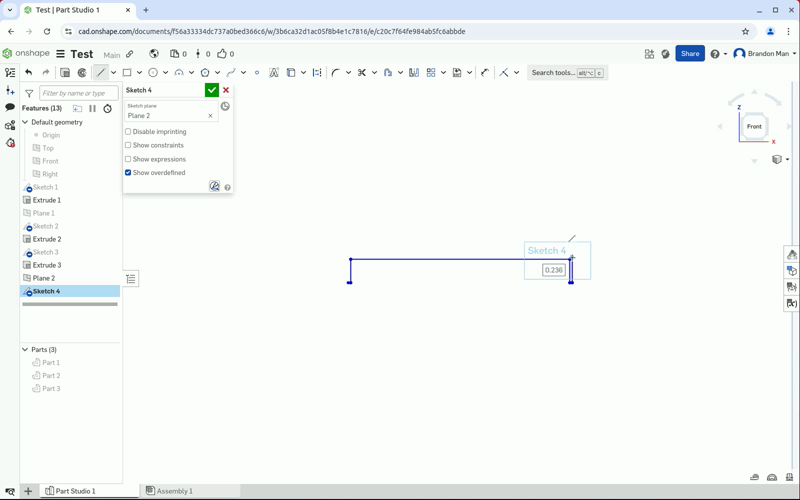
mouse_move(348, 257)
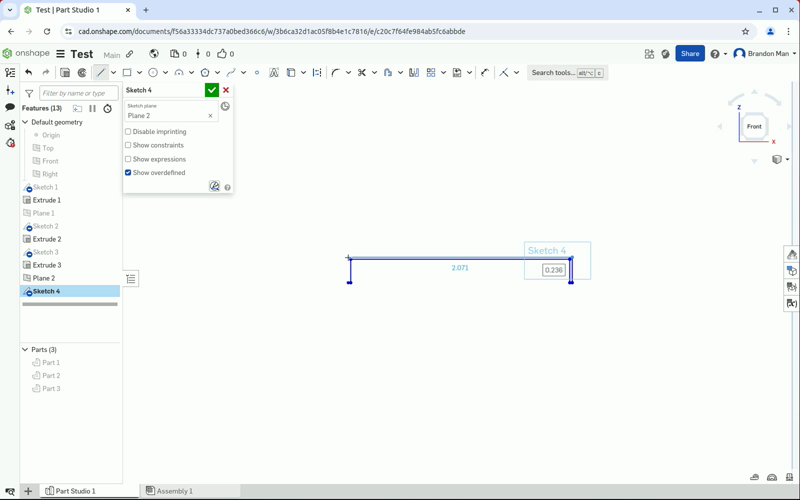
scroll(6)
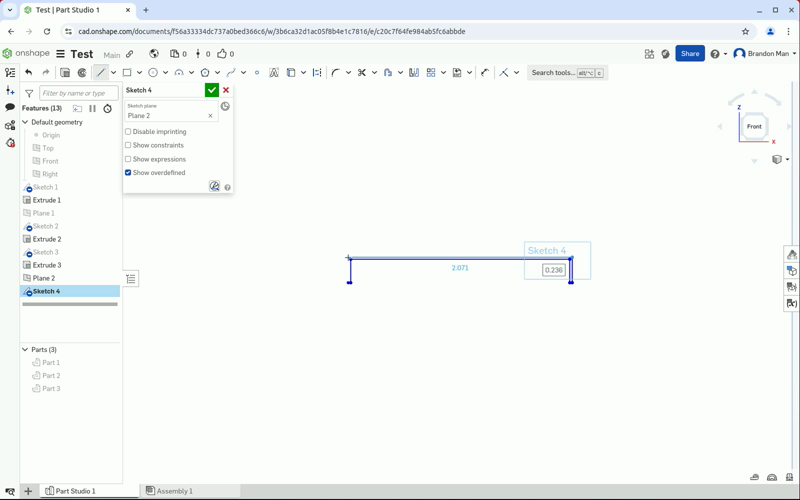
scroll(6)
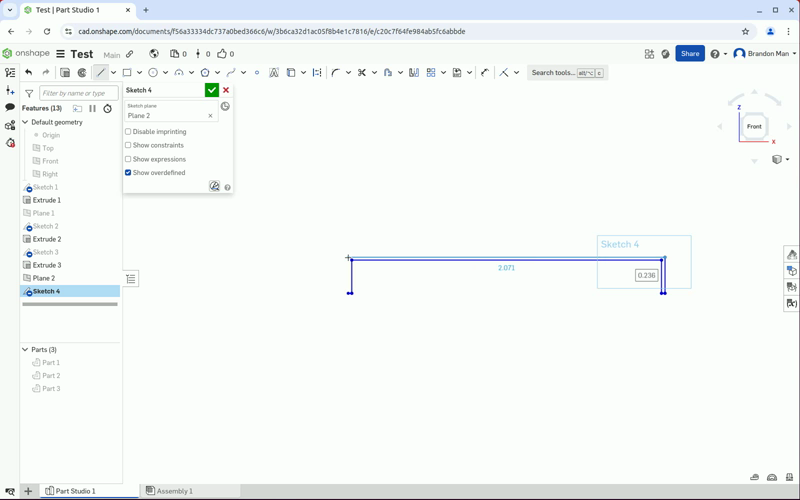
scroll(6)
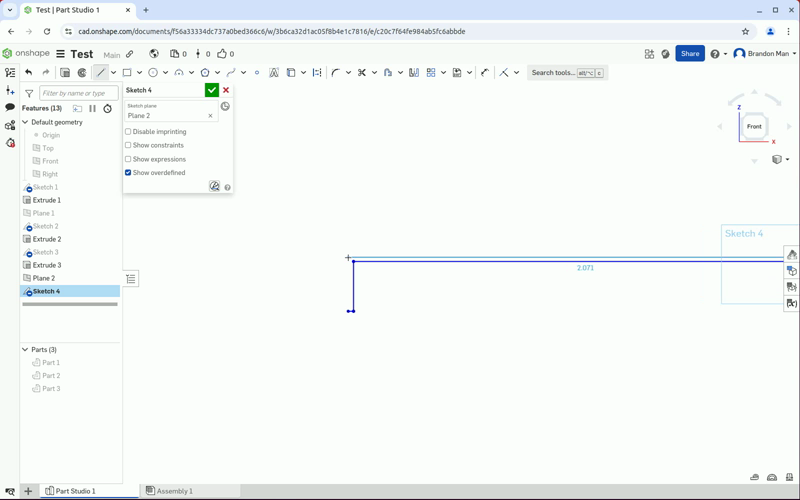
scroll(6)
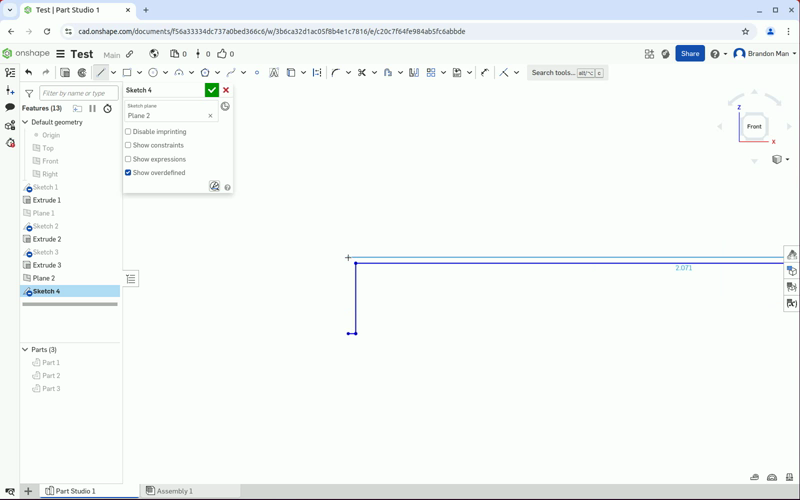
scroll(6)
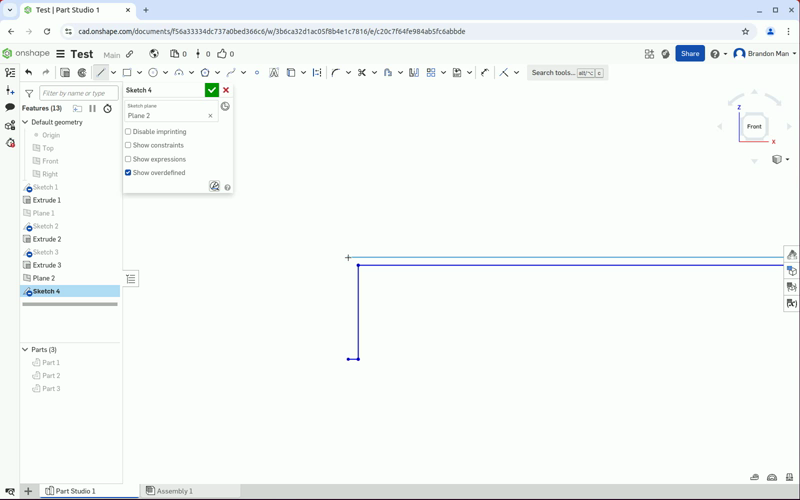
scroll(6)
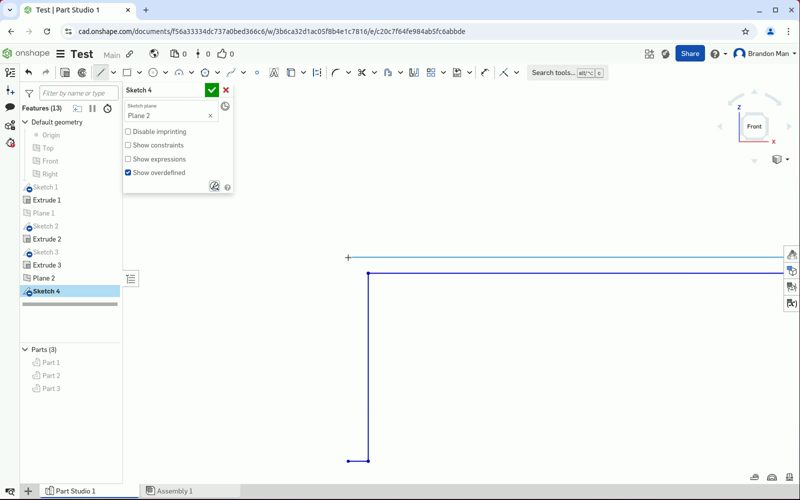
scroll(6)
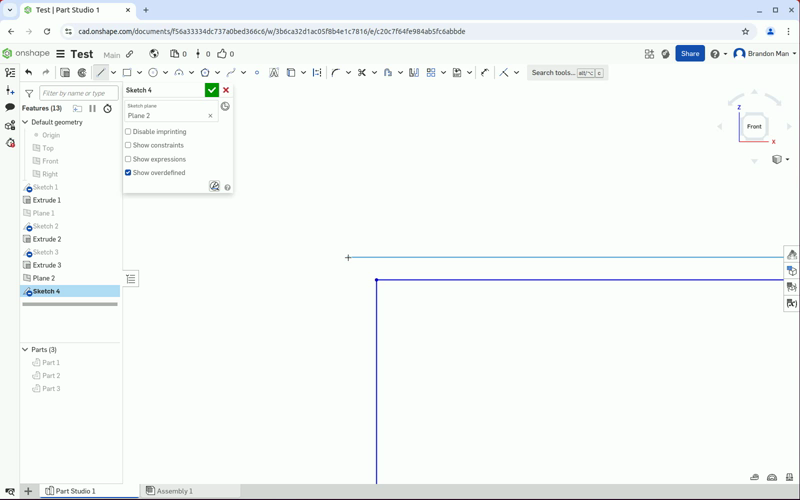
click(348, 257)
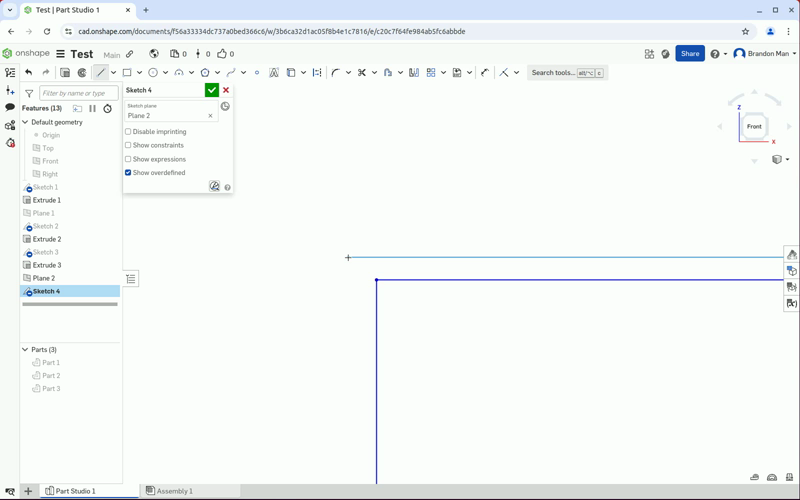
scroll(-6)
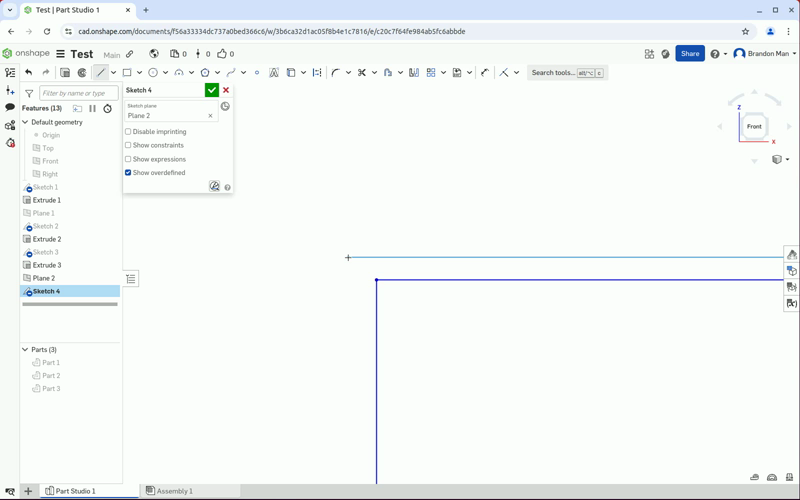
scroll(-6)
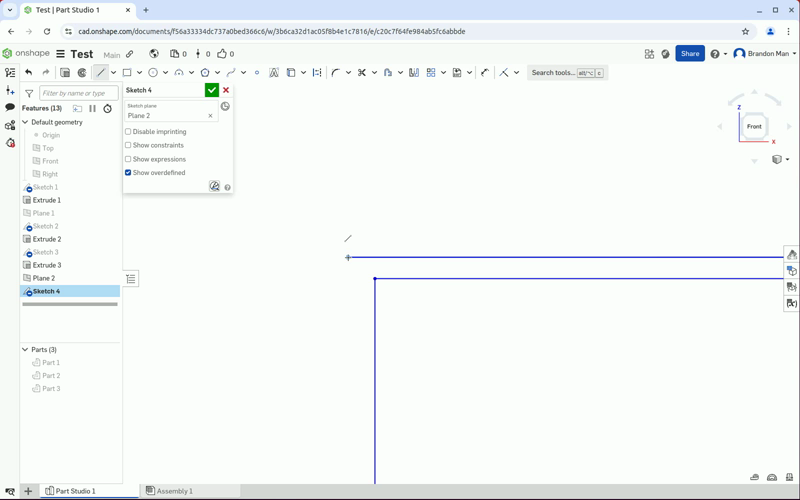
scroll(-6)
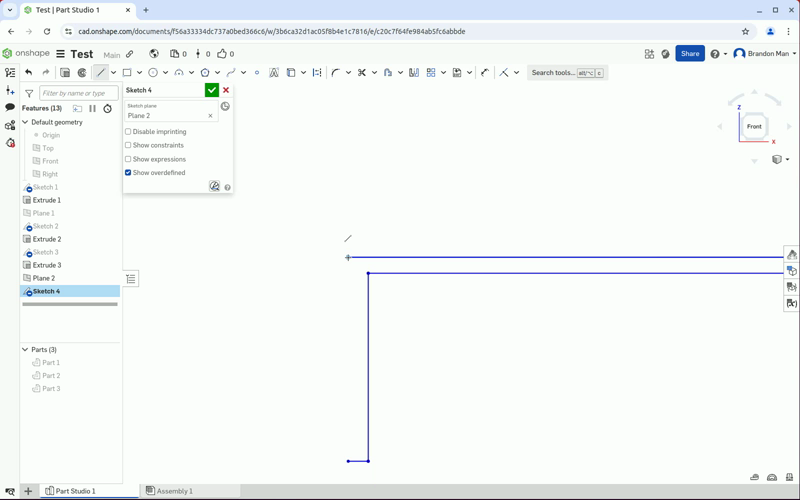
scroll(-6)
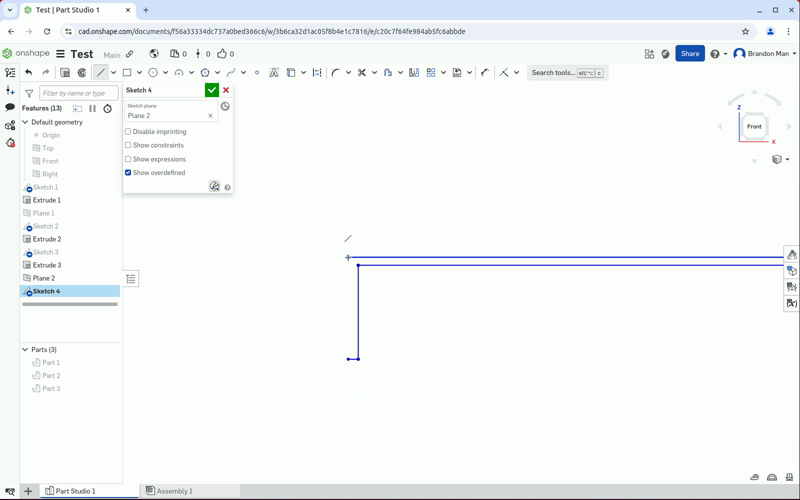
scroll(-6)
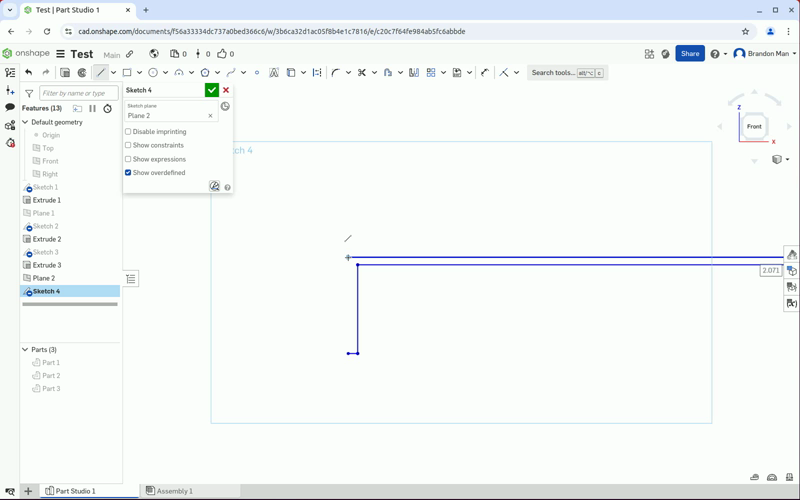
scroll(-6)
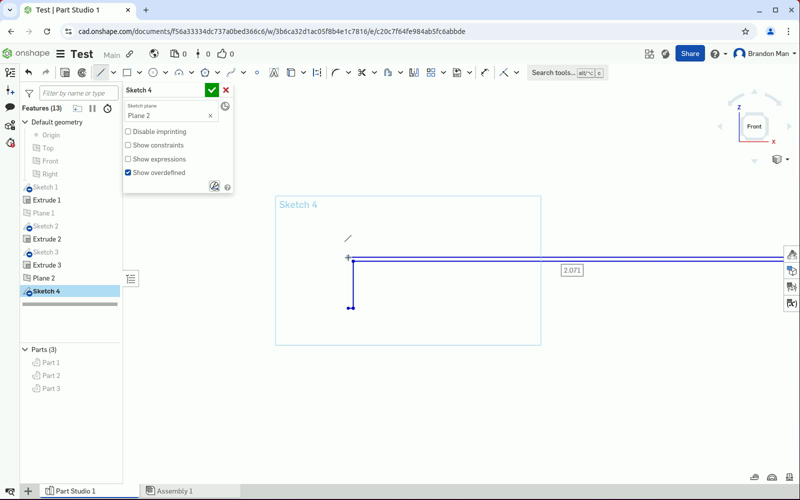
scroll(-6)
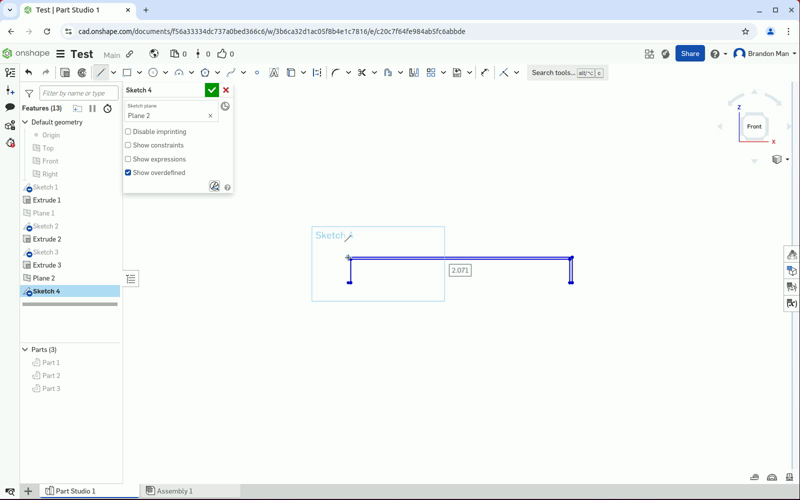
key_up(shift)
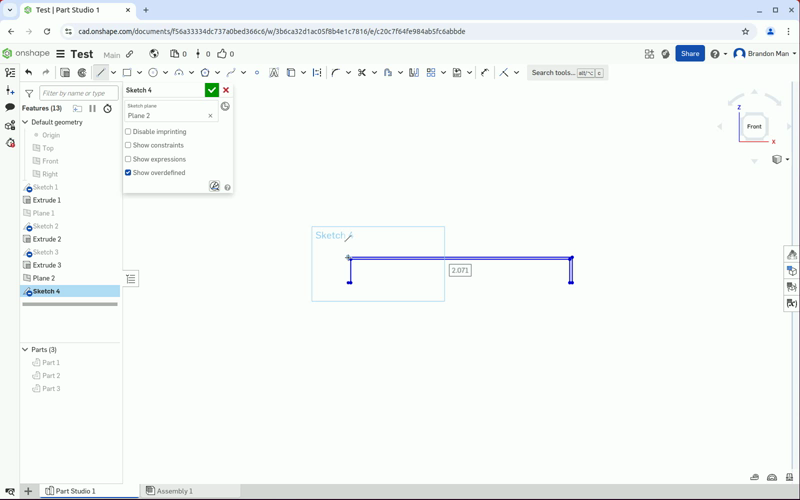
mouse_move(378, 257)
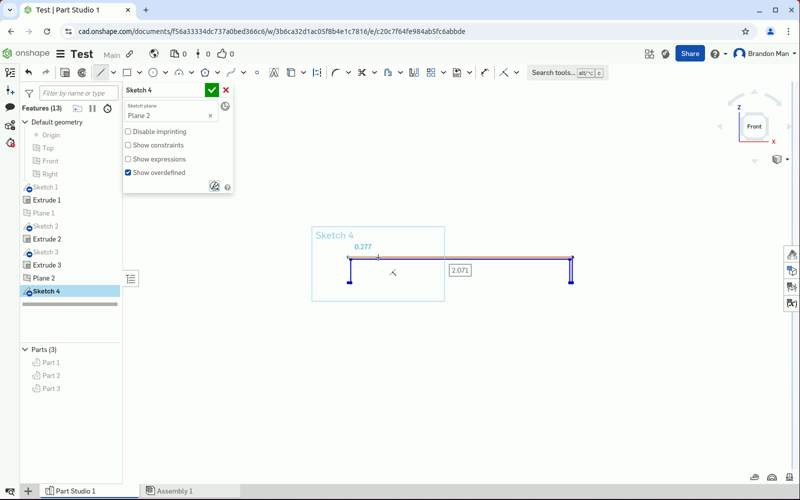
key_down(shift)
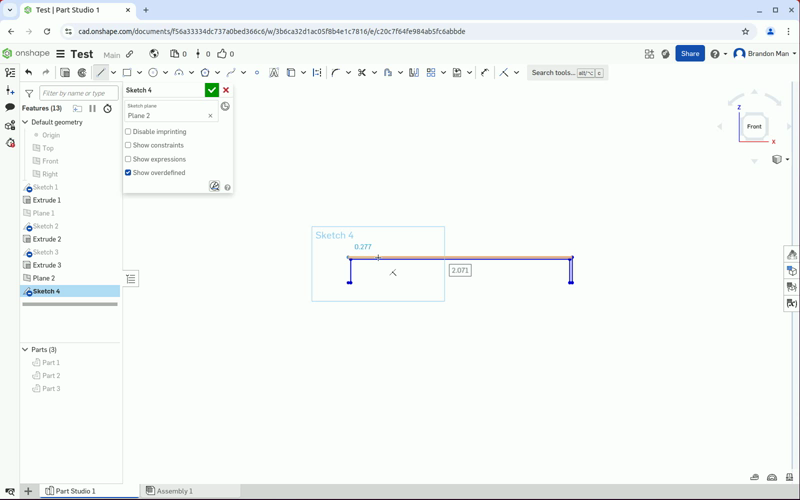
mouse_move(348, 282)
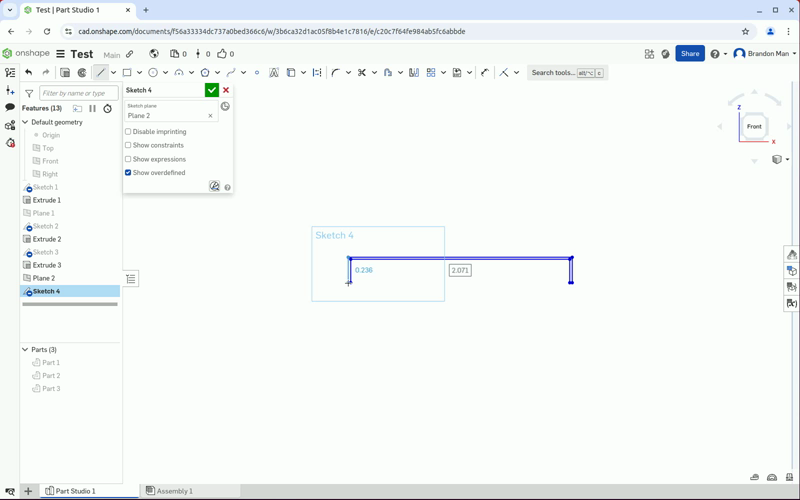
scroll(6)
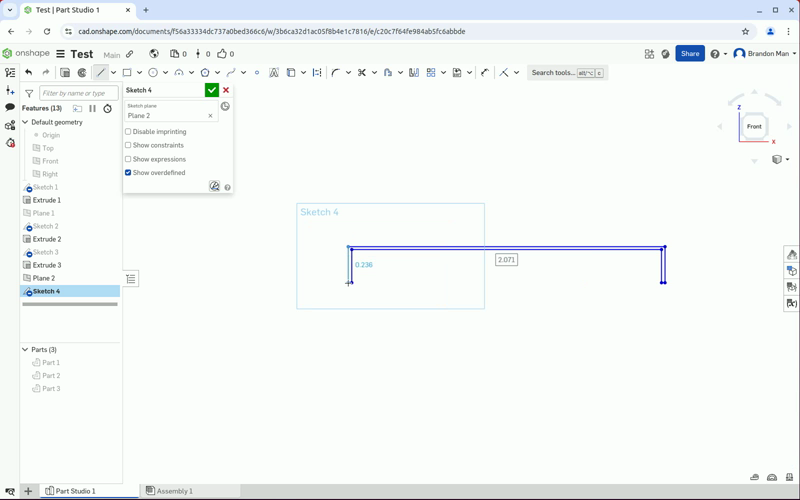
scroll(6)
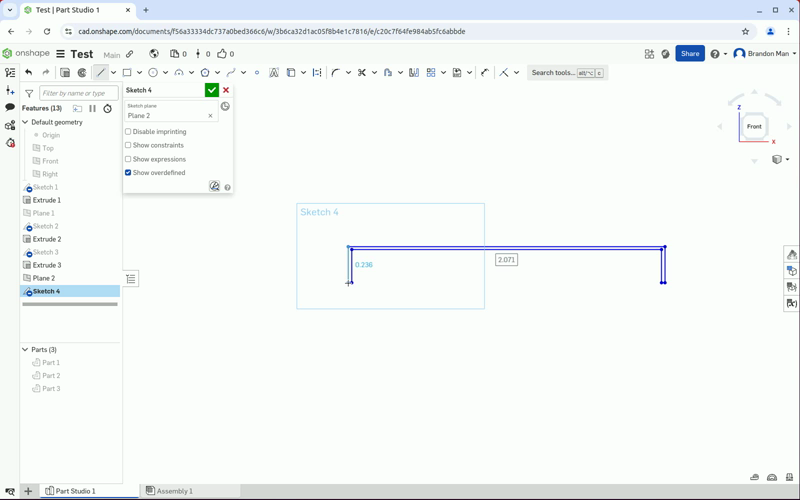
scroll(6)
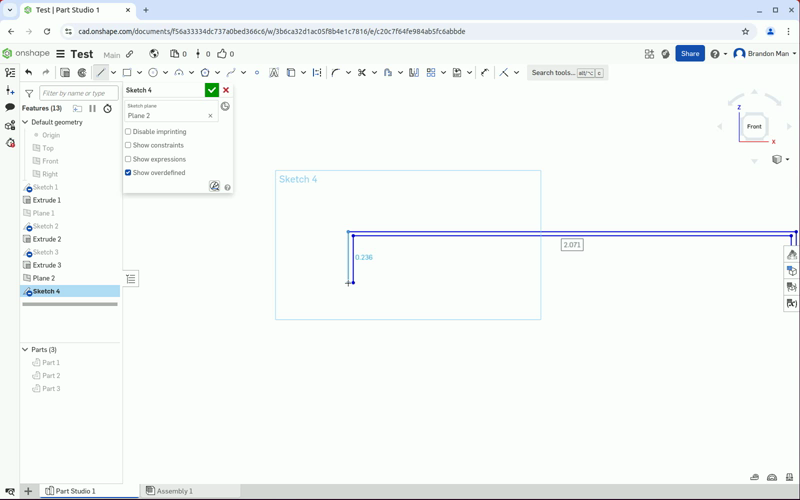
scroll(6)
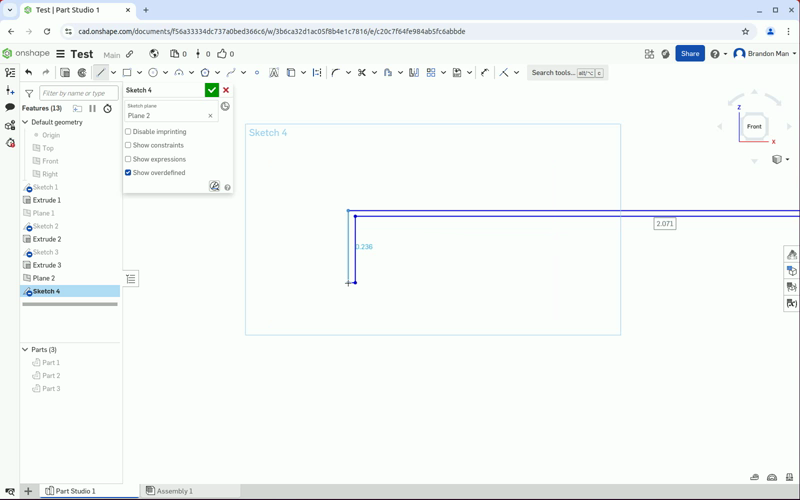
scroll(6)
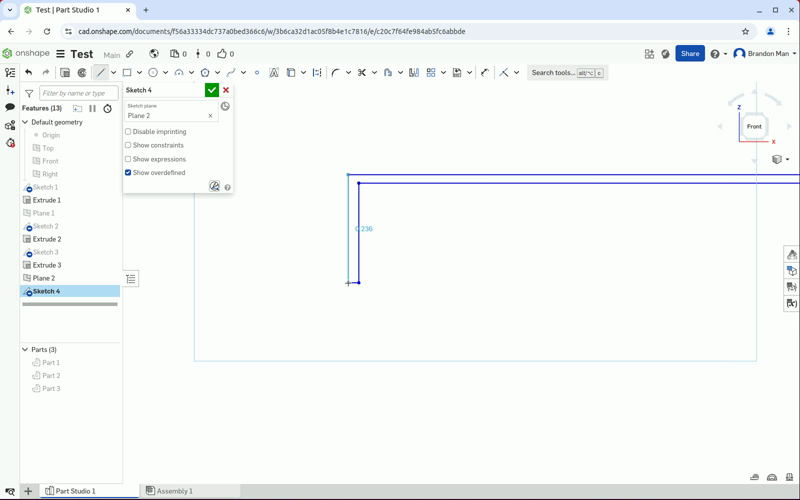
scroll(6)
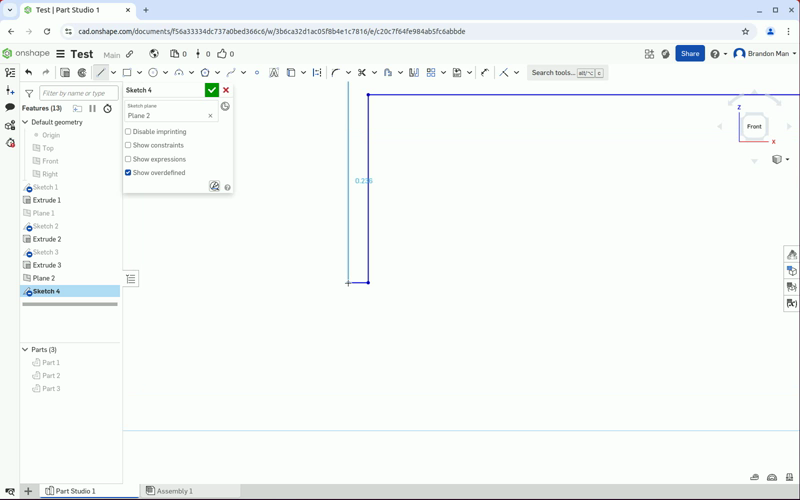
scroll(6)
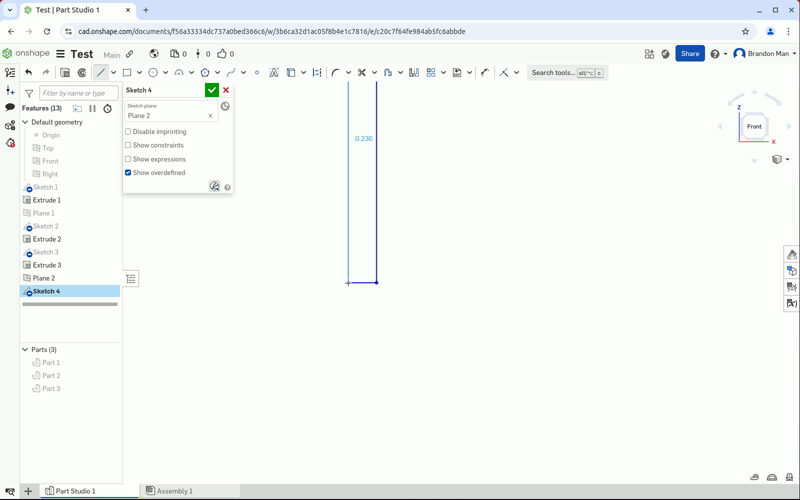
key_up(shift)
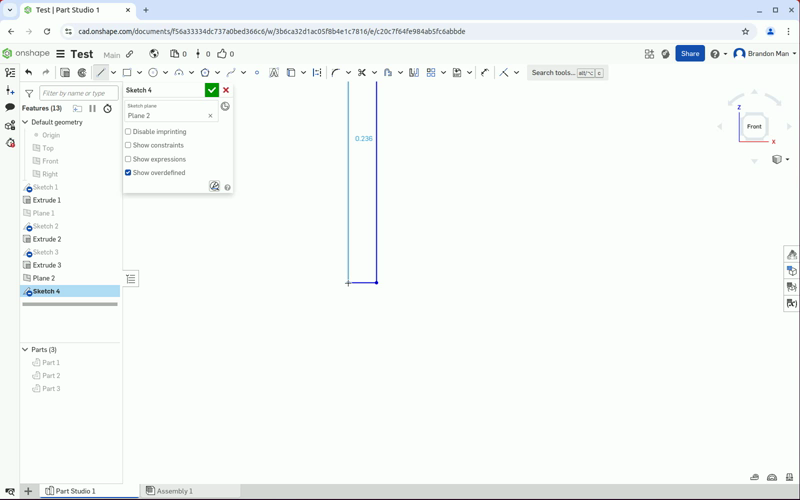
click(348, 282)
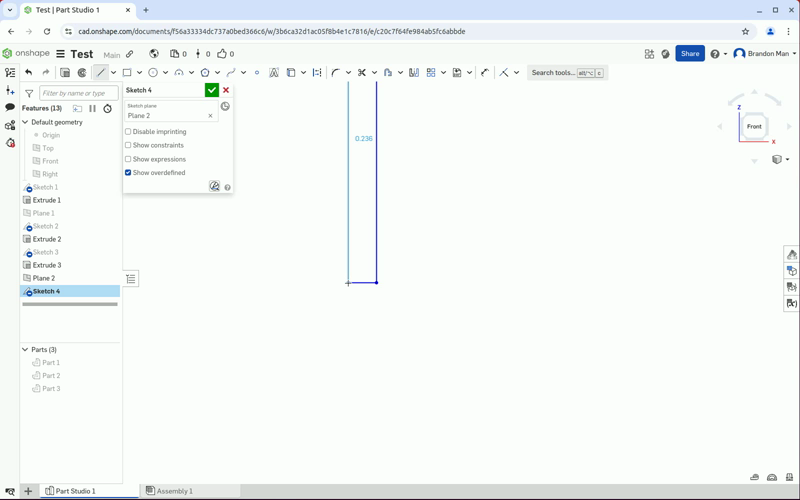
scroll(-6)
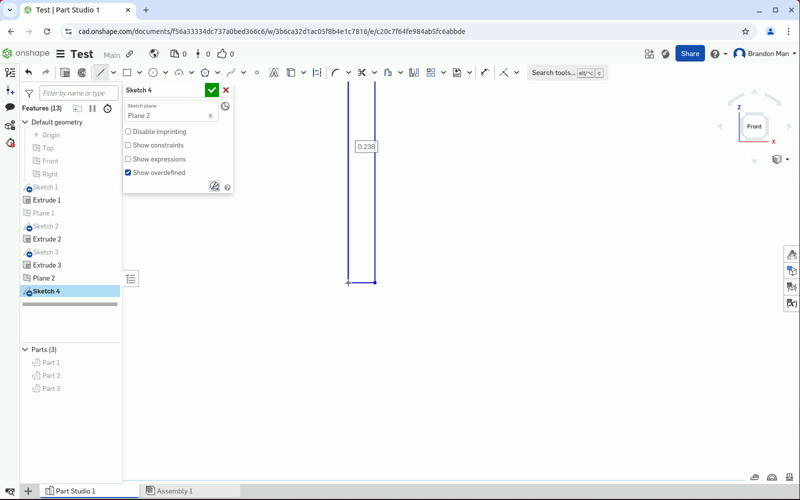
scroll(-6)
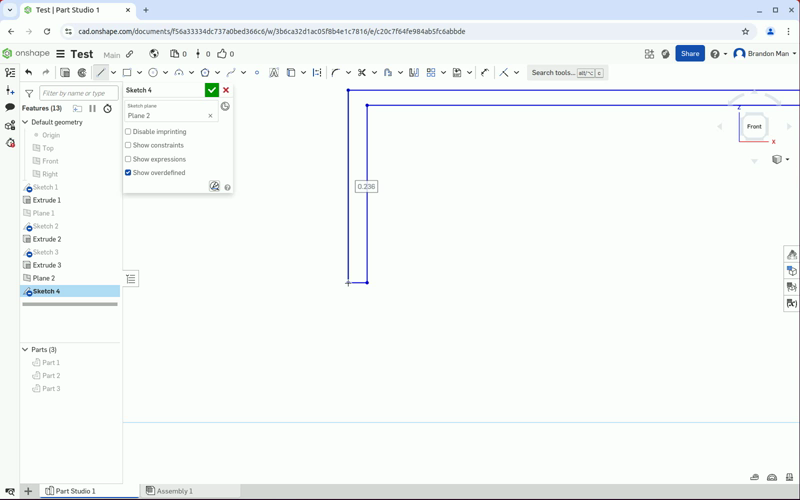
scroll(-6)
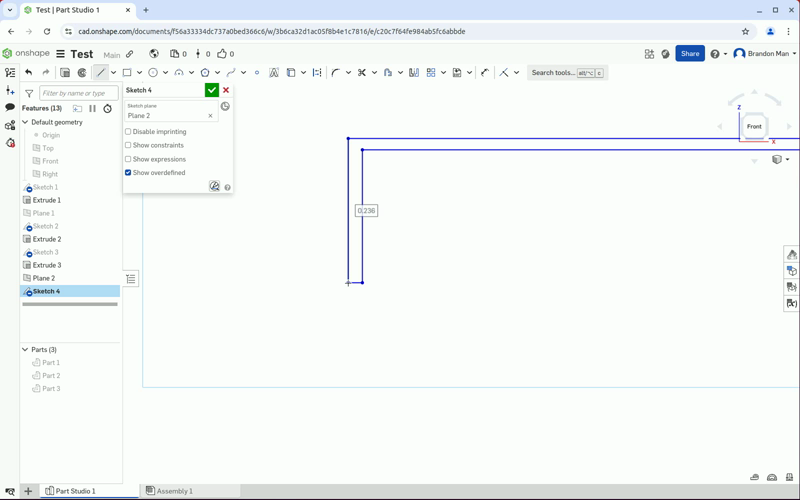
scroll(-6)
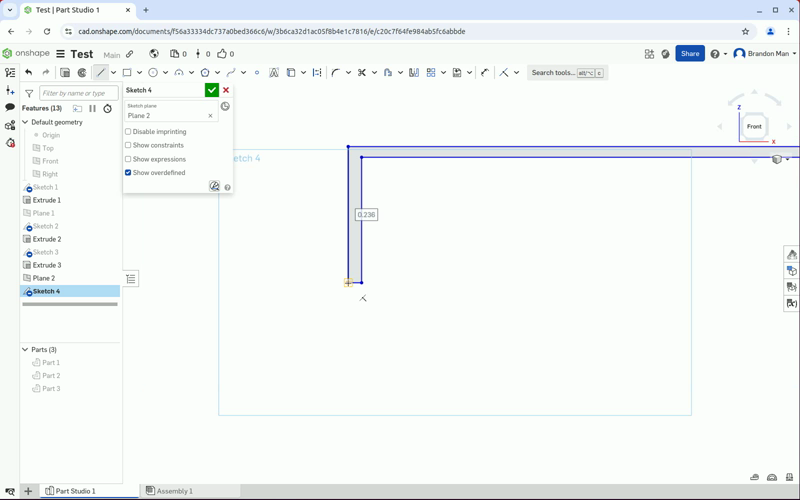
scroll(-6)
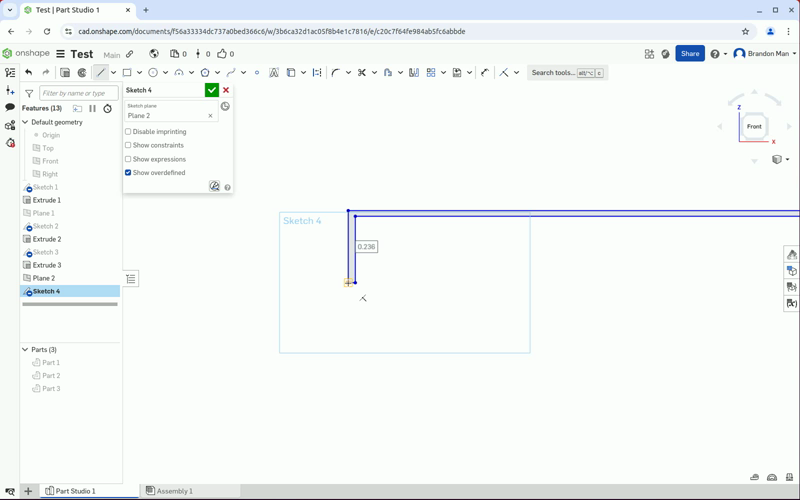
scroll(-6)
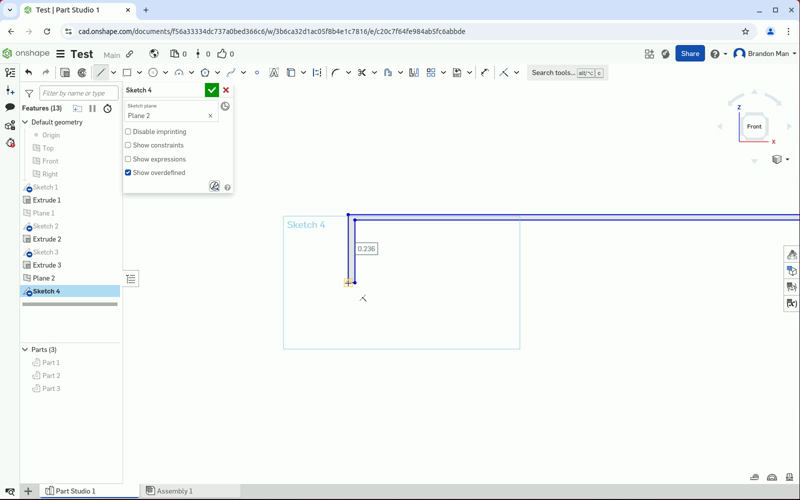
scroll(-6)
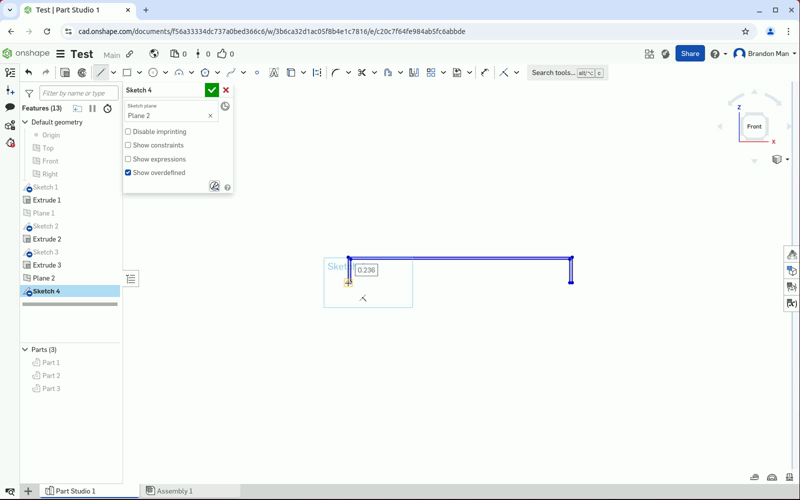
key(esc)
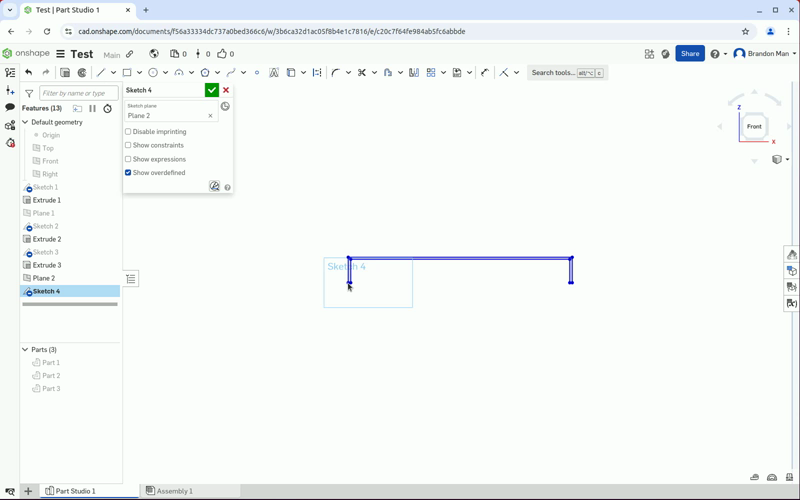
mouse_move(519, 258)
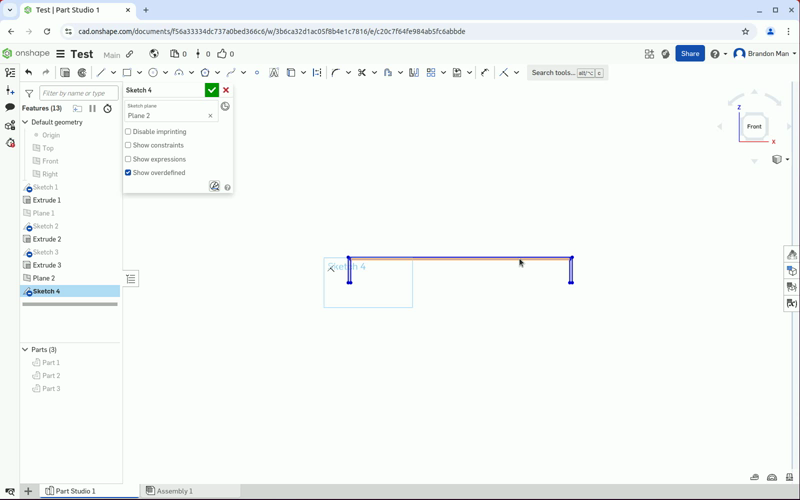
scroll(6)
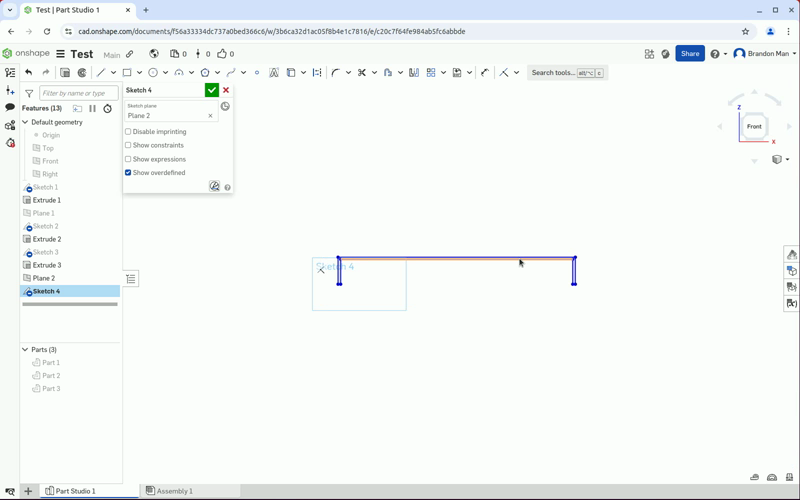
scroll(6)
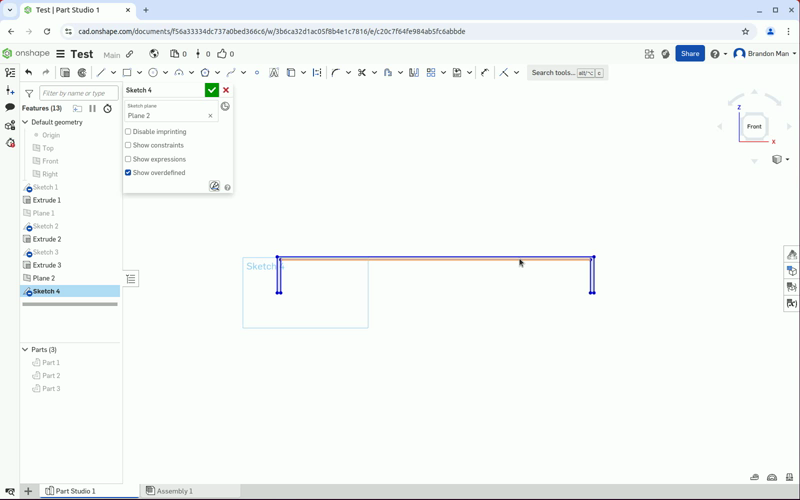
scroll(6)
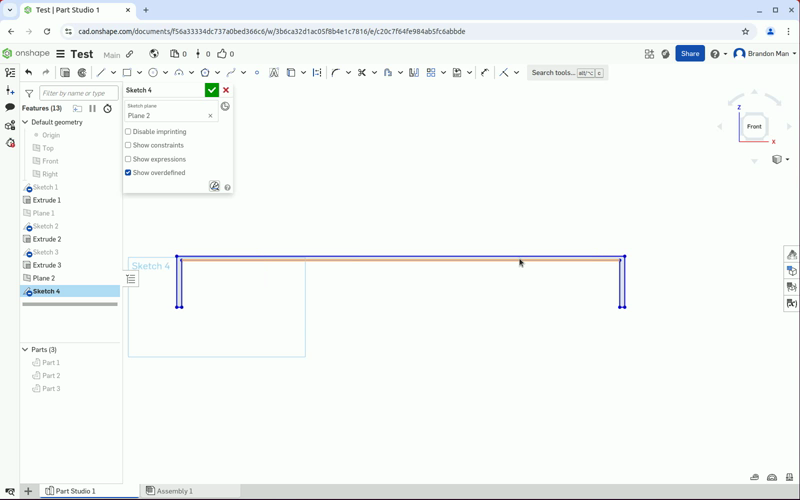
scroll(6)
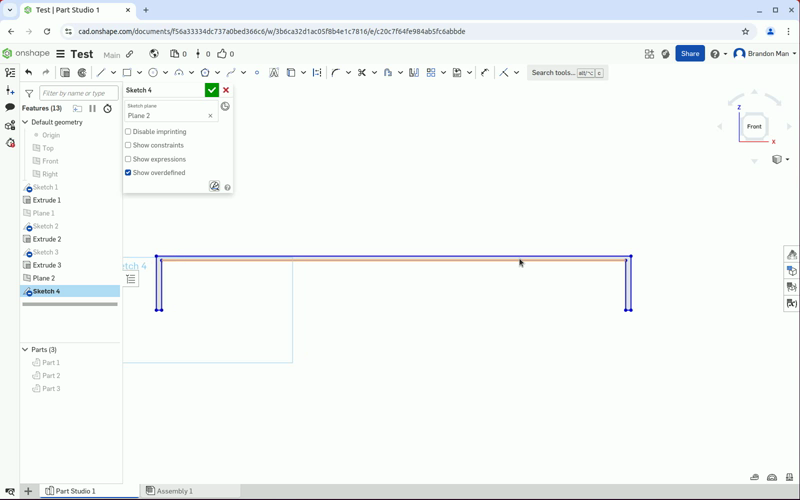
scroll(6)
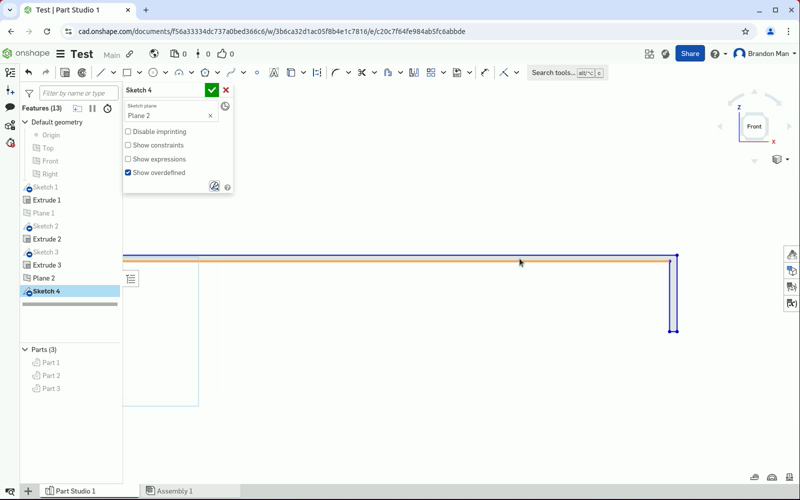
scroll(6)
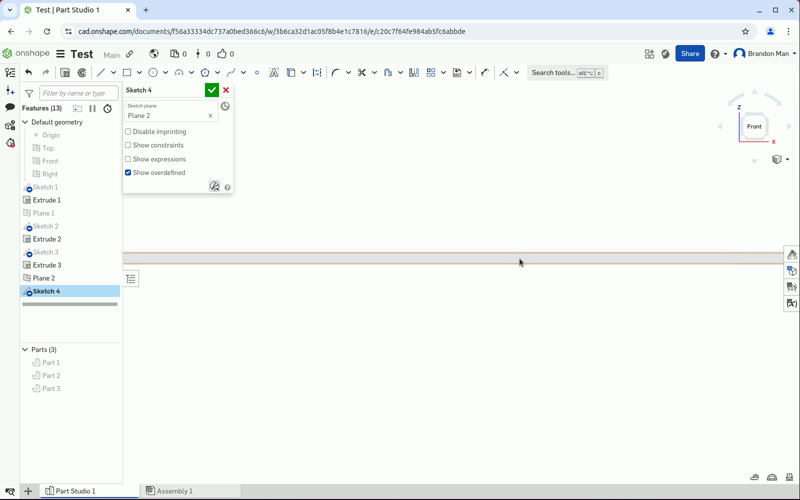
scroll(6)
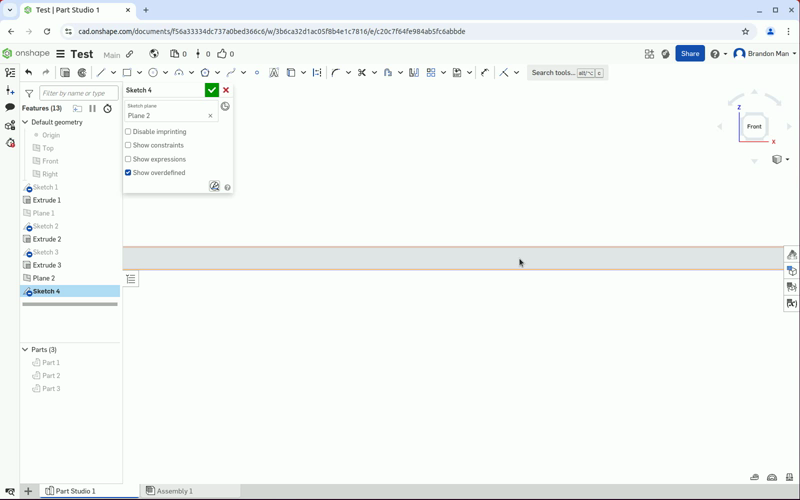
click(519, 258)
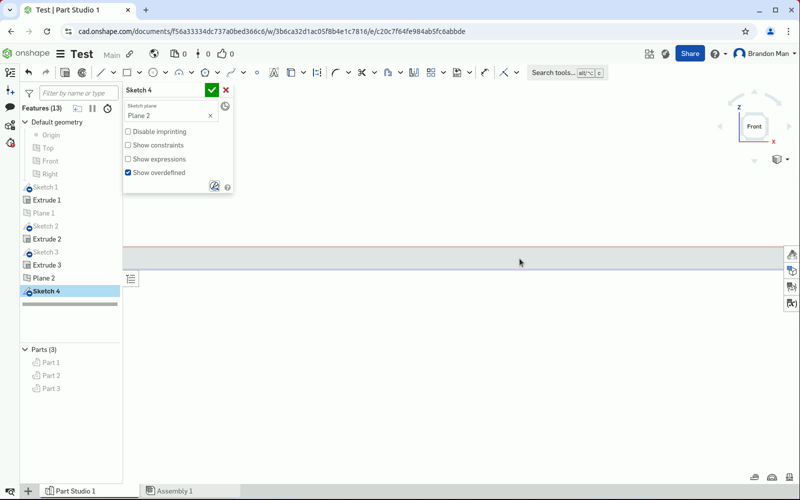
scroll(-6)
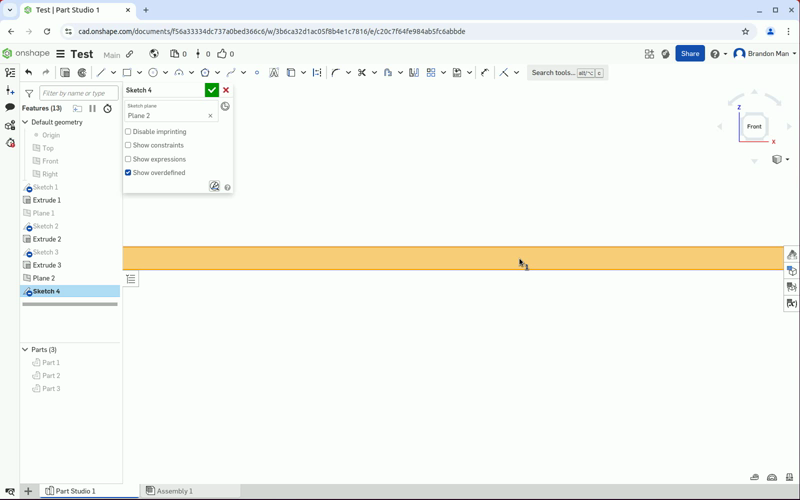
scroll(-6)
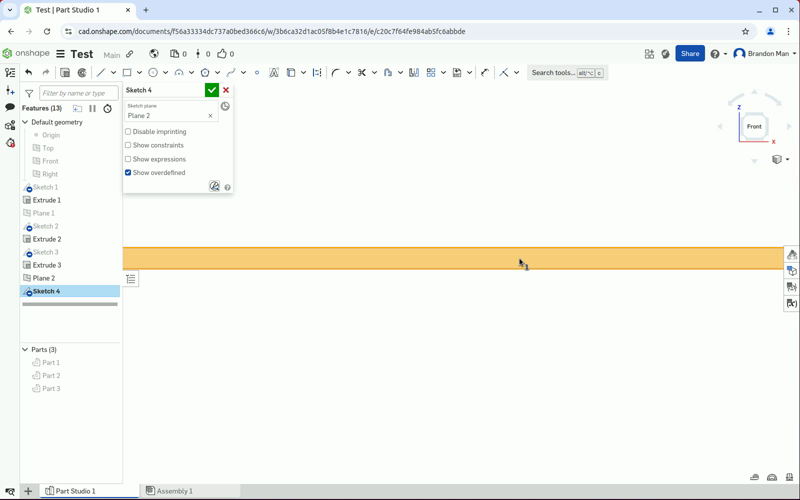
scroll(-6)
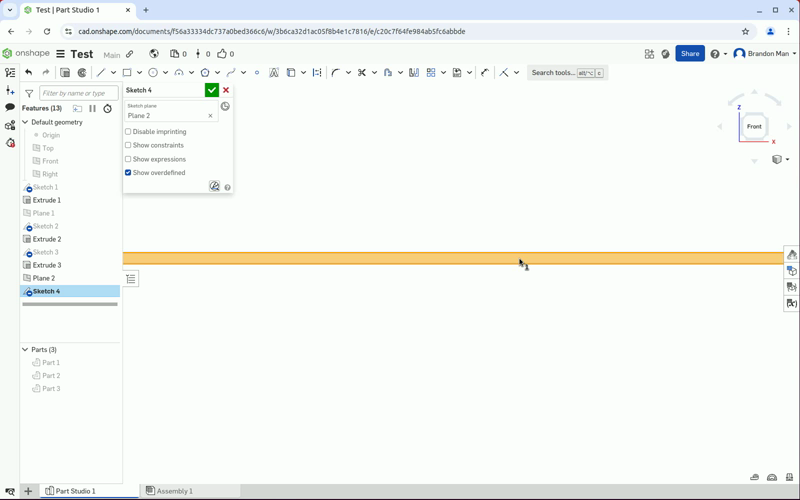
scroll(-6)
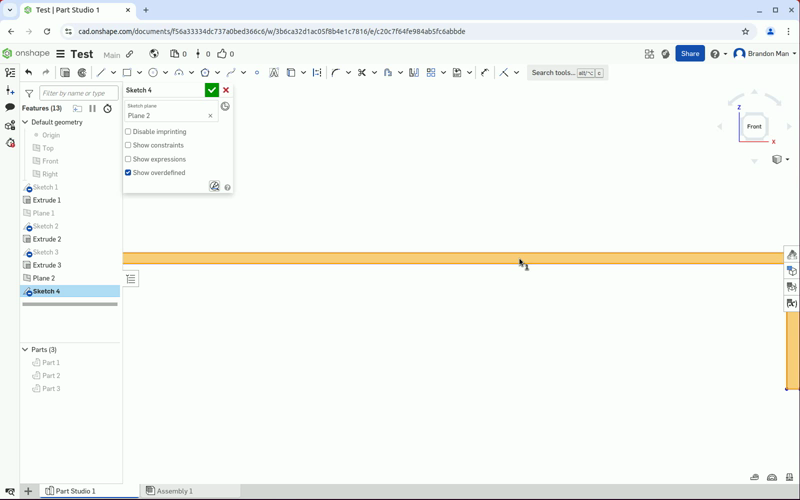
scroll(-6)
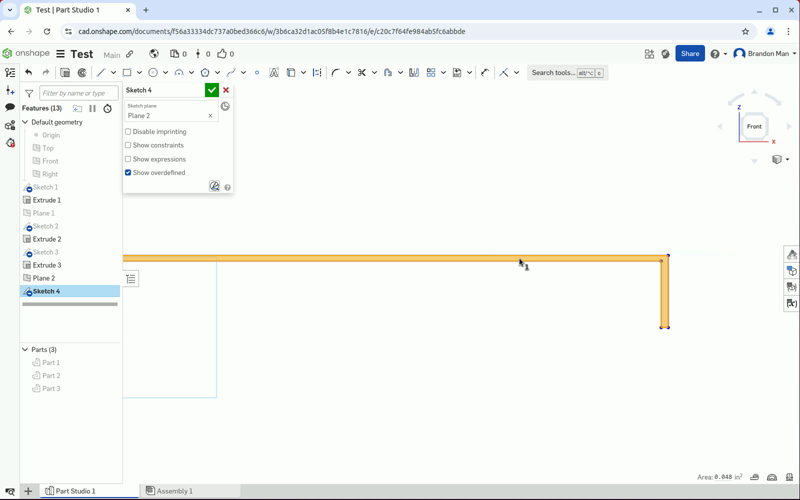
scroll(-6)
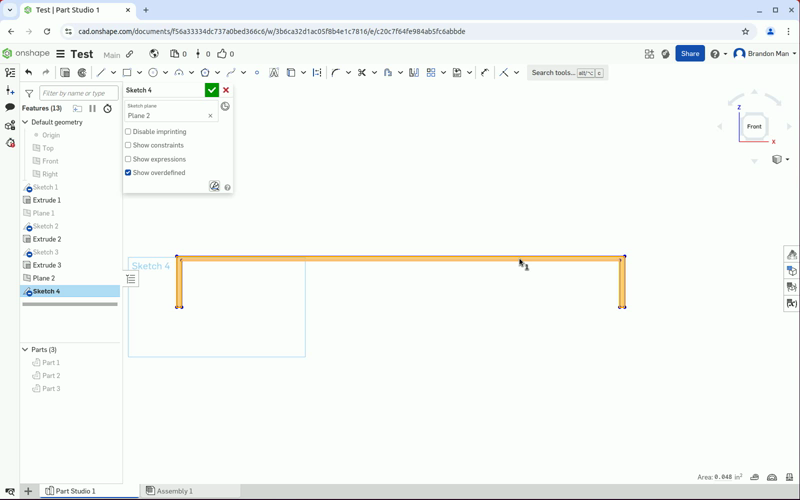
scroll(-6)
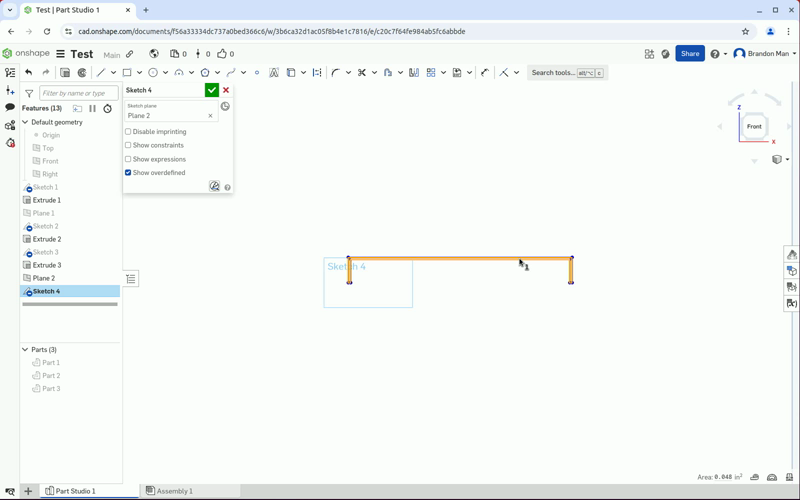
mouse_move(73, 352)
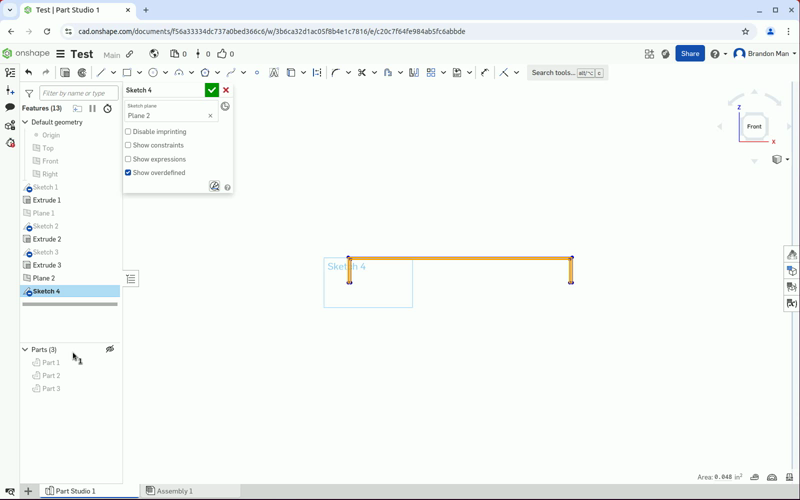
key(shift+y)
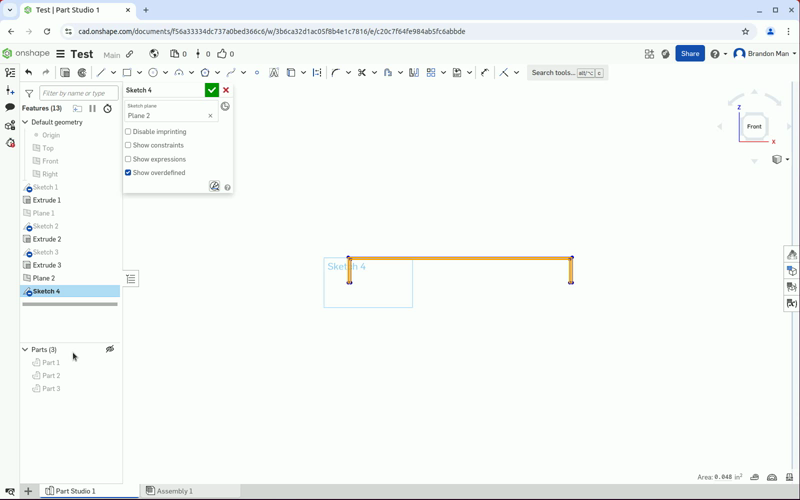
key(shift+e)
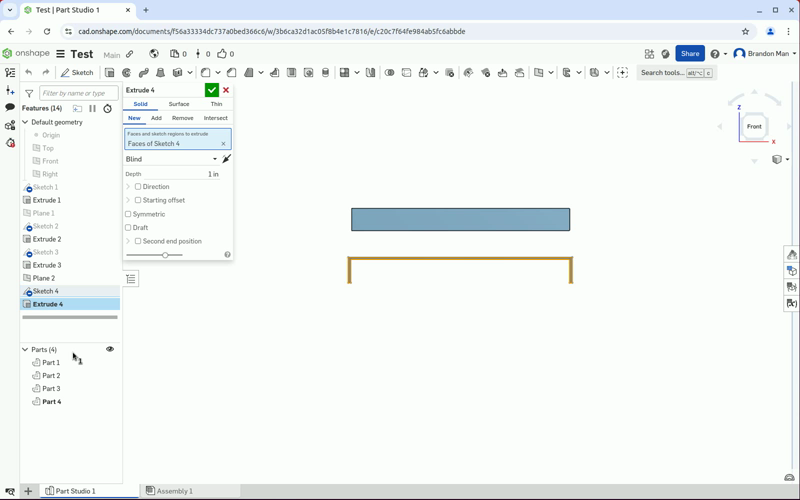
mouse_move(143, 106)
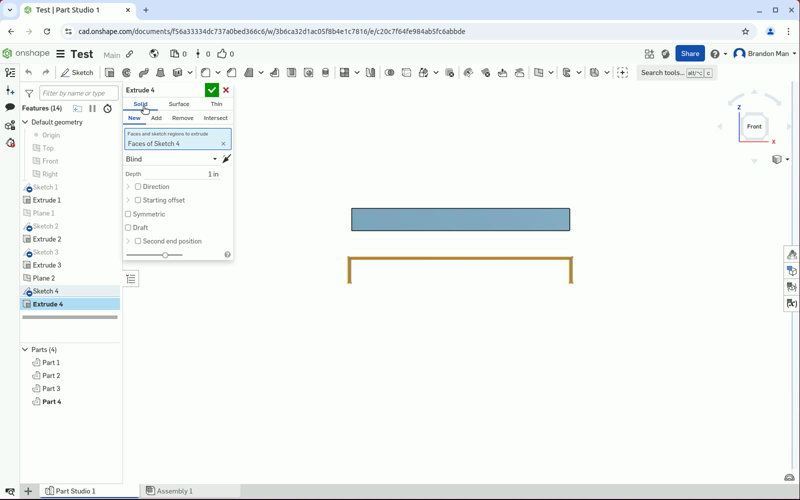
click(143, 106)
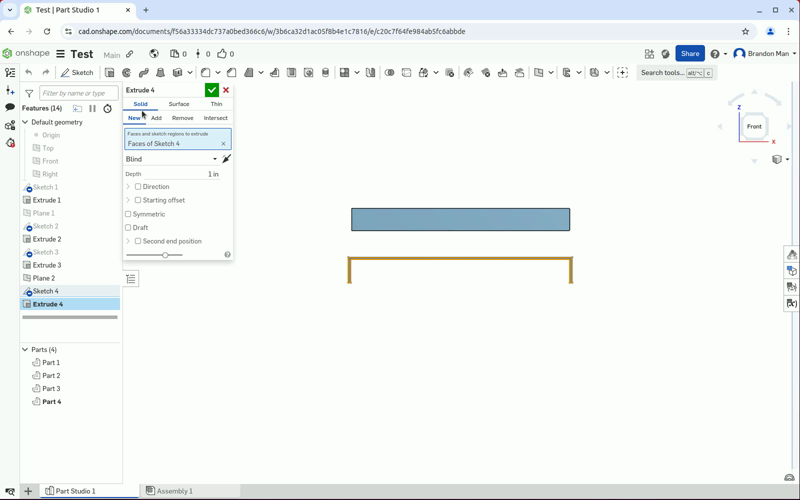
mouse_move(137, 120)
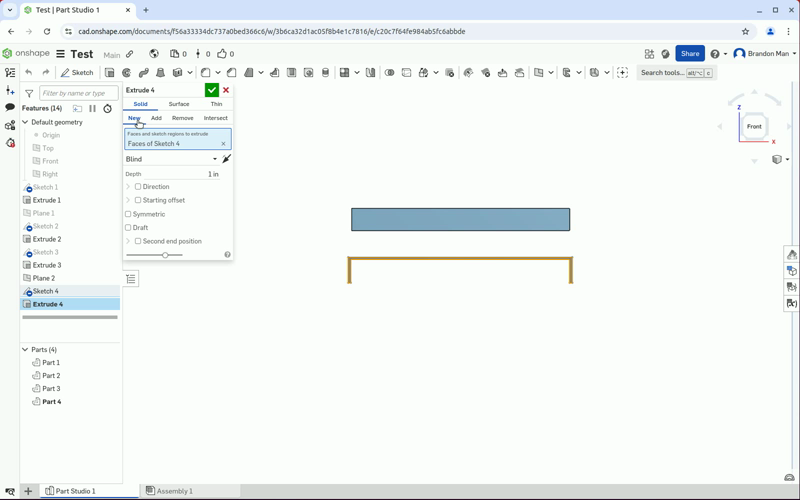
click(137, 120)
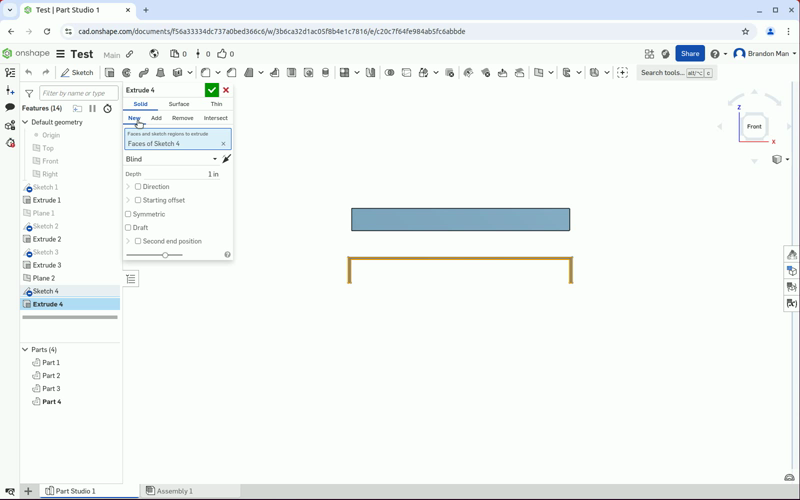
key(tab, 4)
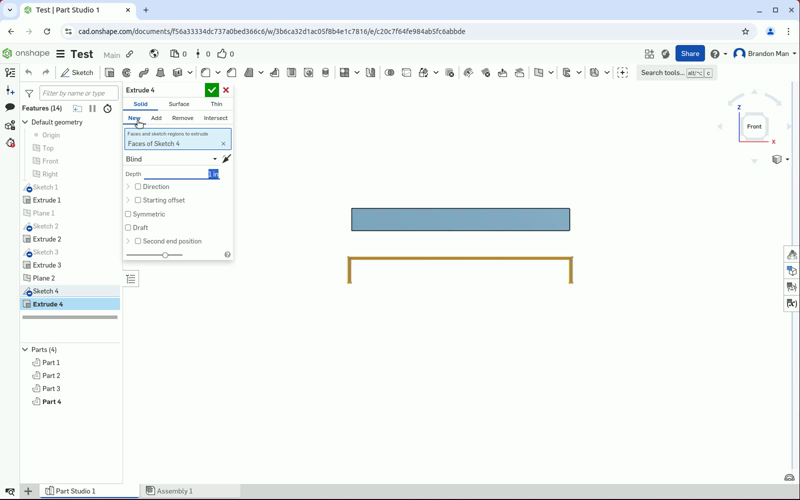
text(0.033)
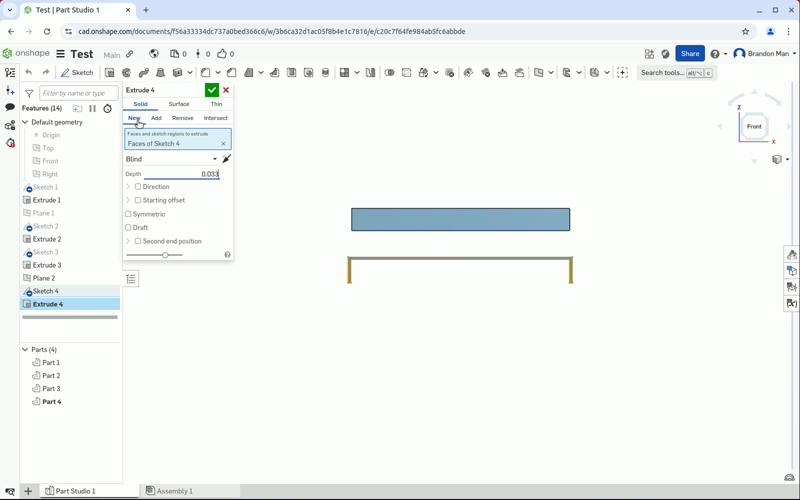
key(enter)
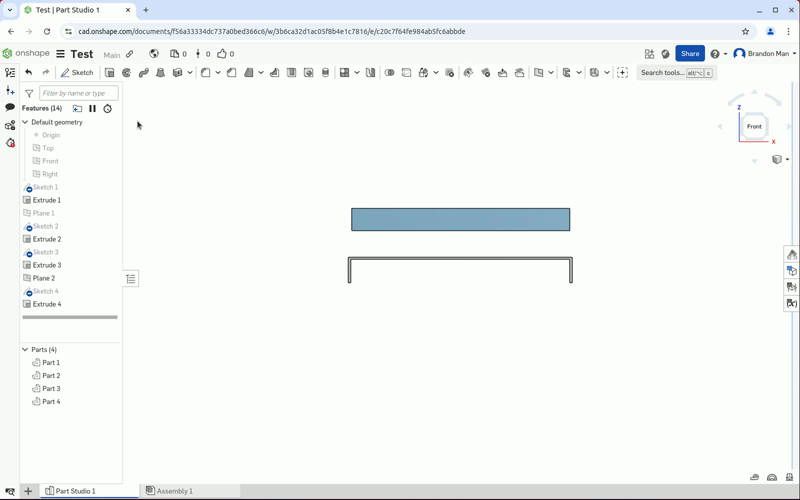
key(shift+h)
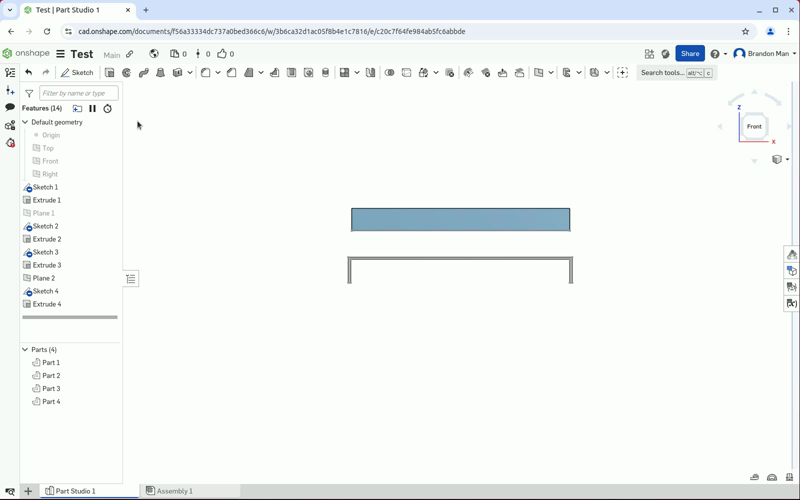
key(shift+h)
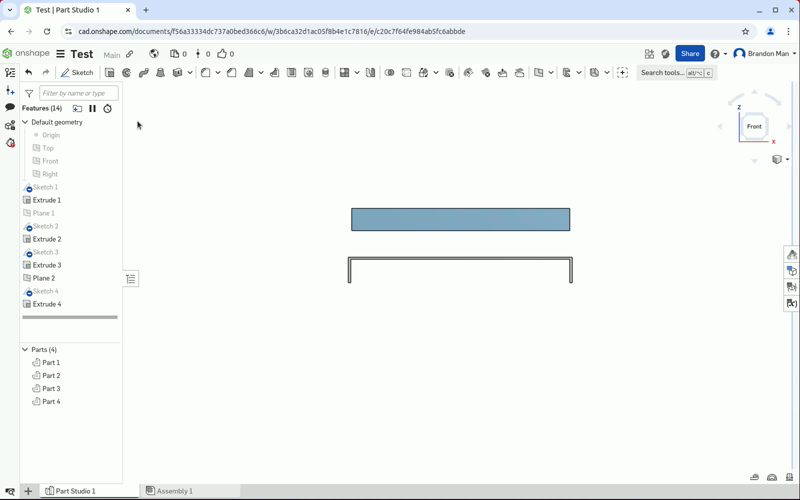
mouse_move(73, 189)
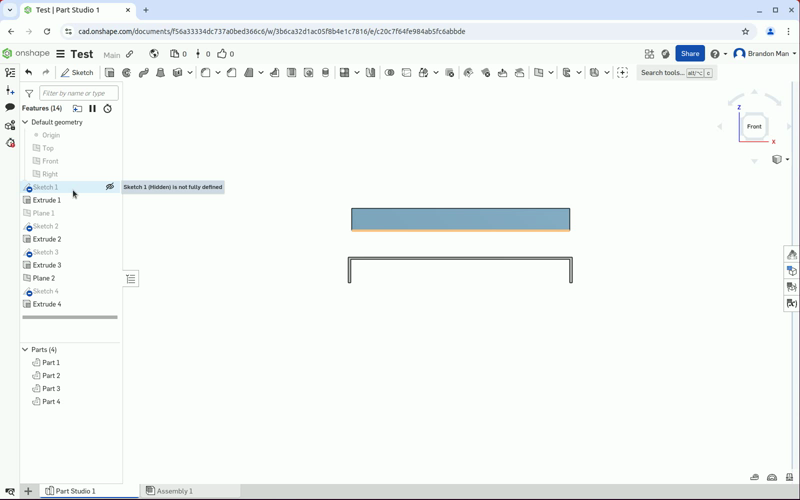
click(73, 189)
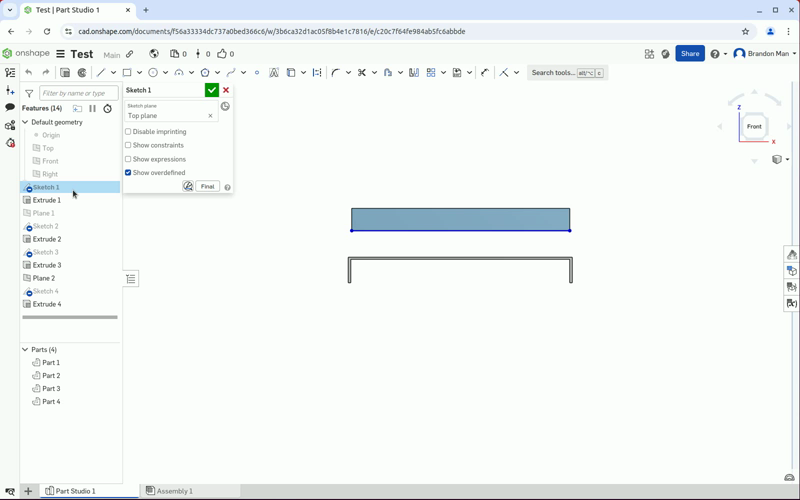
mouse_move(229, 92)
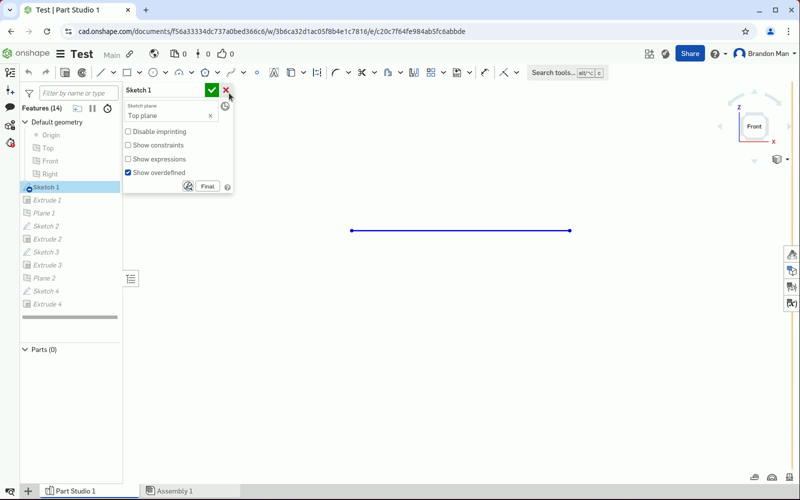
click(229, 92)
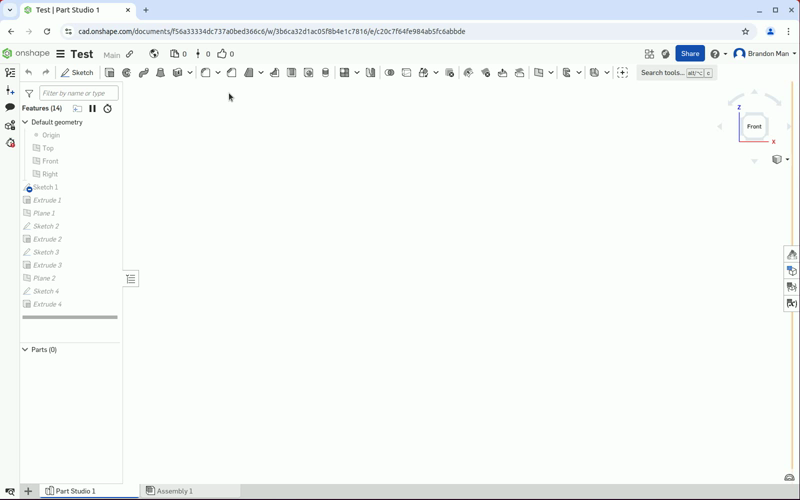
key(shift+s)
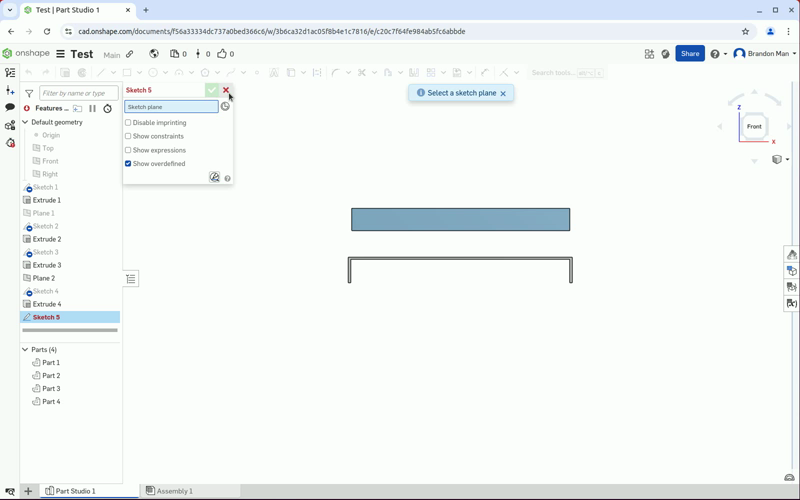
mouse_move(73, 280)
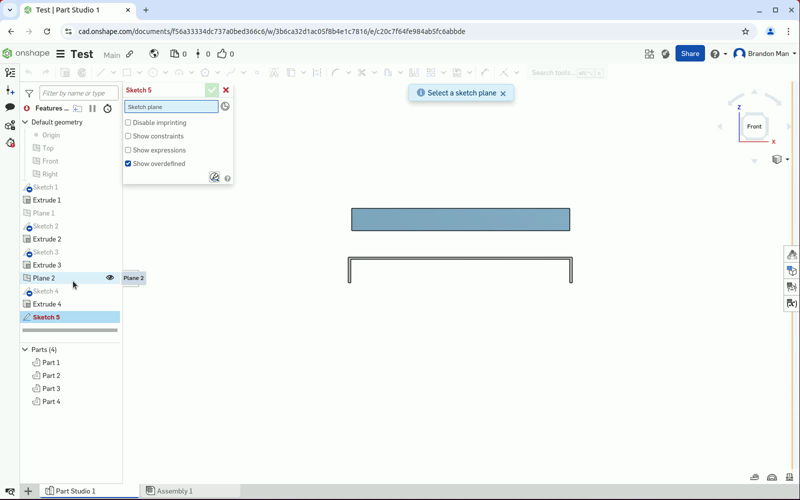
click(73, 280)
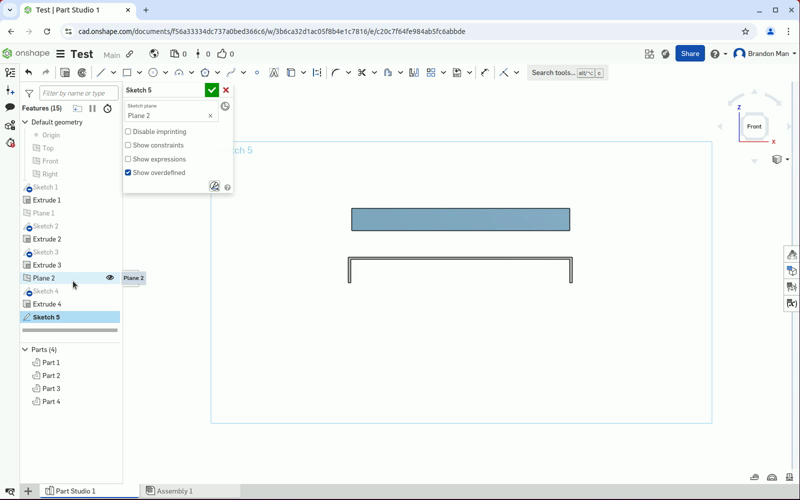
mouse_move(73, 352)
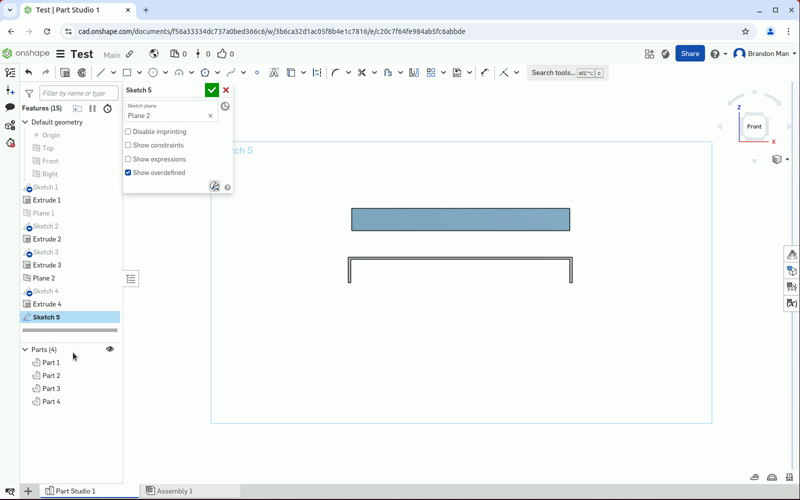
key(y)
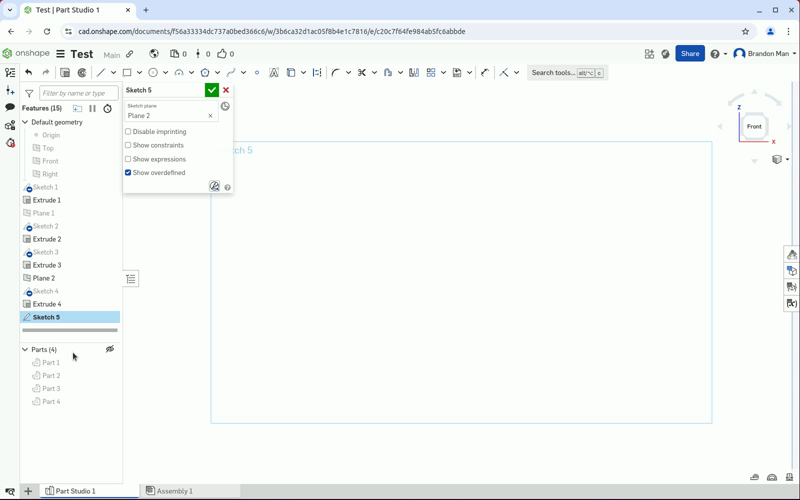
key(l)
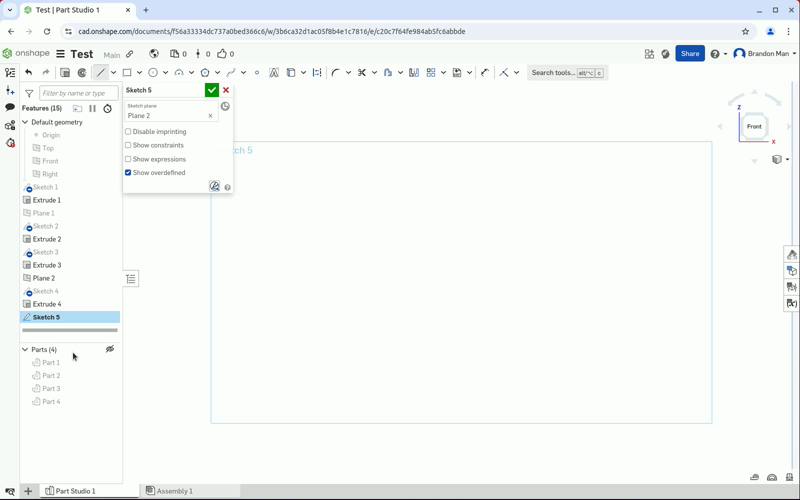
key_down(shift)
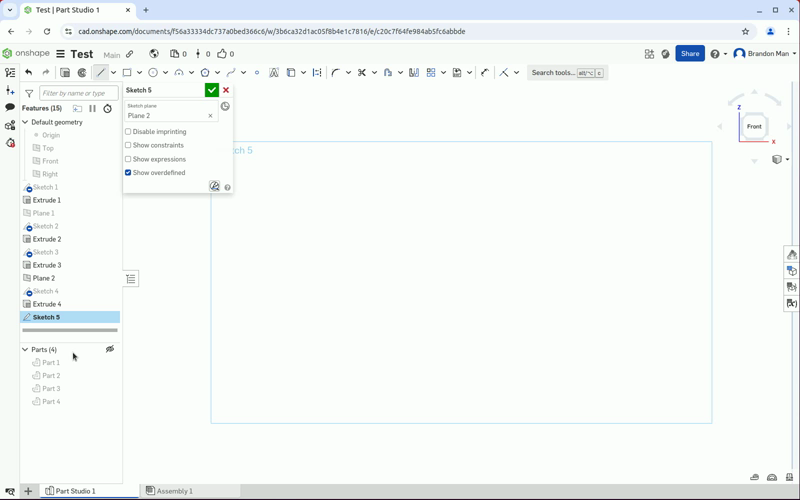
mouse_move(351, 282)
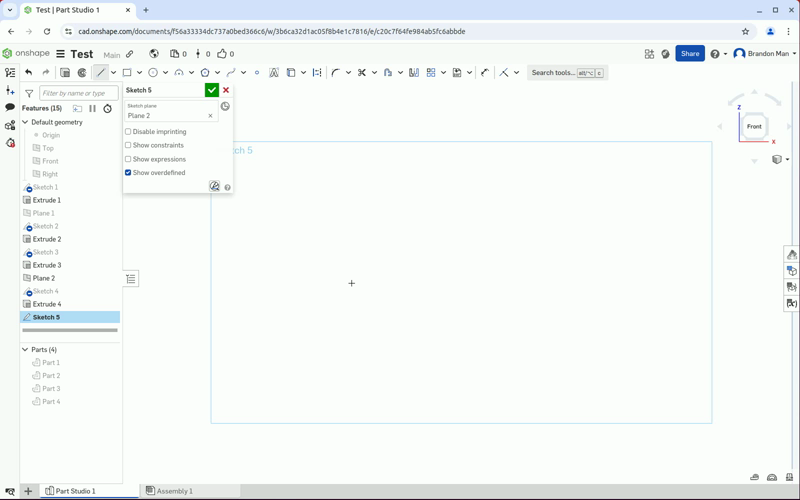
click(351, 282)
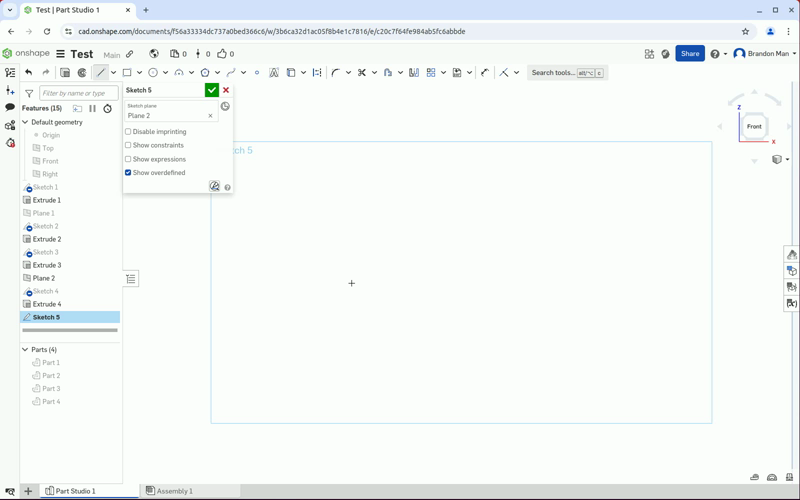
key_up(shift)
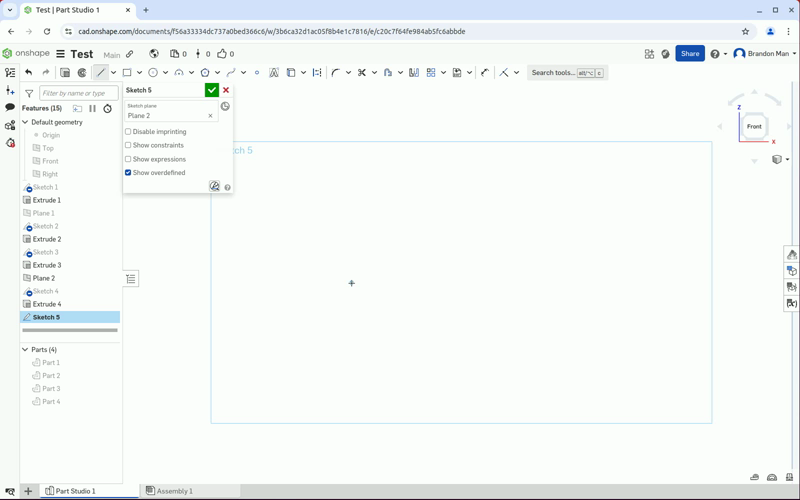
key_down(shift)
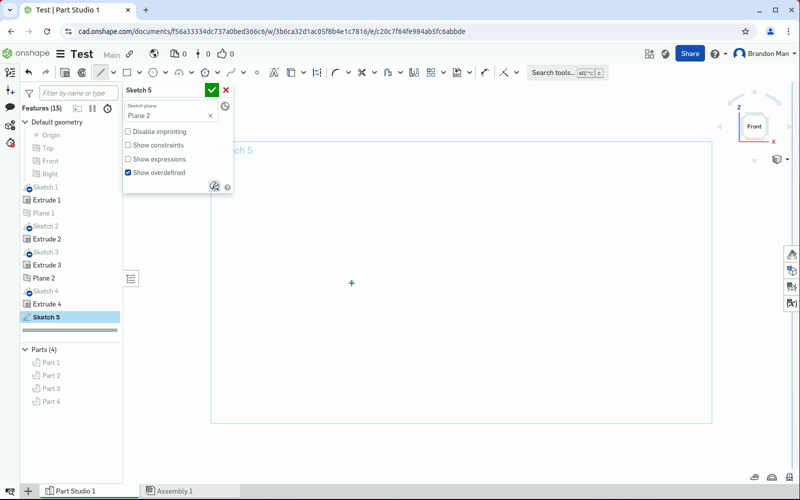
mouse_move(569, 282)
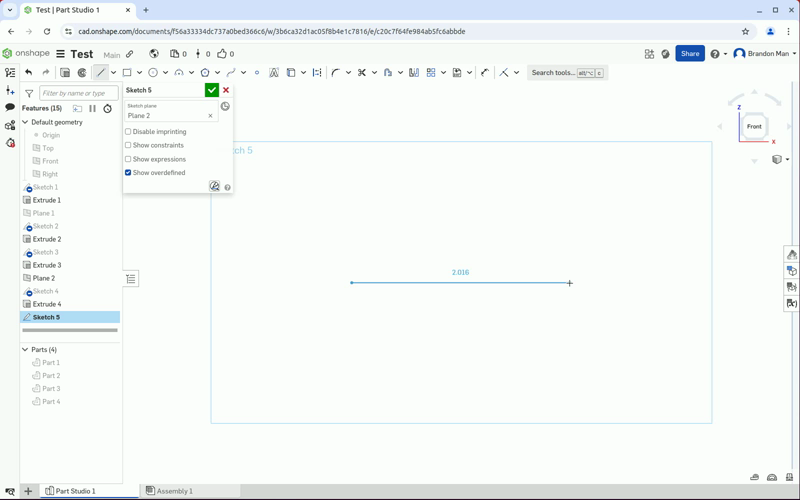
click(569, 282)
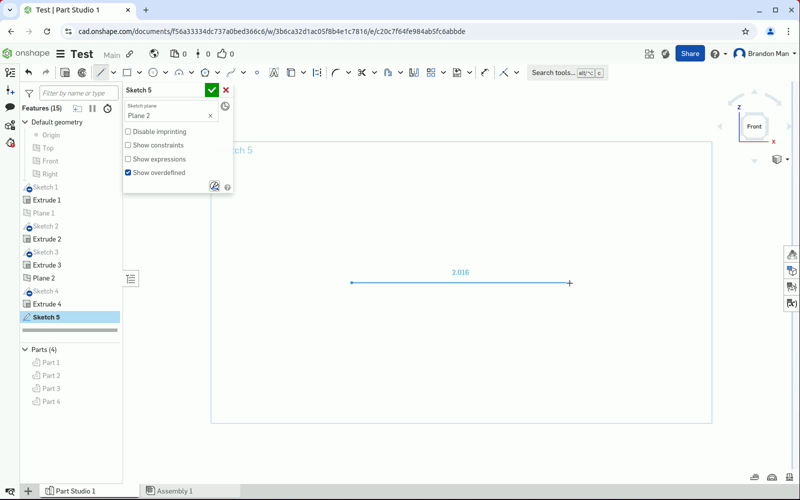
key_up(shift)
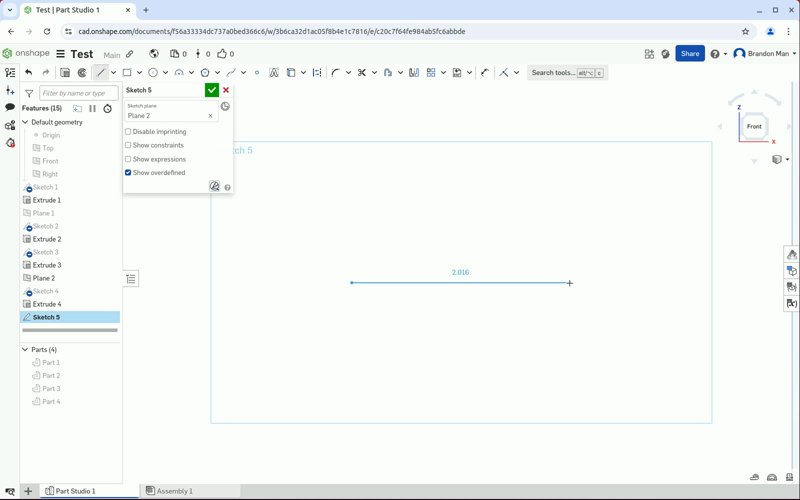
key_down(shift)
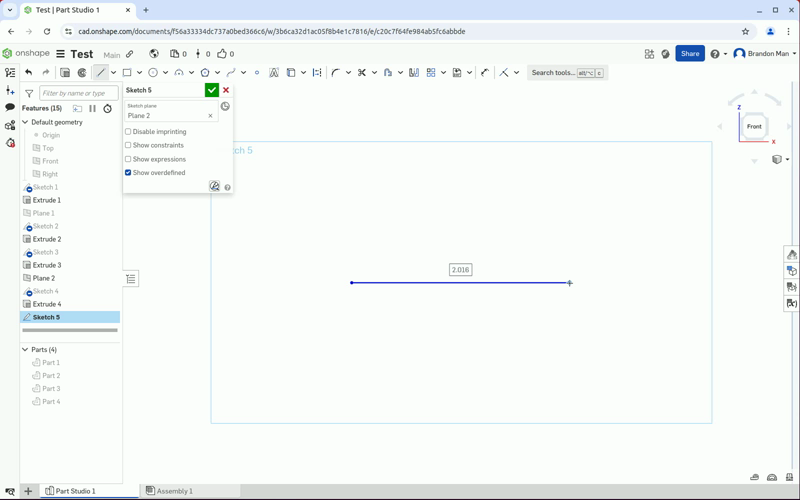
mouse_move(589, 282)
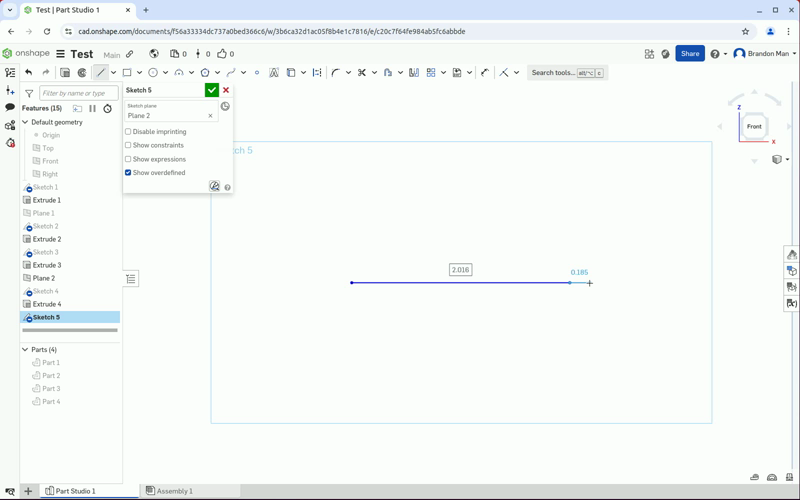
mouse_move(569, 260)
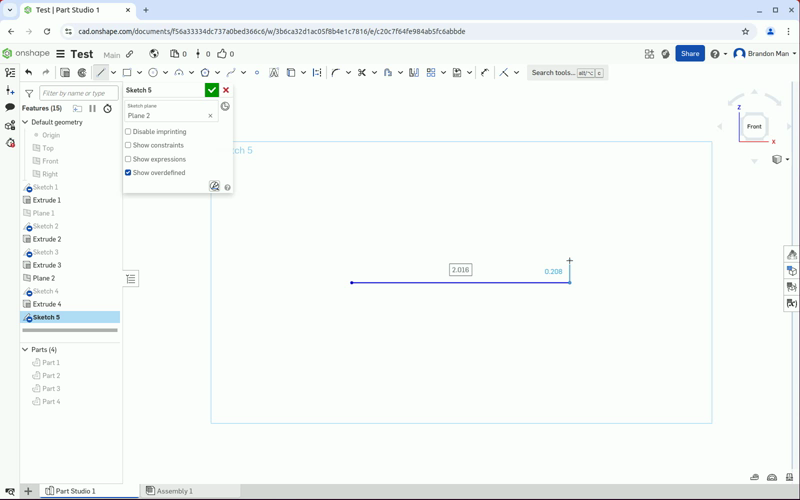
click(569, 260)
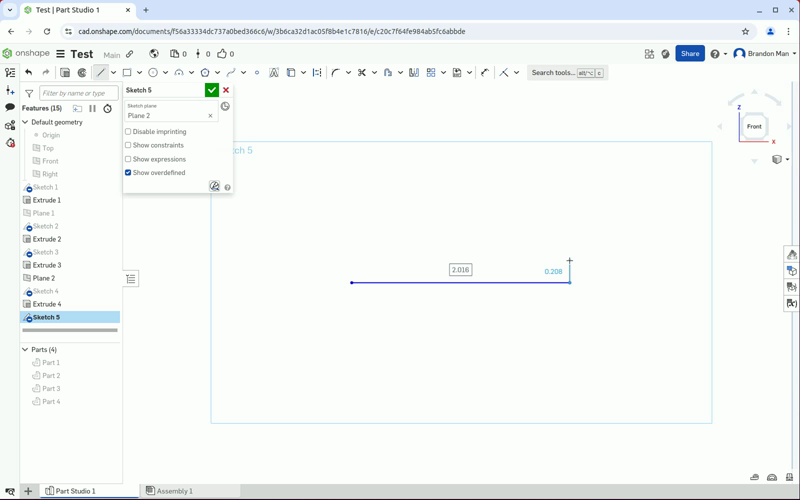
key_up(shift)
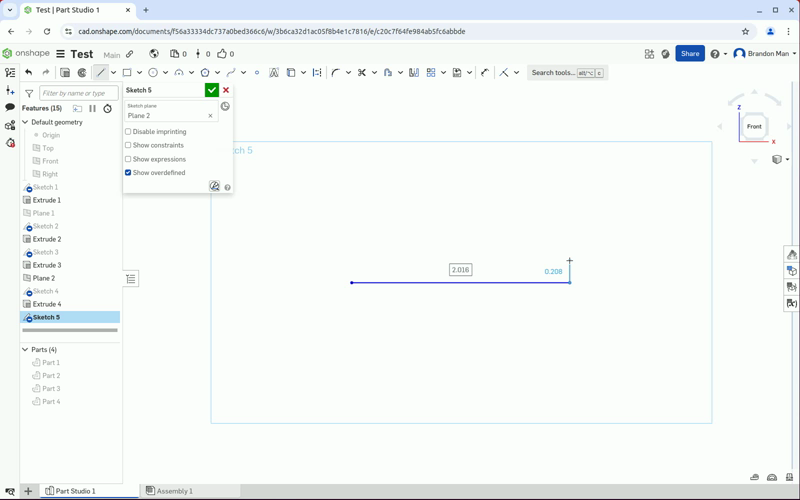
key_down(shift)
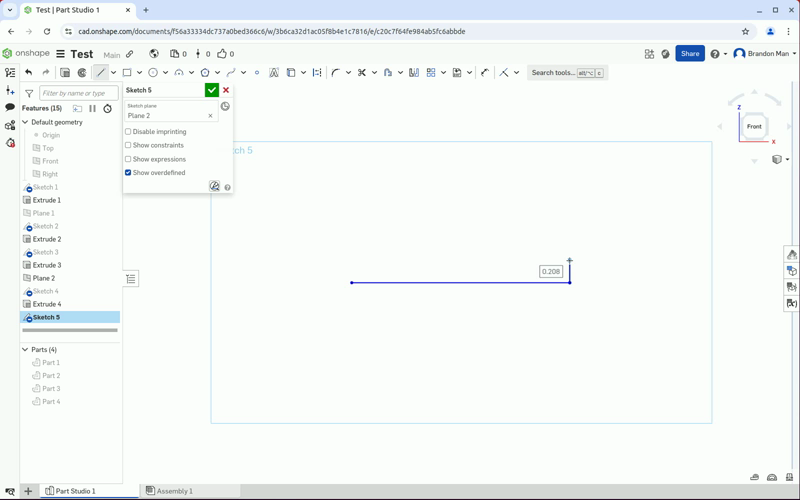
mouse_move(351, 260)
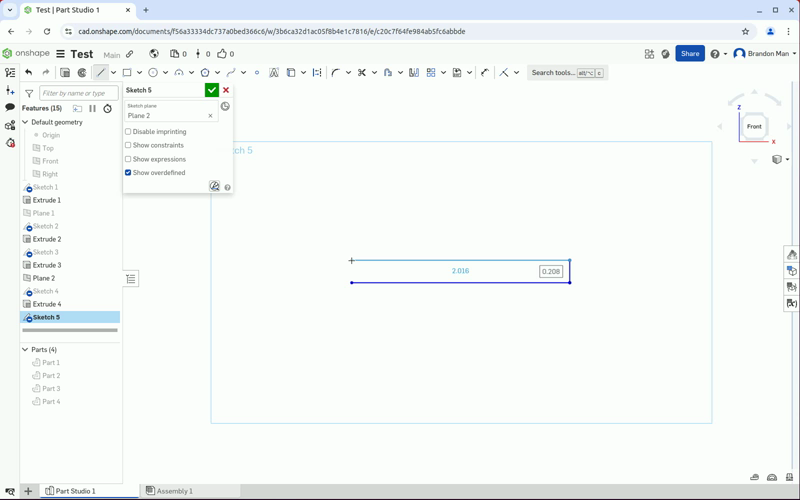
click(351, 260)
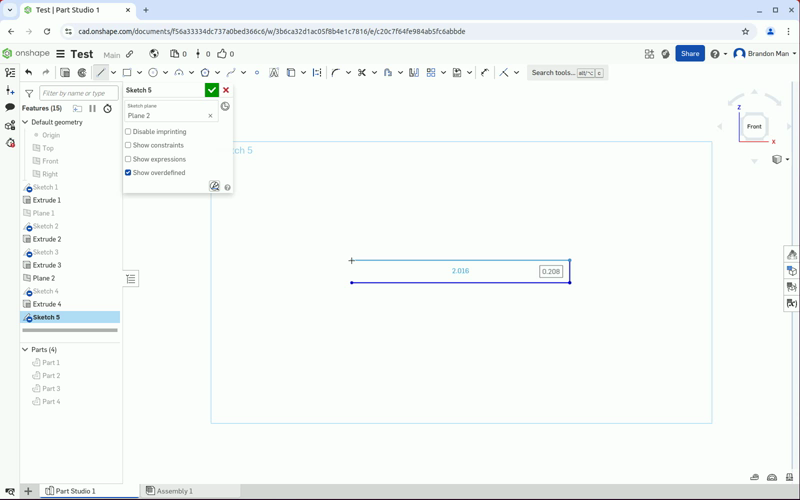
key_up(shift)
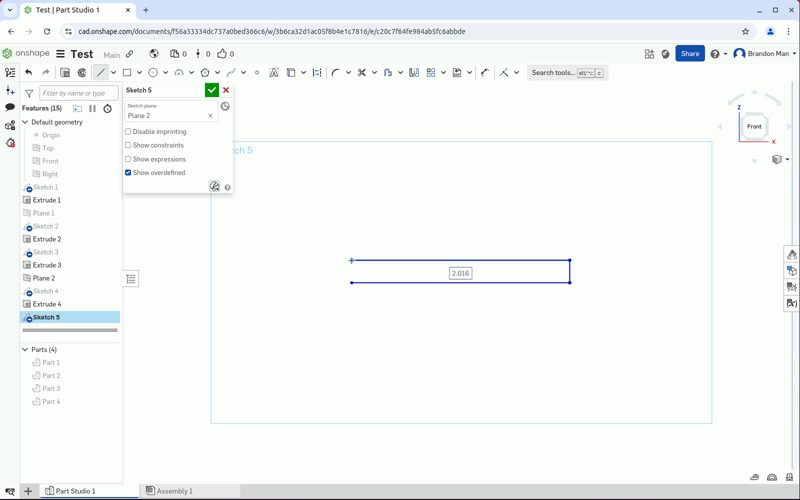
mouse_move(381, 260)
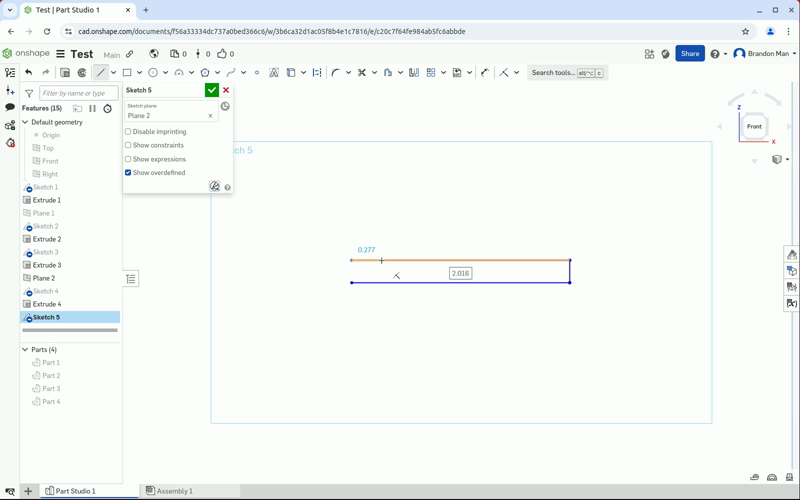
key_down(shift)
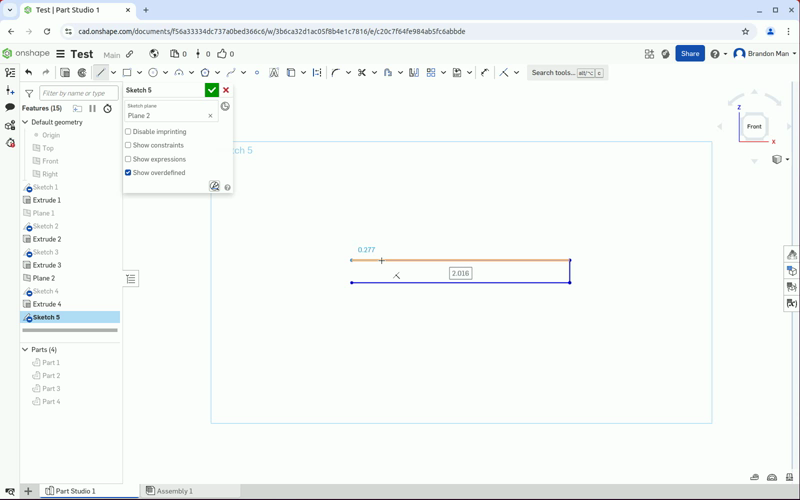
mouse_move(351, 282)
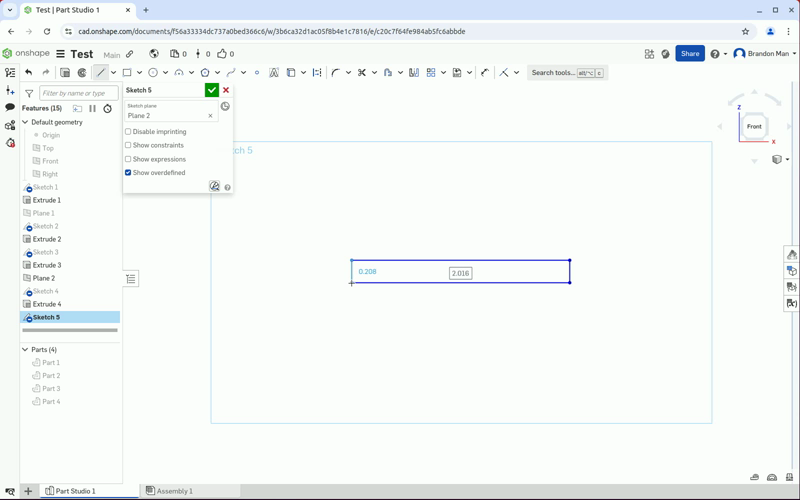
key_up(shift)
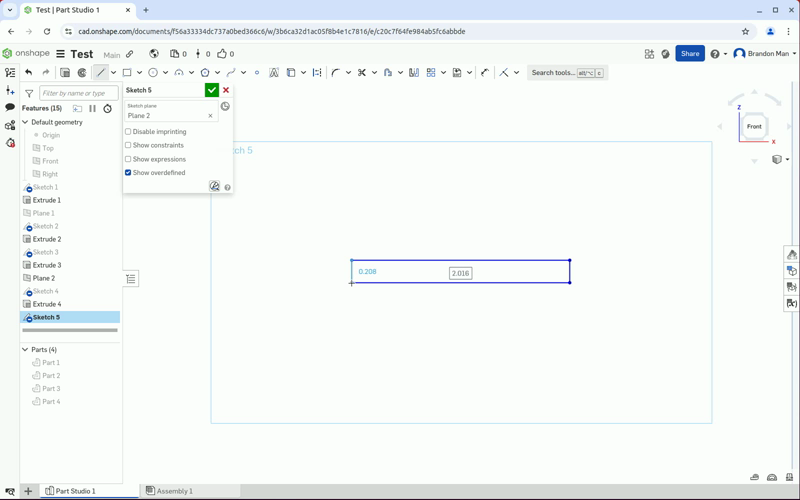
click(351, 282)
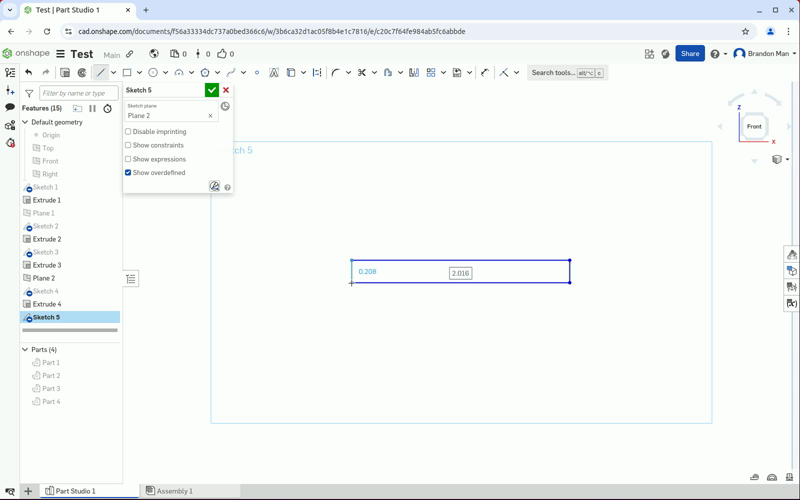
key(esc)
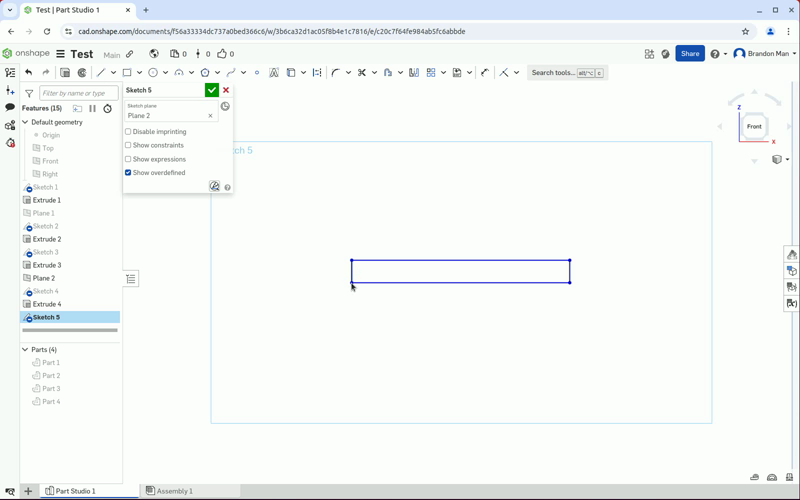
mouse_move(513, 274)
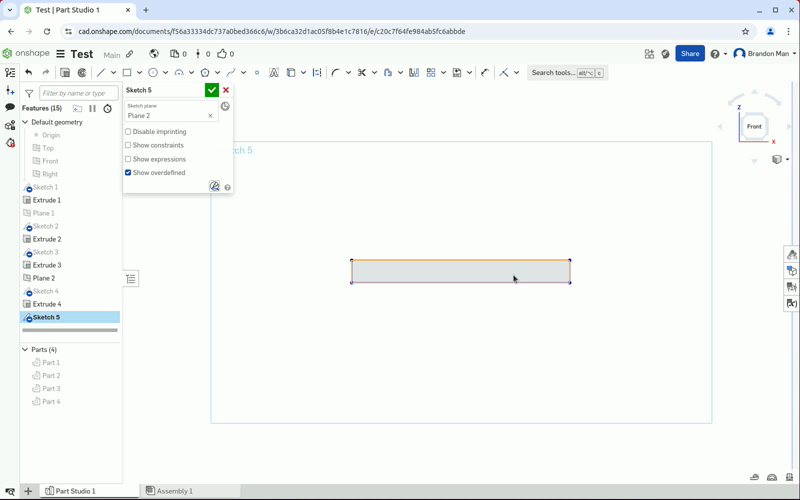
click(513, 274)
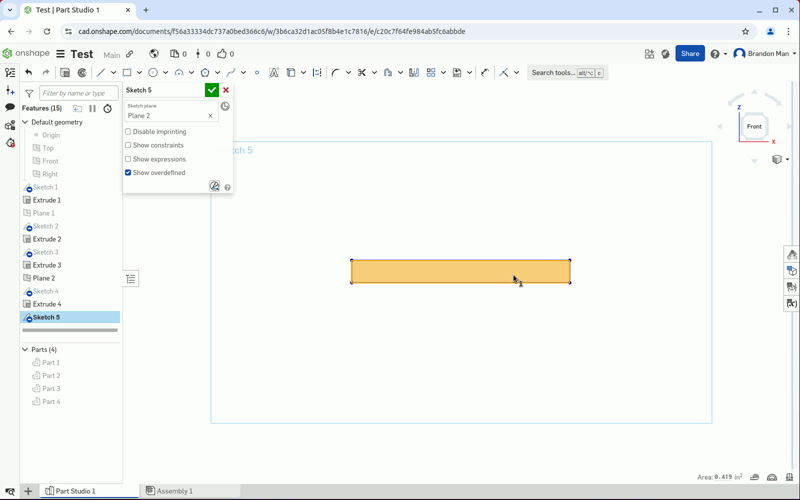
mouse_move(73, 352)
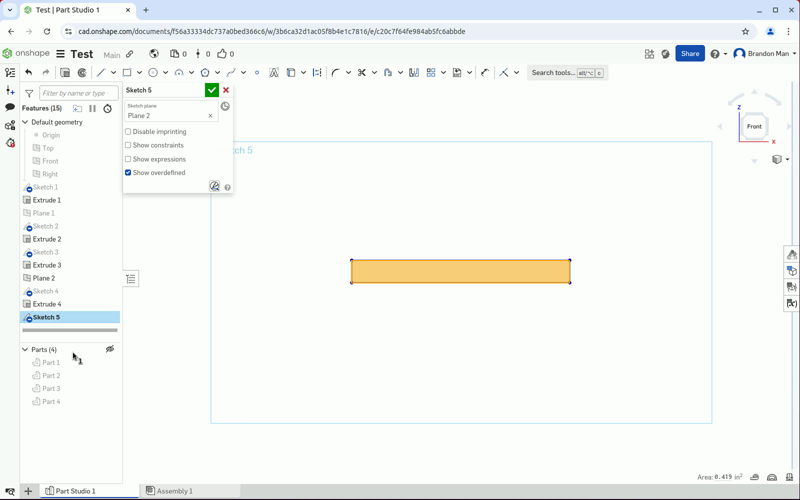
key(shift+y)
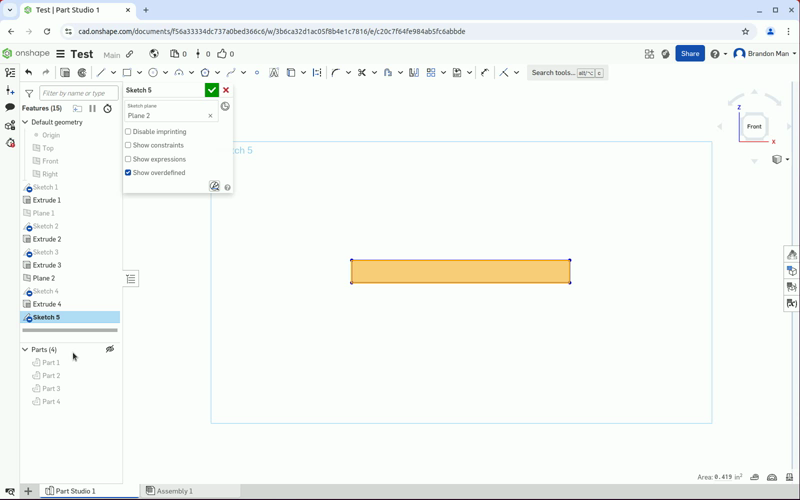
key(shift+e)
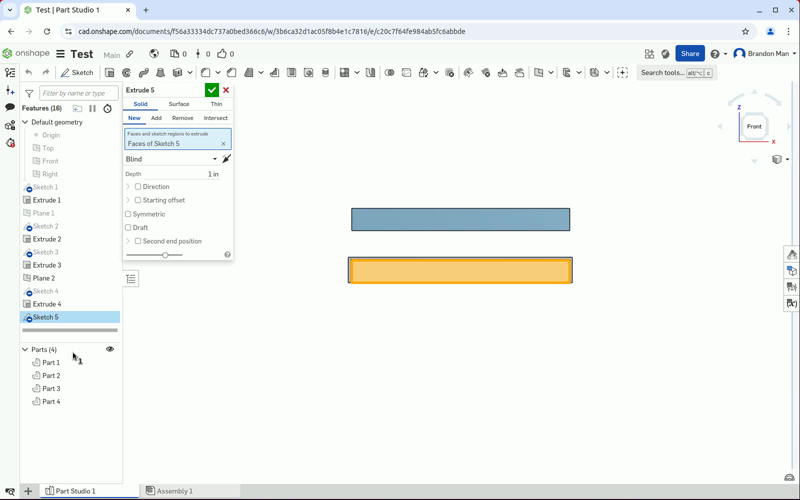
mouse_move(143, 106)
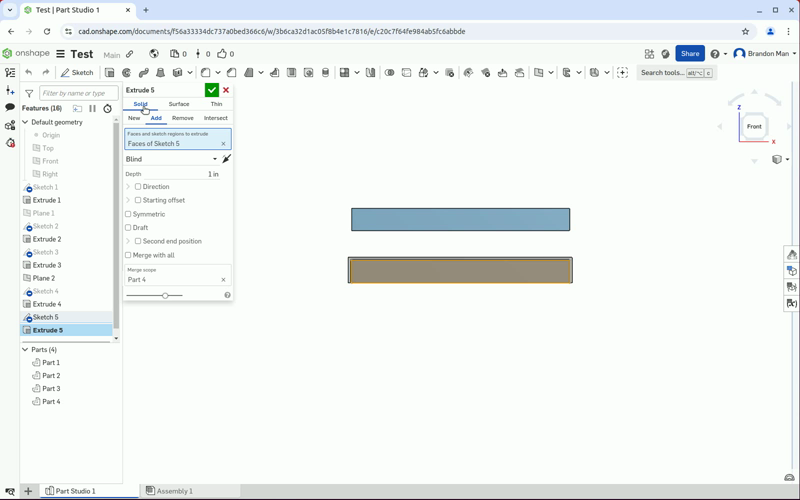
click(143, 106)
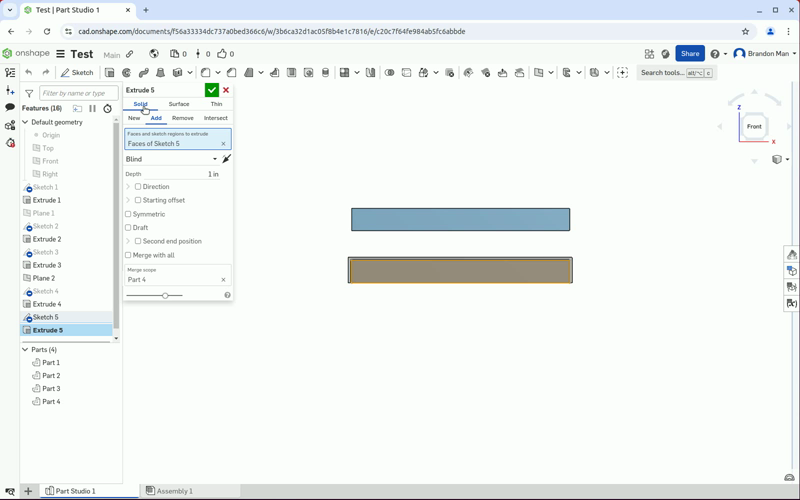
mouse_move(137, 120)
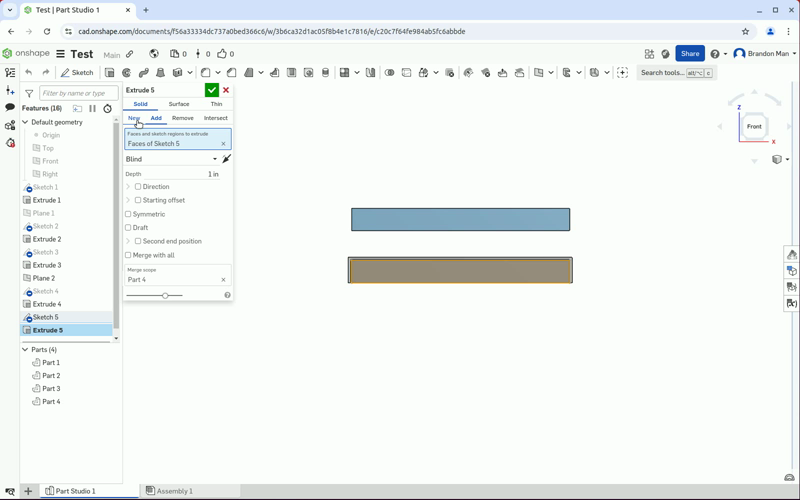
click(137, 120)
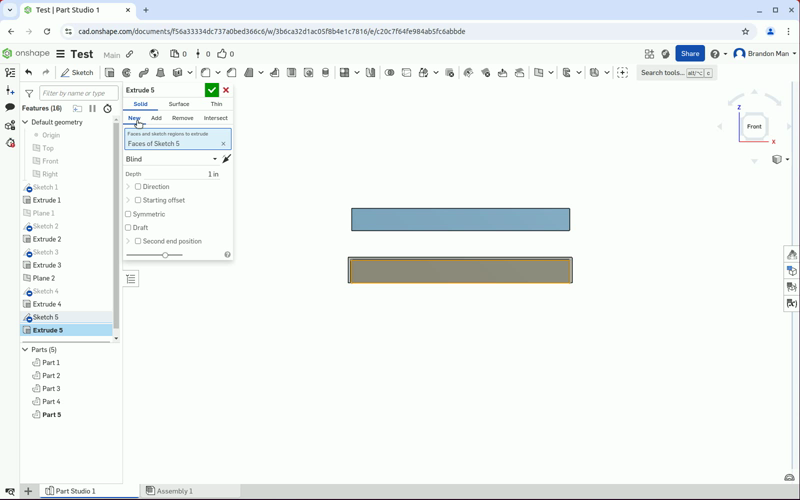
key(tab, 4)
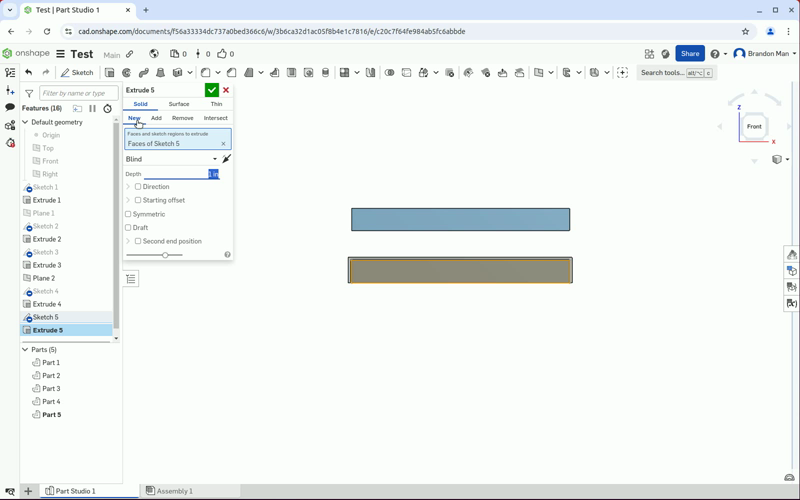
text(0.033)
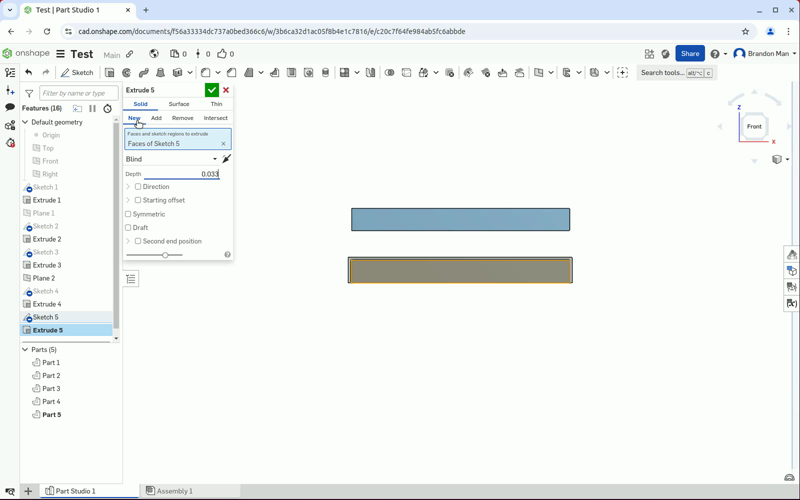
key(enter)
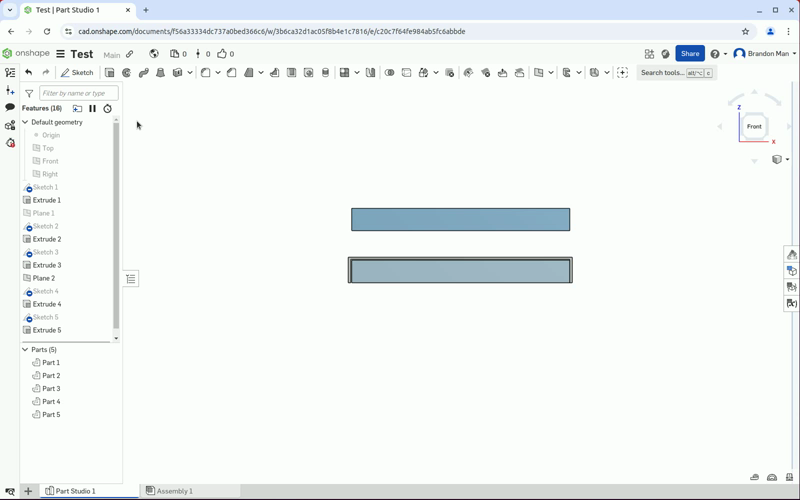
key(shift+h)
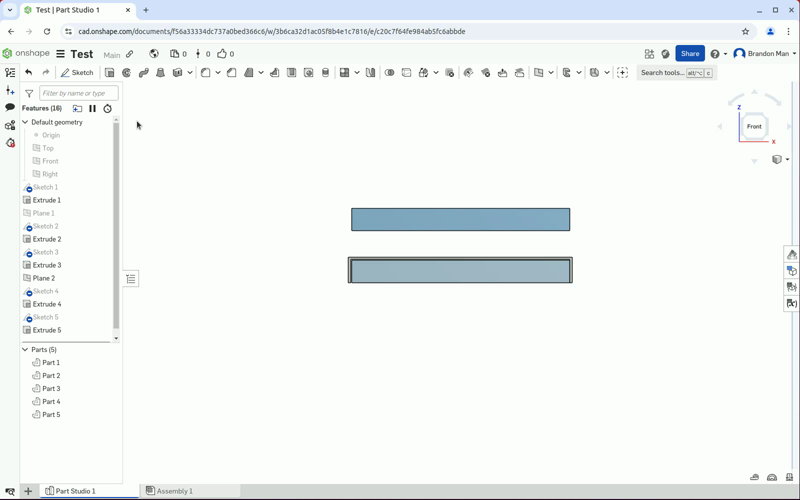
key(shift+h)
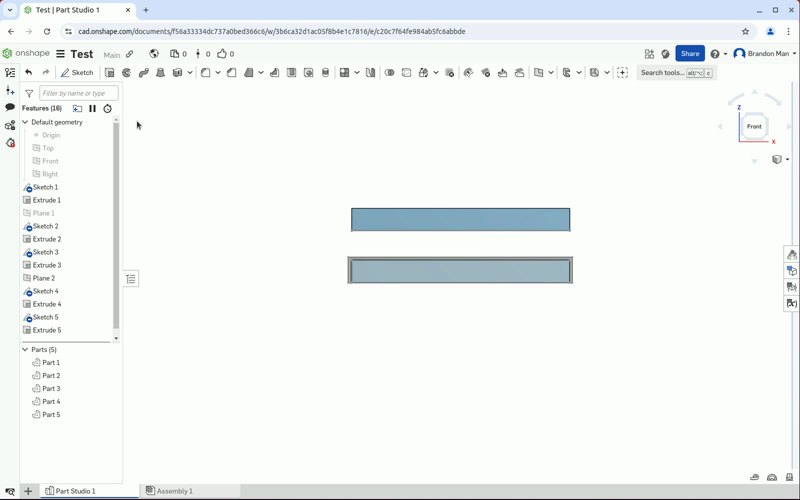
key(shift+7)
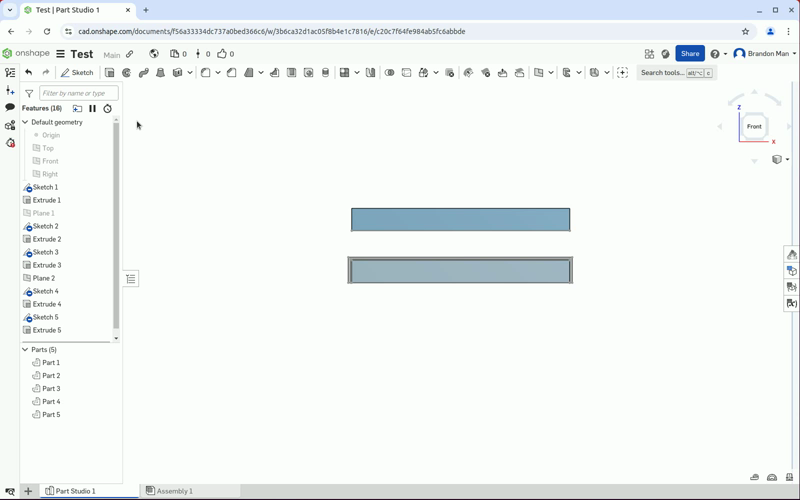
key(left, 2)
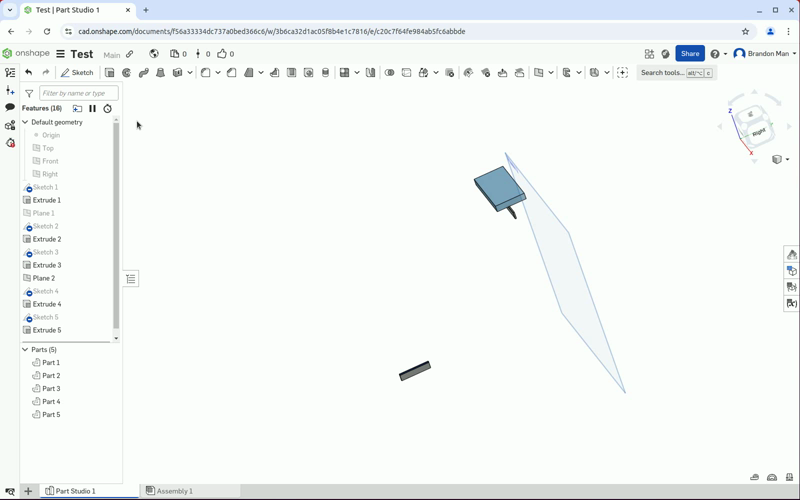
key(down, 2)
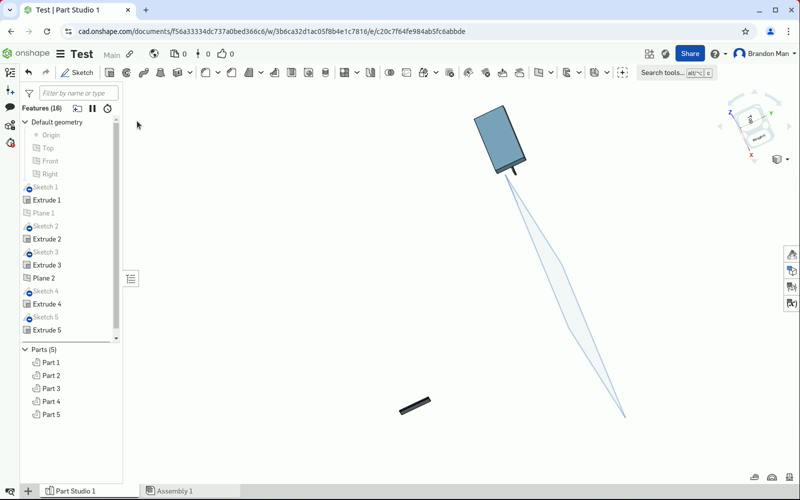
key(up, 2)
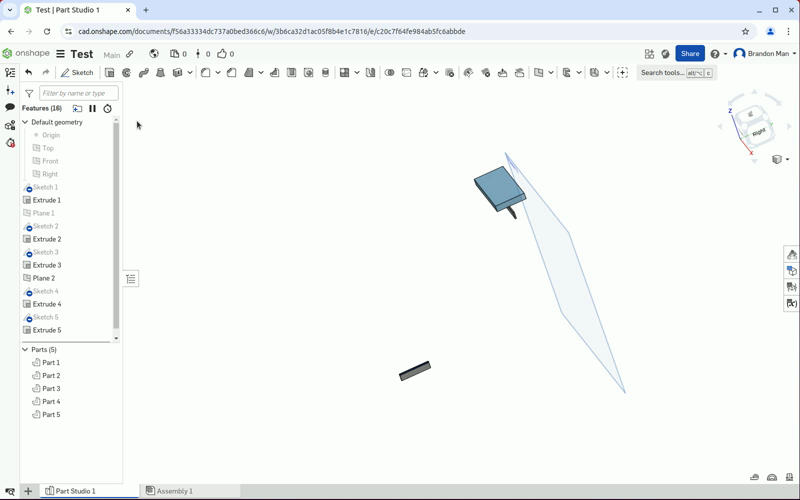
key(right, 2)
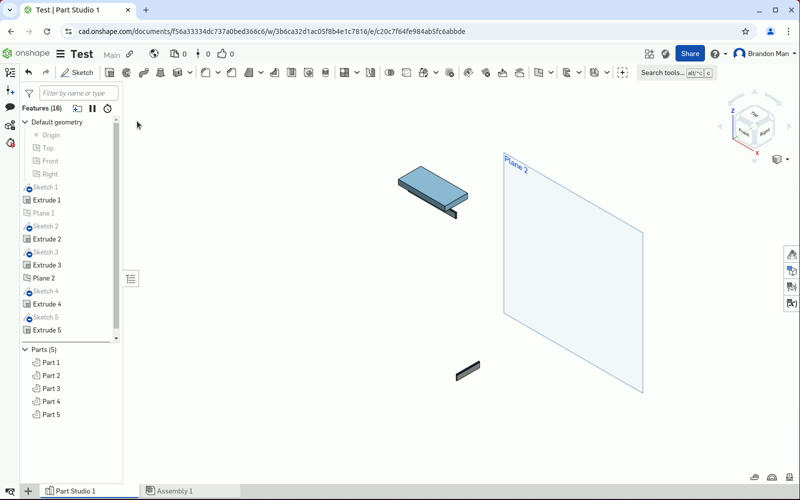
mouse_move(69, 189)
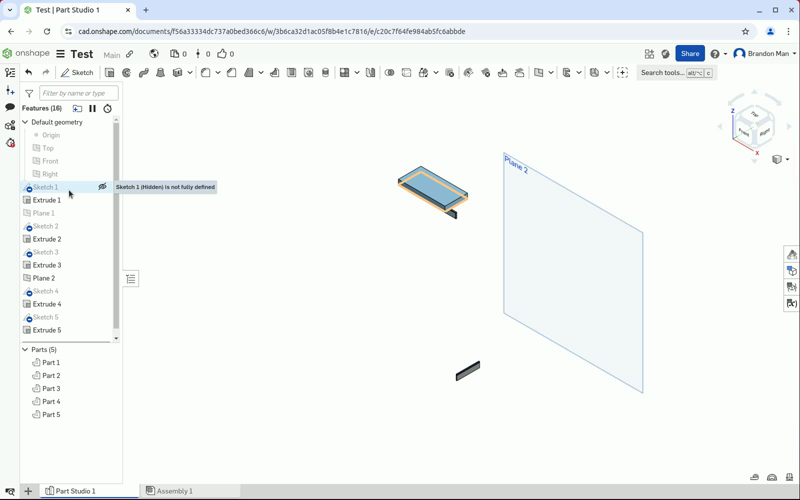
click(69, 189)